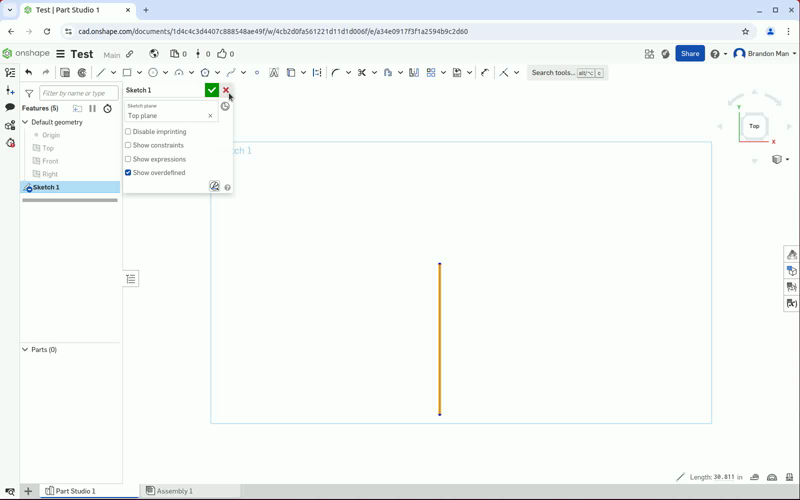
key(shift+h)
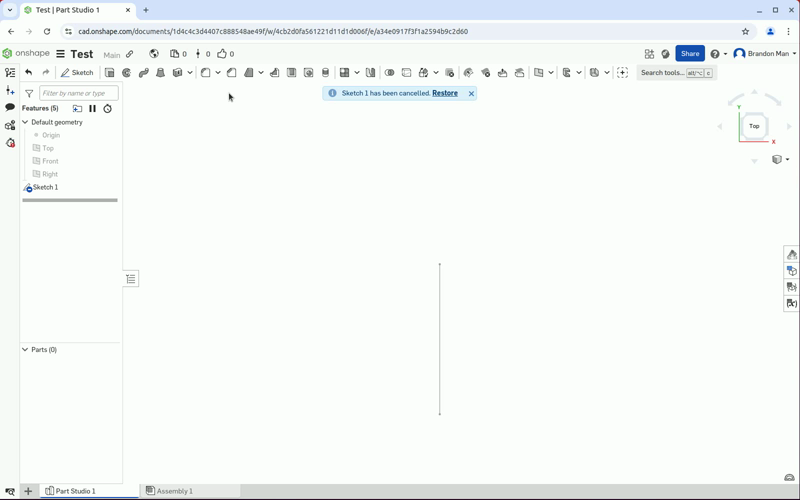
mouse_move(73, 352)
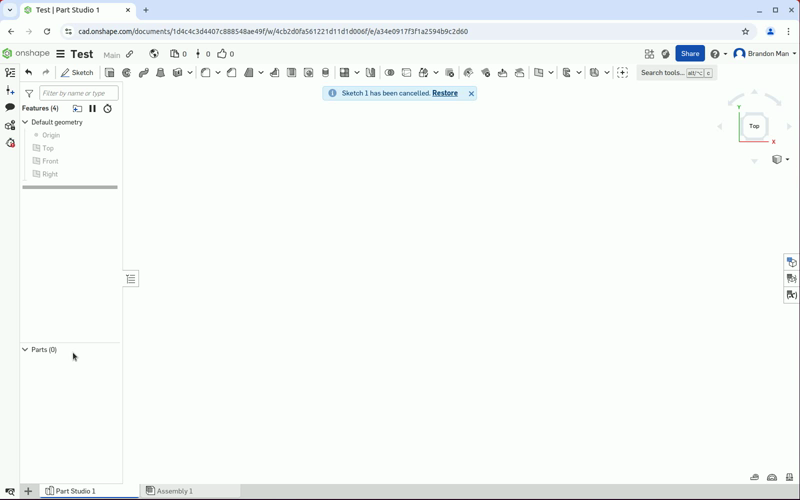
key(y)
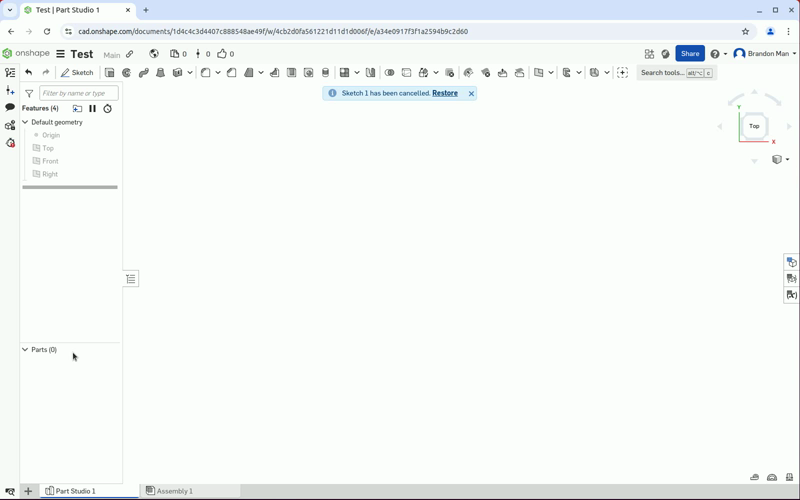
key(shift+p)
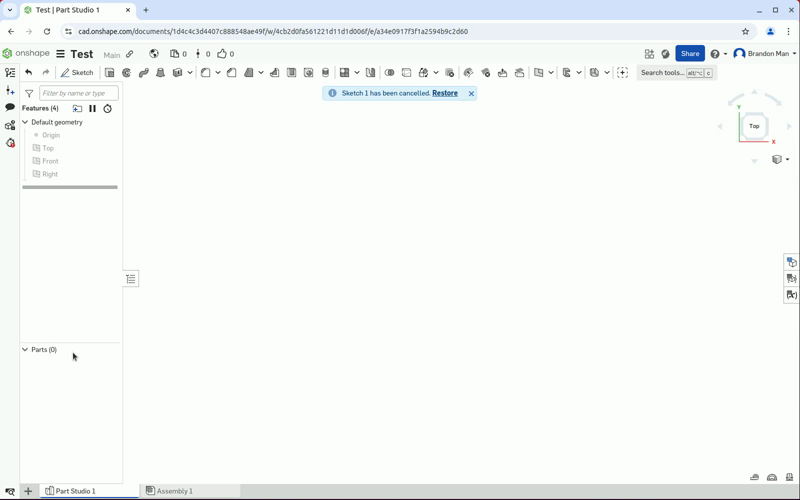
key(space)
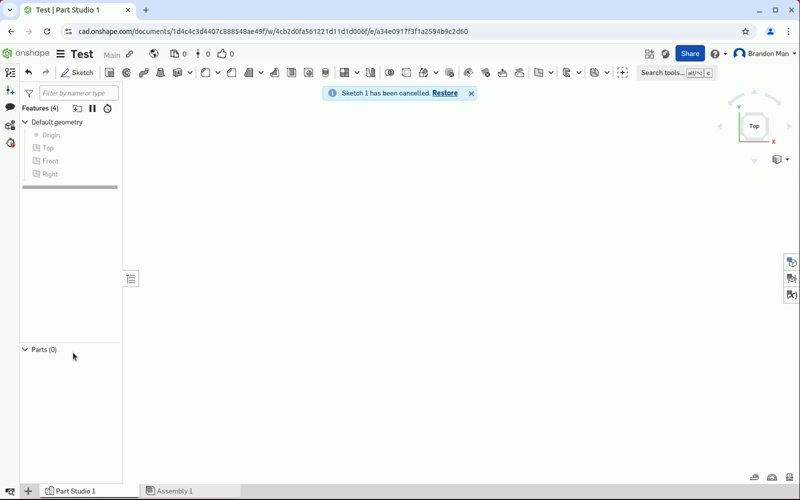
key_down(shift)
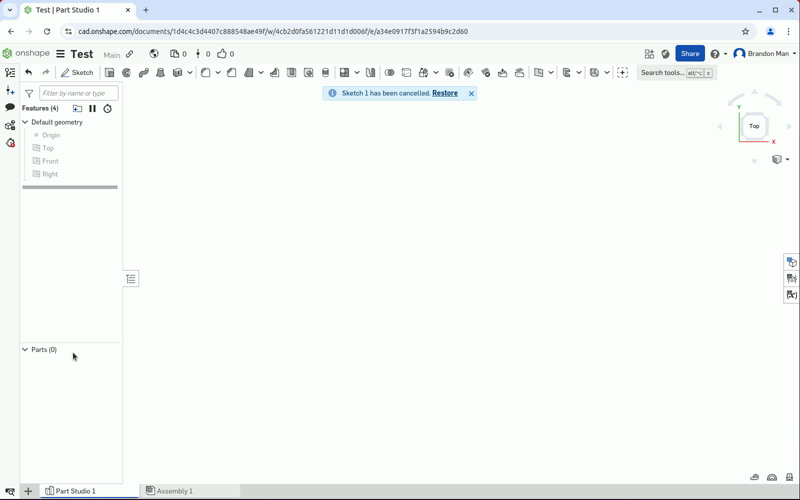
key(up)
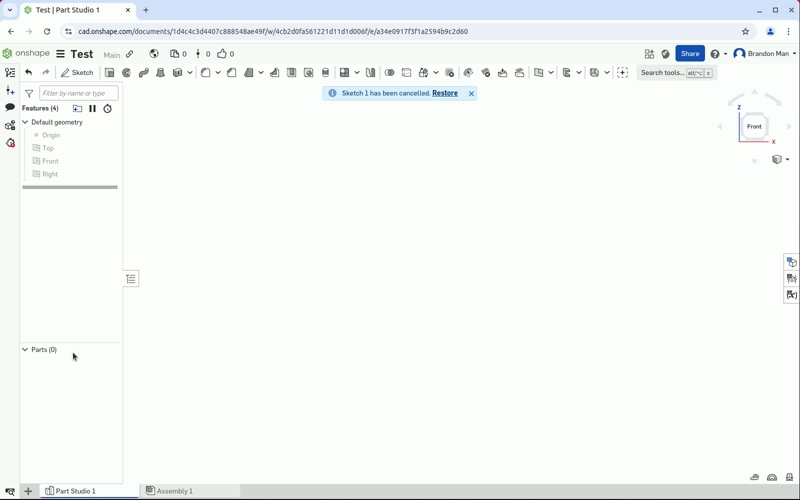
key_up(shift)
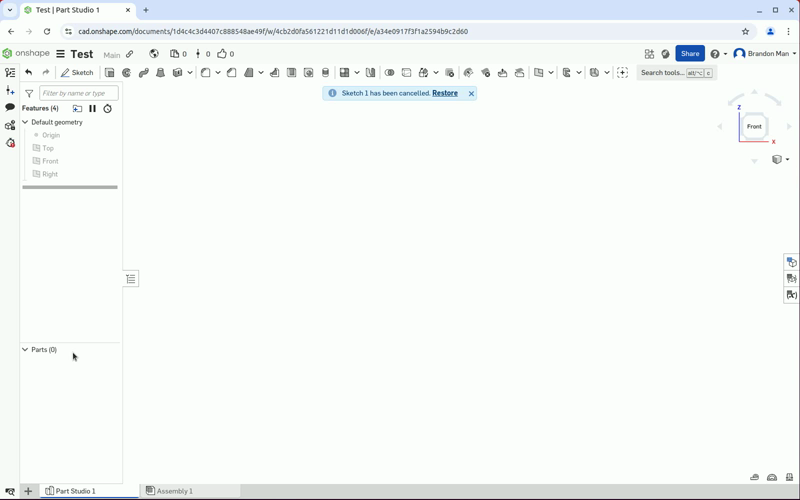
mouse_move(73, 352)
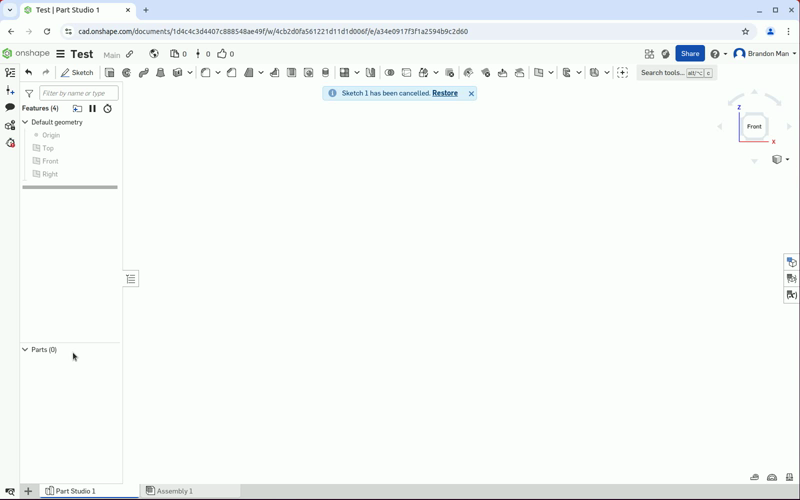
key(shift+y)
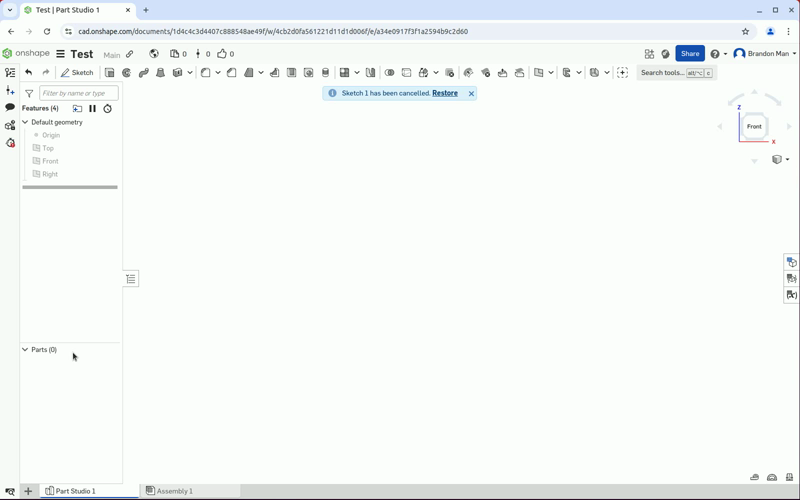
key(shift+s)
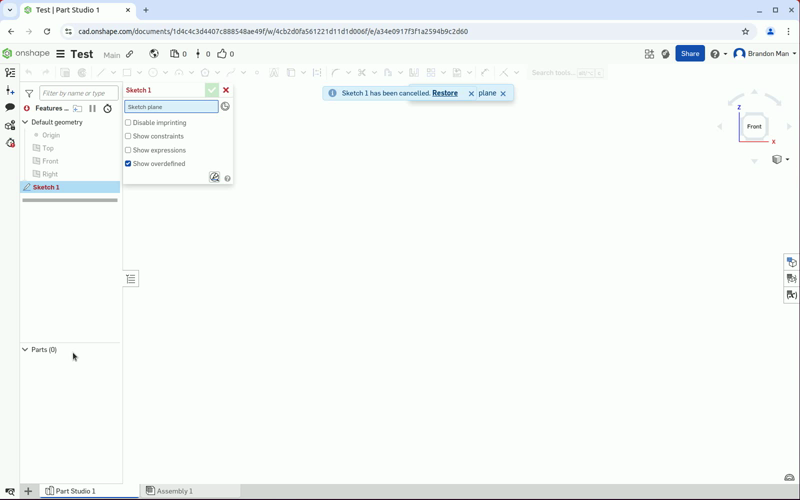
mouse_move(73, 163)
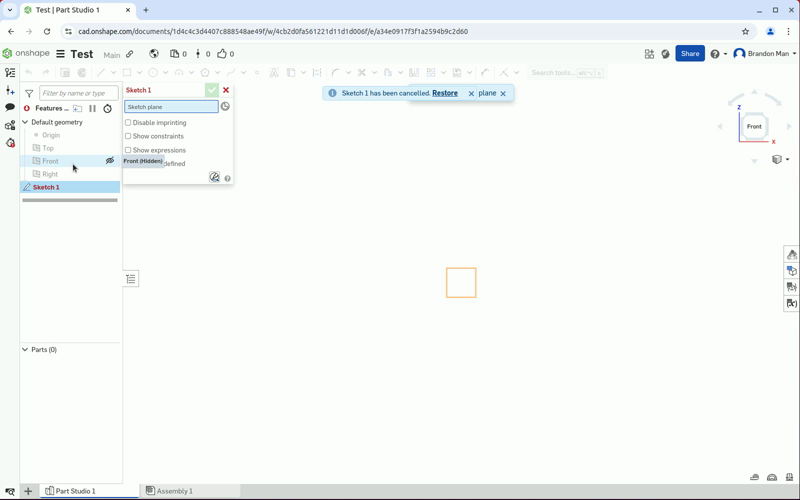
click(73, 163)
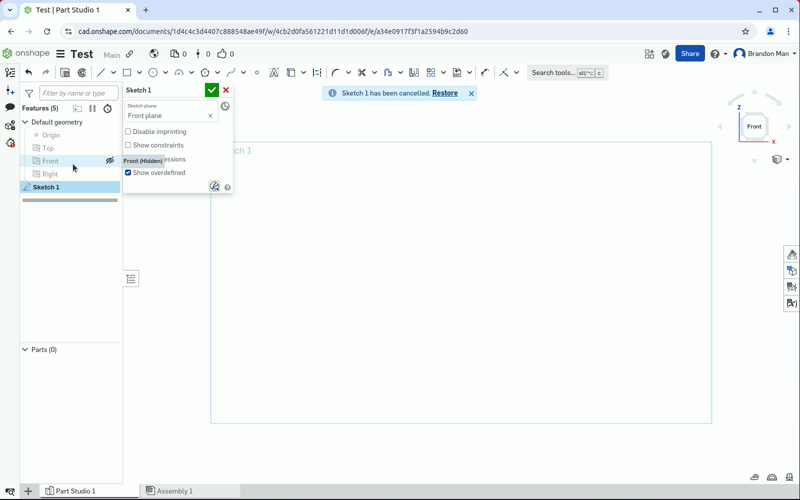
mouse_move(73, 352)
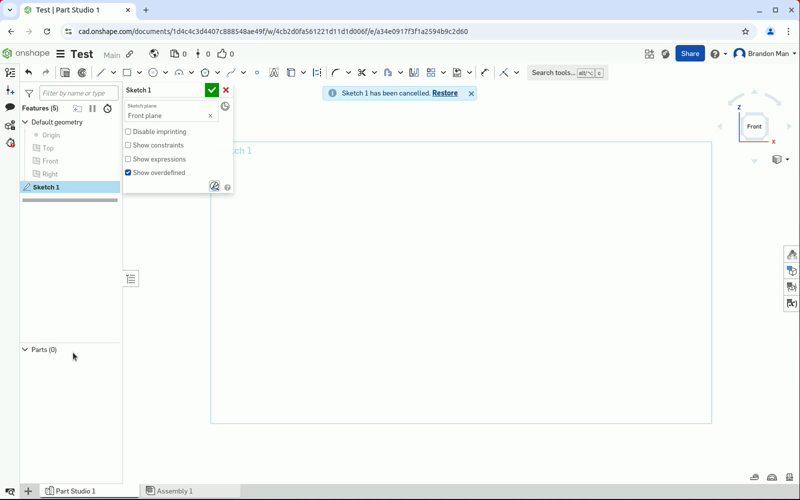
key(y)
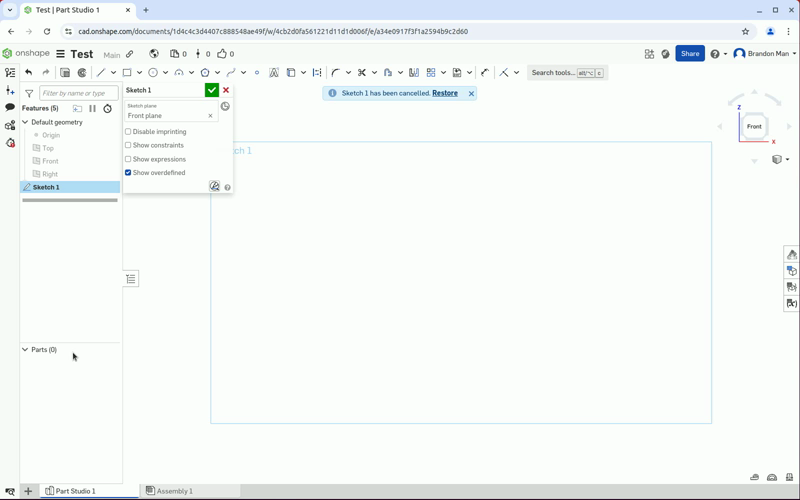
key(c)
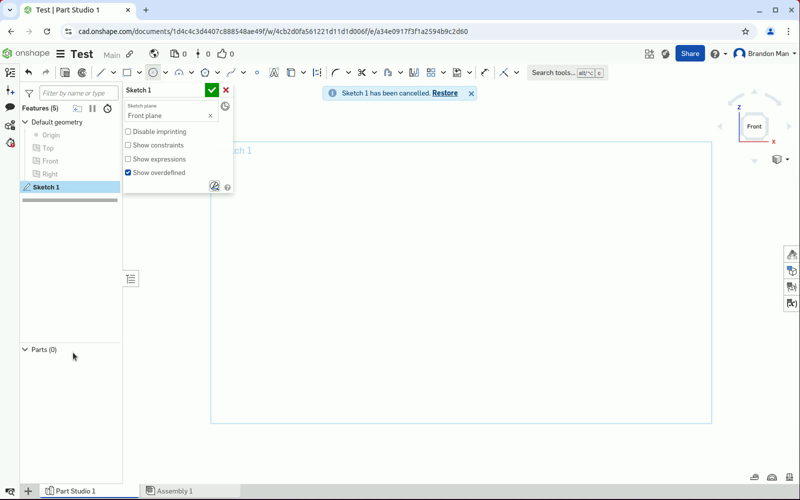
key_down(shift)
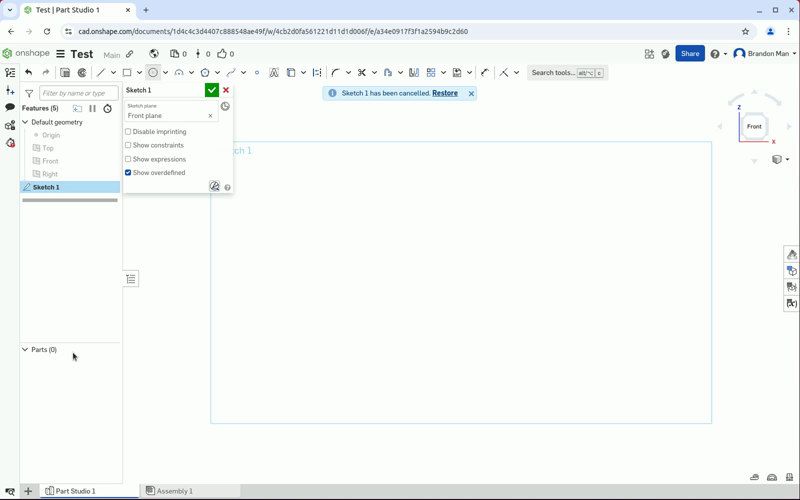
mouse_move(558, 282)
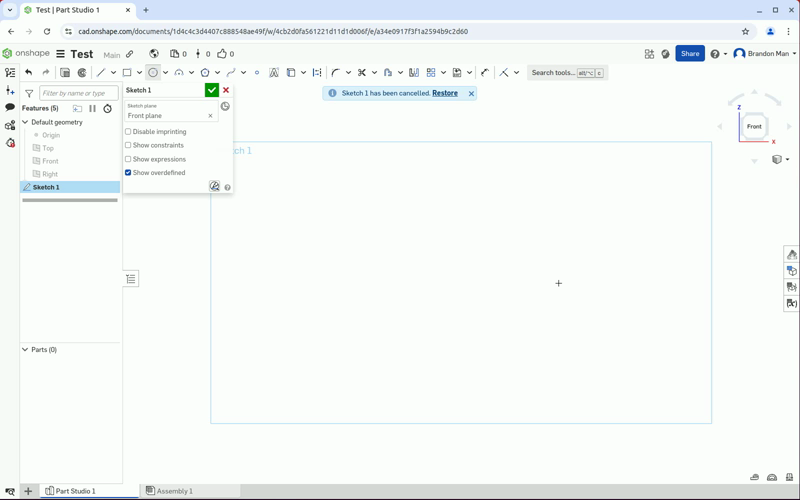
click(558, 282)
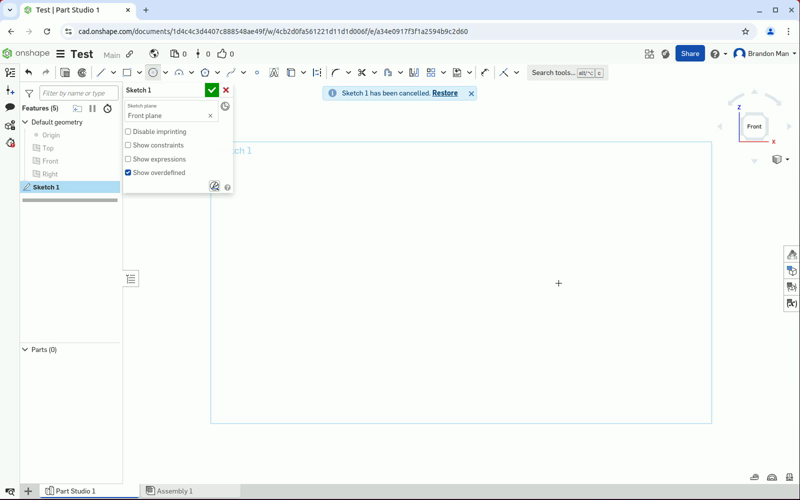
key_up(shift)
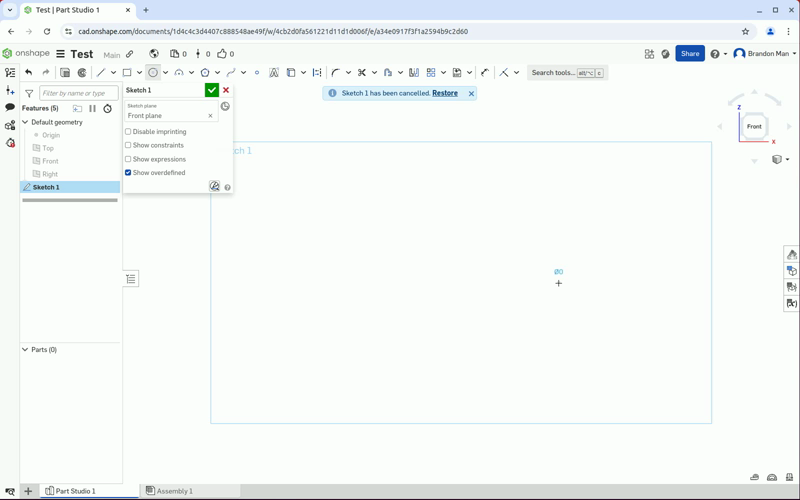
mouse_move(574, 282)
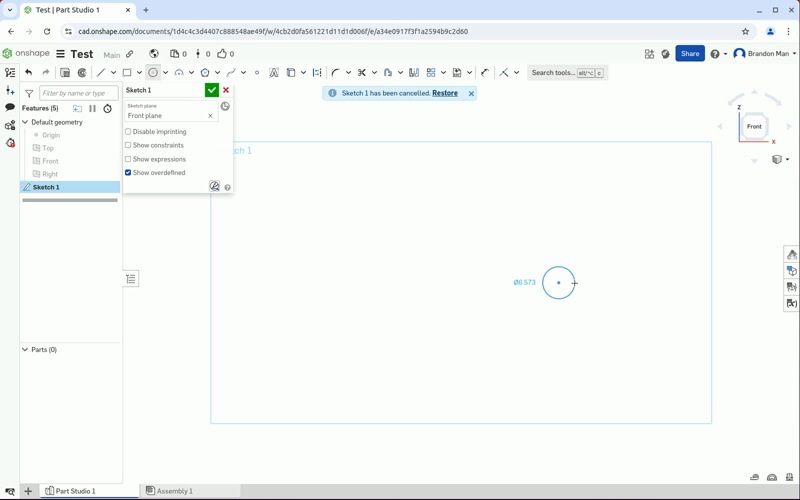
click(574, 282)
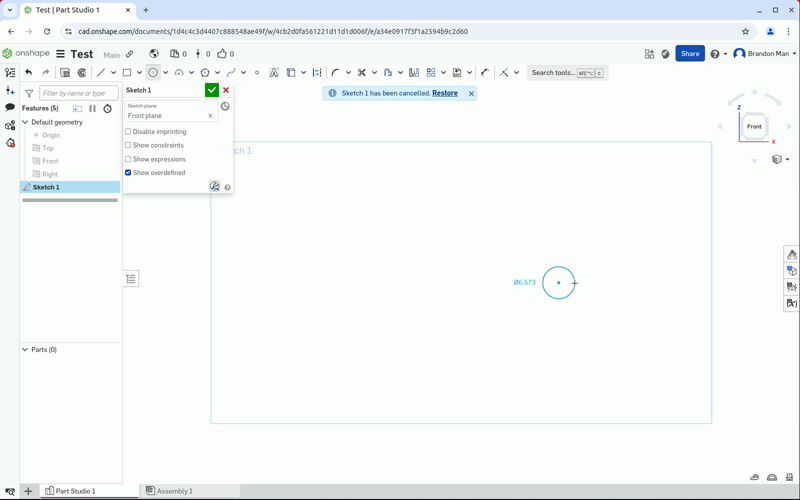
key(esc)
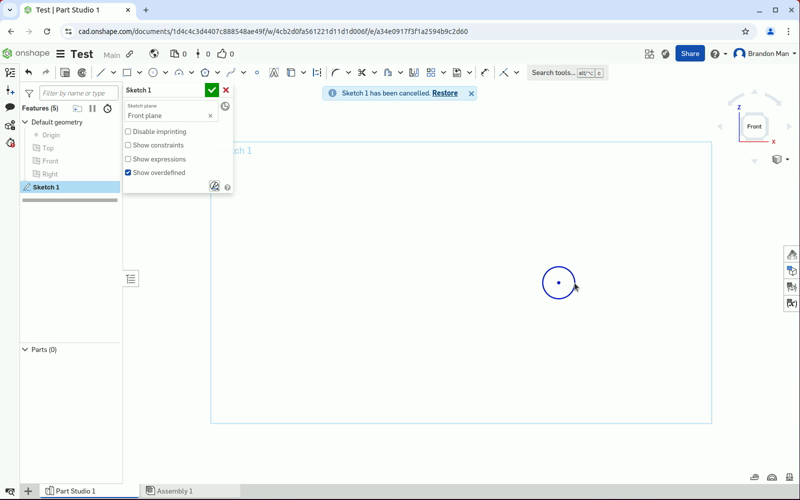
key(l)
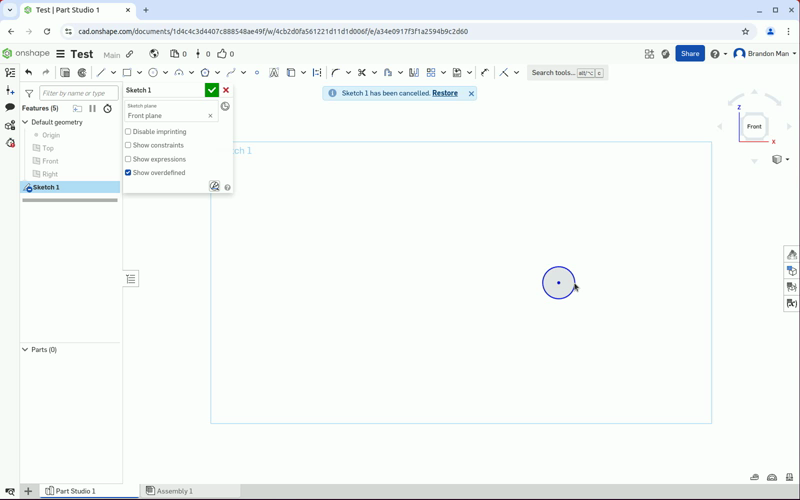
key_down(shift)
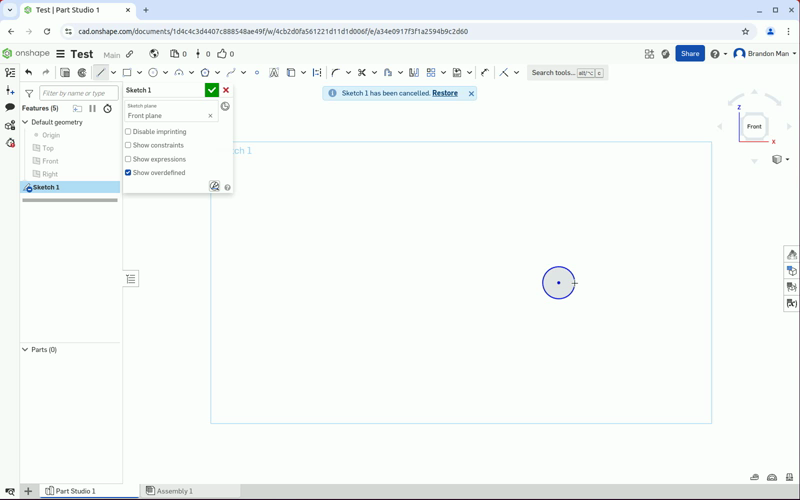
mouse_move(547, 279)
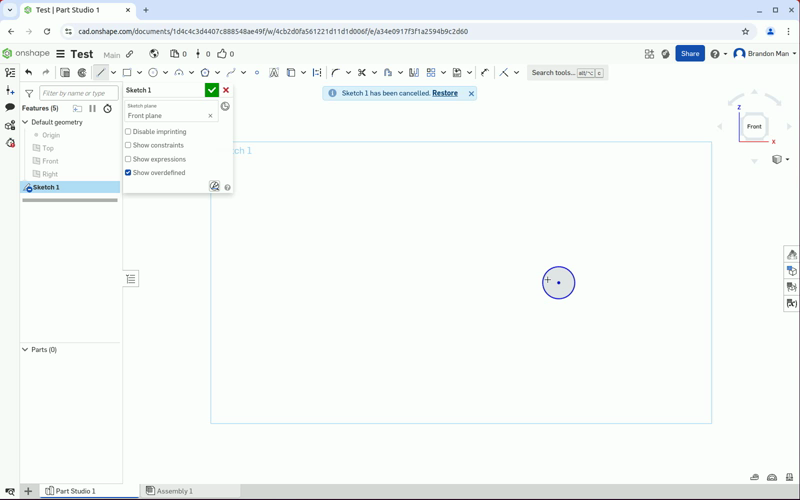
click(547, 279)
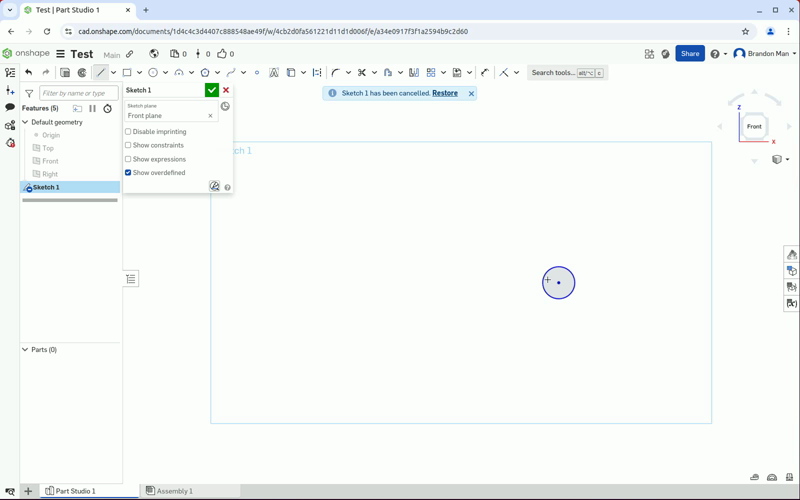
key_up(shift)
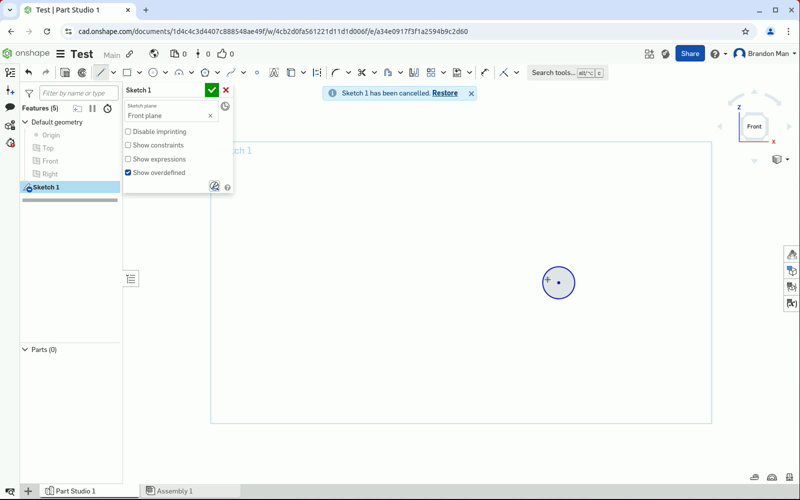
key_down(shift)
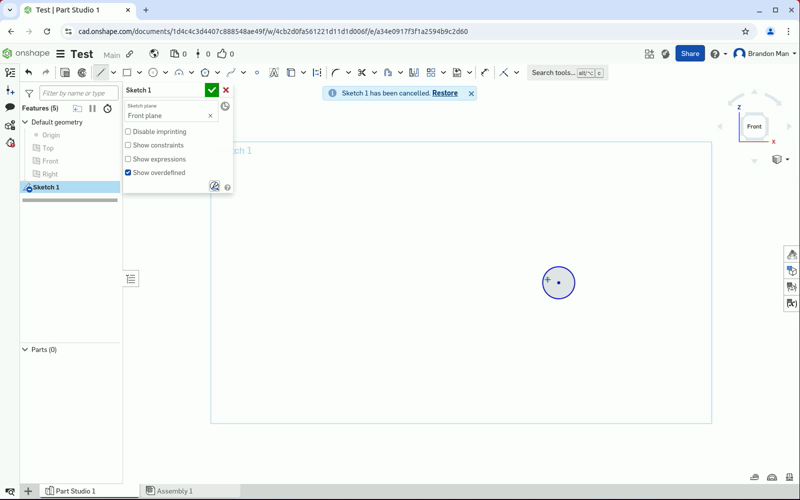
mouse_move(577, 279)
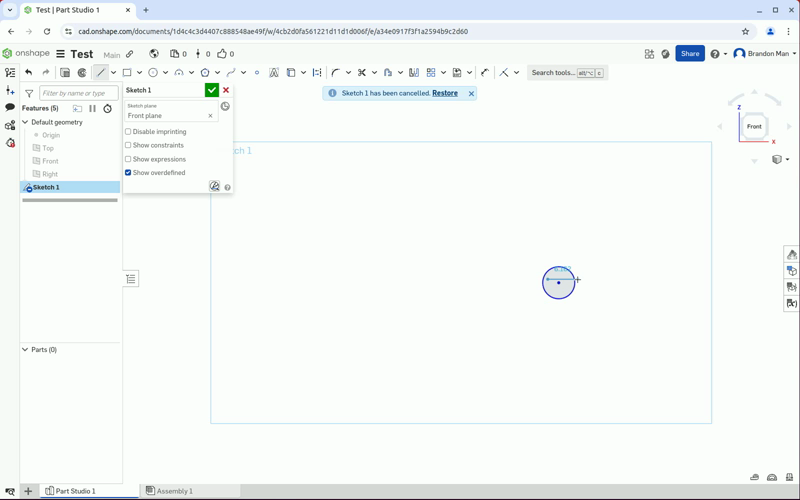
mouse_move(551, 292)
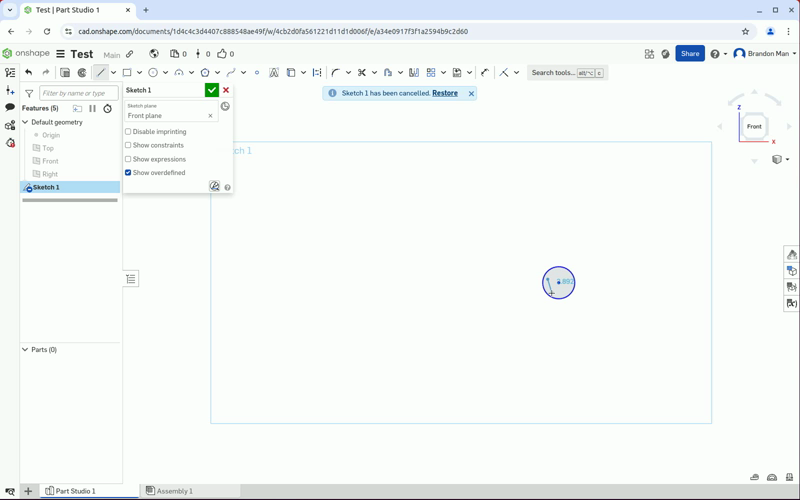
click(551, 292)
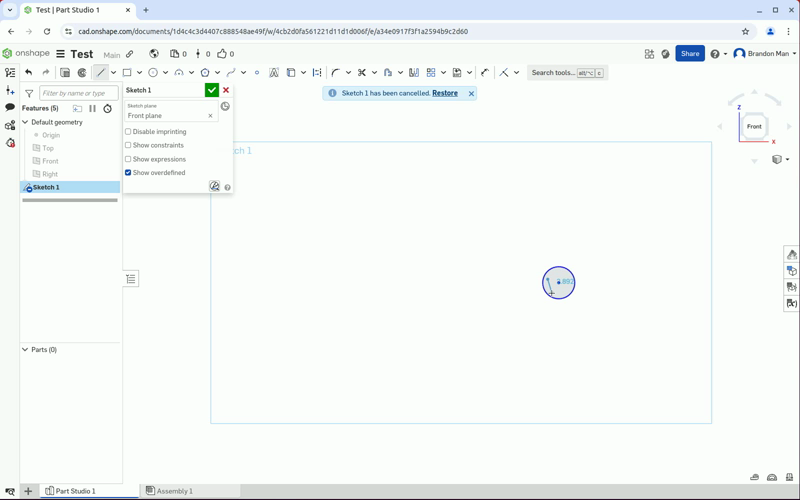
key_up(shift)
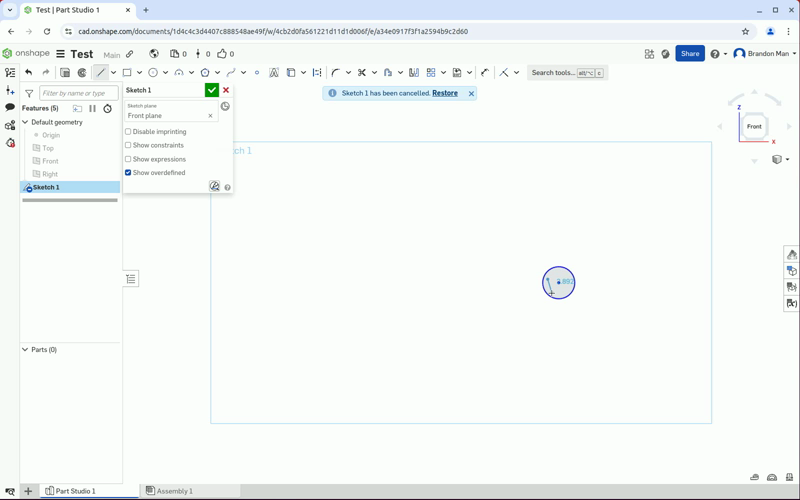
key_down(shift)
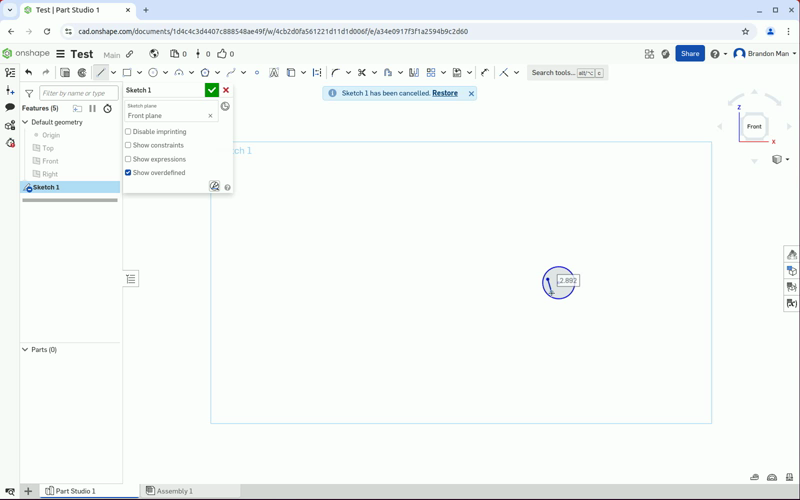
mouse_move(581, 292)
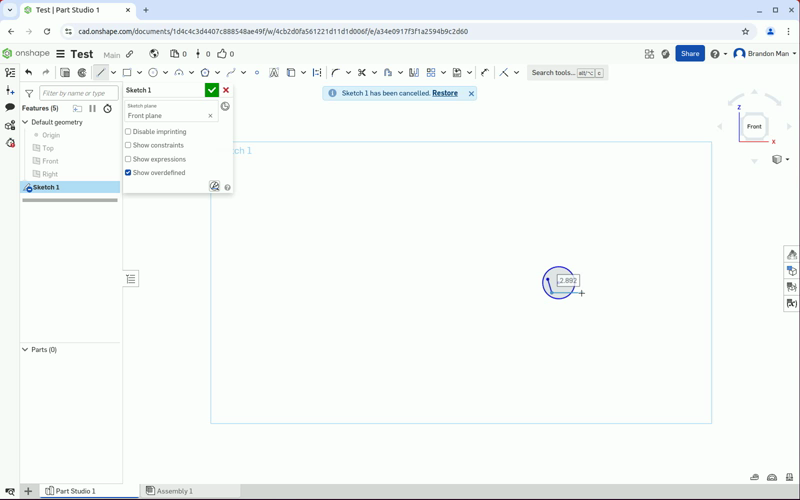
mouse_move(565, 292)
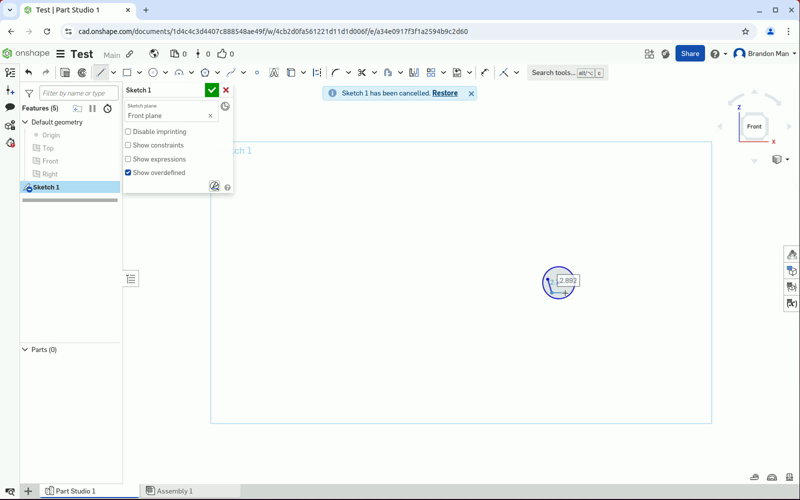
click(565, 292)
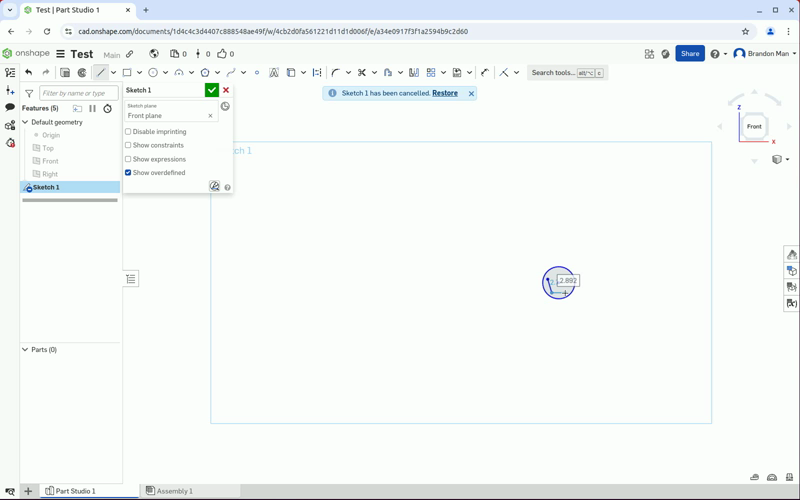
key_up(shift)
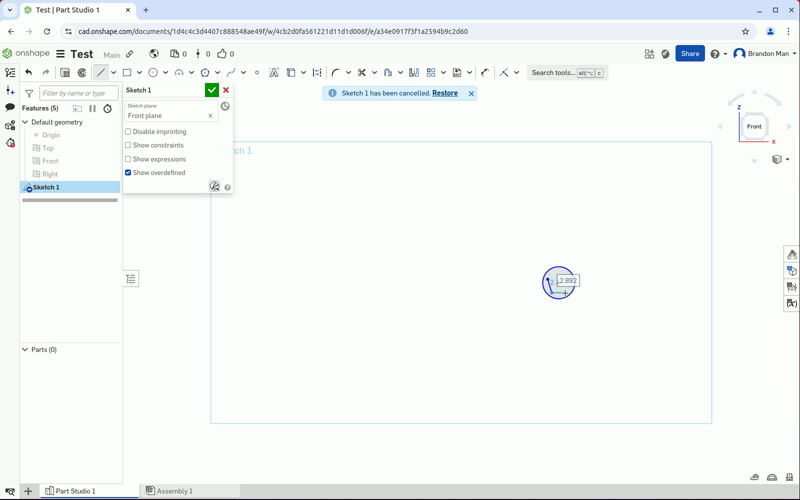
key_down(shift)
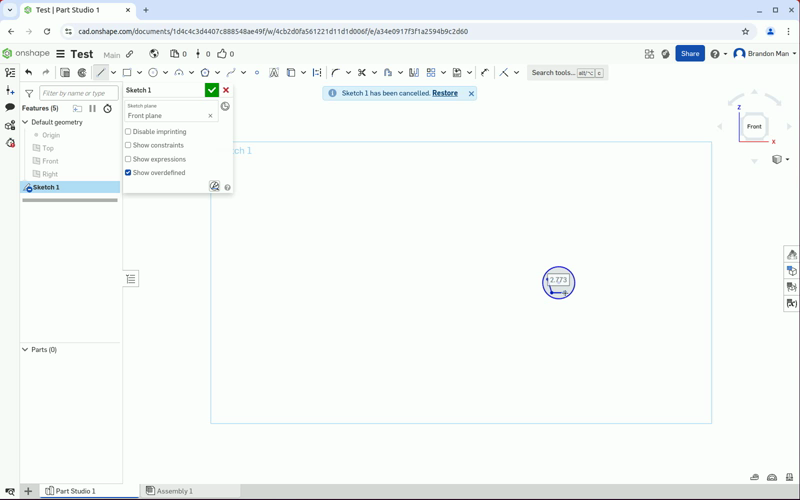
mouse_move(589, 292)
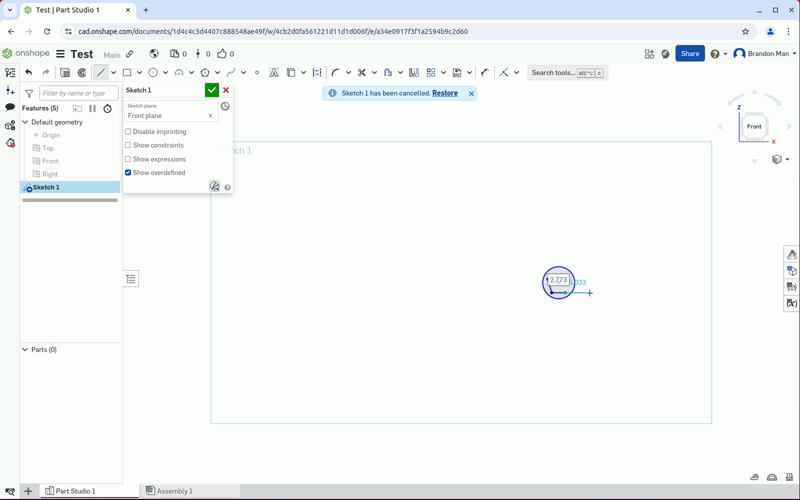
mouse_move(569, 279)
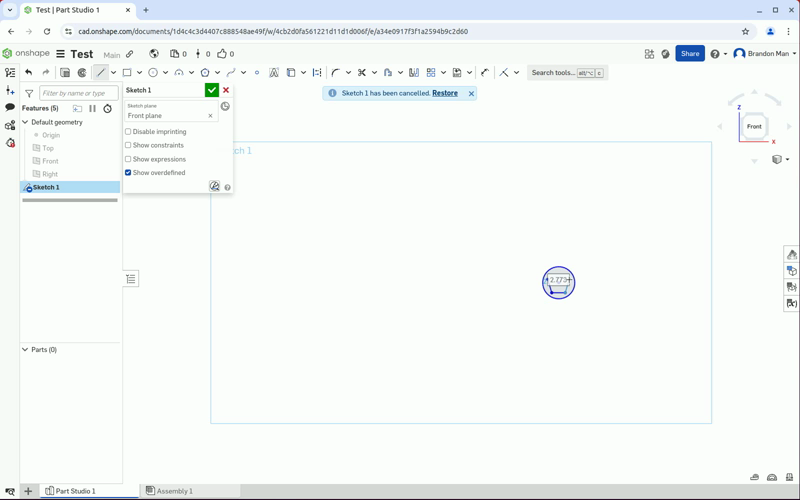
click(569, 279)
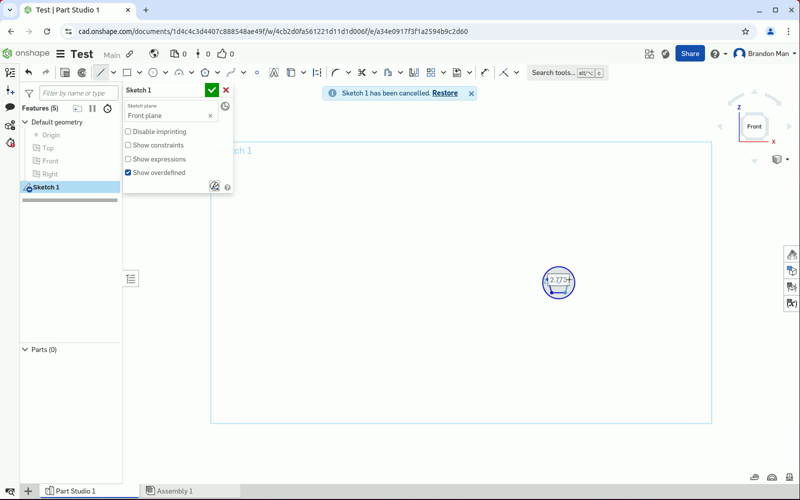
key_up(shift)
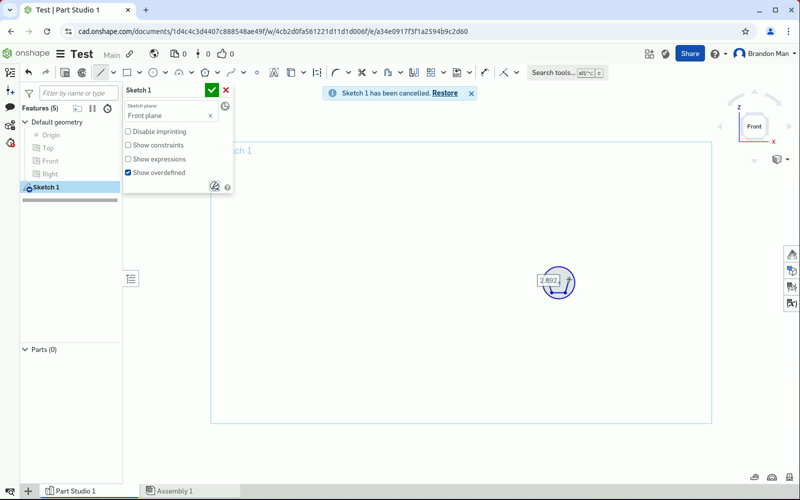
key_down(shift)
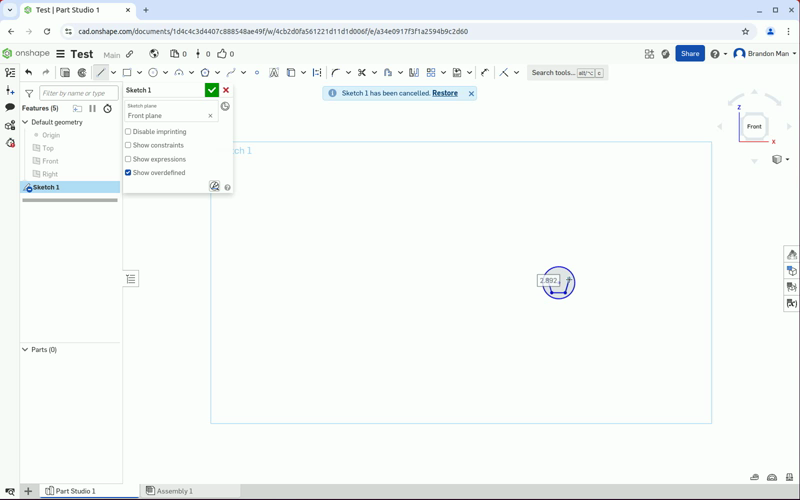
mouse_move(589, 279)
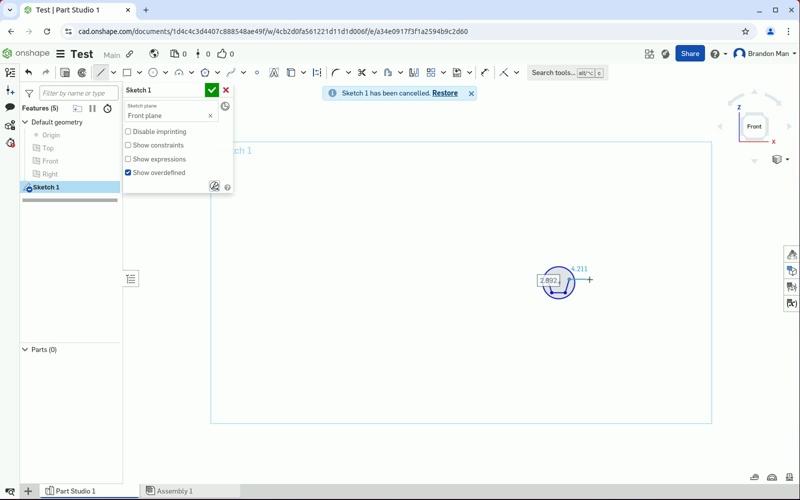
mouse_move(558, 270)
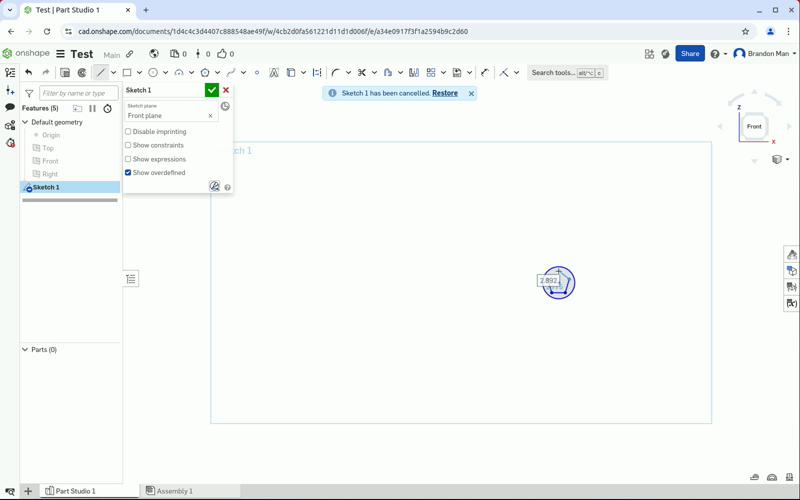
click(558, 270)
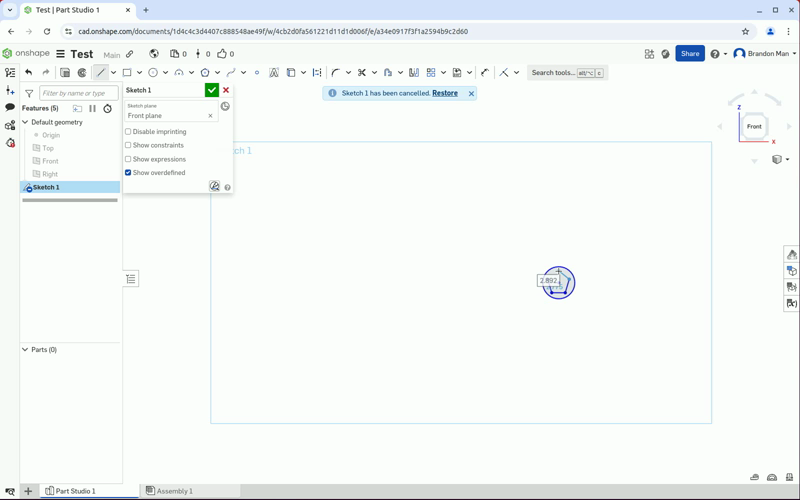
key_up(shift)
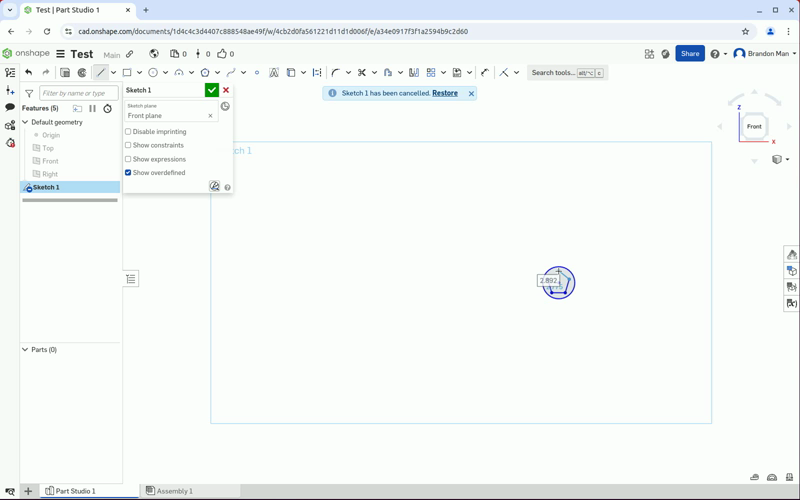
mouse_move(588, 270)
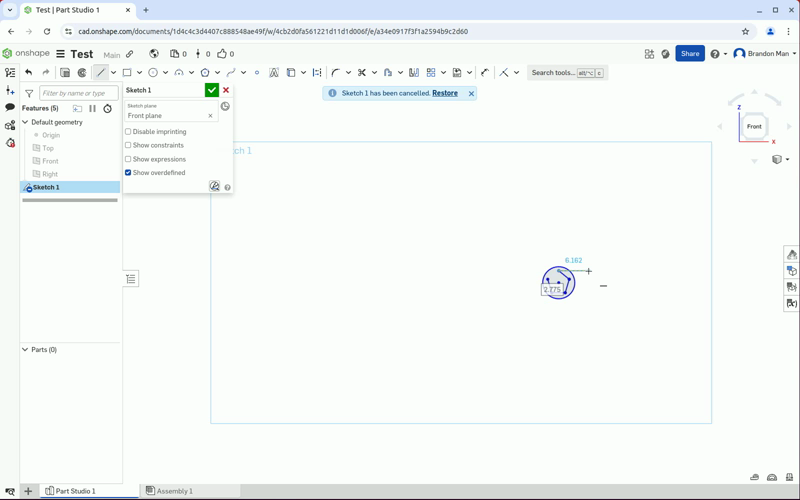
key_down(shift)
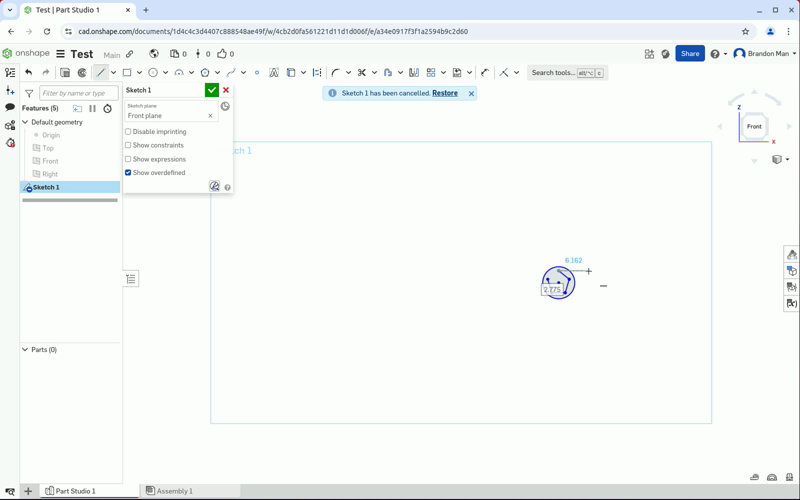
mouse_move(547, 279)
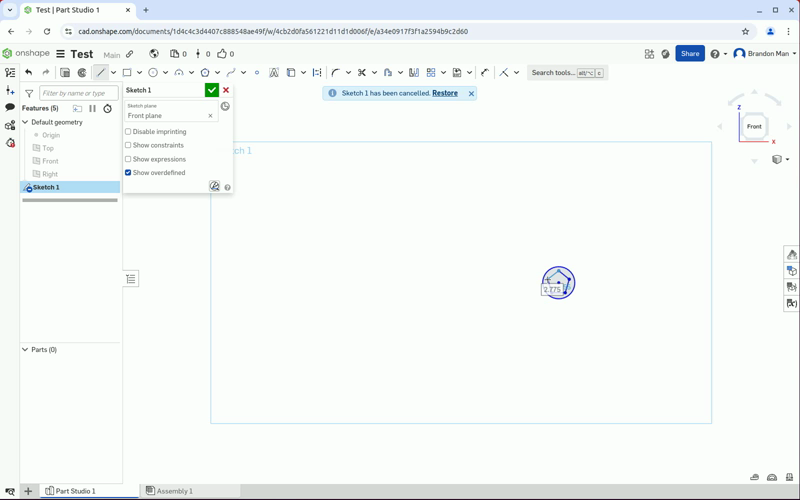
key_up(shift)
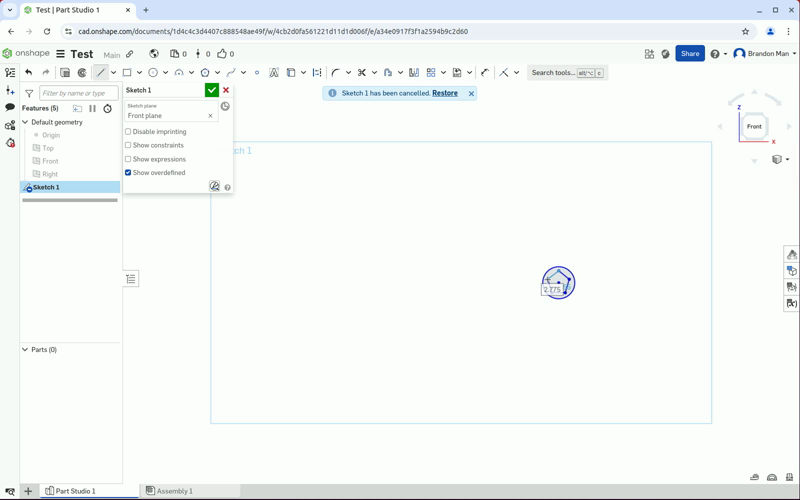
click(547, 279)
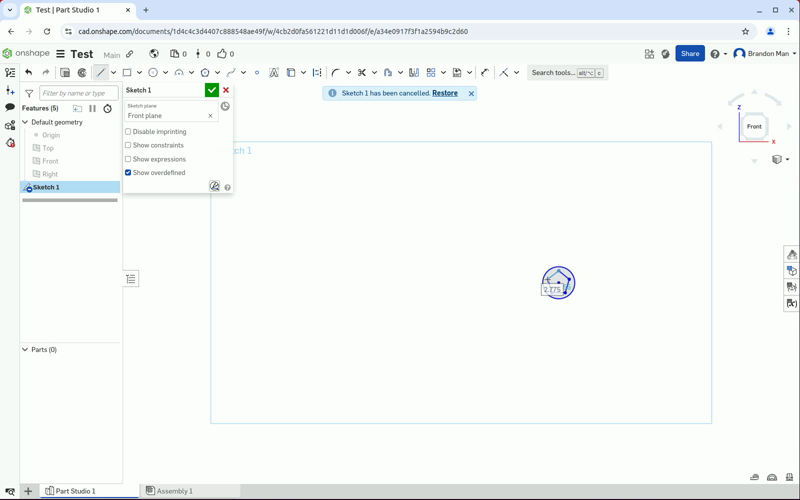
key(esc)
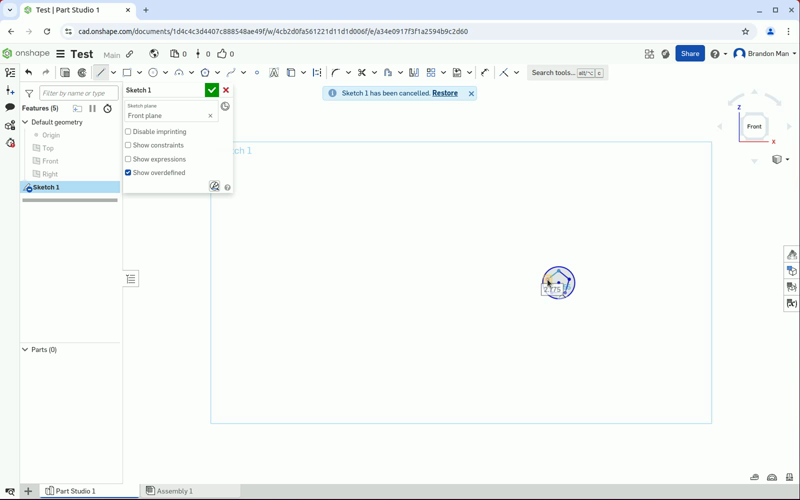
mouse_move(568, 277)
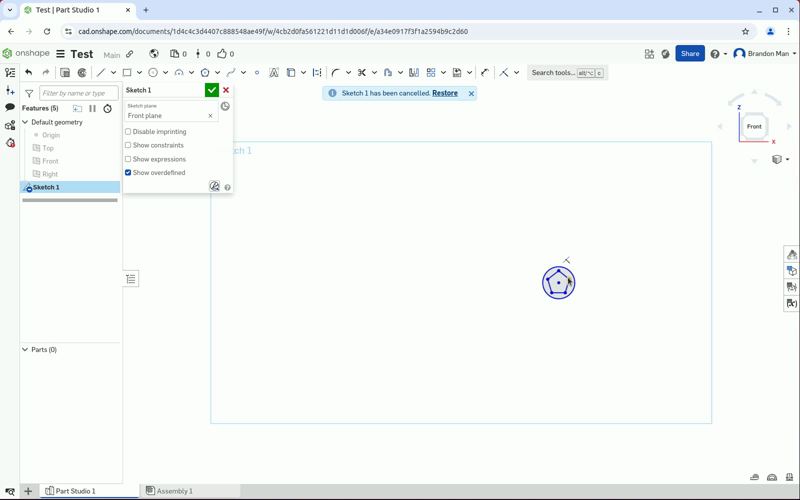
scroll(6)
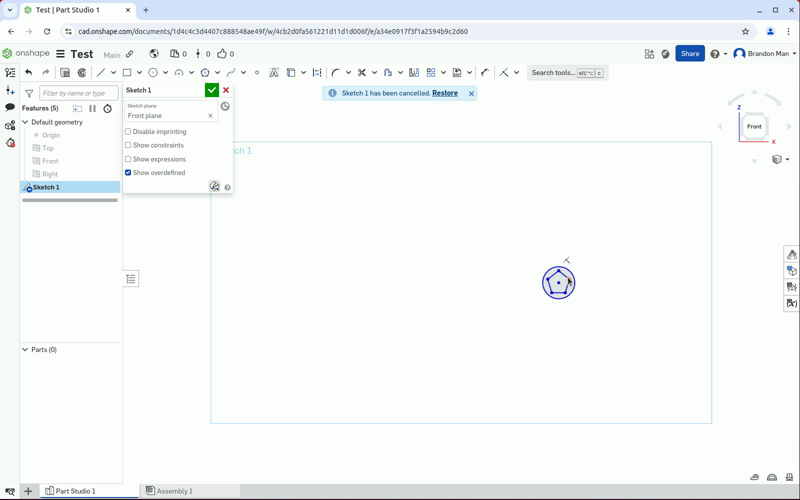
scroll(6)
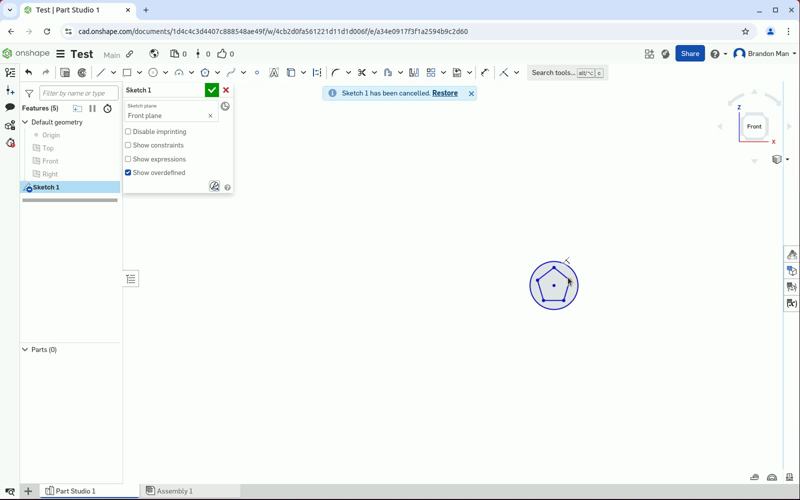
scroll(6)
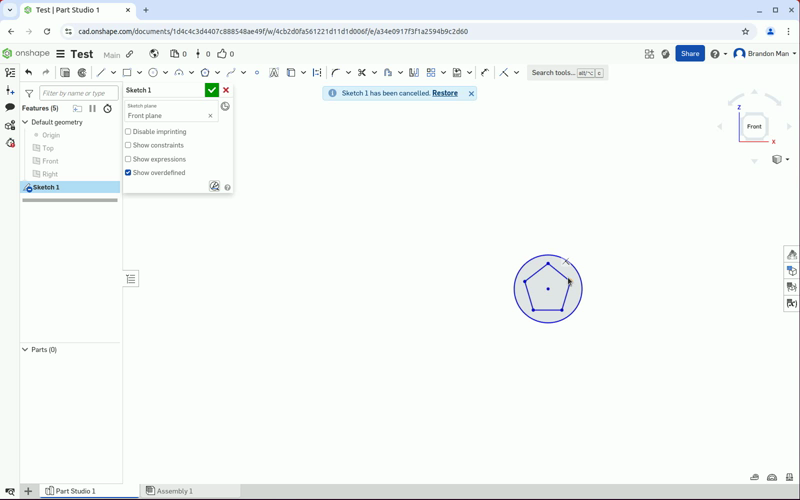
scroll(6)
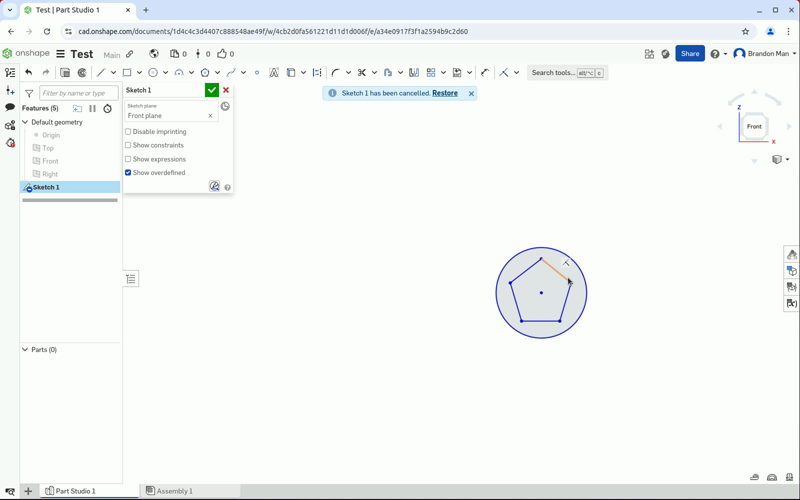
scroll(6)
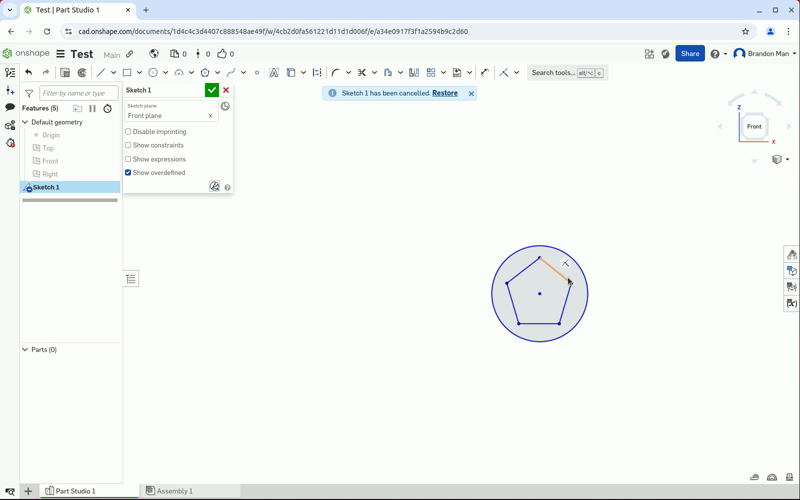
scroll(6)
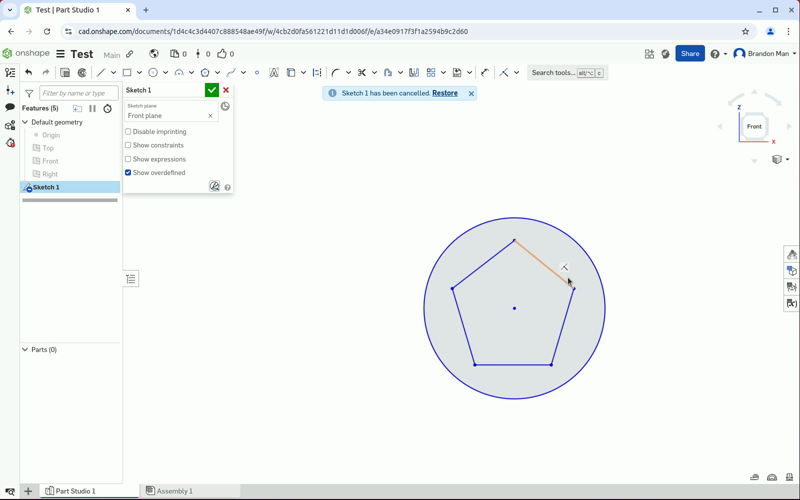
scroll(6)
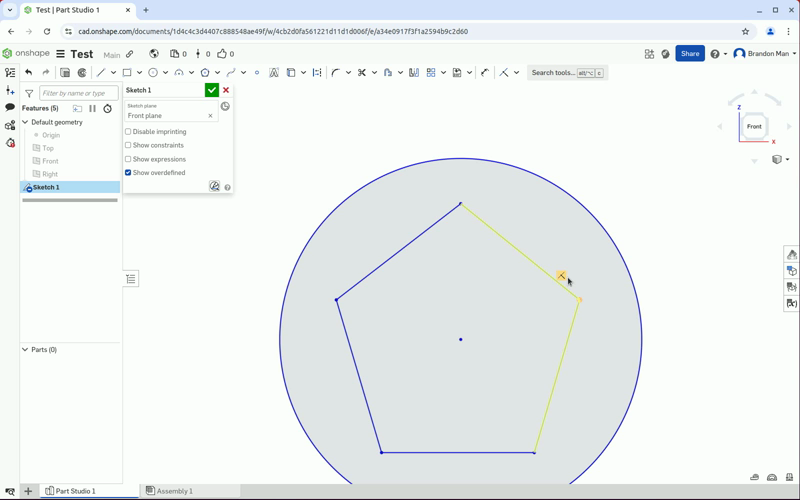
click(568, 277)
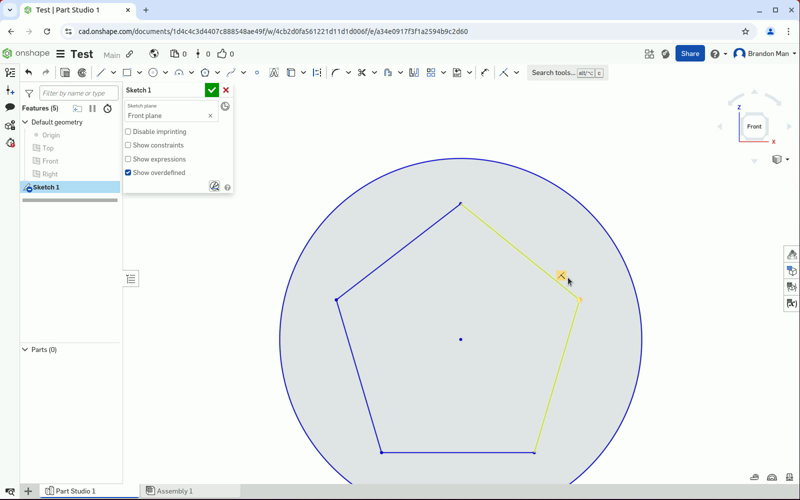
scroll(-6)
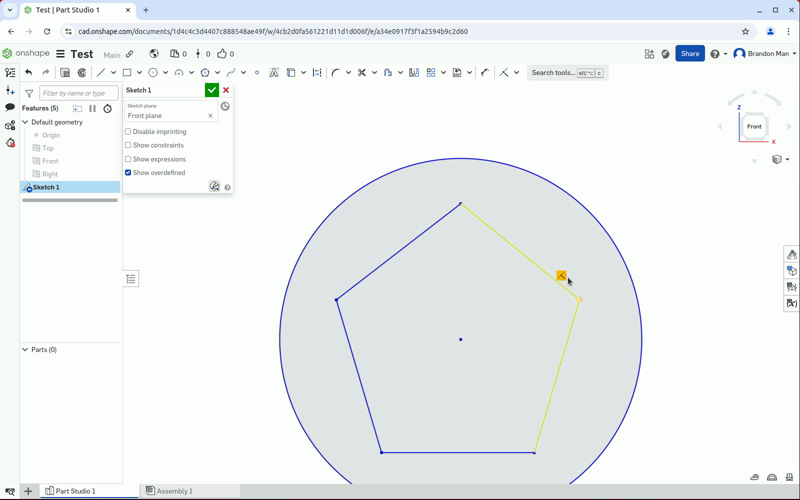
scroll(-6)
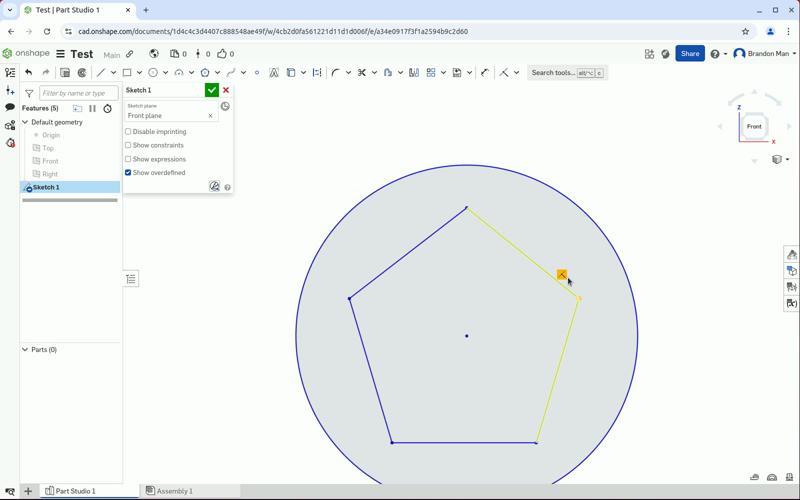
scroll(-6)
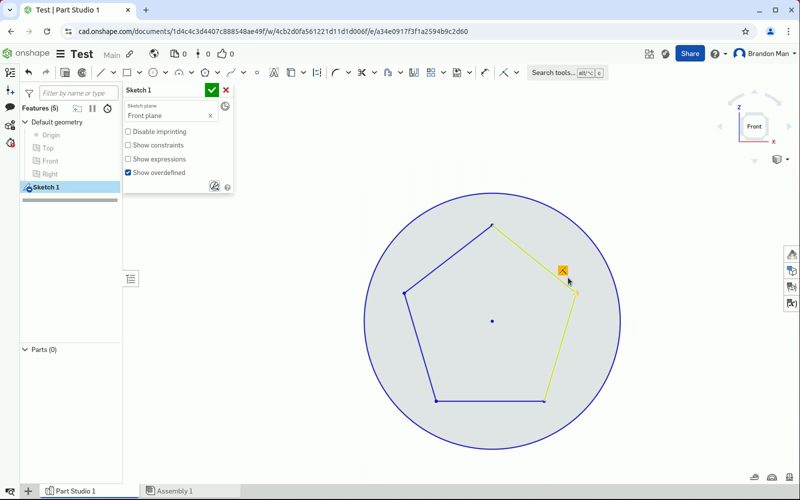
scroll(-6)
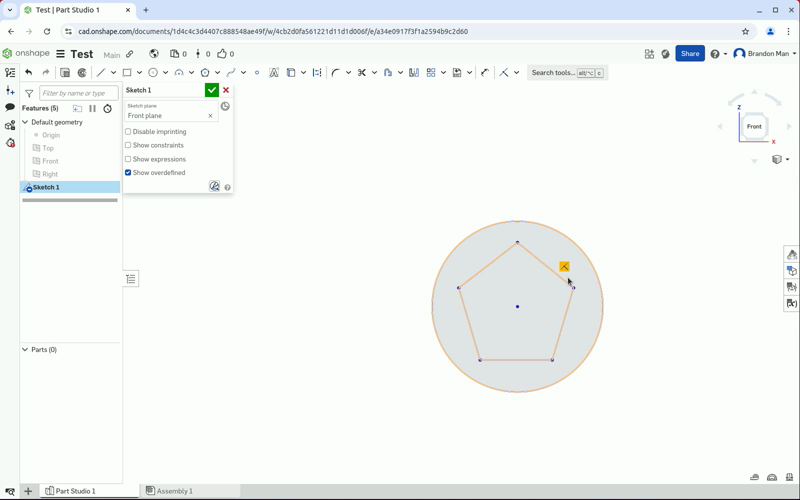
scroll(-6)
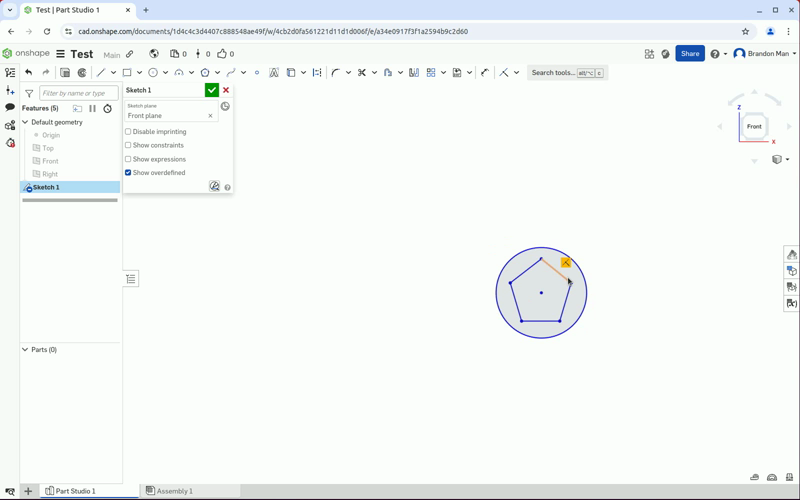
scroll(-6)
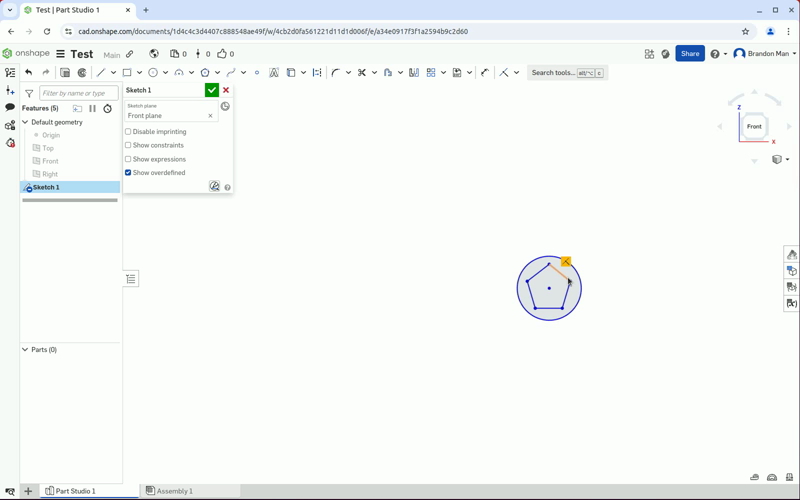
scroll(-6)
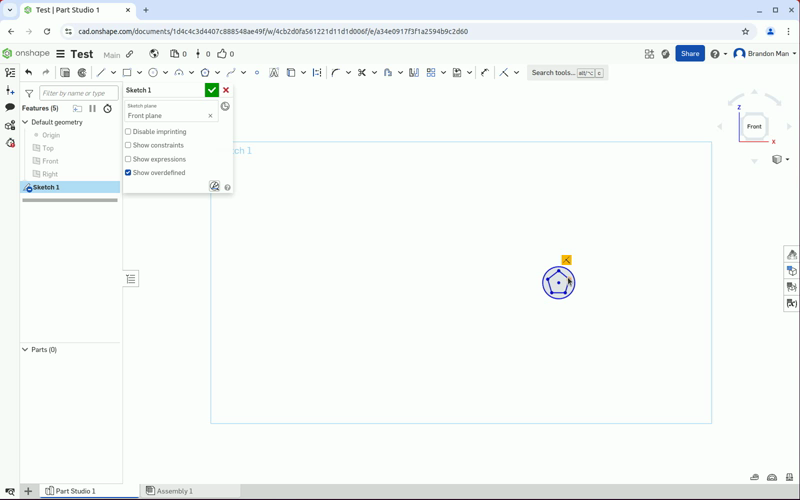
mouse_move(73, 352)
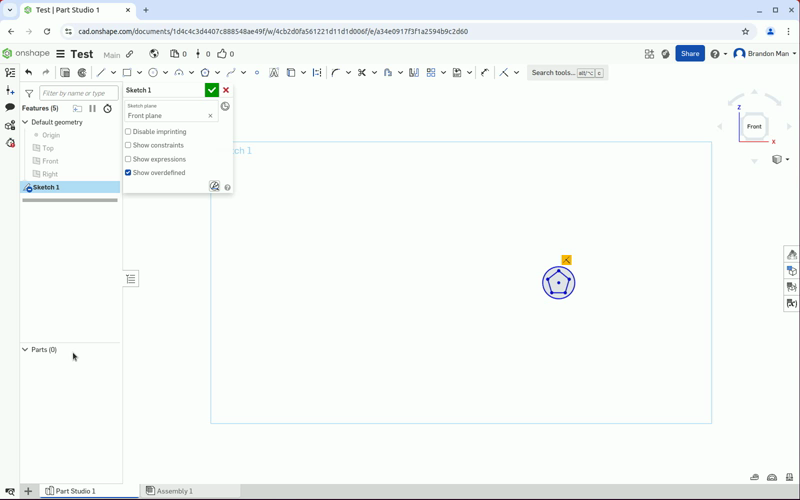
key(shift+y)
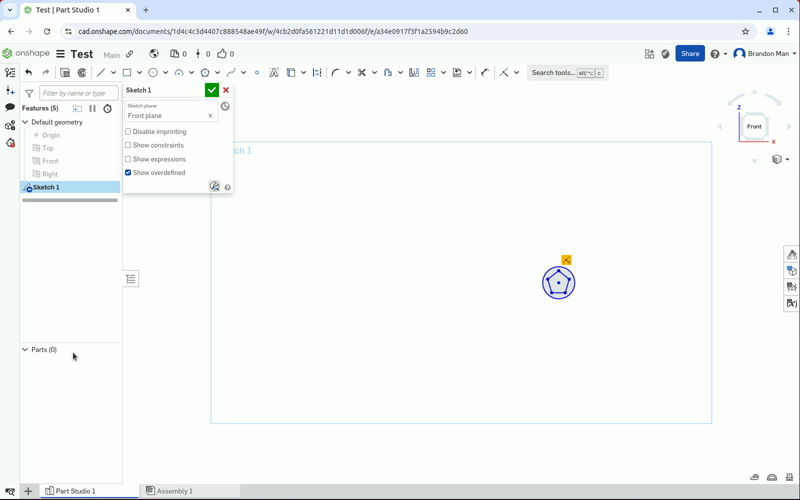
key(shift+e)
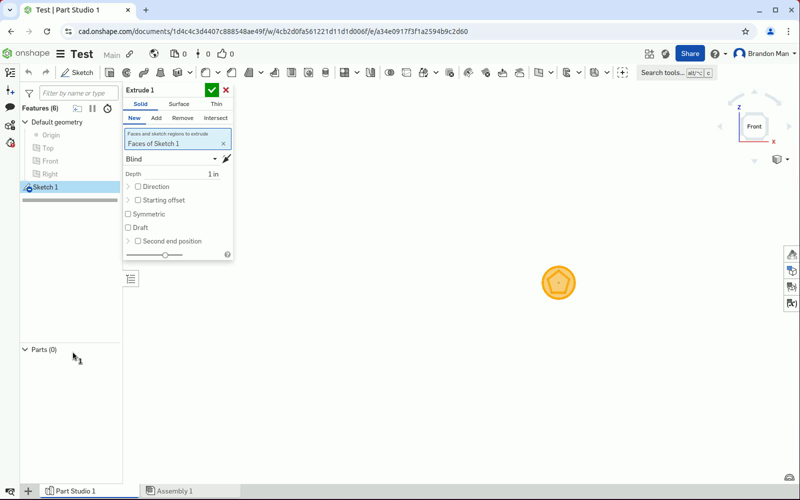
mouse_move(143, 106)
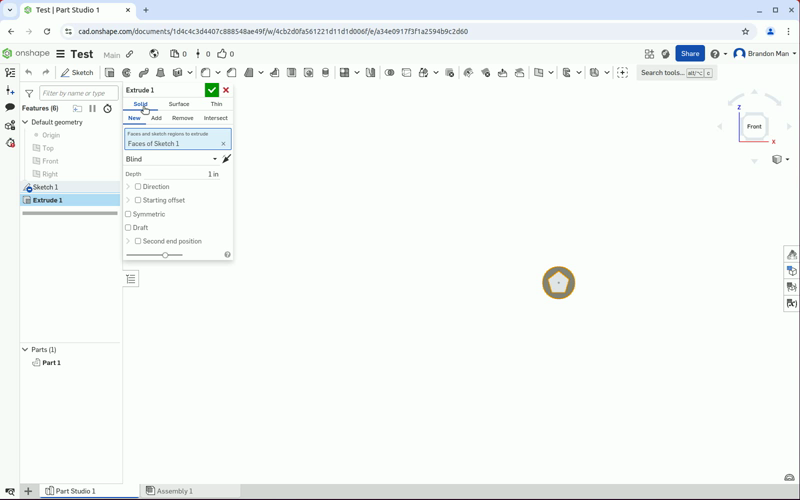
click(143, 106)
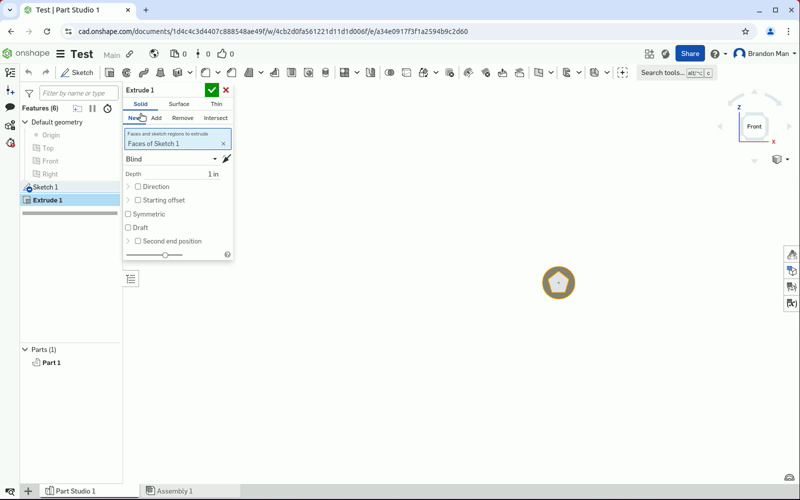
mouse_move(137, 120)
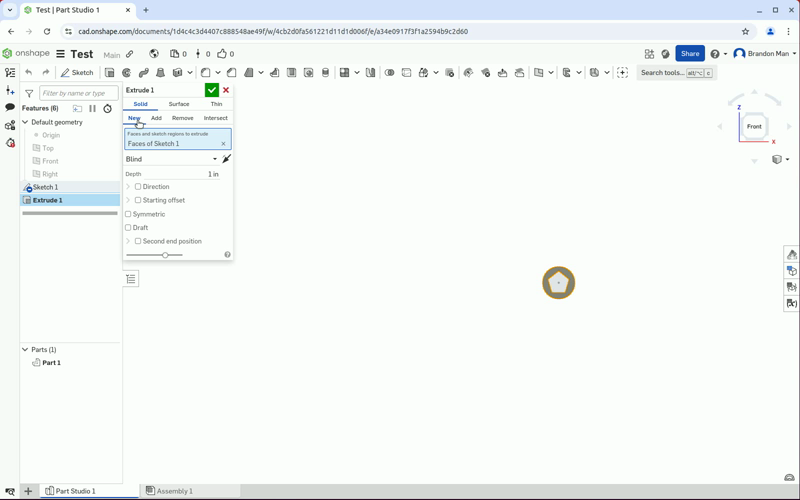
click(137, 120)
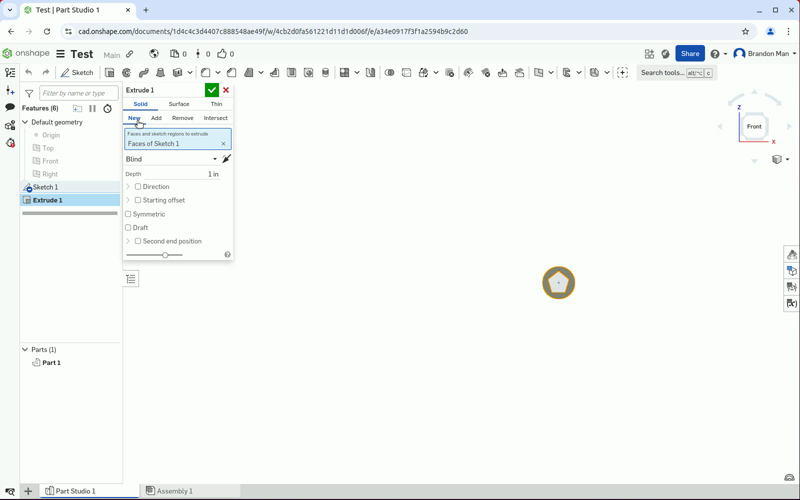
key(tab, 4)
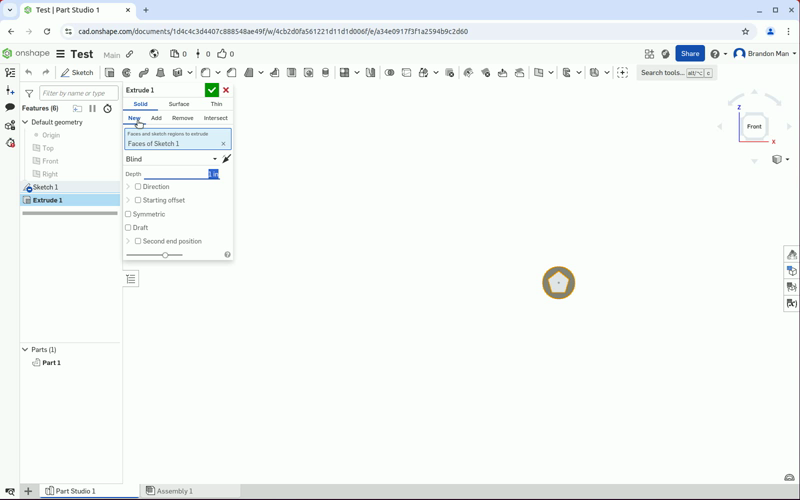
text(1.444)
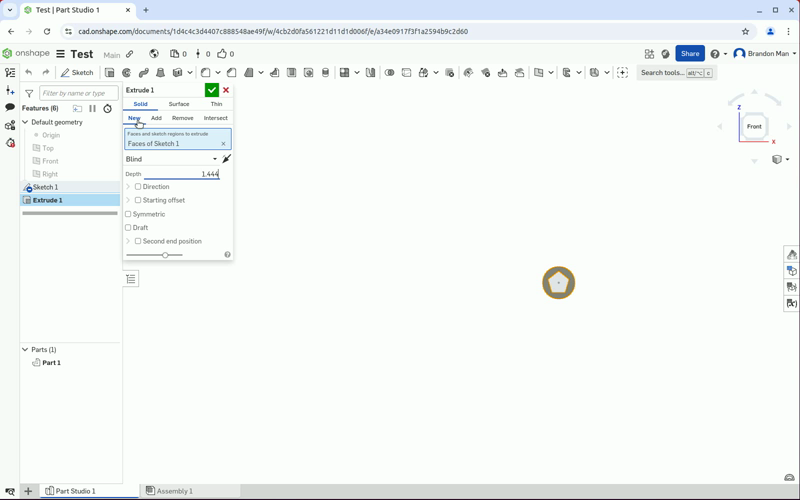
key(tab, 3)
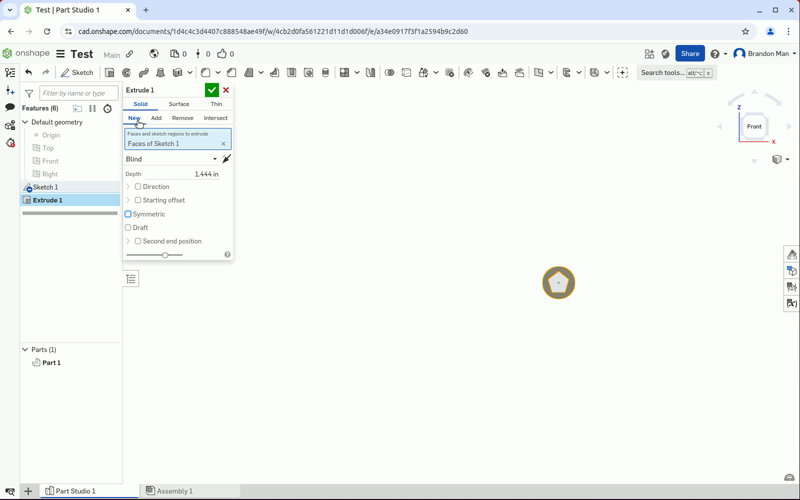
key(space)
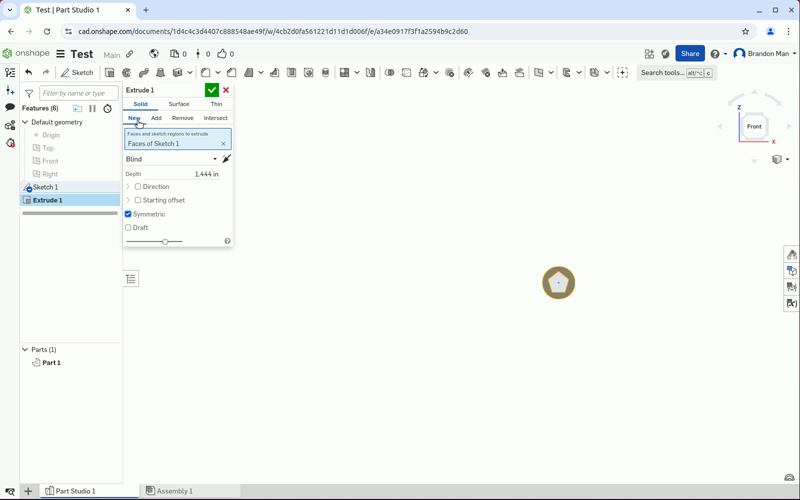
key(enter)
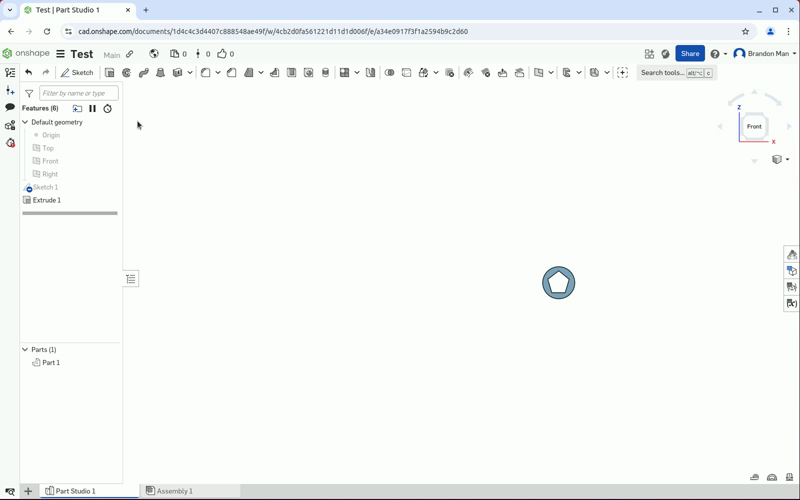
key(shift+h)
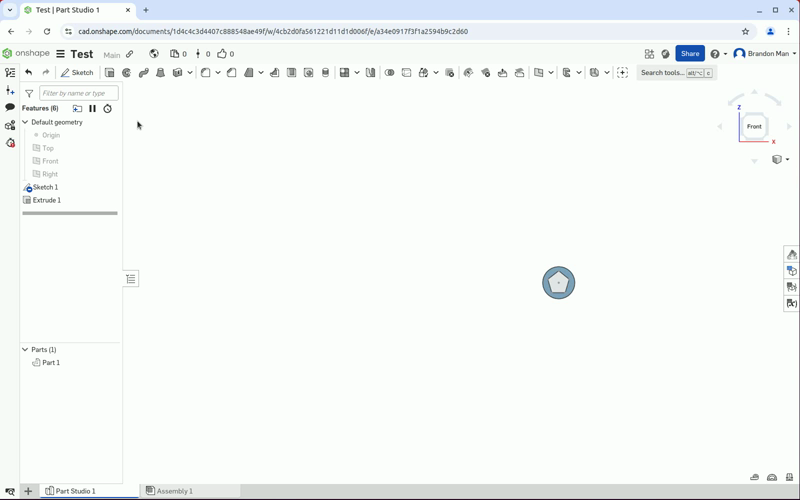
key(shift+h)
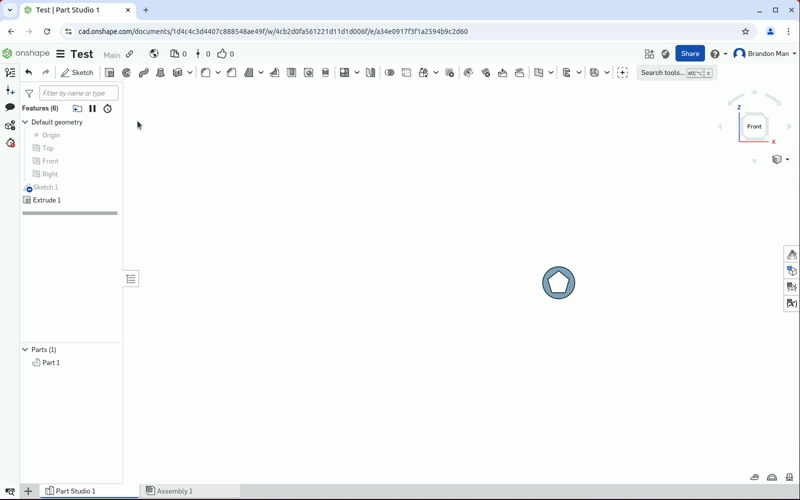
mouse_move(73, 189)
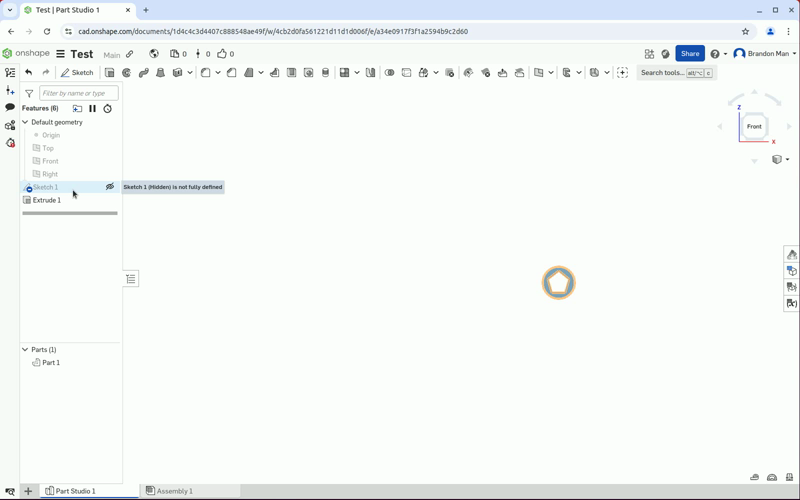
click(73, 189)
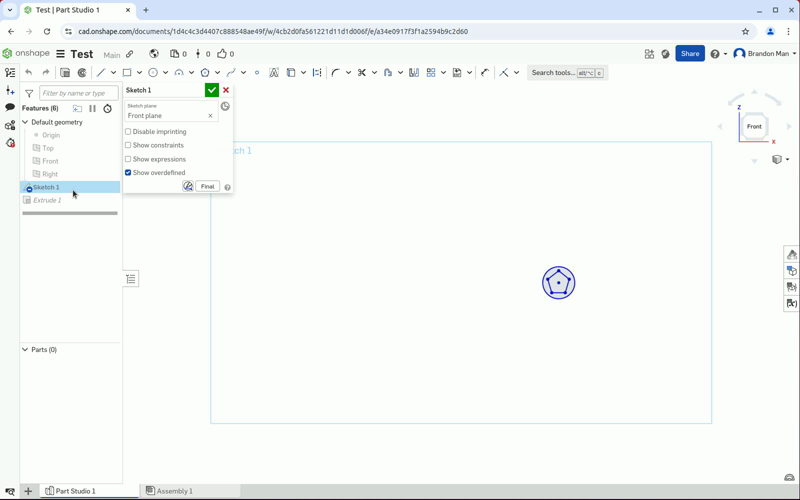
mouse_move(229, 92)
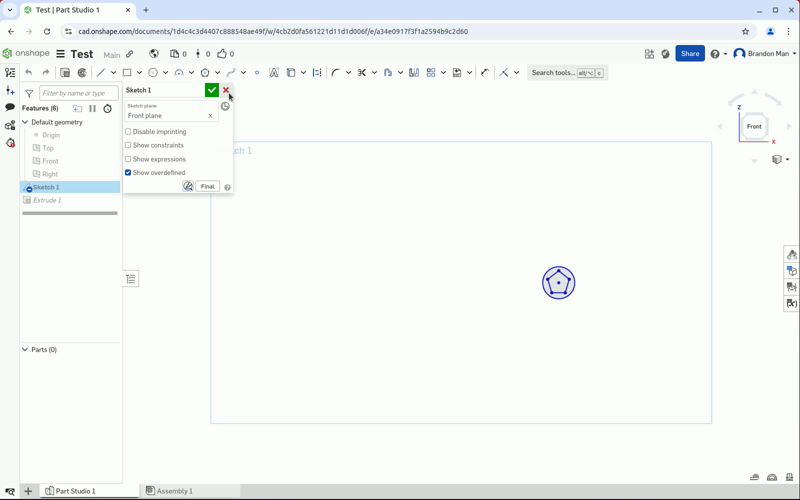
click(229, 92)
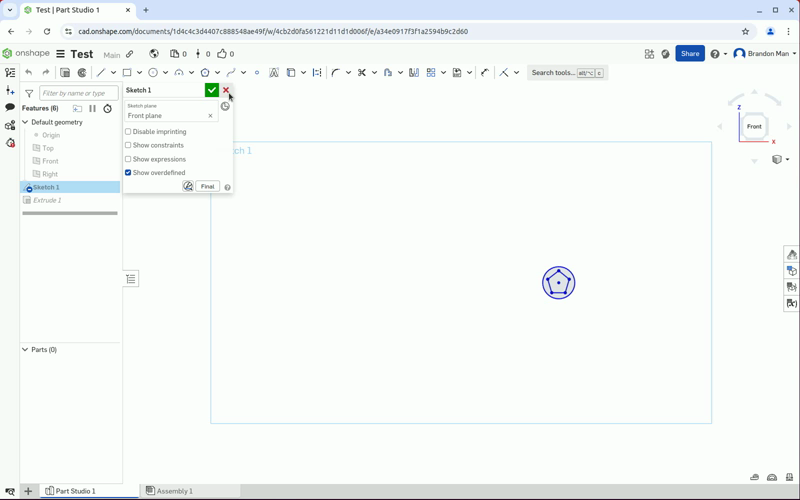
key(shift+s)
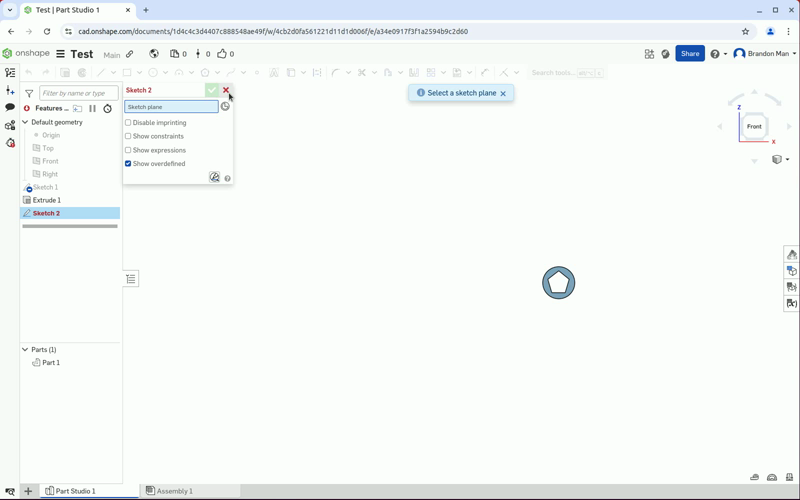
mouse_move(73, 163)
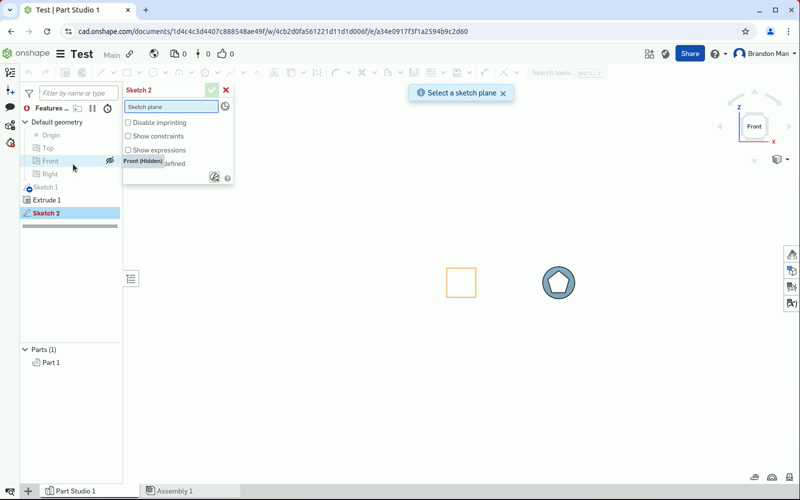
click(73, 163)
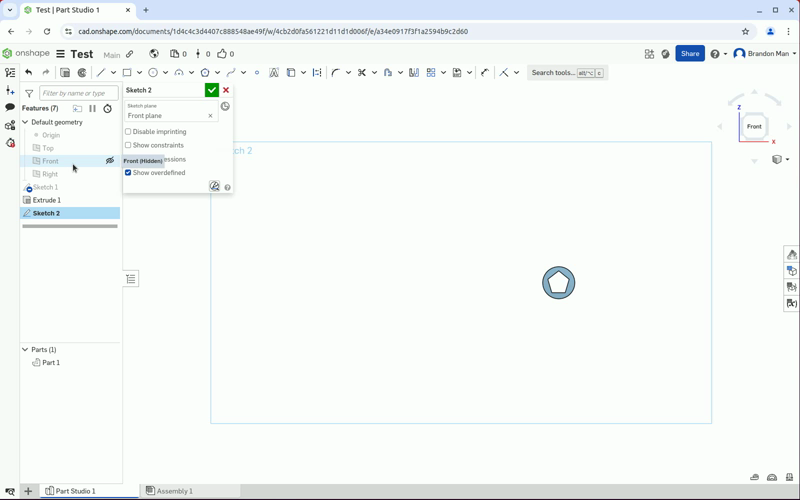
mouse_move(73, 352)
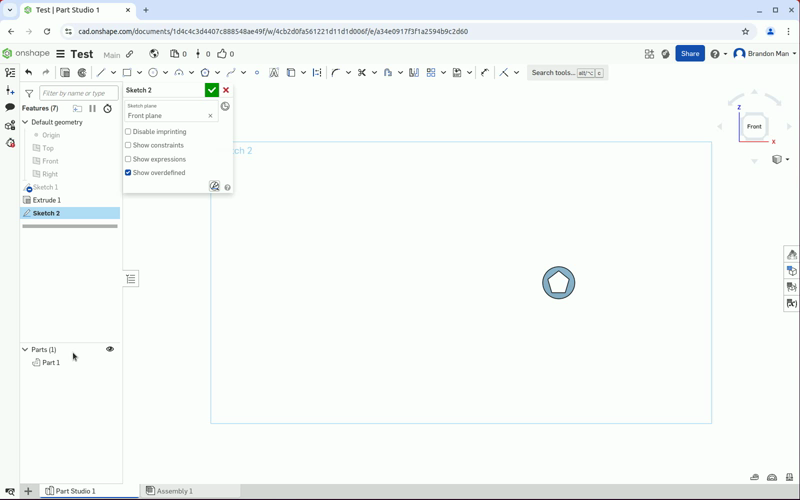
key(y)
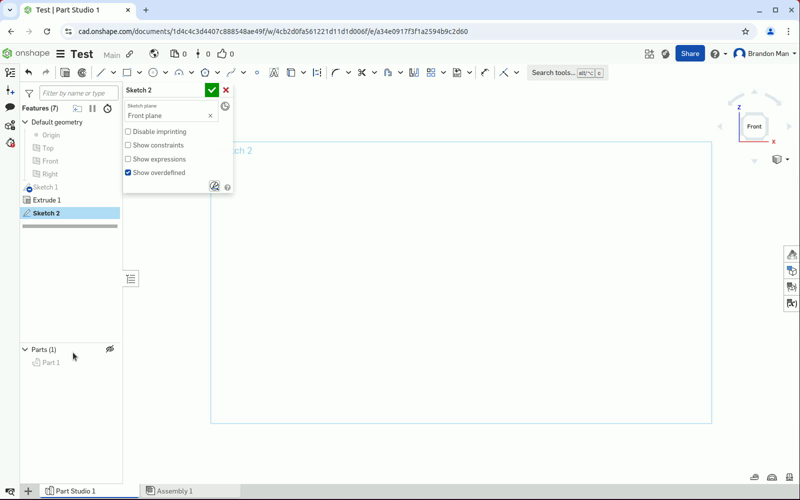
key(c)
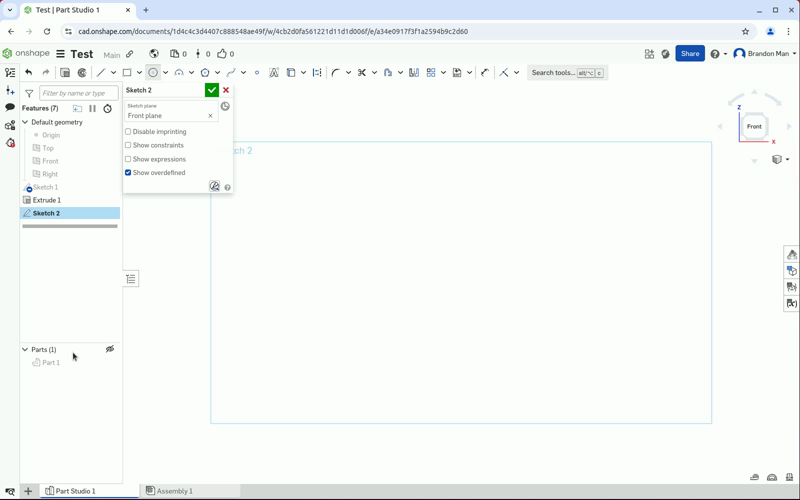
key_down(shift)
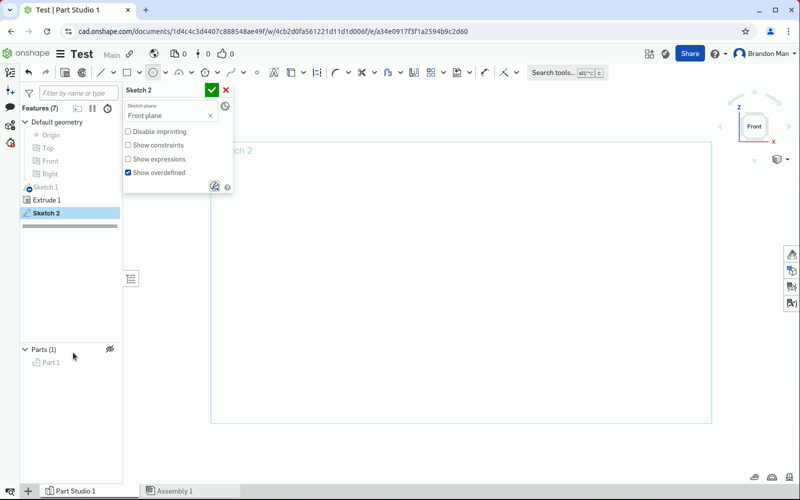
mouse_move(461, 282)
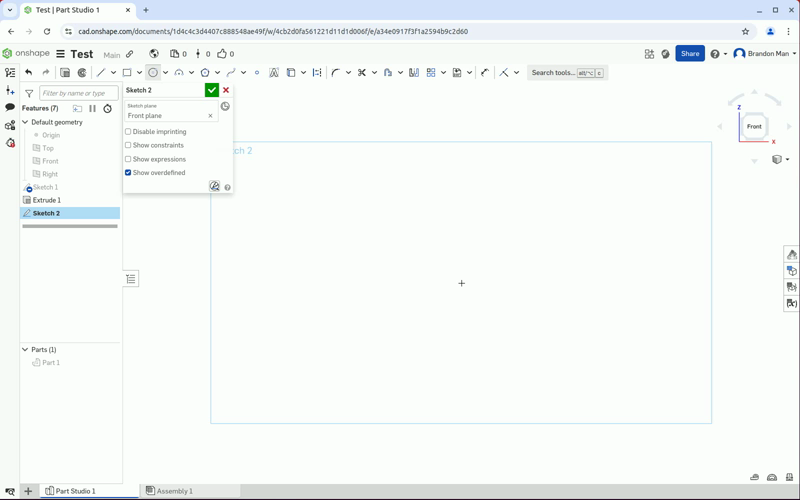
click(461, 282)
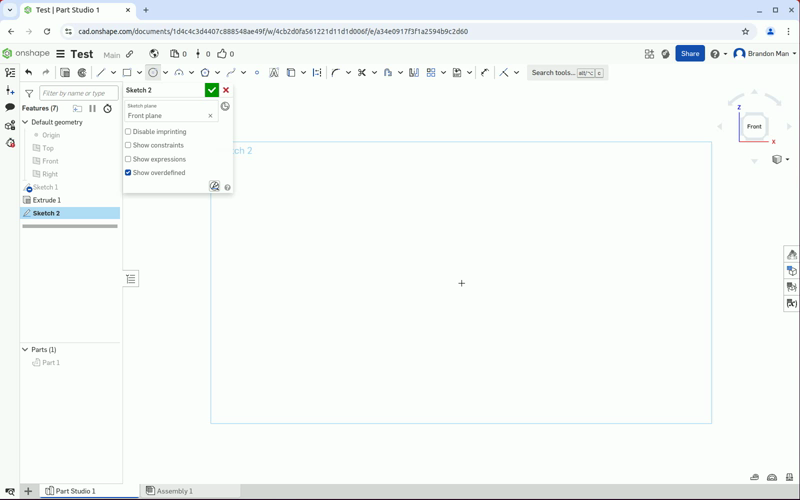
key_up(shift)
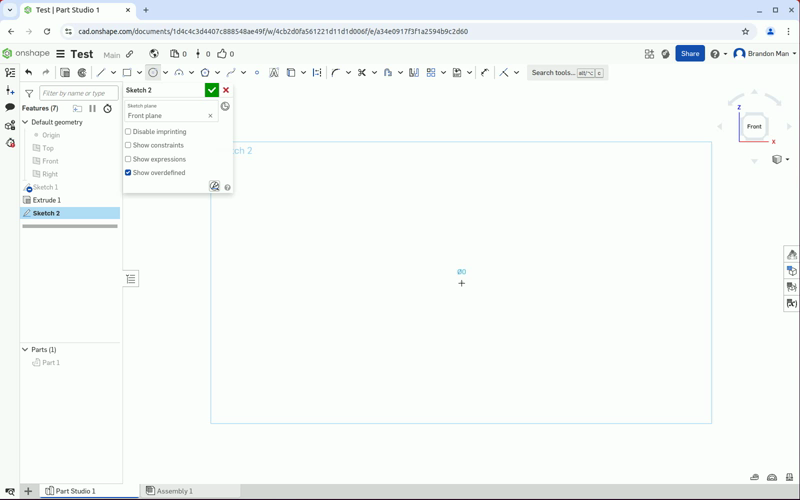
mouse_move(485, 282)
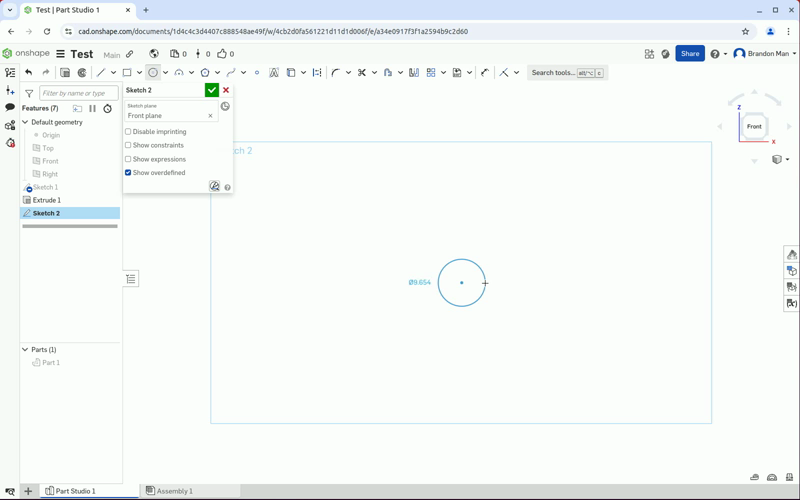
click(485, 282)
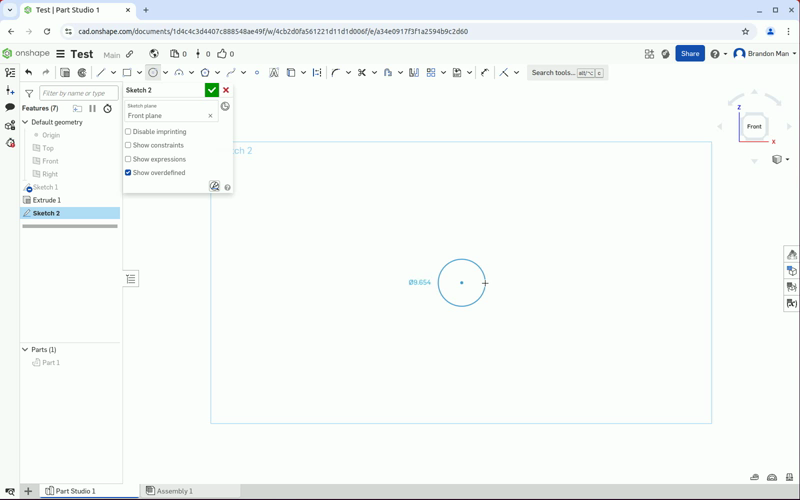
key(esc)
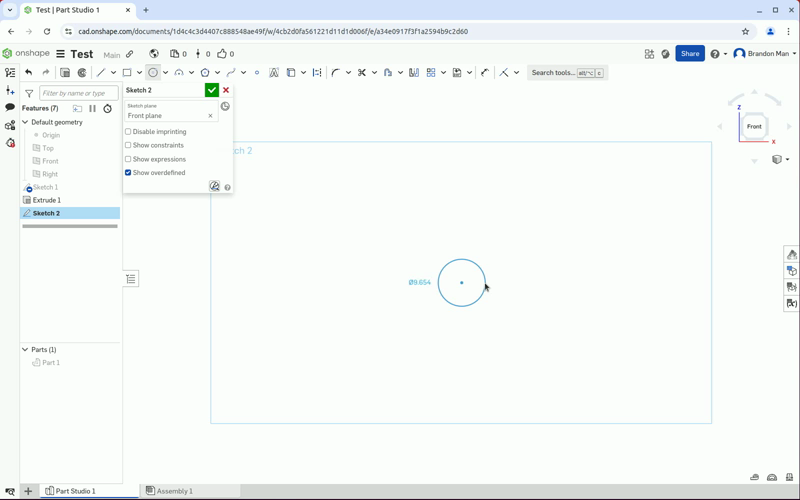
key(l)
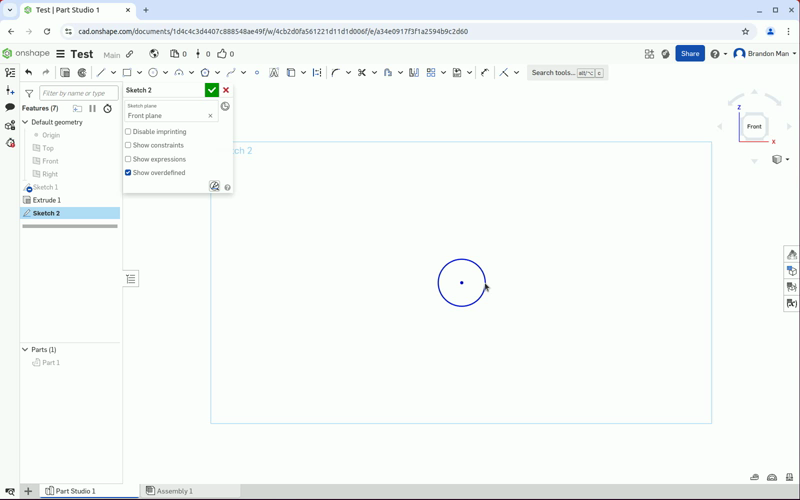
key_down(shift)
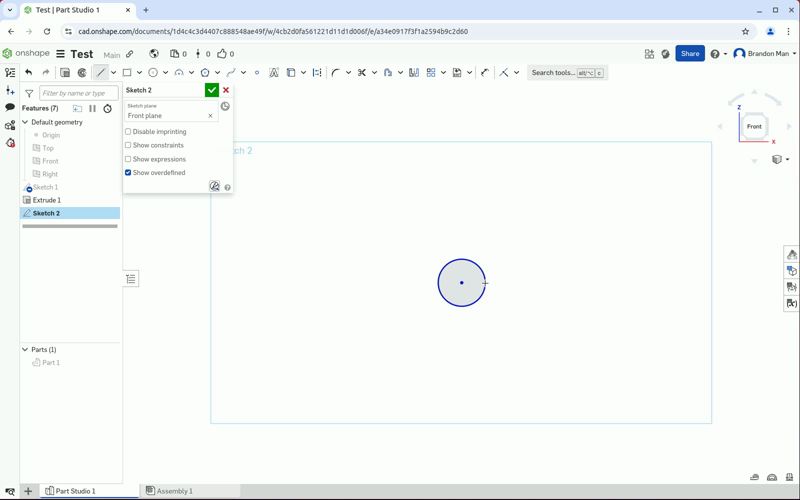
mouse_move(446, 282)
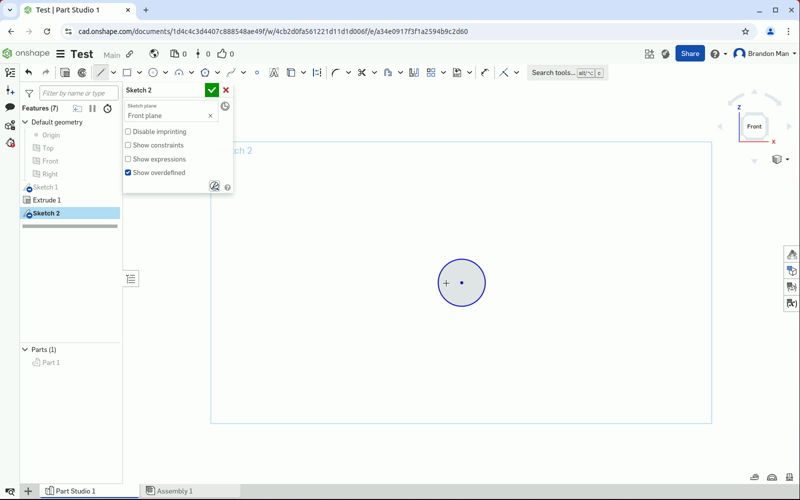
click(446, 282)
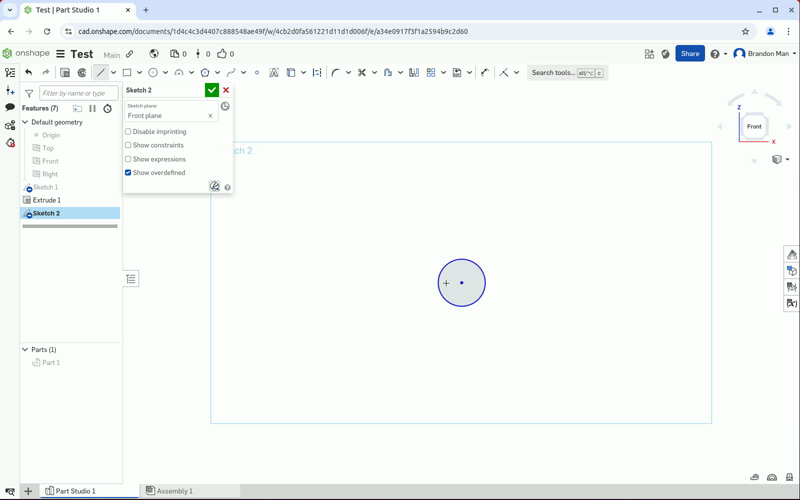
key_up(shift)
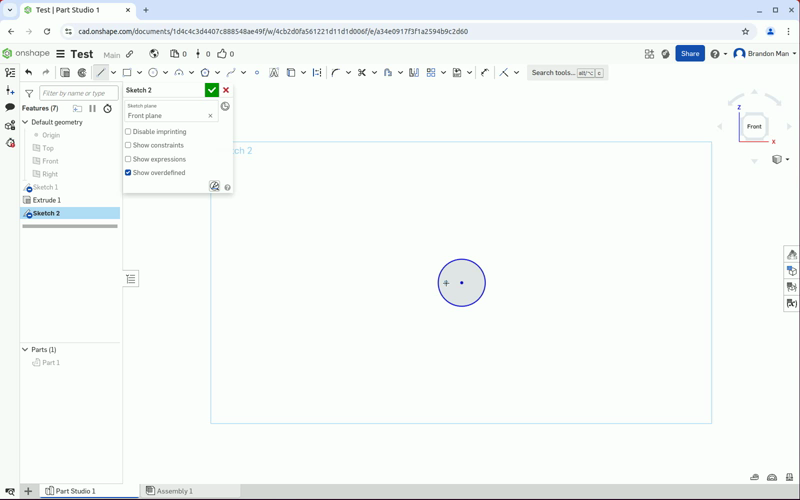
key_down(shift)
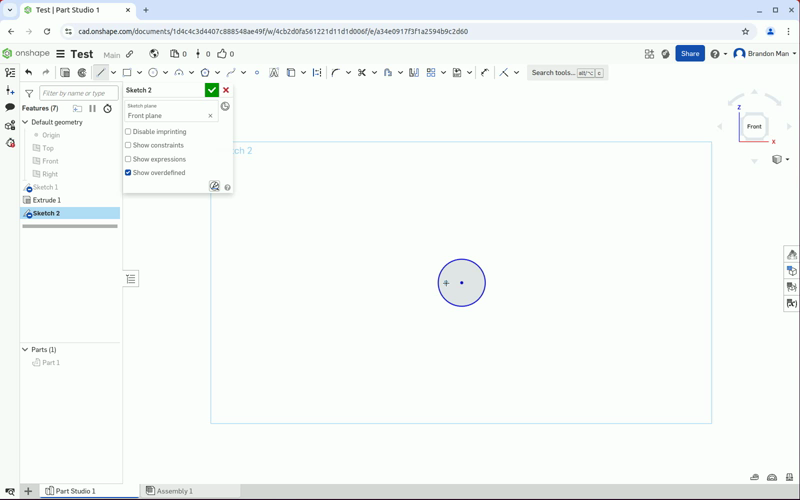
mouse_move(476, 282)
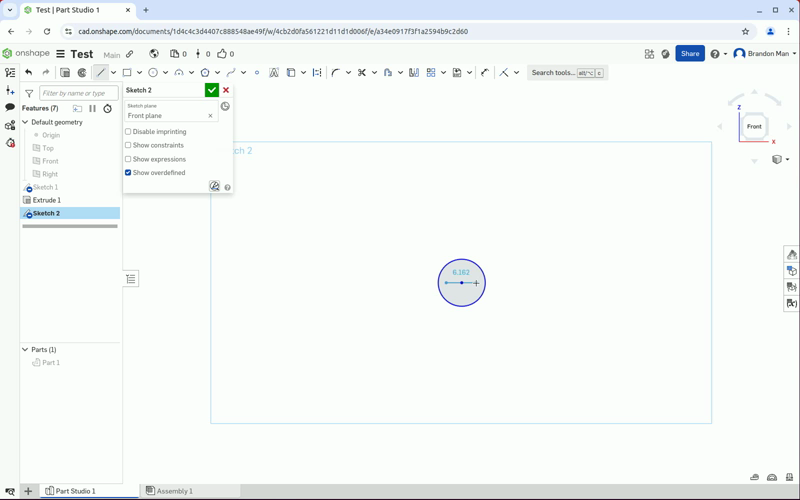
mouse_move(454, 296)
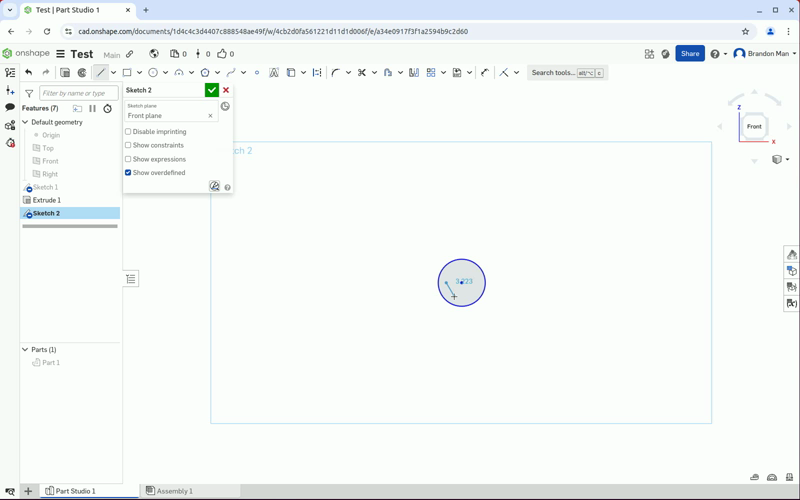
click(454, 296)
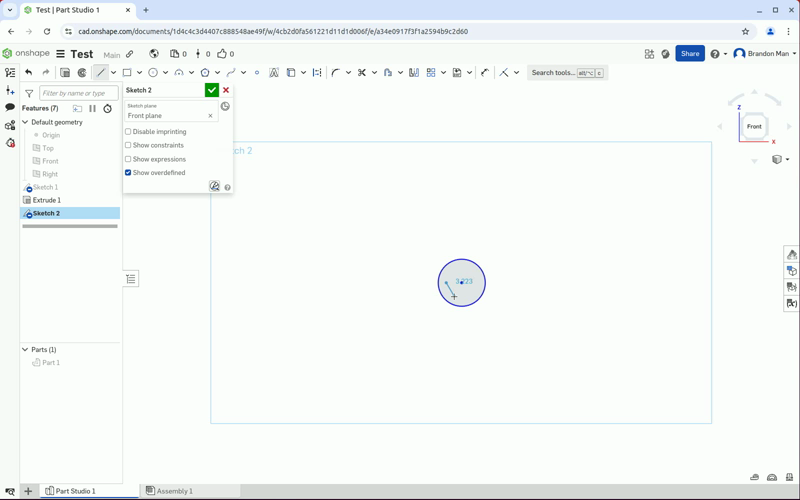
key_up(shift)
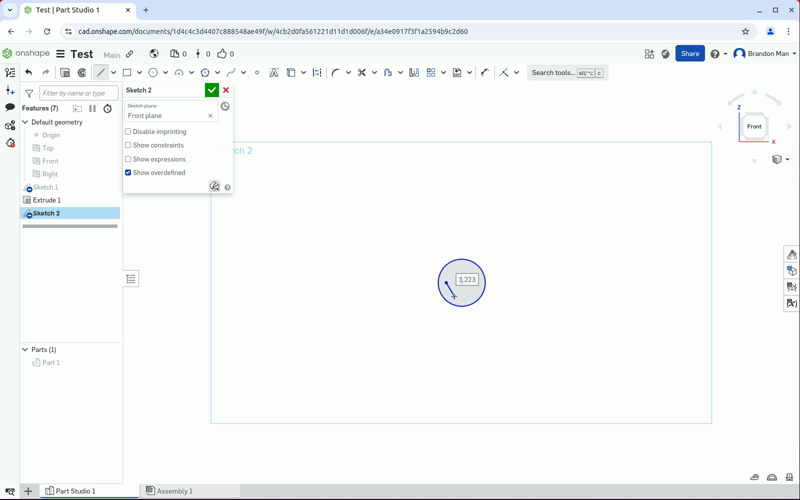
key_down(shift)
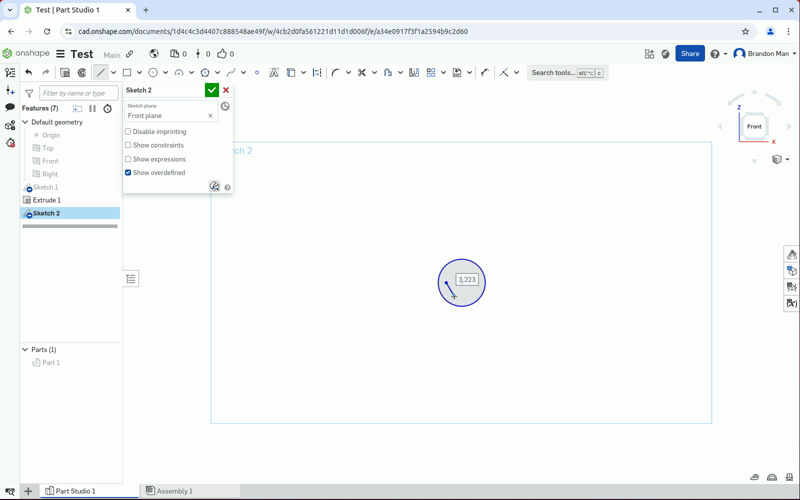
mouse_move(484, 296)
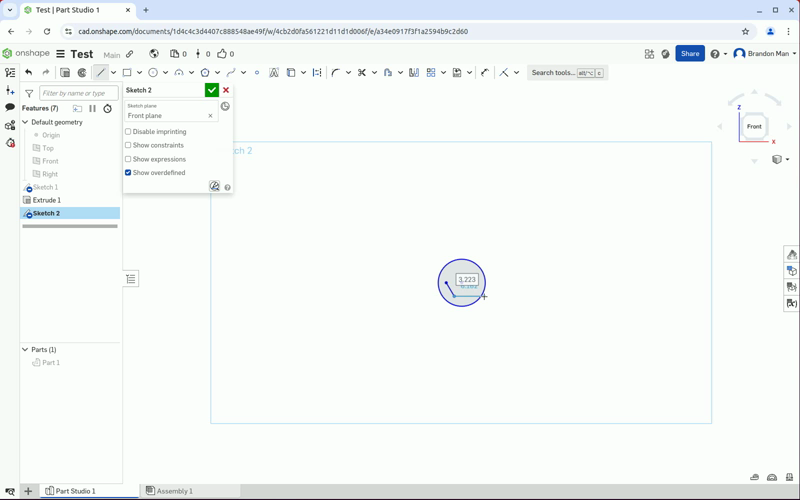
mouse_move(469, 296)
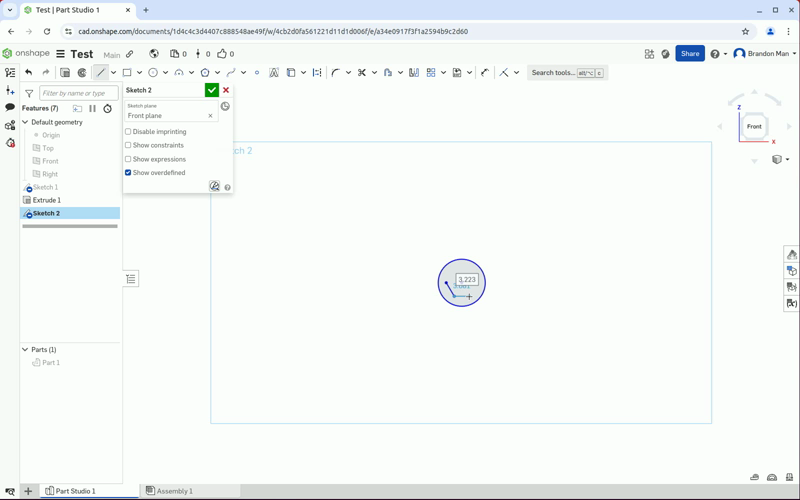
click(469, 296)
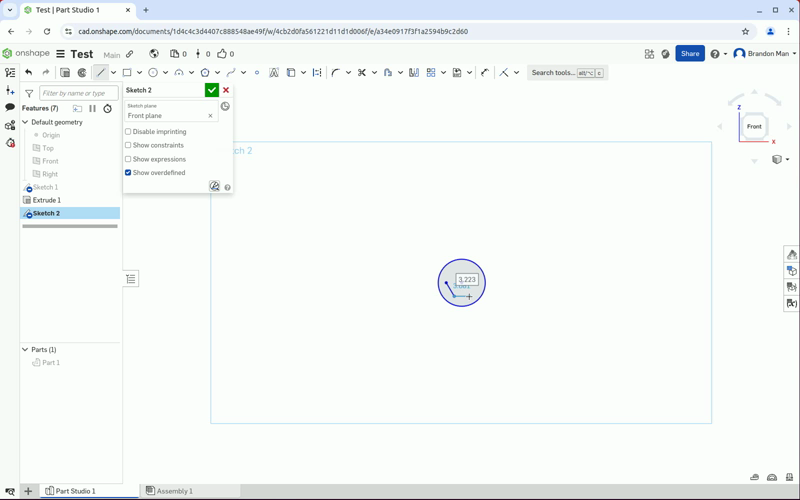
key_up(shift)
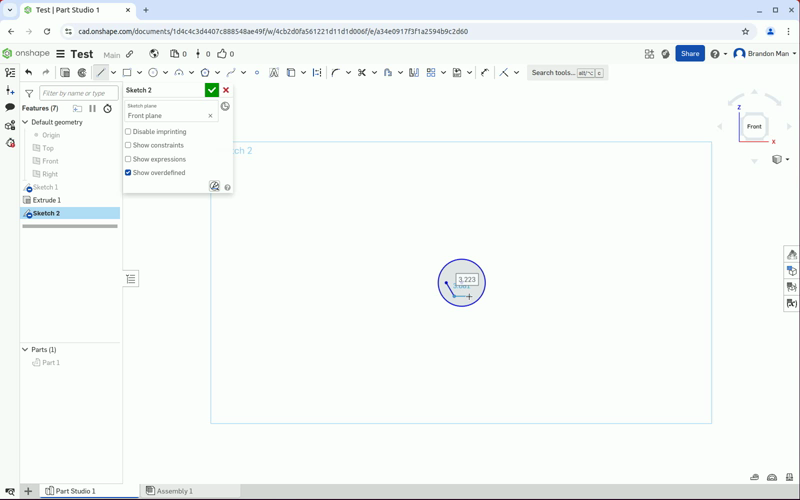
key_down(shift)
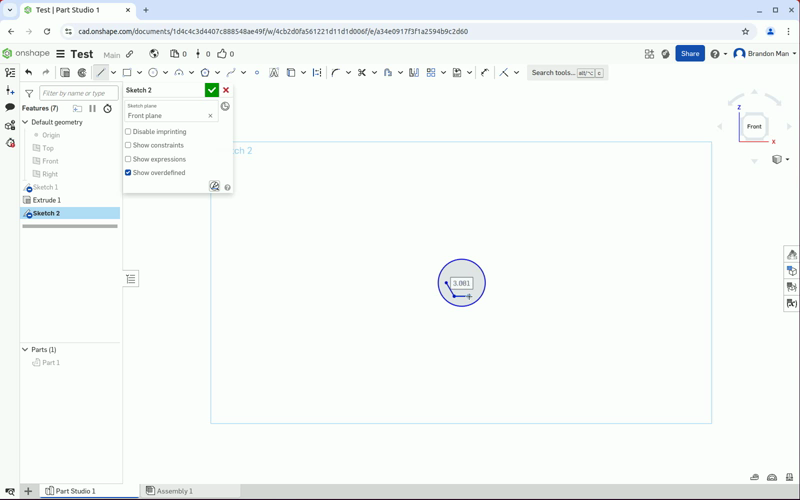
mouse_move(499, 296)
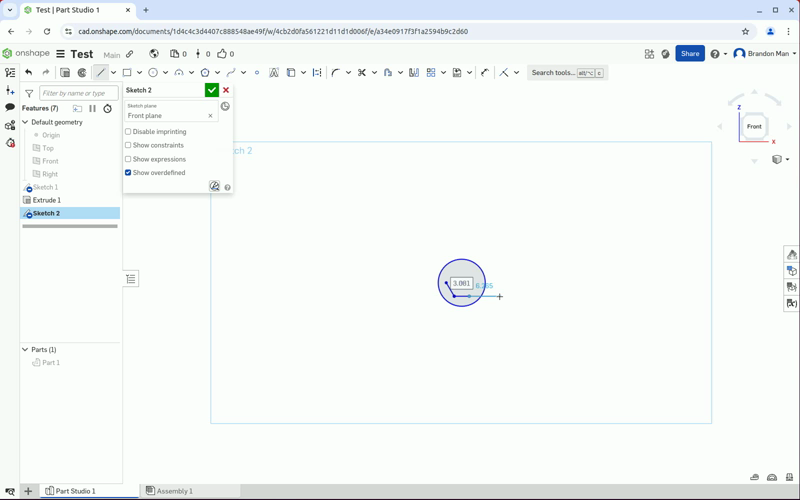
mouse_move(477, 282)
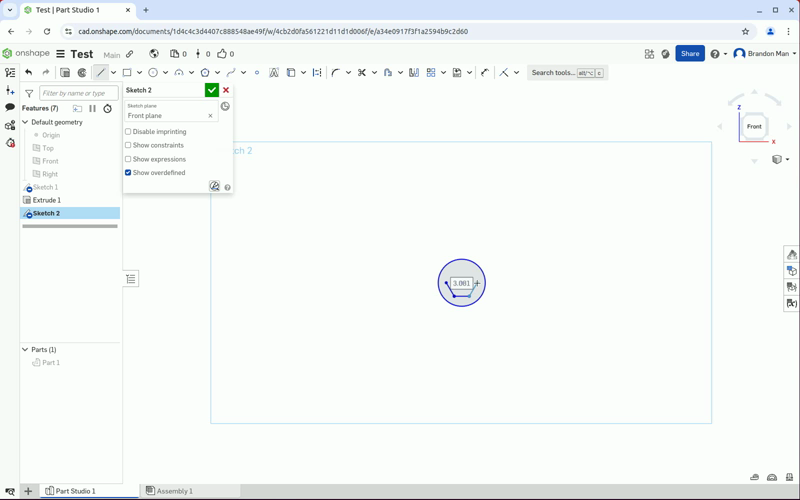
click(477, 282)
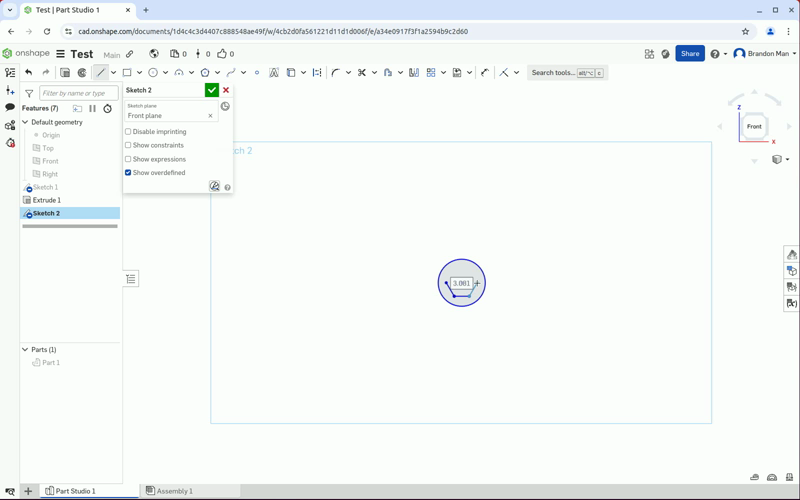
key_up(shift)
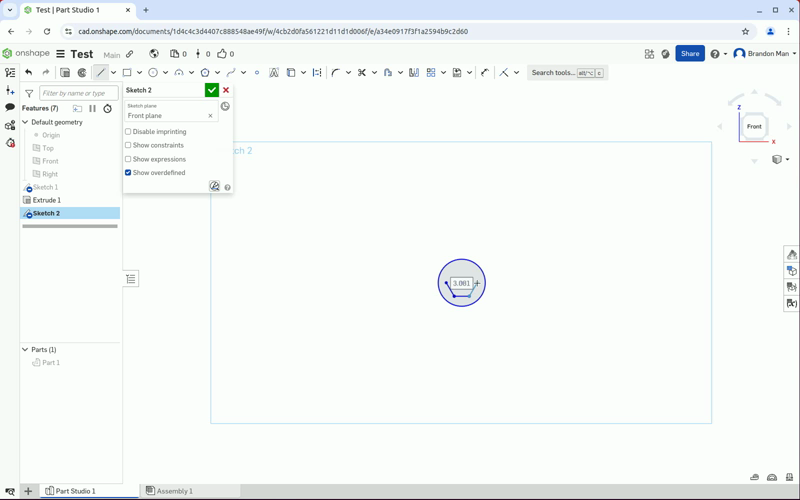
key_down(shift)
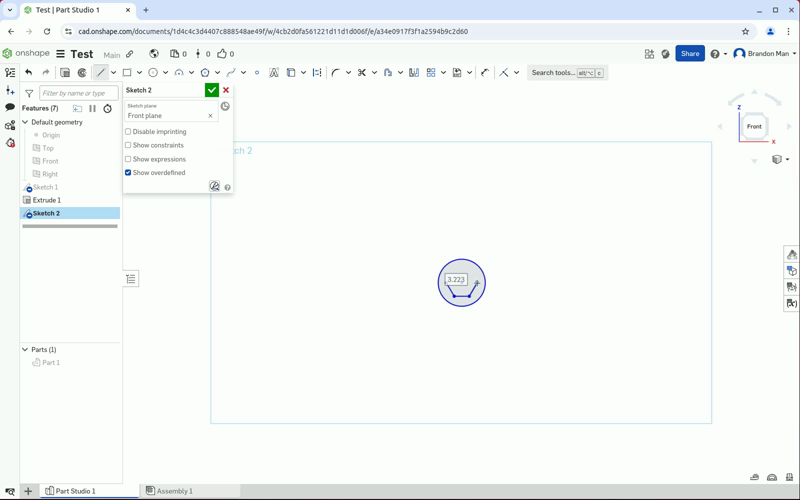
mouse_move(507, 282)
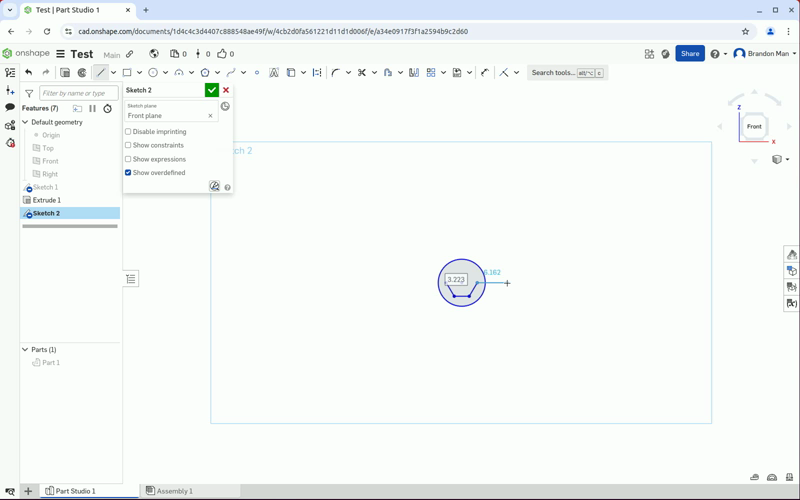
mouse_move(469, 269)
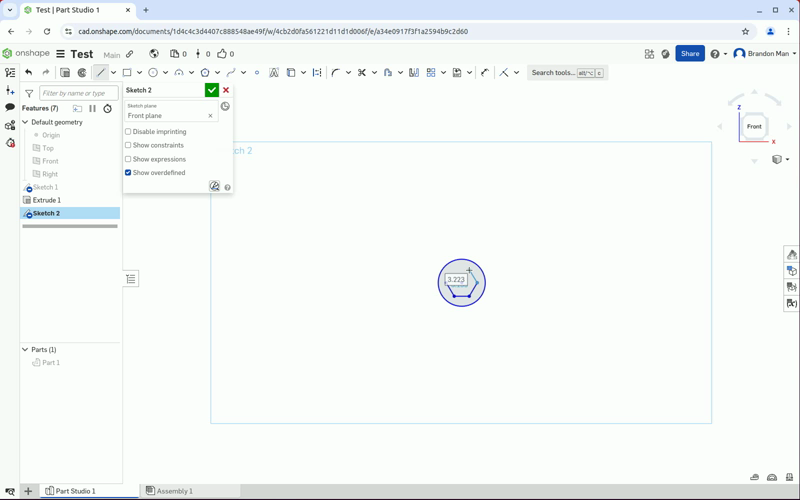
click(469, 269)
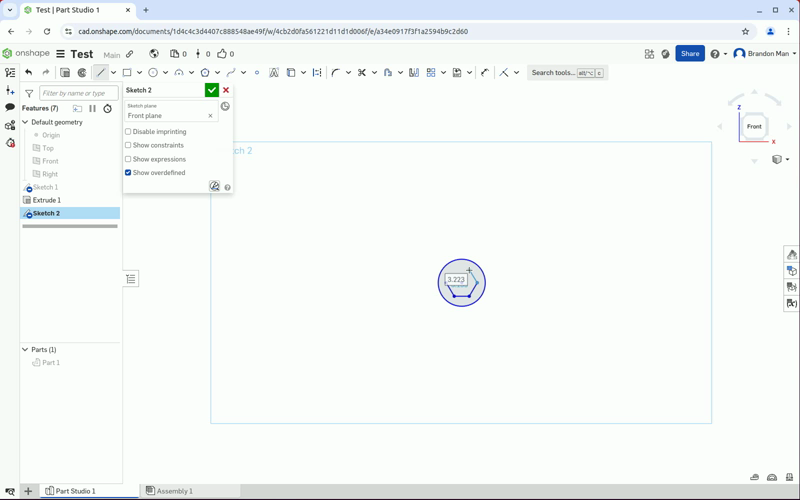
key_up(shift)
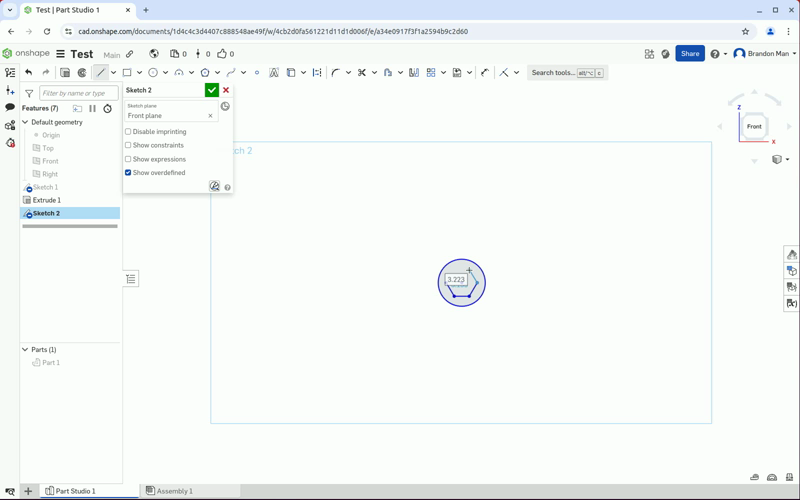
key_down(shift)
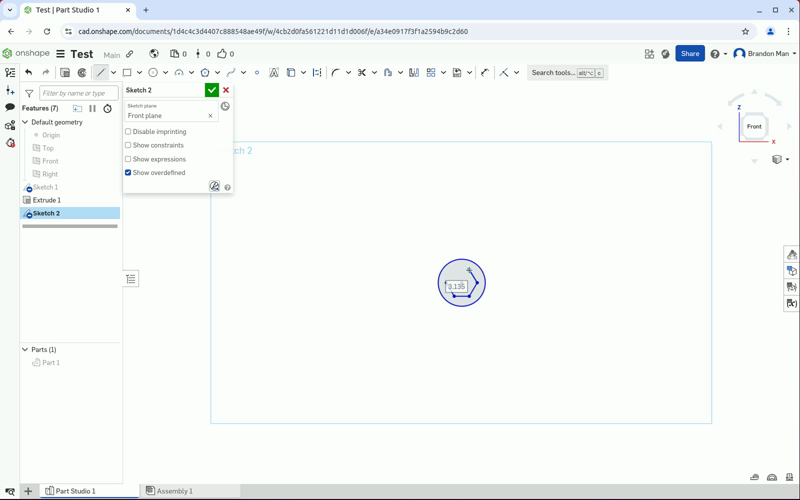
mouse_move(499, 269)
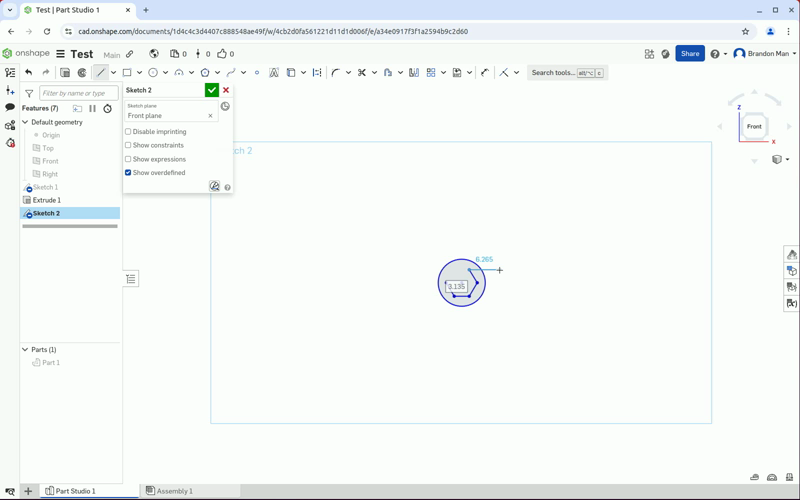
mouse_move(454, 269)
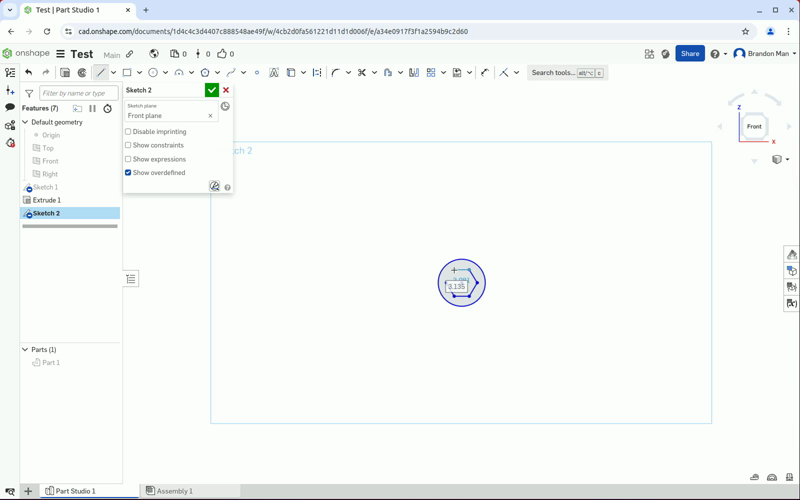
click(454, 269)
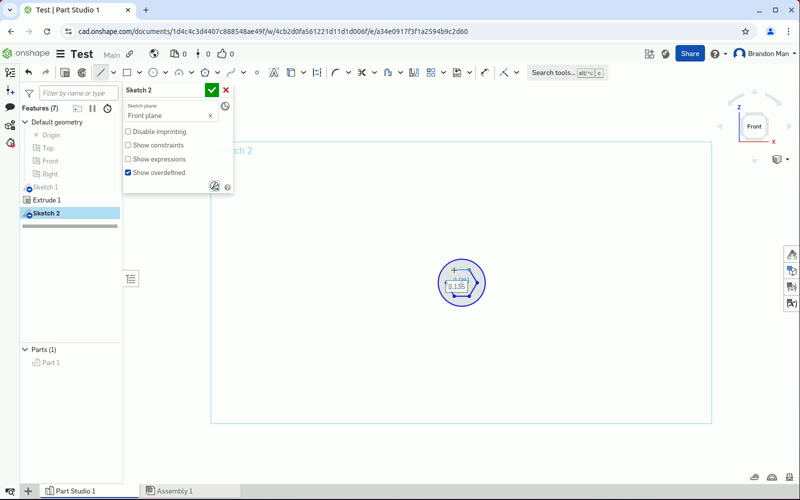
key_up(shift)
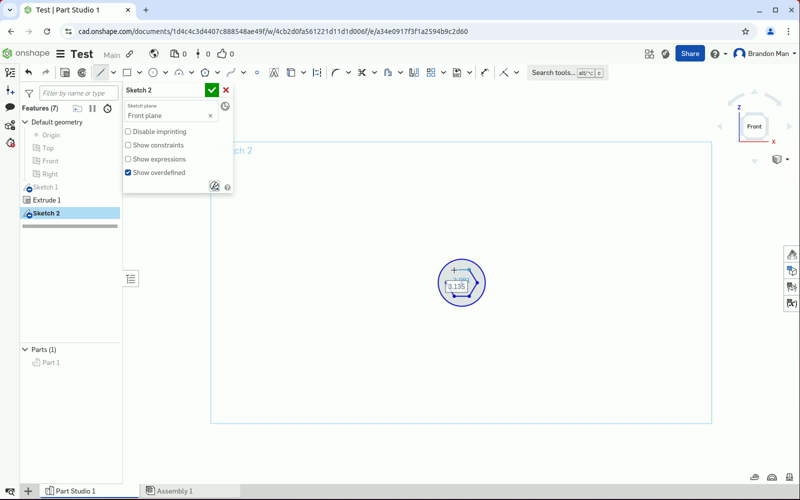
mouse_move(484, 269)
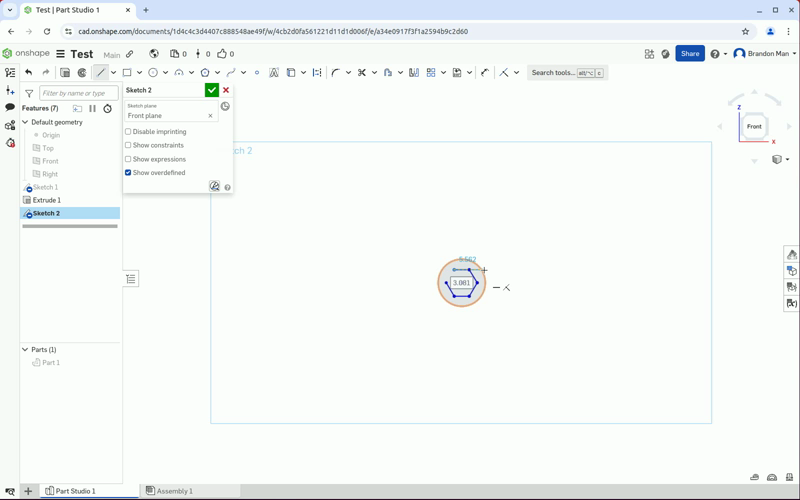
key_down(shift)
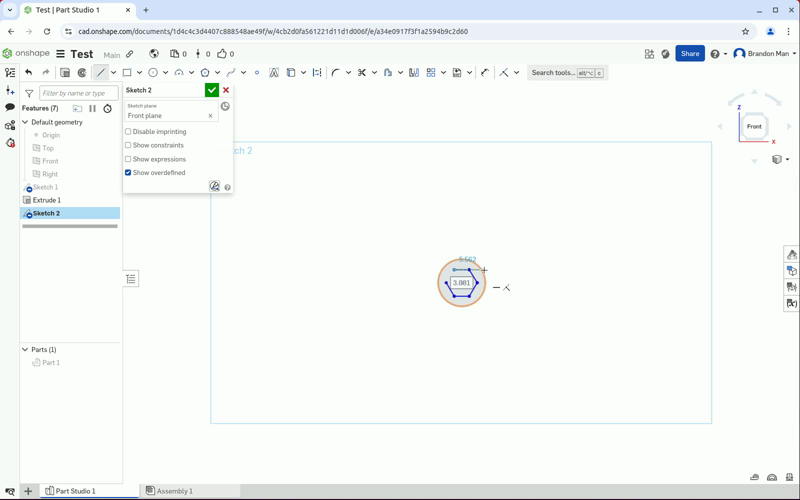
mouse_move(446, 282)
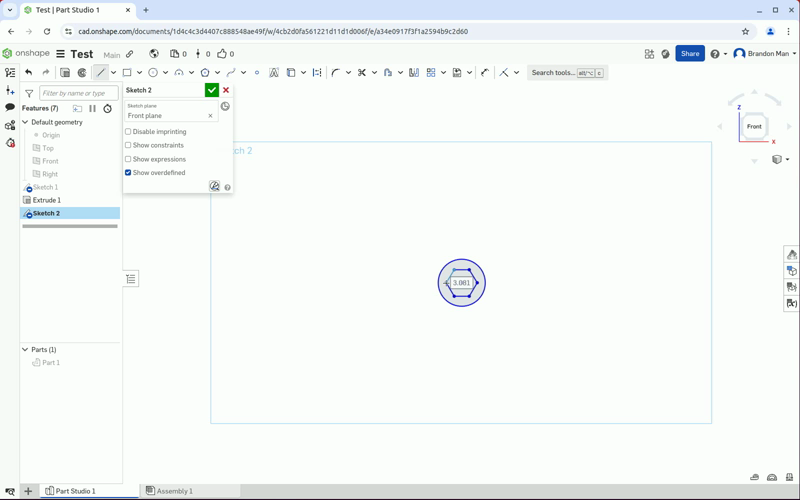
key_up(shift)
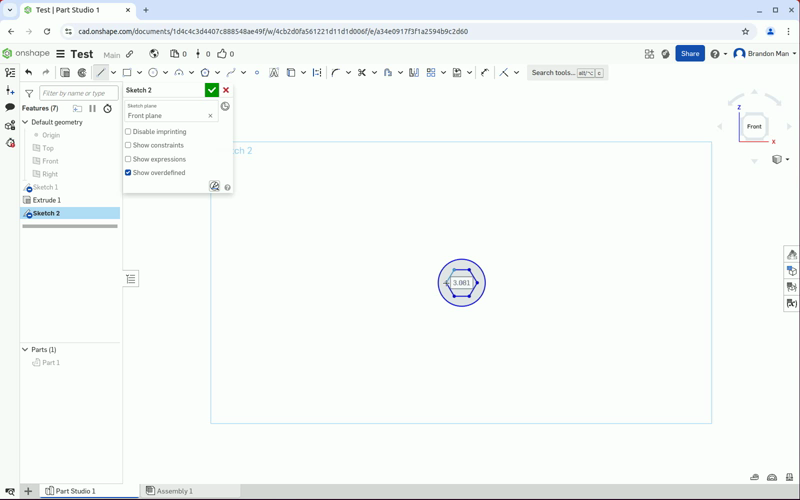
click(446, 282)
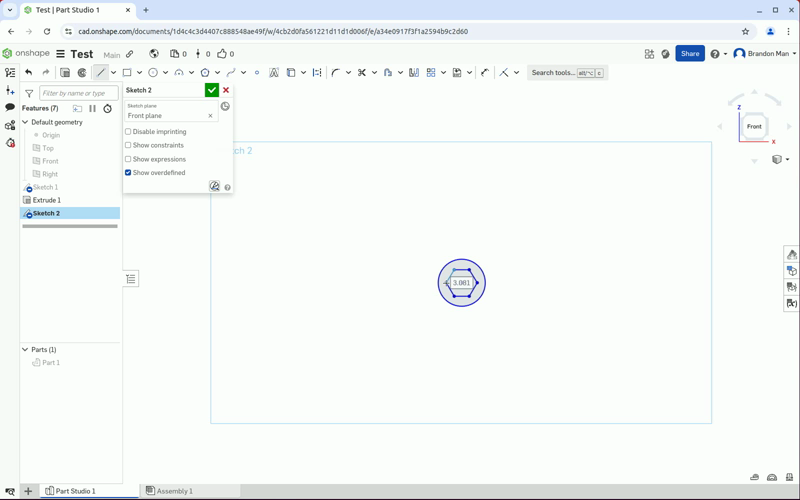
key(esc)
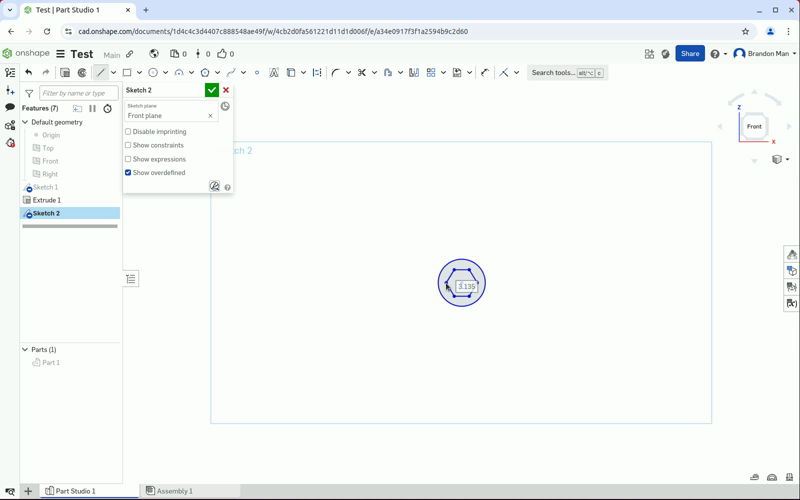
mouse_move(449, 265)
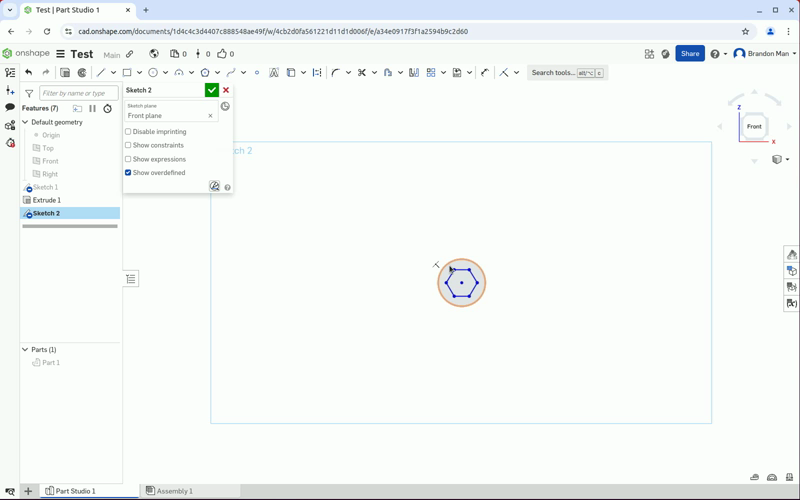
scroll(6)
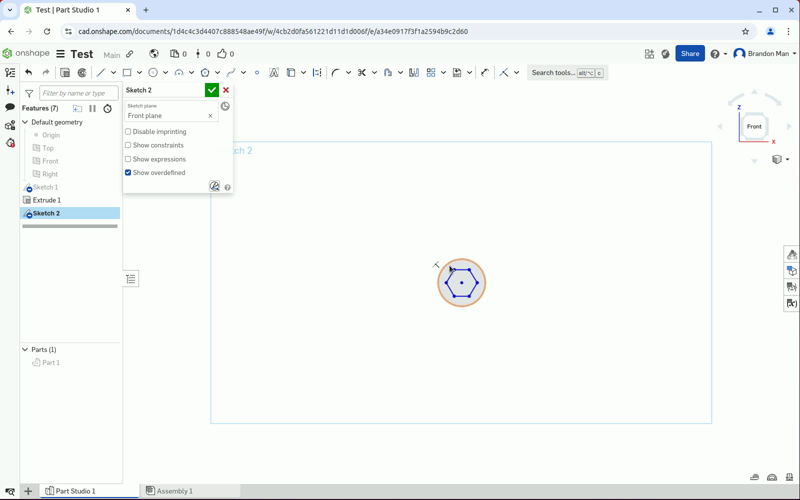
scroll(6)
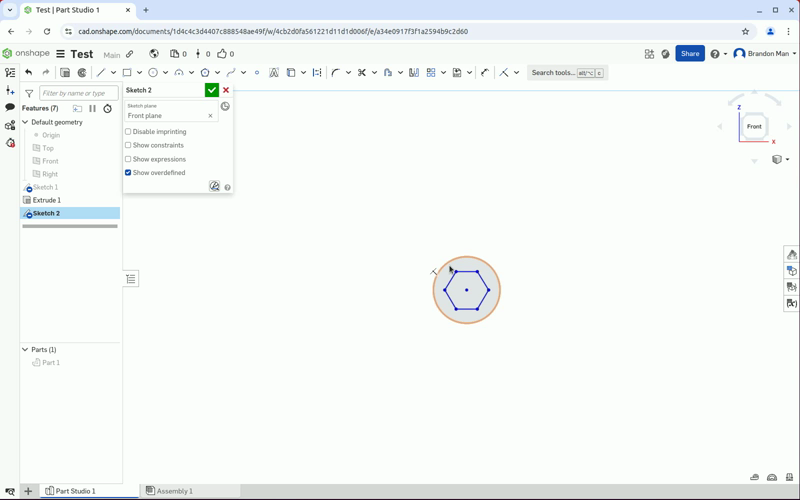
scroll(6)
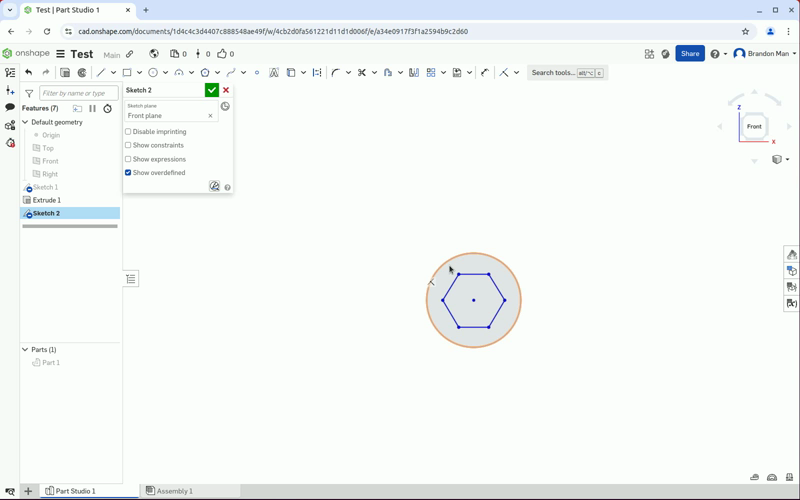
scroll(6)
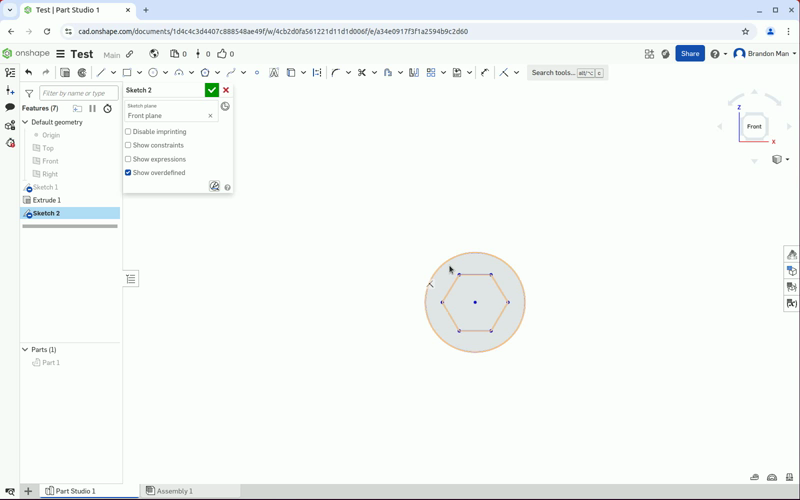
scroll(6)
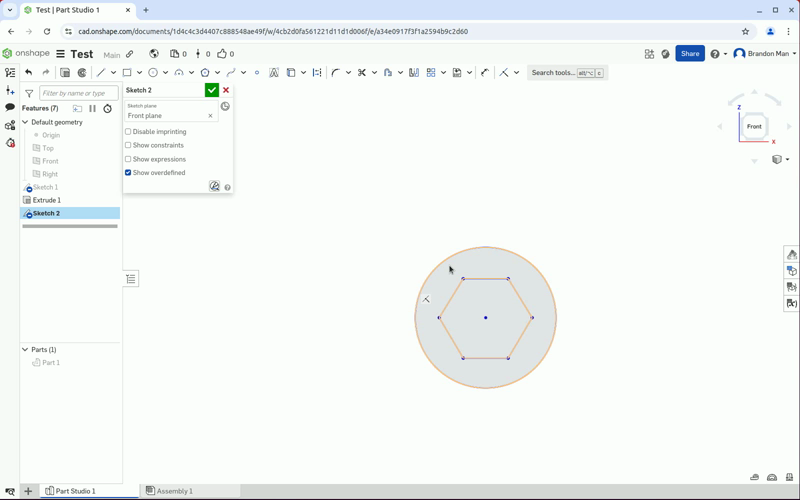
scroll(6)
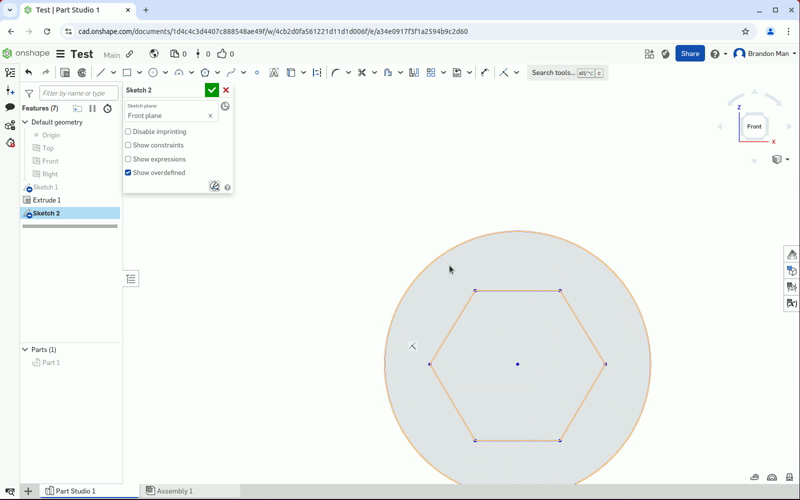
scroll(6)
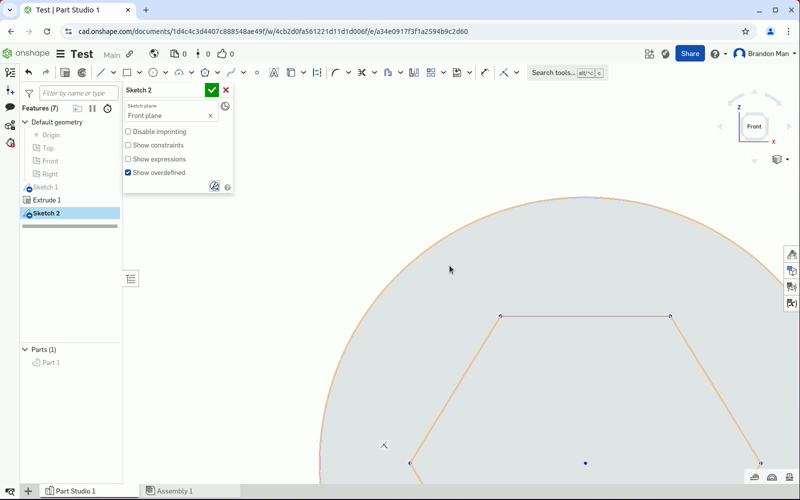
click(449, 265)
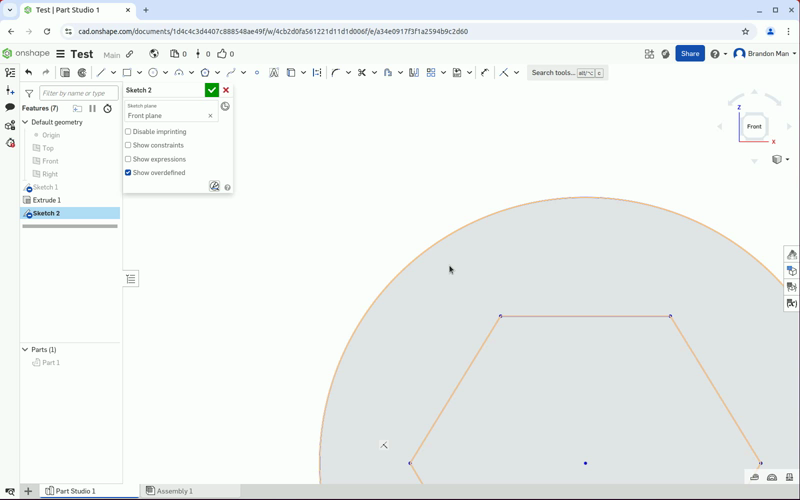
scroll(-6)
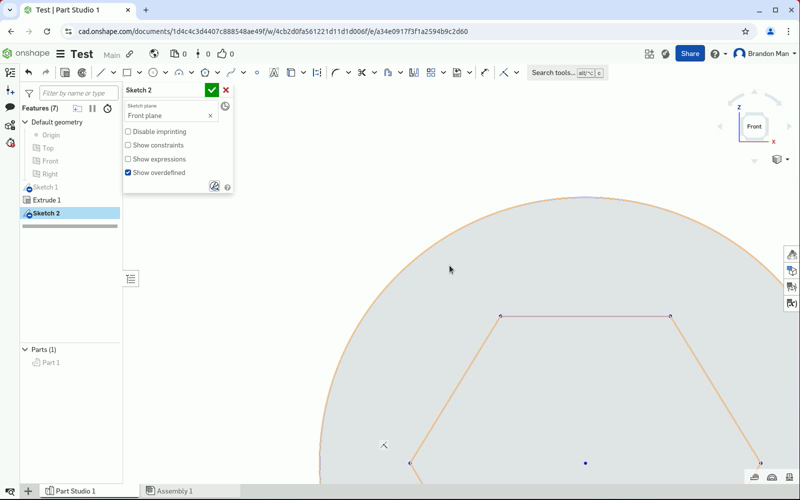
scroll(-6)
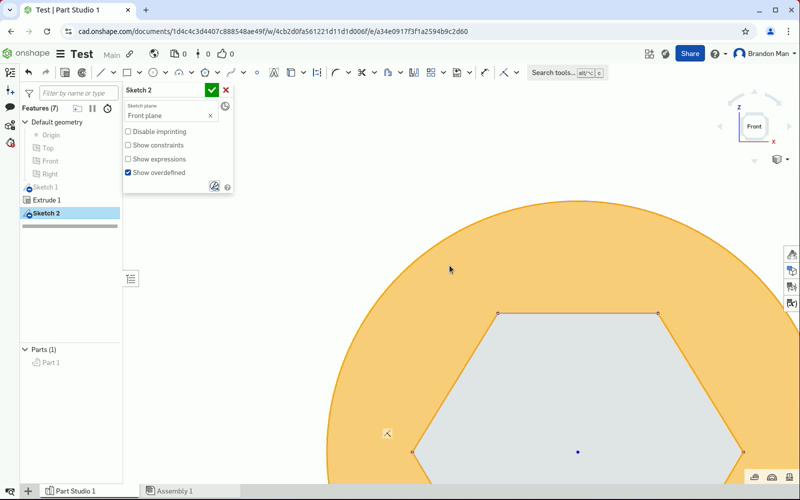
scroll(-6)
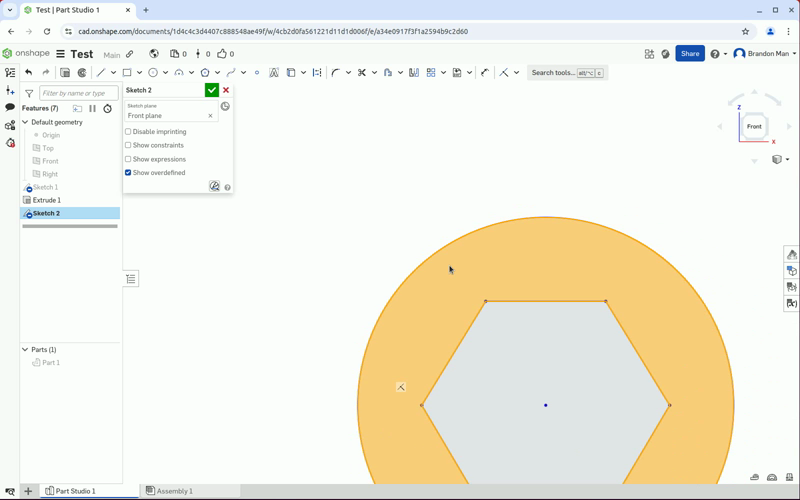
scroll(-6)
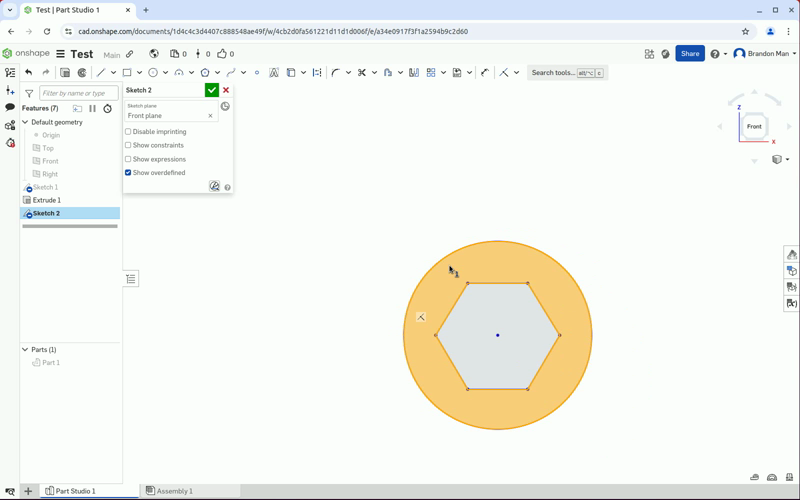
scroll(-6)
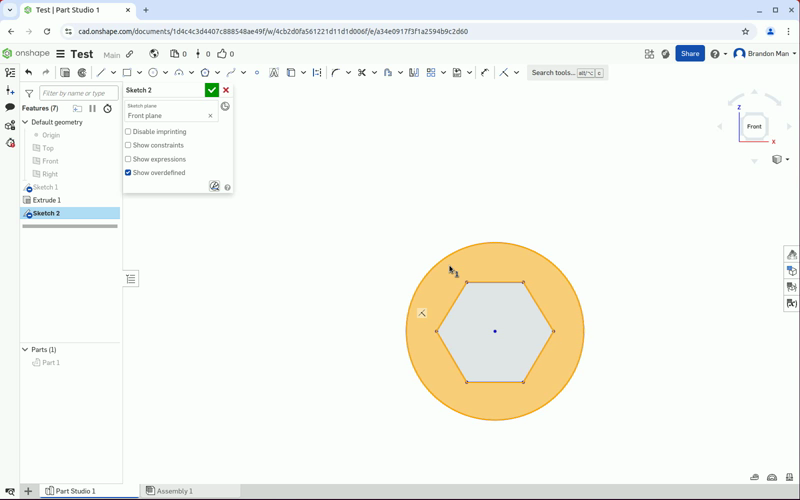
scroll(-6)
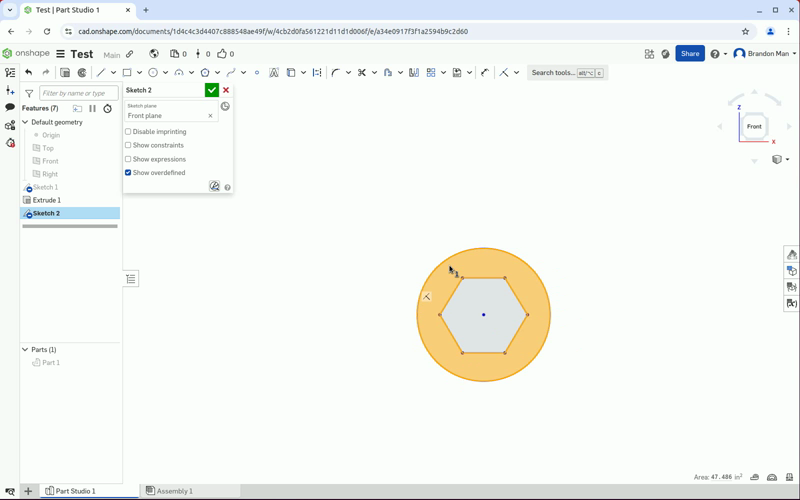
scroll(-6)
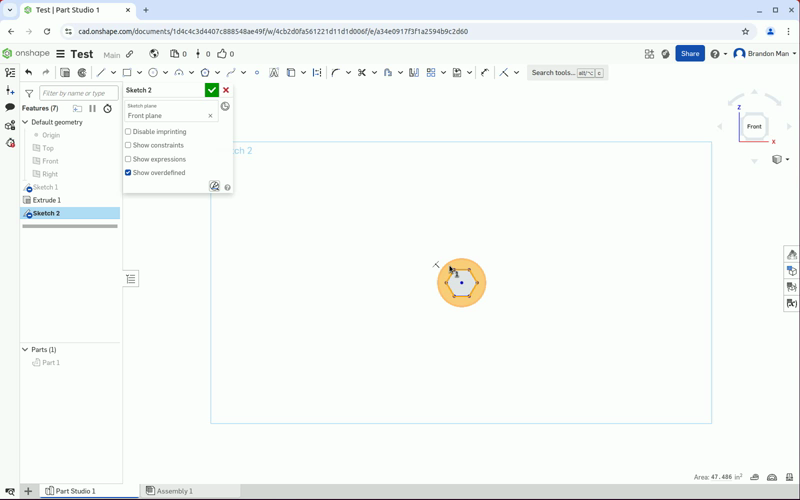
mouse_move(73, 352)
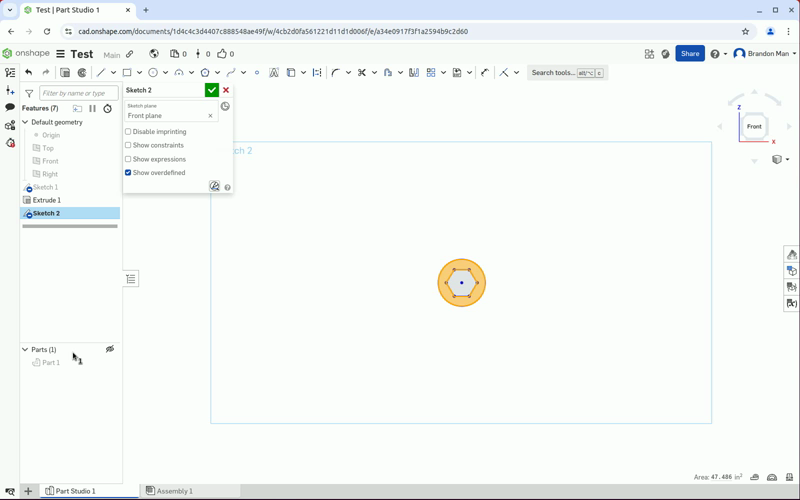
key(shift+y)
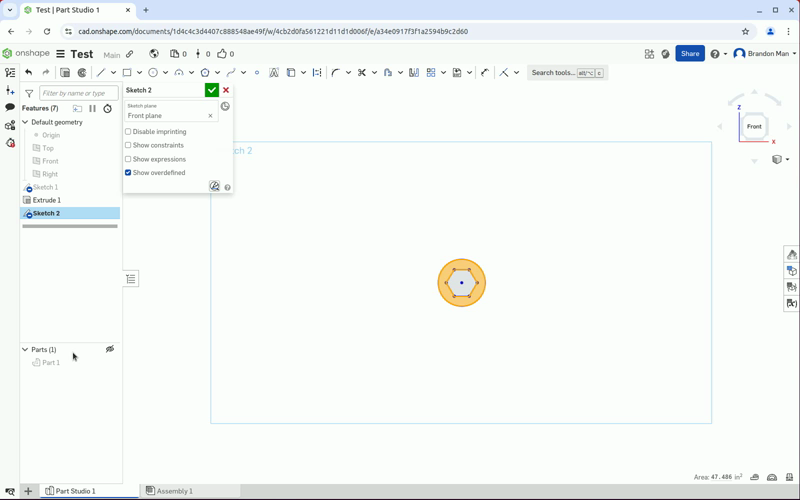
key(shift+e)
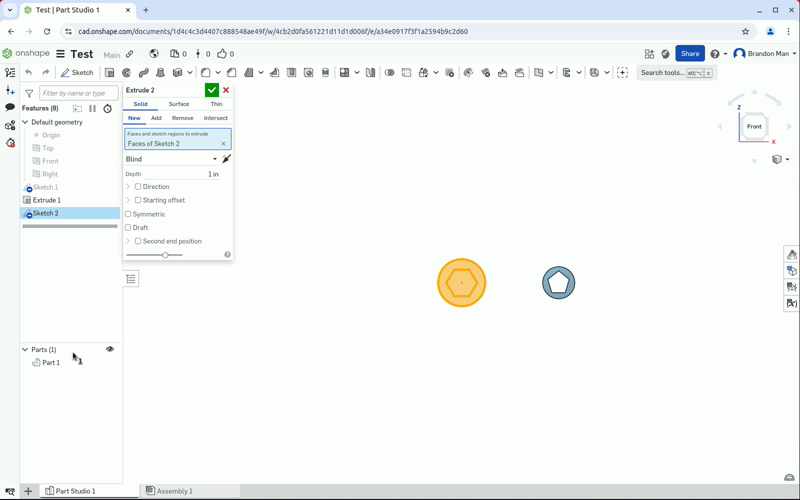
mouse_move(143, 106)
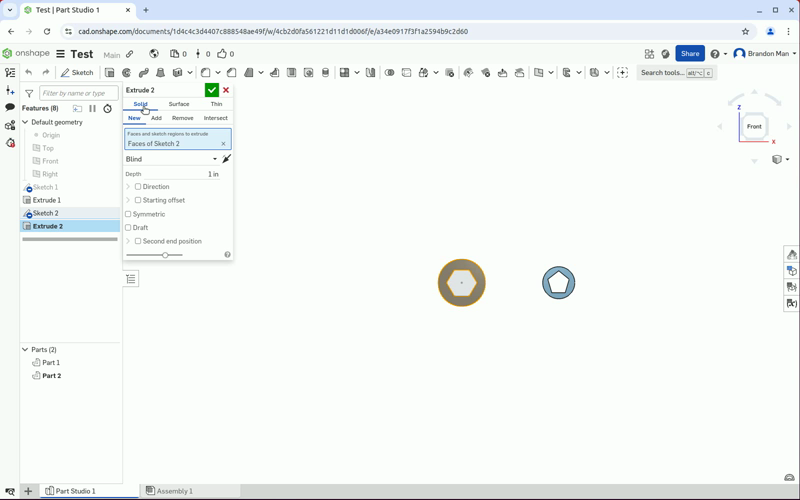
click(143, 106)
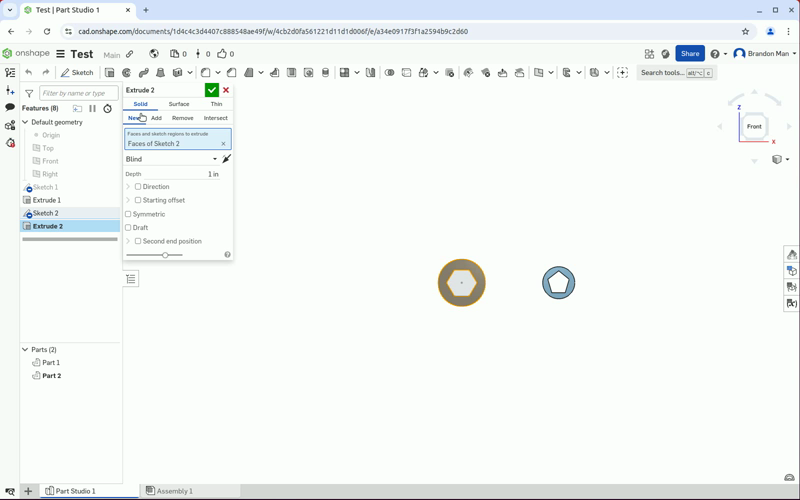
mouse_move(137, 120)
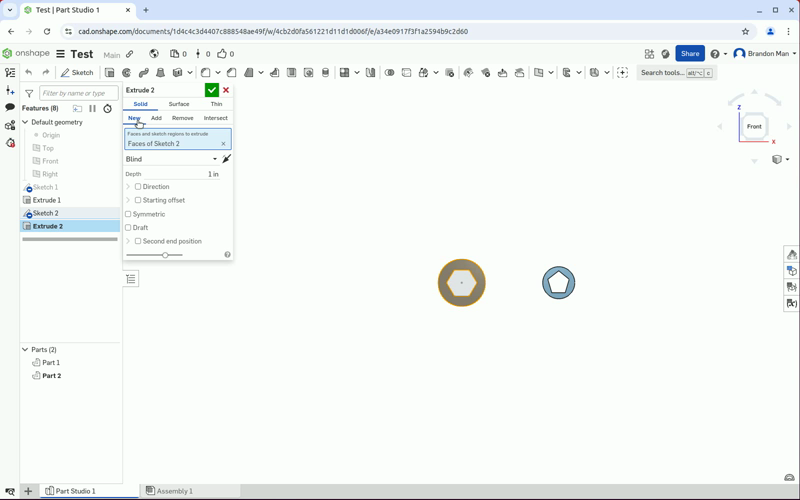
click(137, 120)
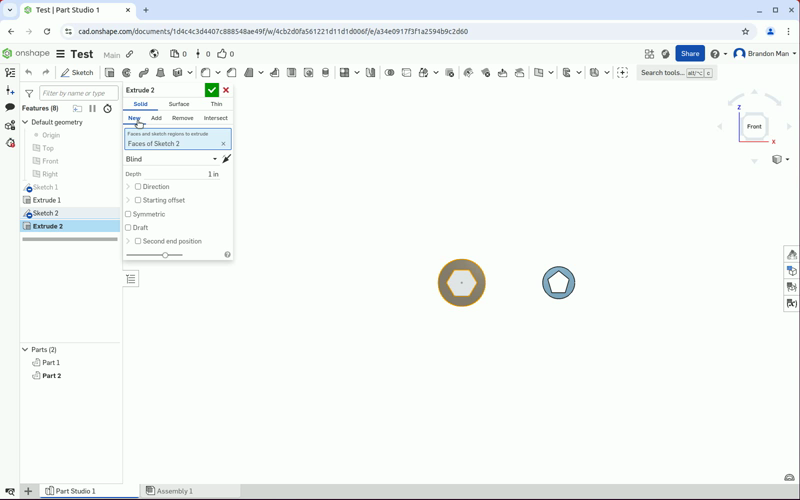
key(tab, 4)
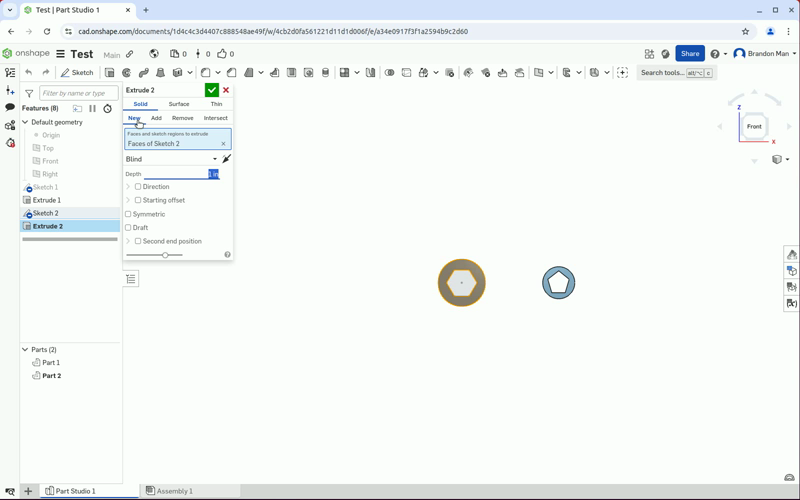
text(1.444)
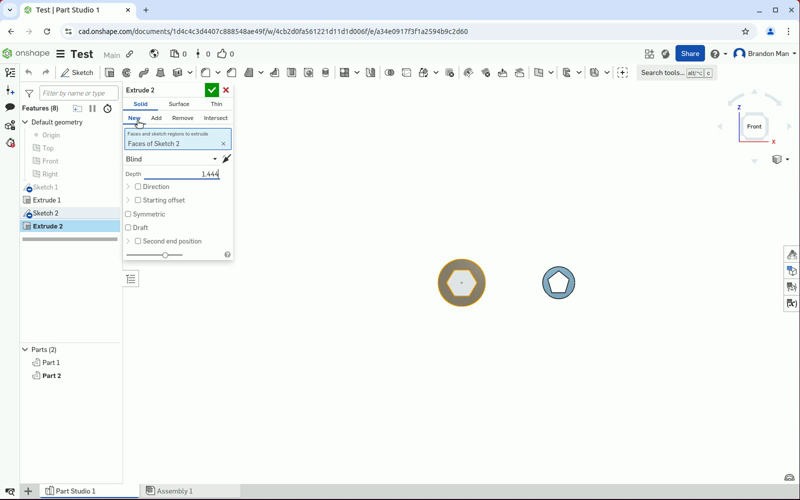
key(tab, 3)
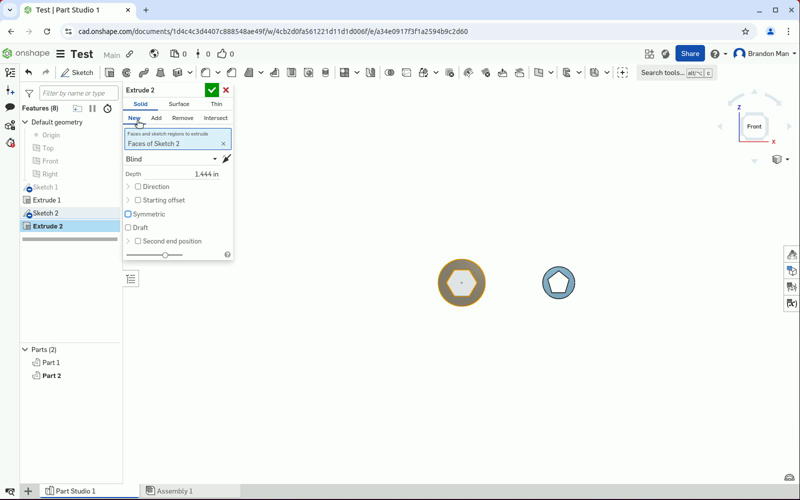
key(space)
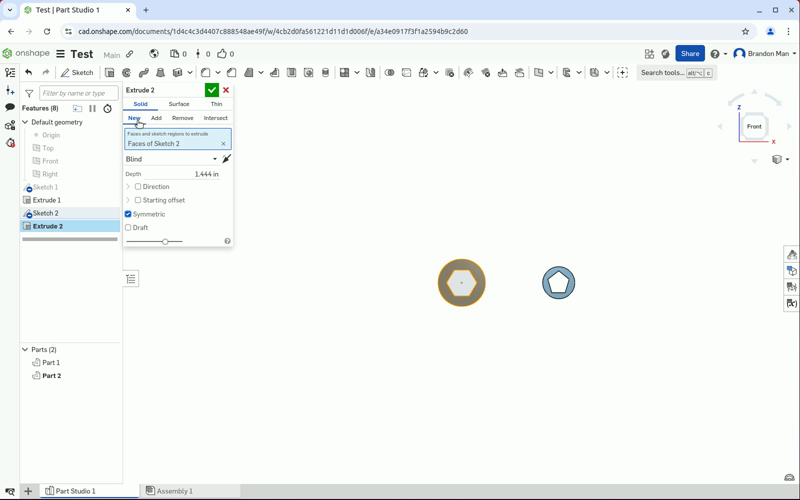
key(enter)
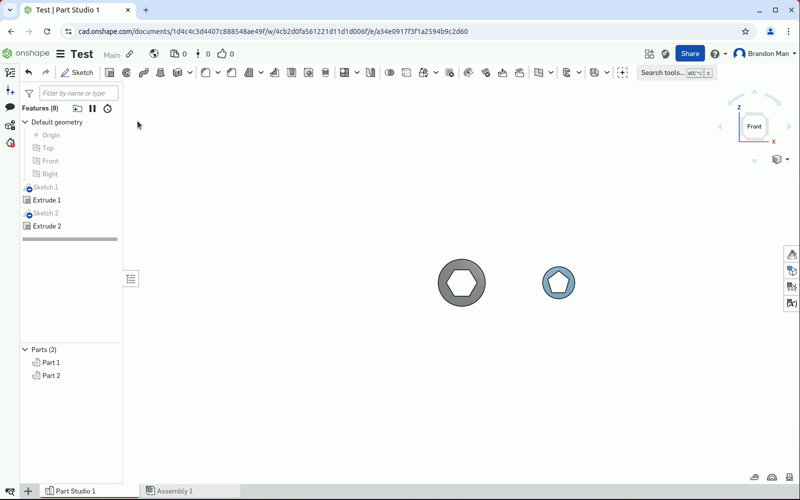
key(shift+h)
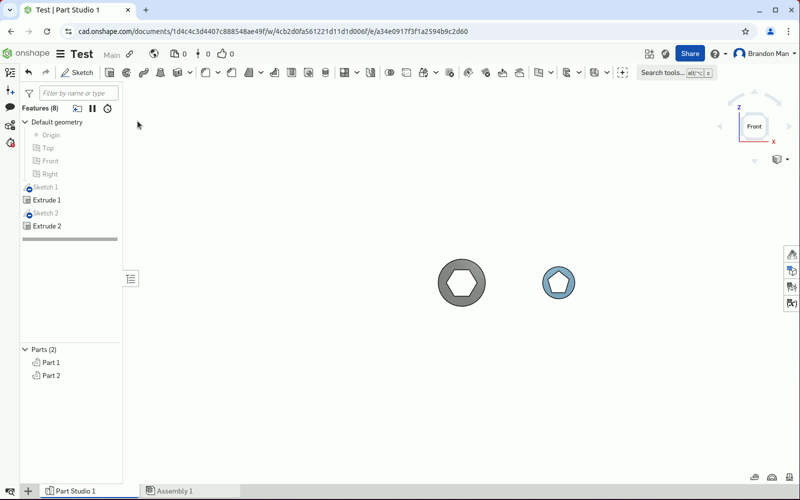
key(shift+h)
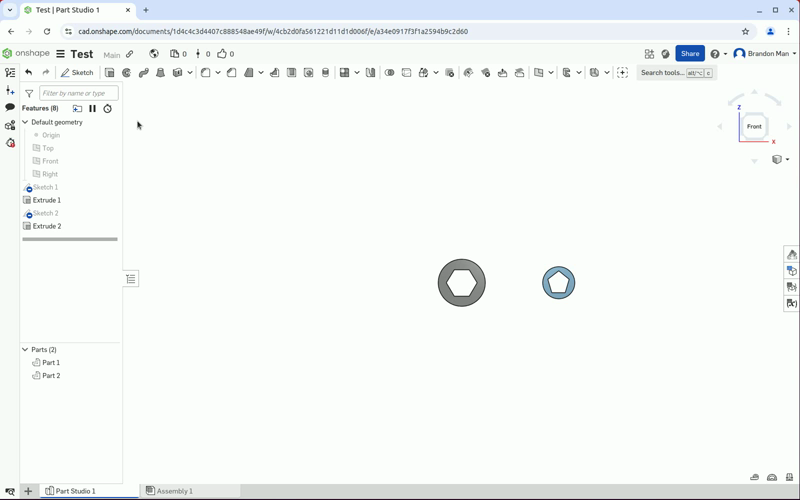
mouse_move(73, 189)
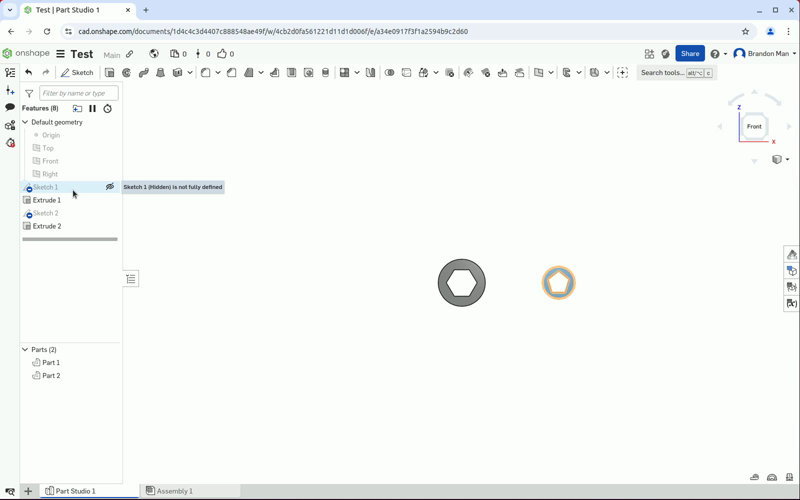
click(73, 189)
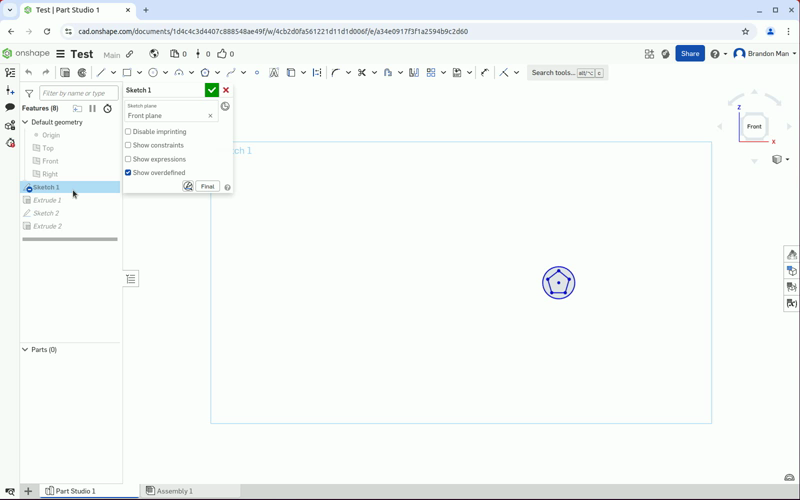
mouse_move(229, 92)
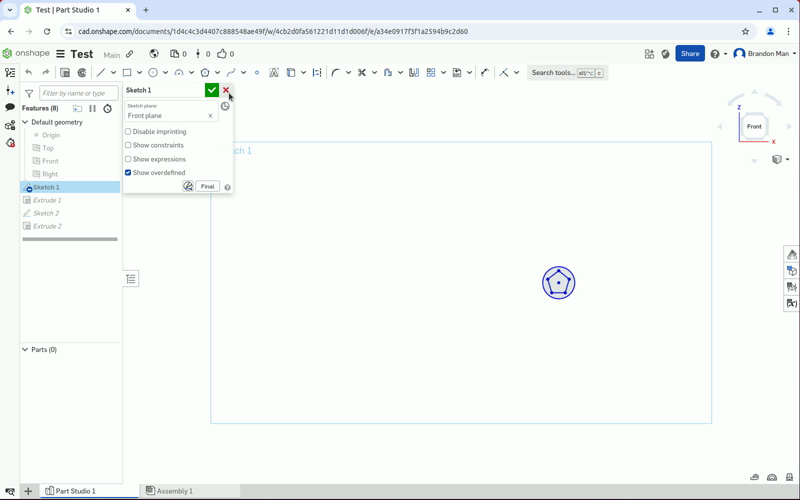
click(229, 92)
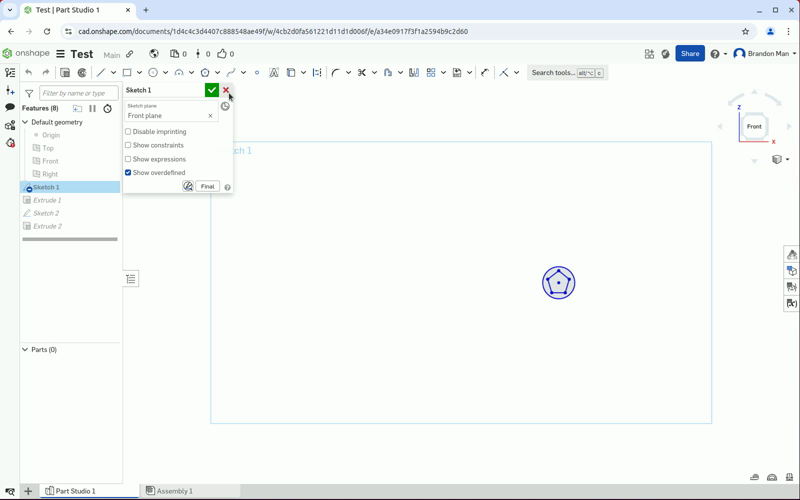
key(shift+s)
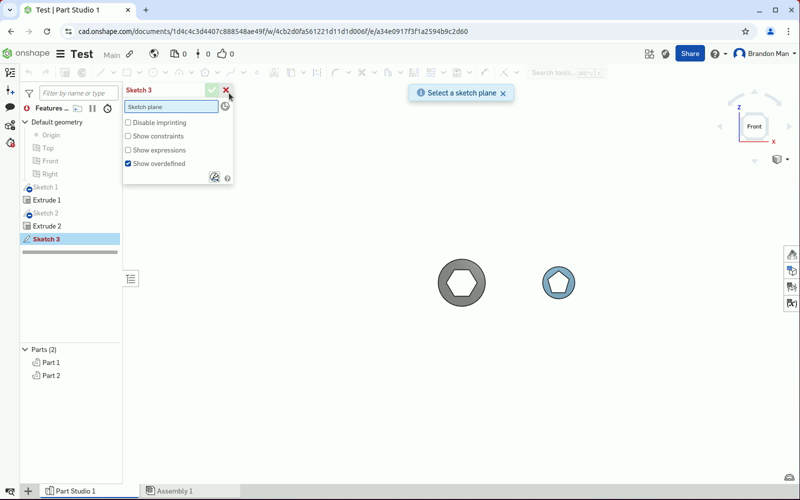
mouse_move(73, 163)
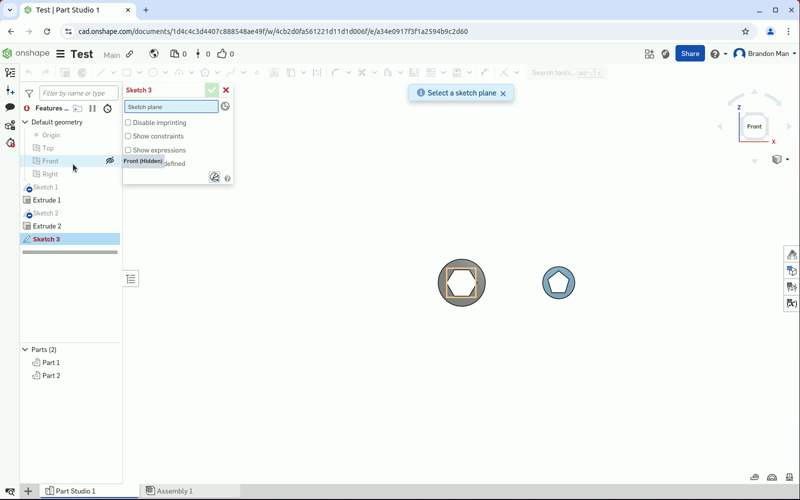
click(73, 163)
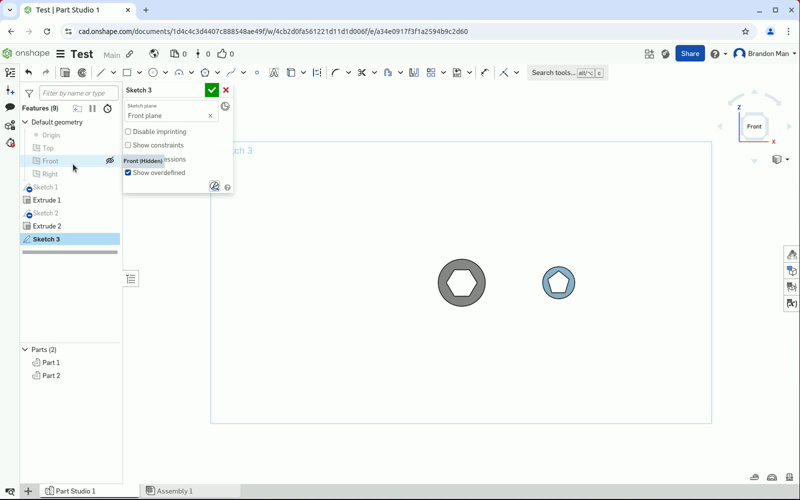
mouse_move(73, 352)
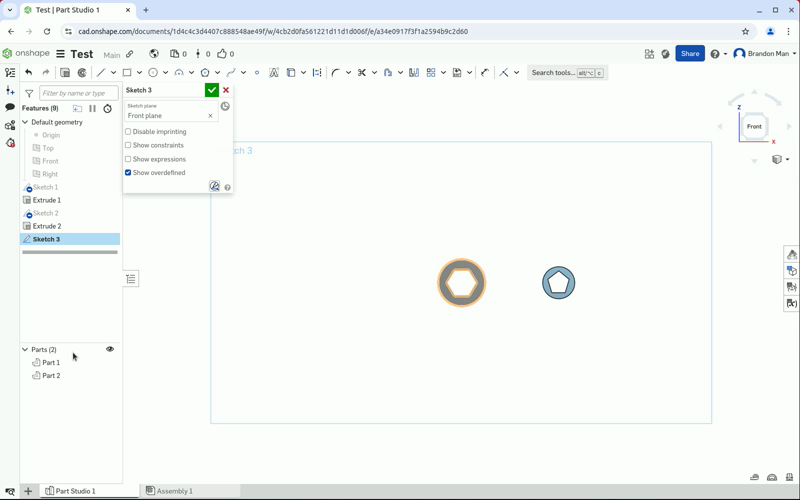
key(y)
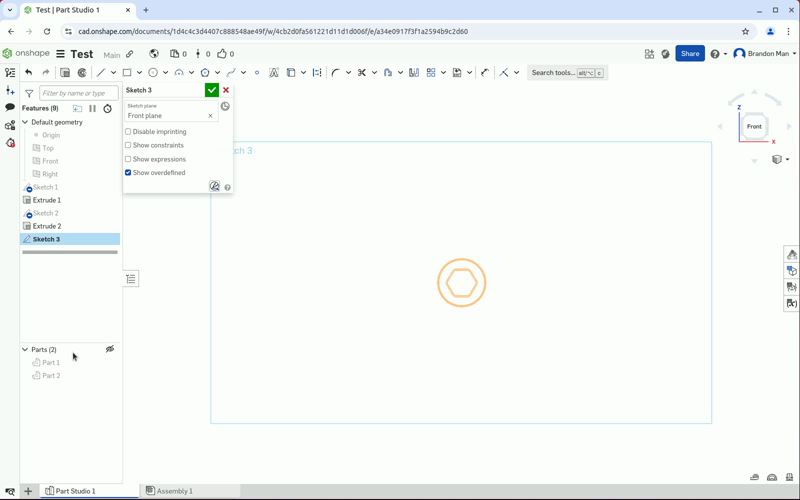
key(a)
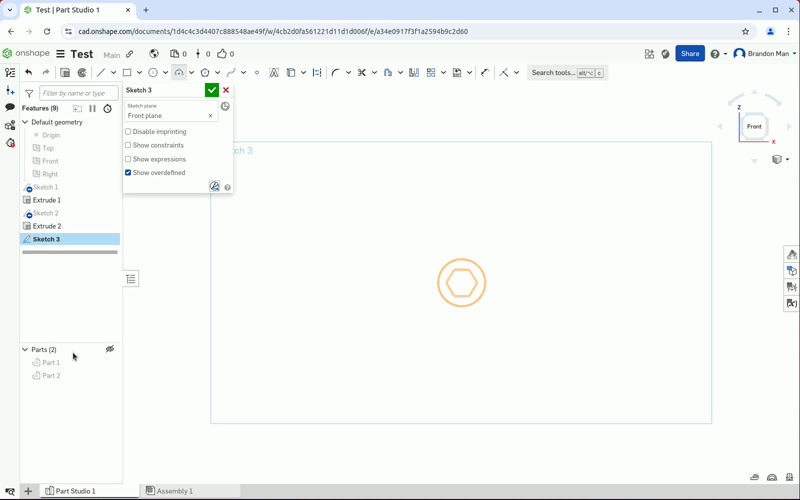
key_down(shift)
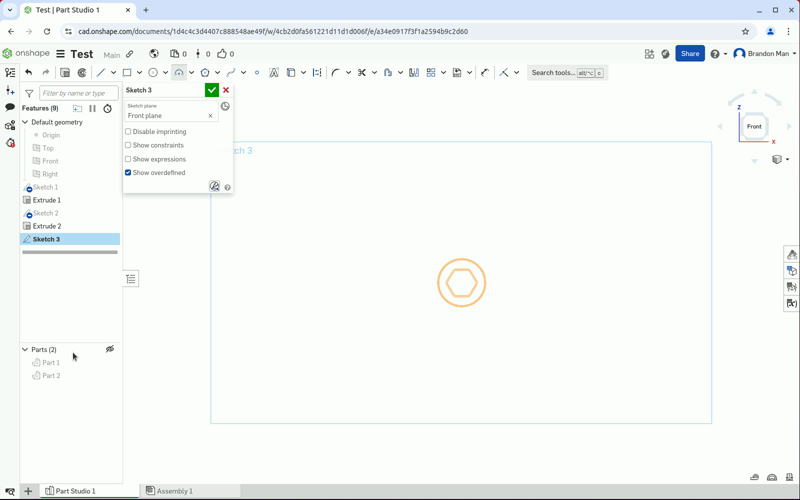
mouse_move(480, 294)
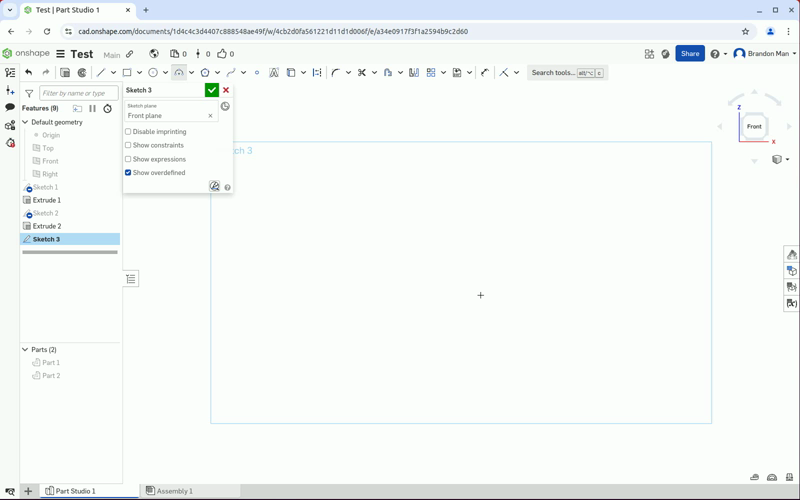
click(480, 294)
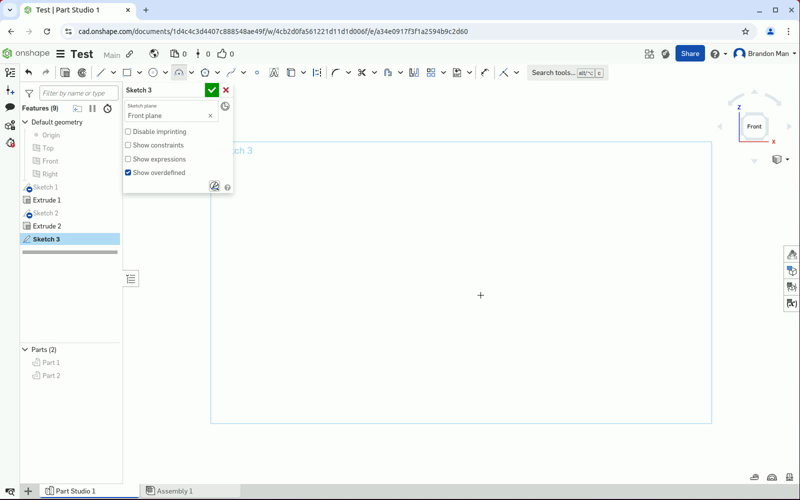
key_up(shift)
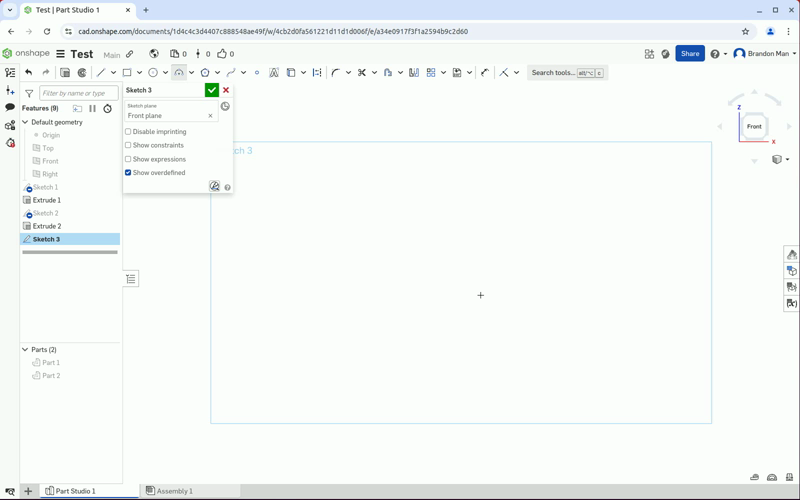
key_down(shift)
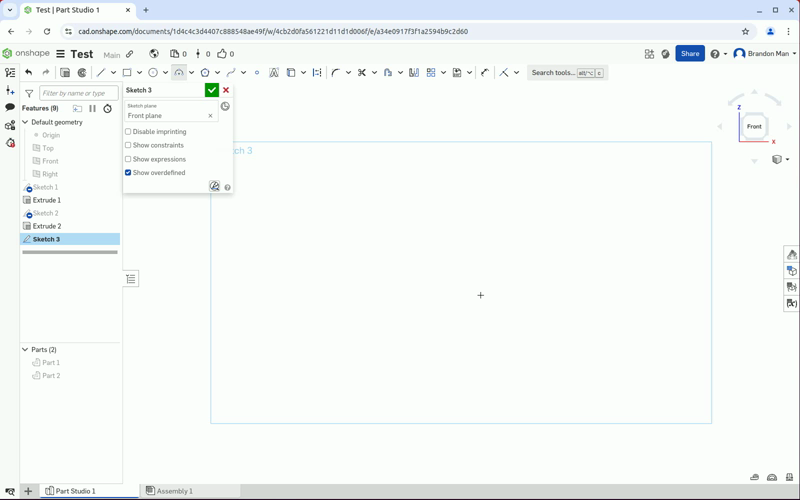
mouse_move(487, 291)
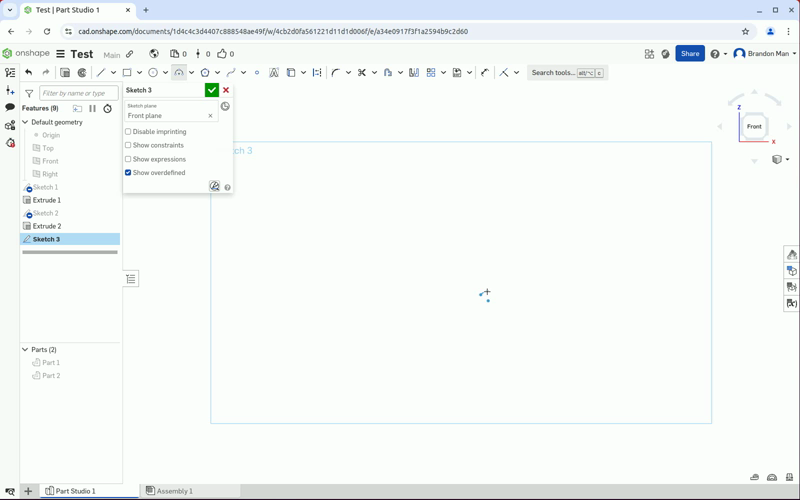
click(487, 291)
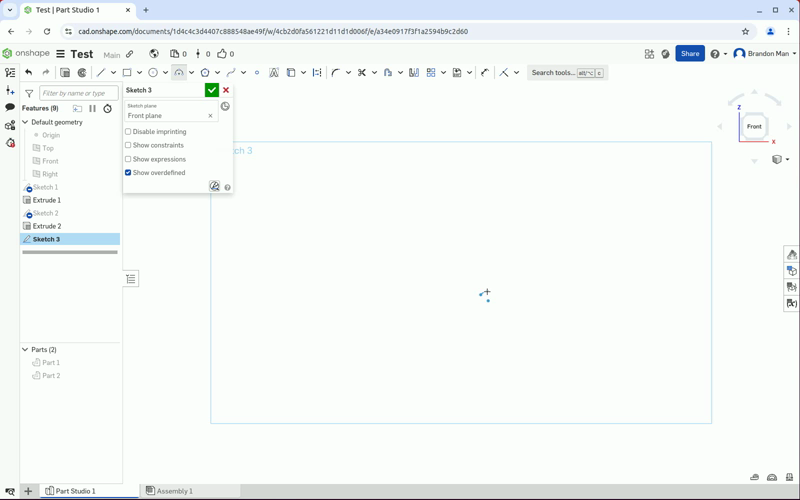
mouse_move(483, 291)
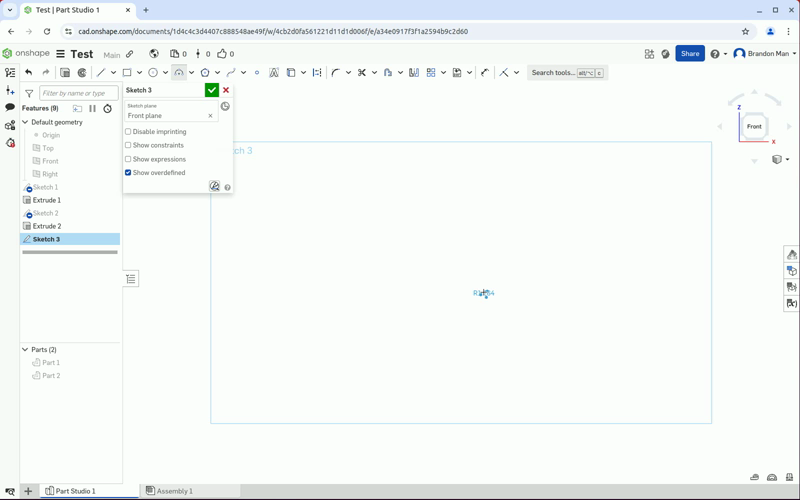
click(483, 291)
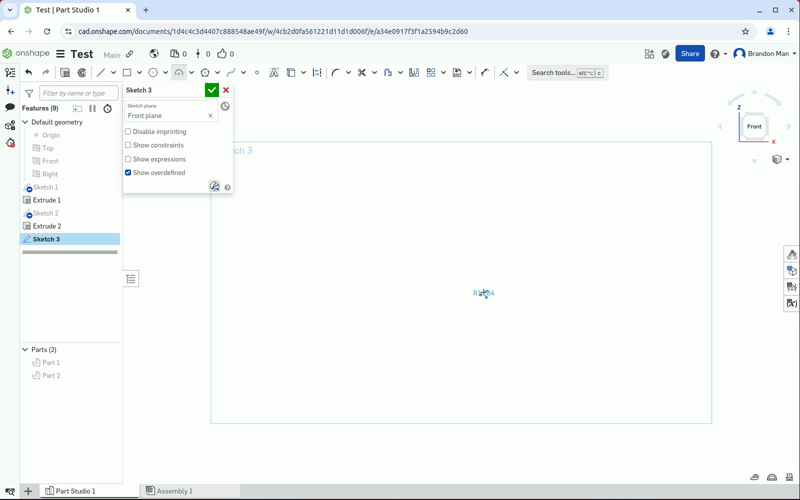
key_up(shift)
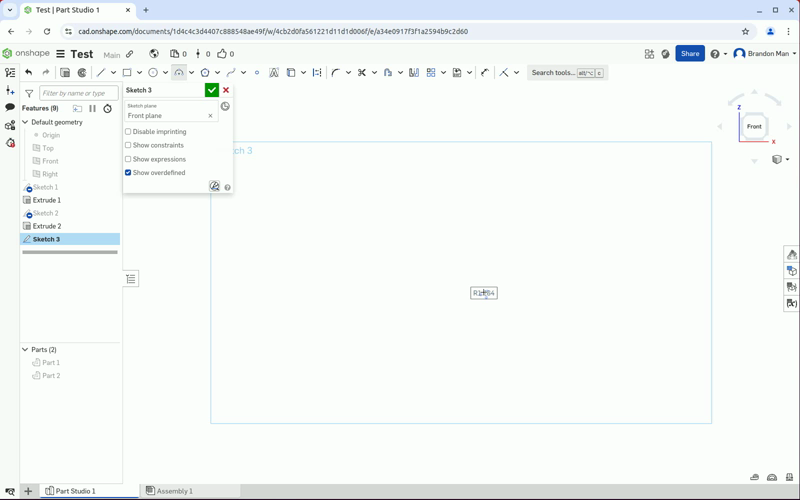
key(esc)
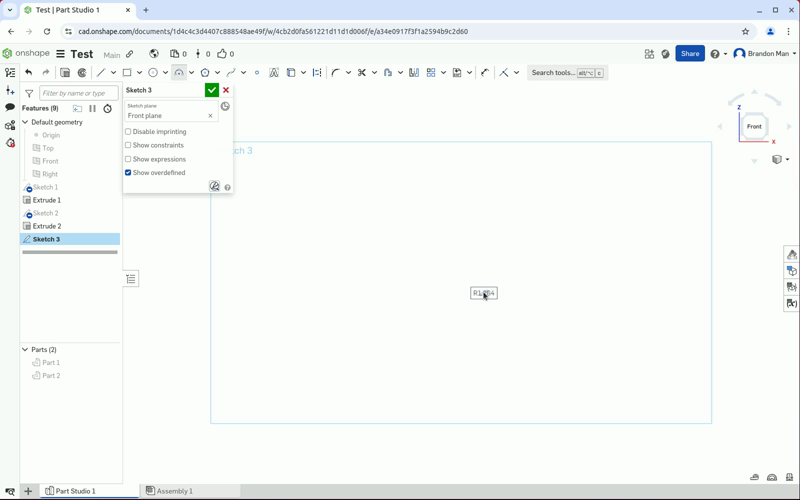
key(l)
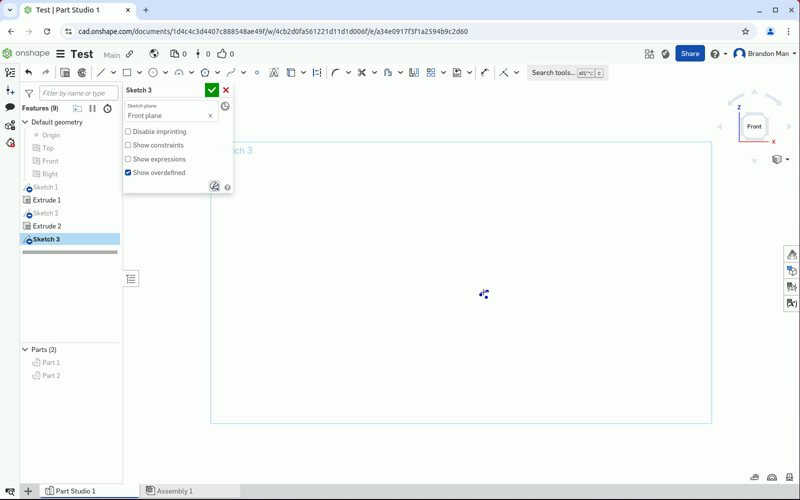
mouse_move(487, 291)
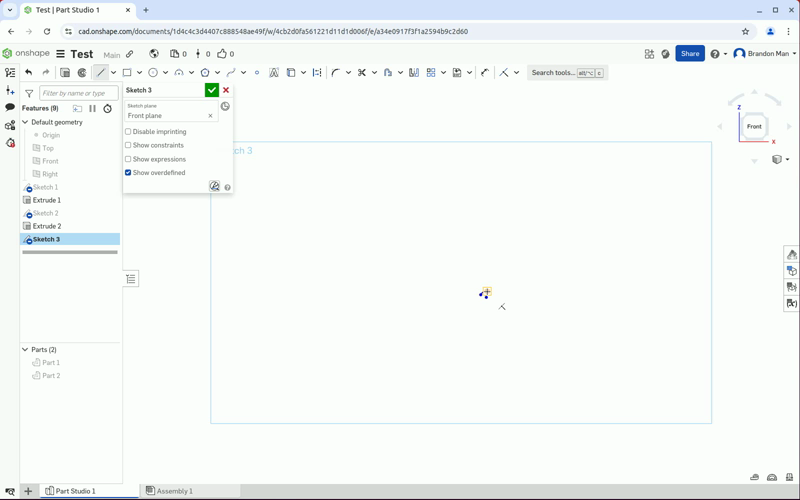
scroll(6)
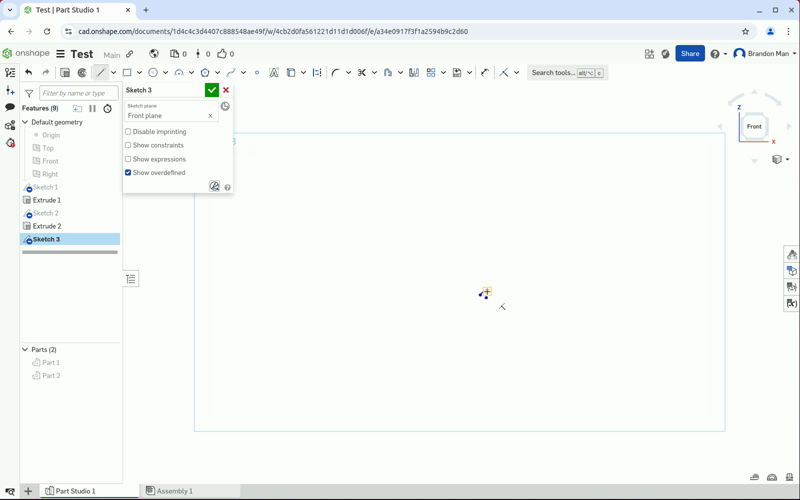
scroll(6)
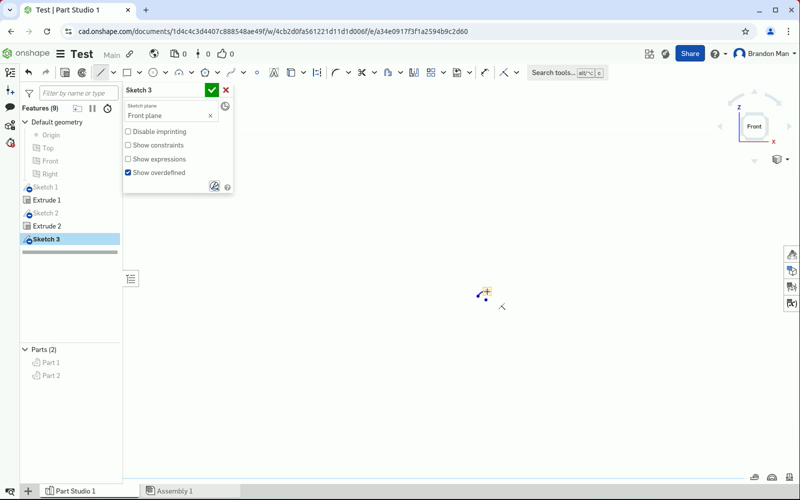
scroll(6)
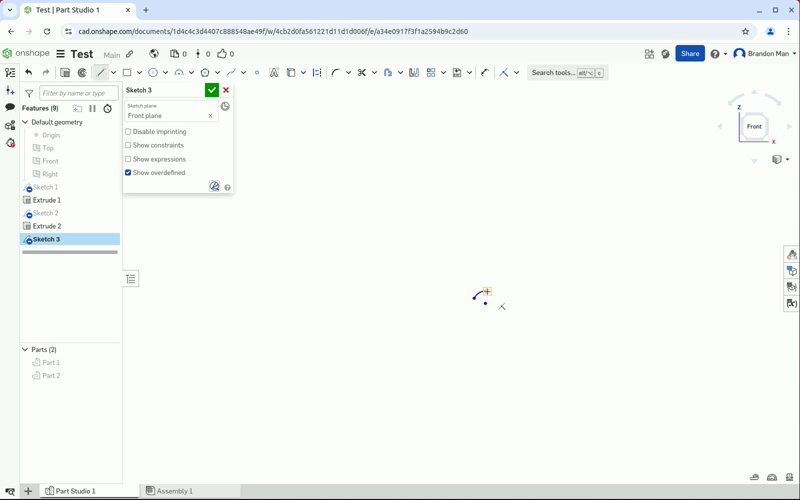
scroll(6)
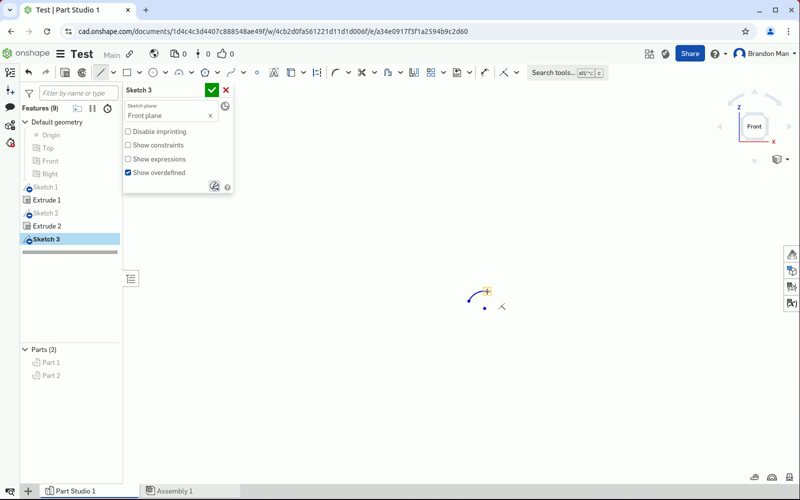
scroll(6)
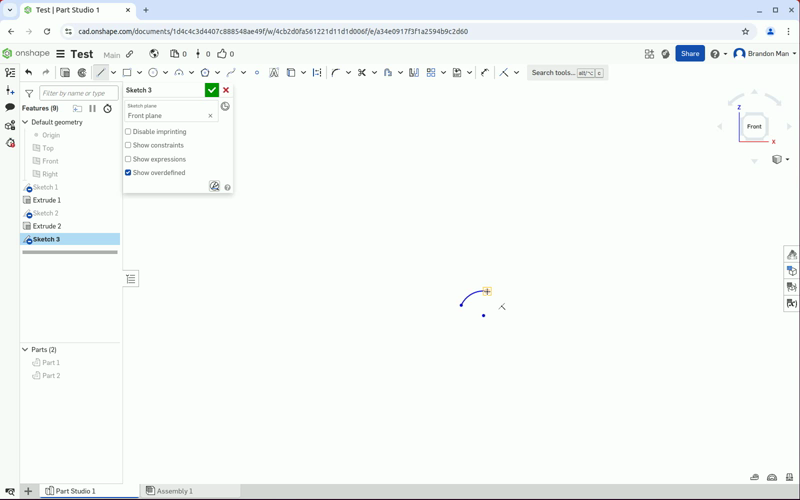
scroll(6)
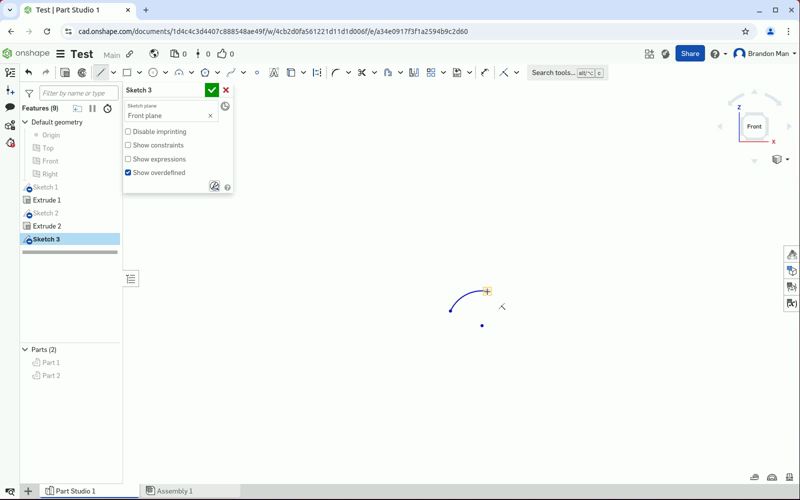
scroll(6)
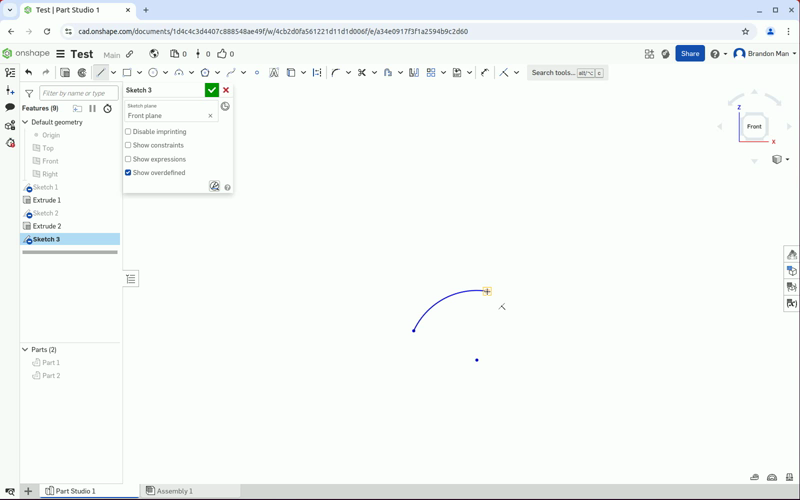
click(487, 291)
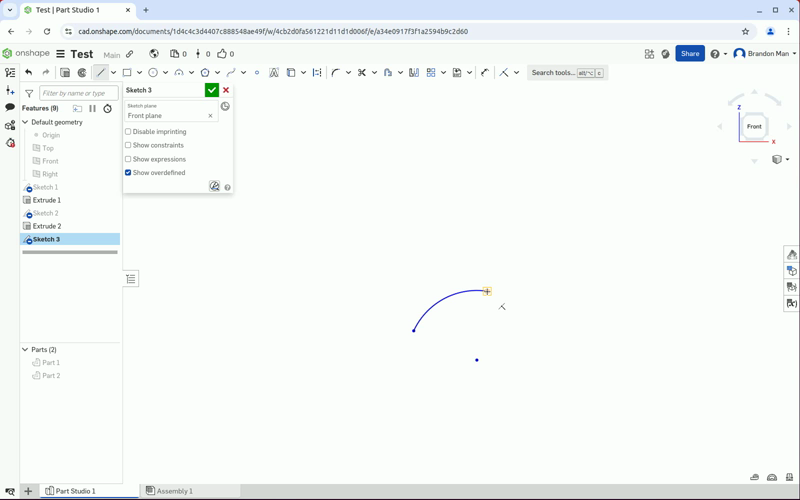
scroll(-6)
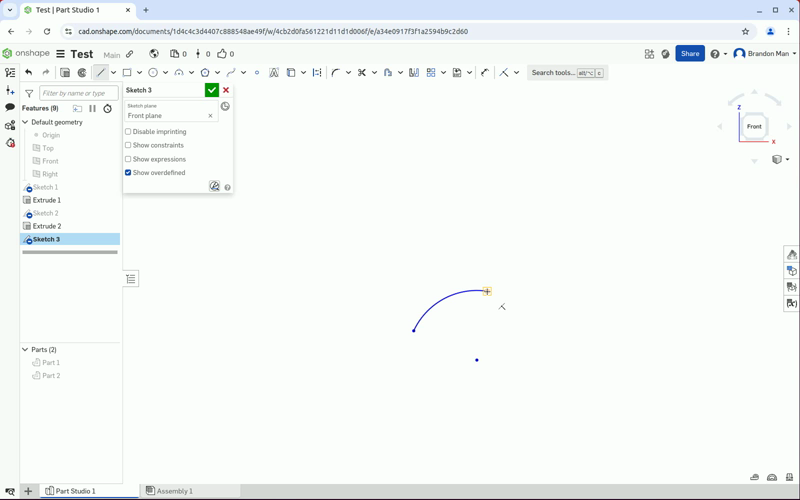
scroll(-6)
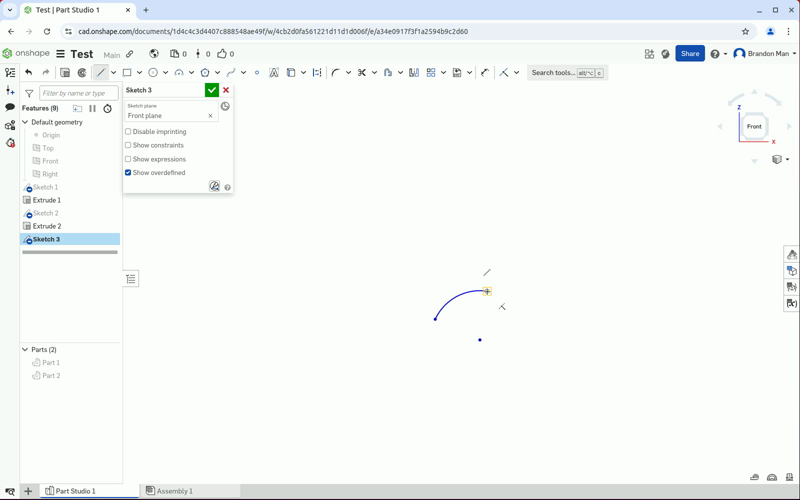
scroll(-6)
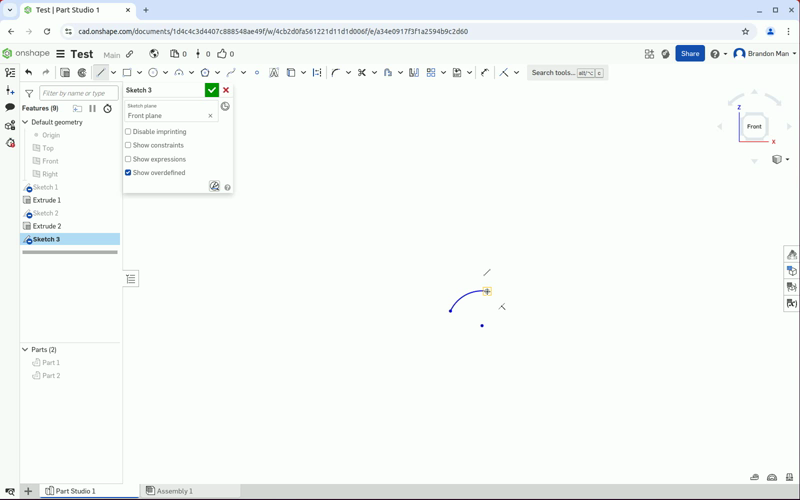
scroll(-6)
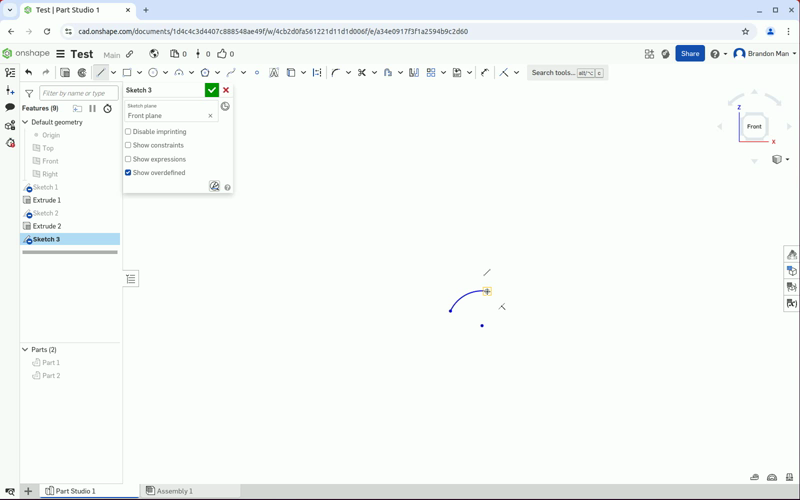
scroll(-6)
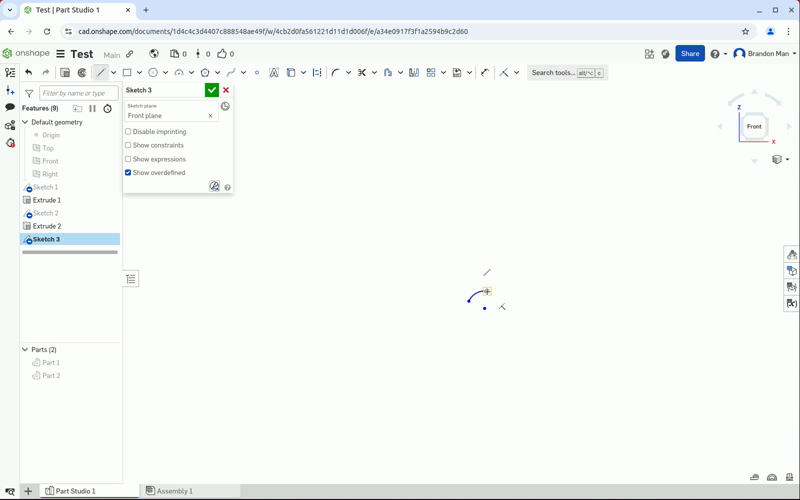
scroll(-6)
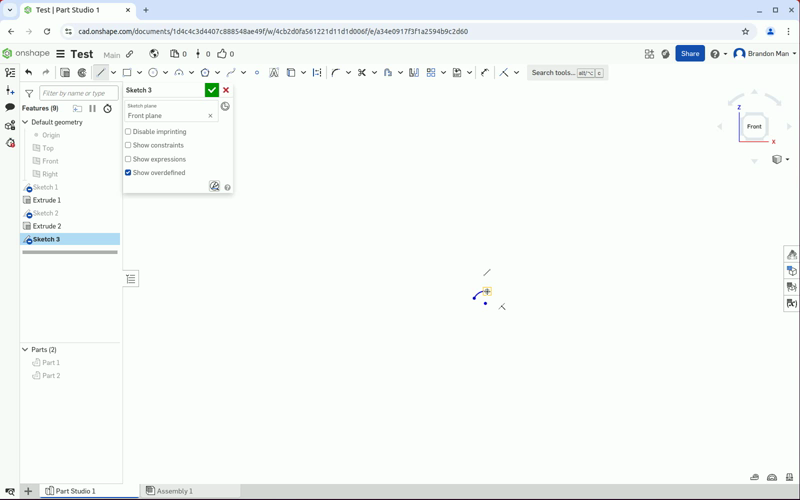
scroll(-6)
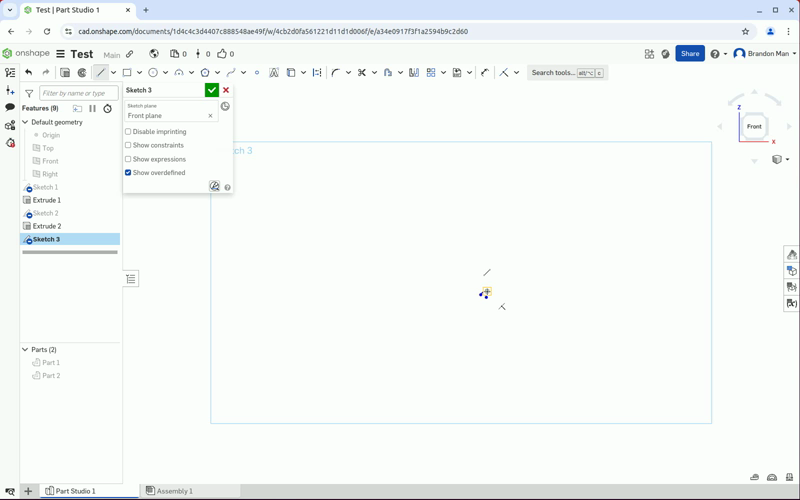
key_down(shift)
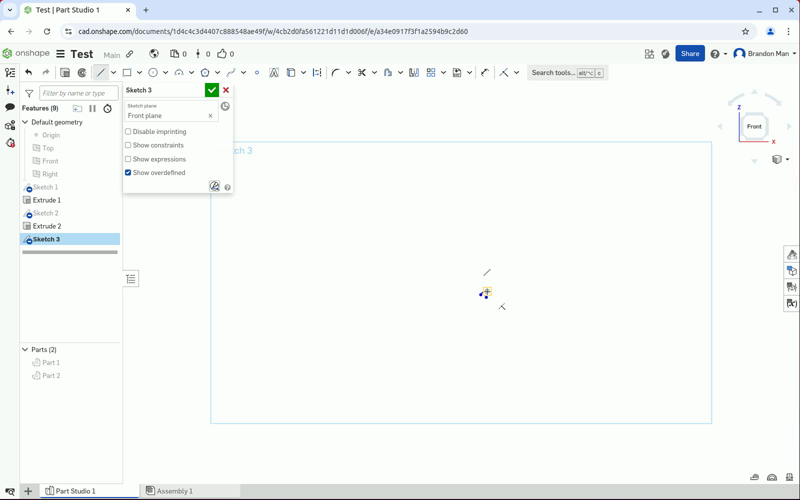
mouse_move(517, 291)
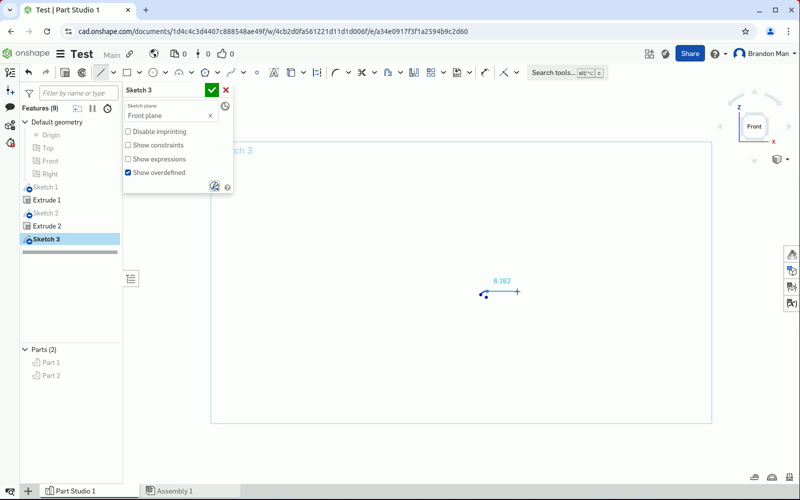
mouse_move(513, 291)
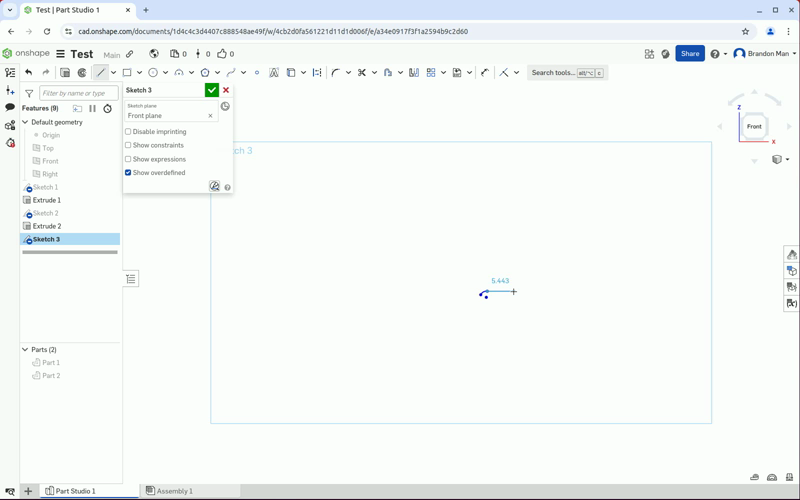
click(513, 291)
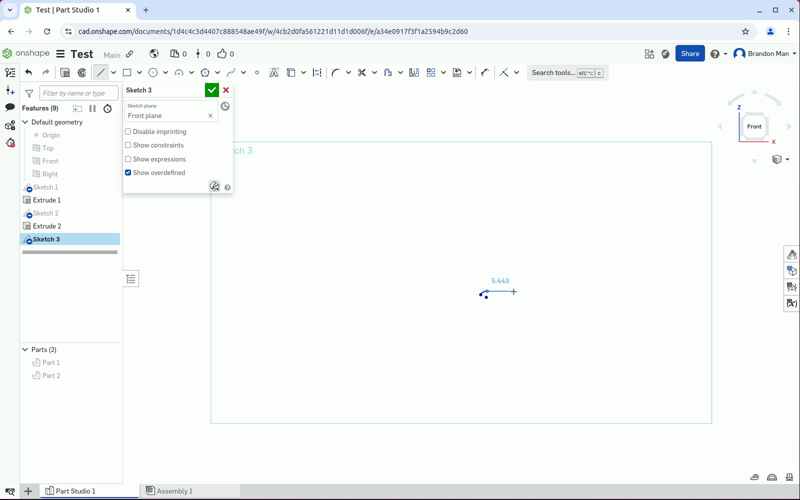
key_up(shift)
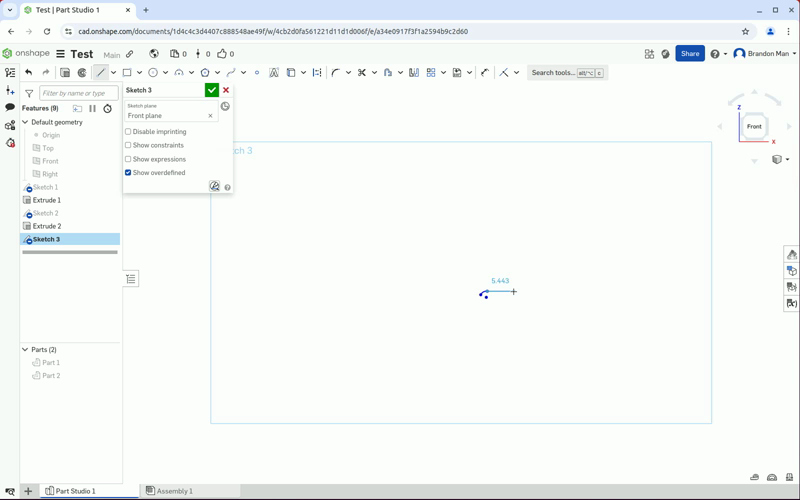
key_down(shift)
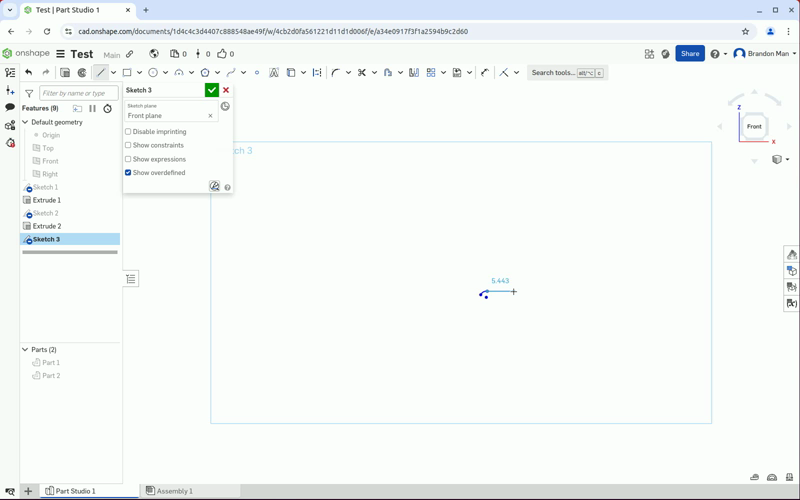
mouse_move(543, 291)
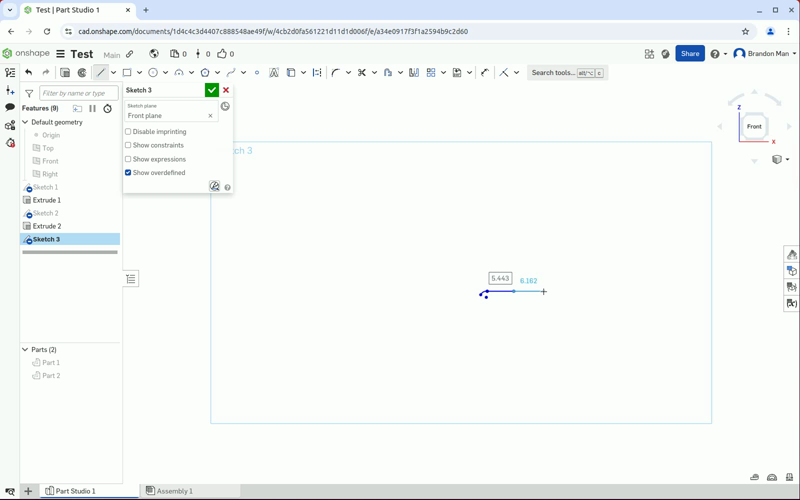
mouse_move(542, 291)
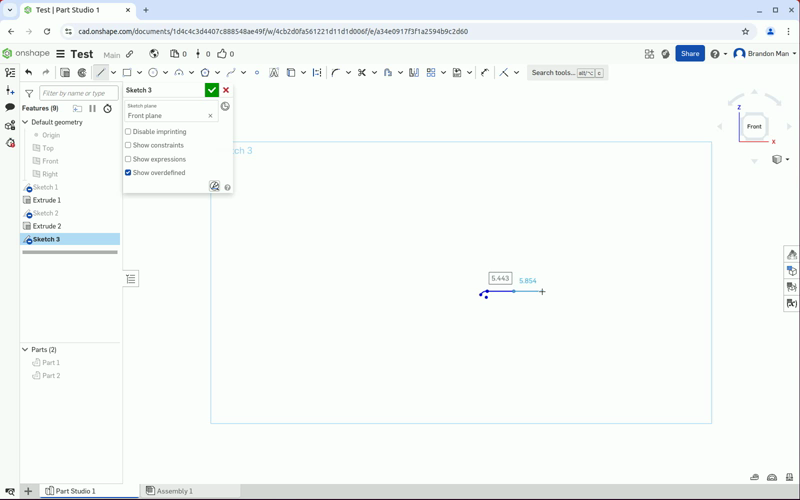
click(542, 291)
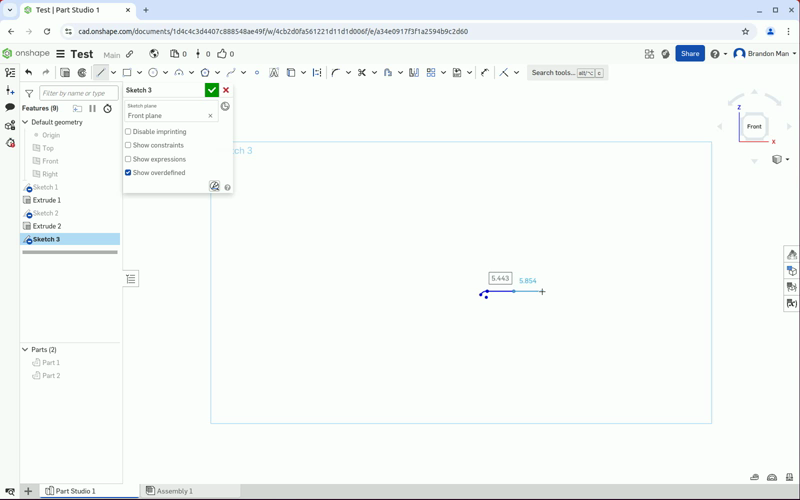
key_up(shift)
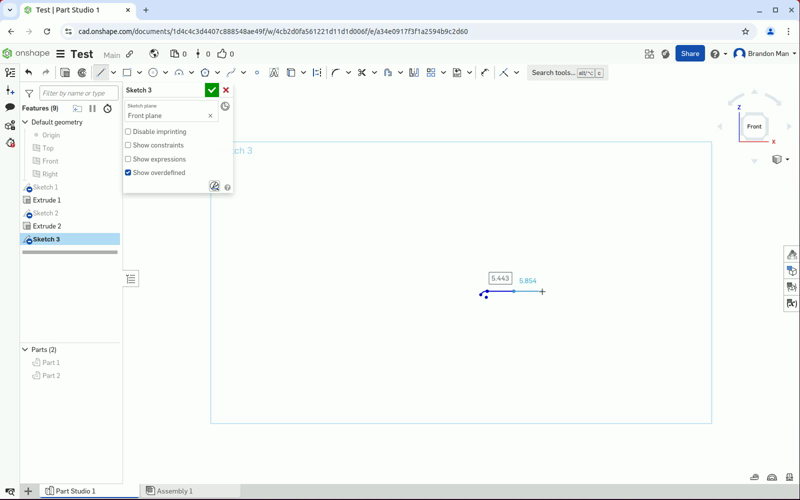
key(esc)
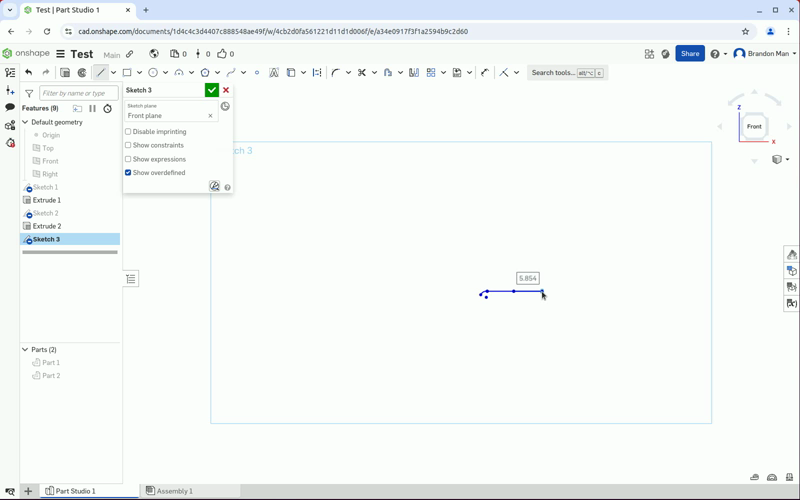
key(a)
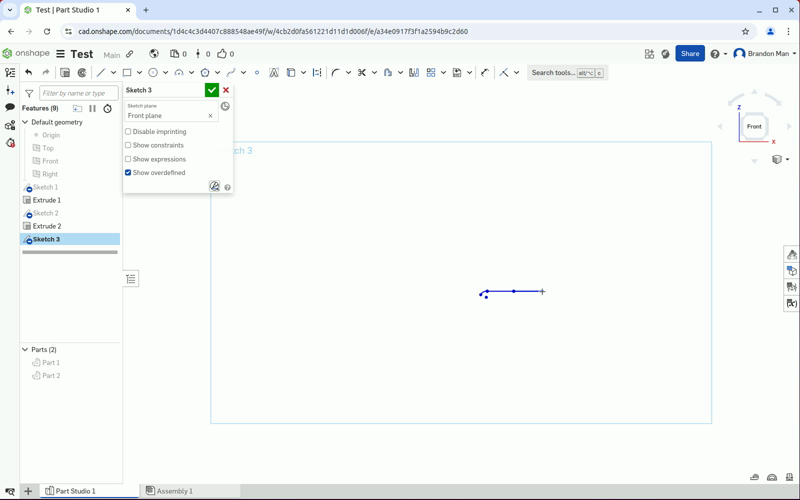
mouse_move(542, 291)
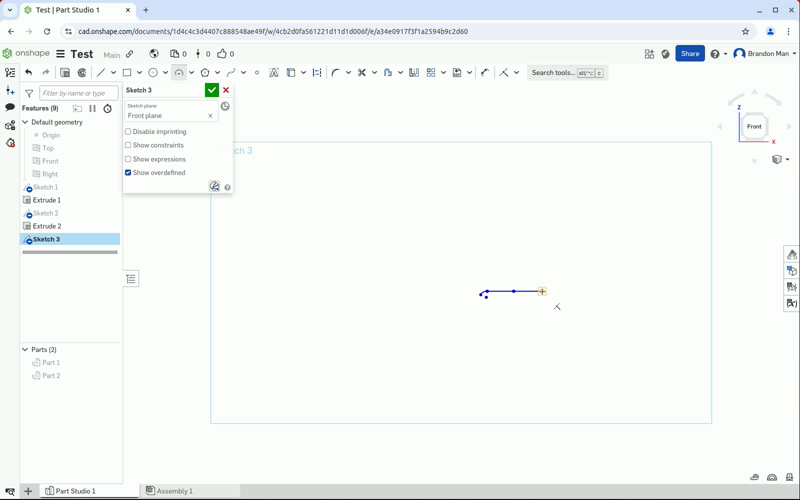
click(542, 291)
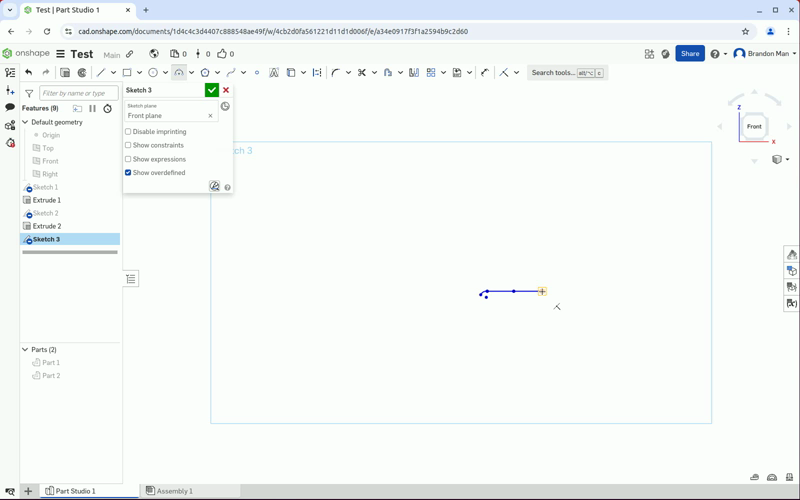
key_down(shift)
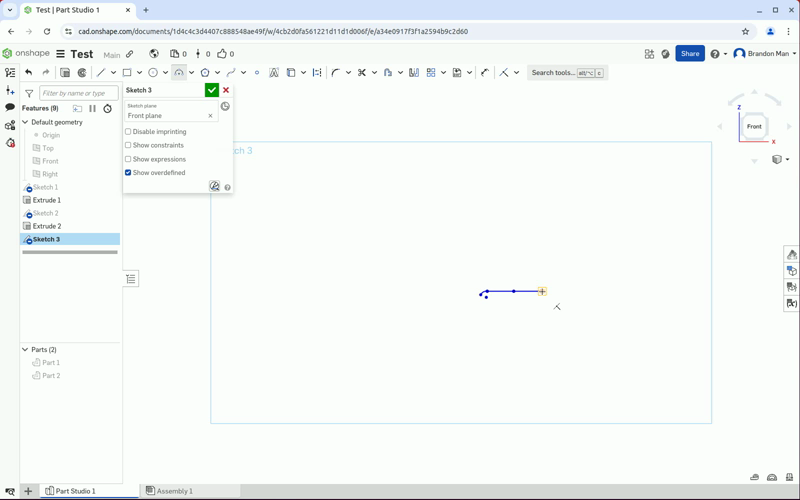
mouse_move(548, 293)
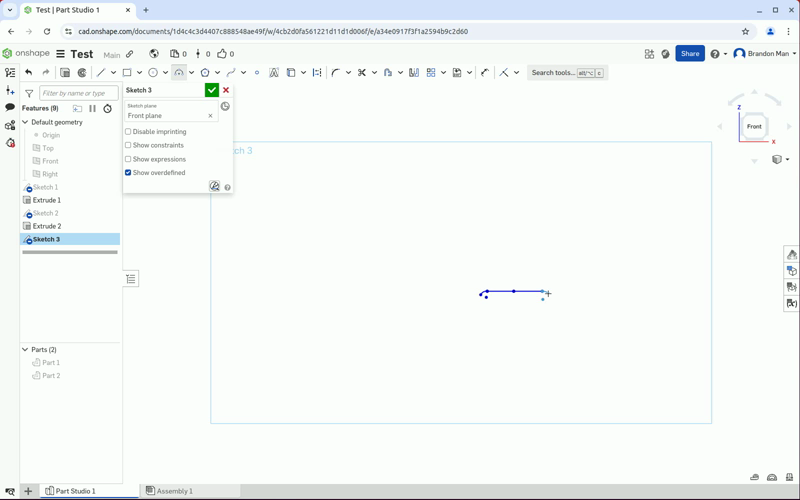
scroll(6)
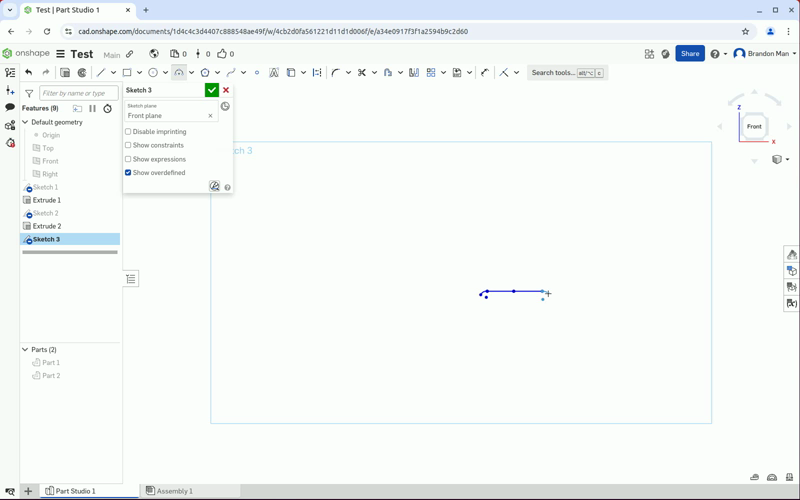
scroll(6)
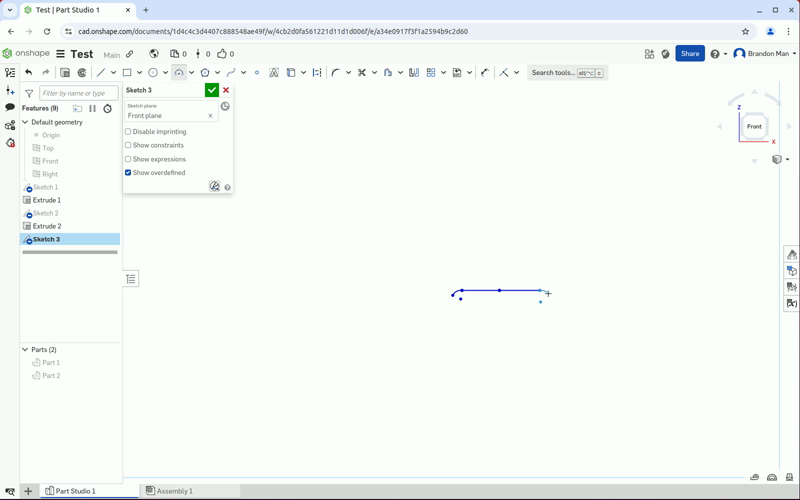
scroll(6)
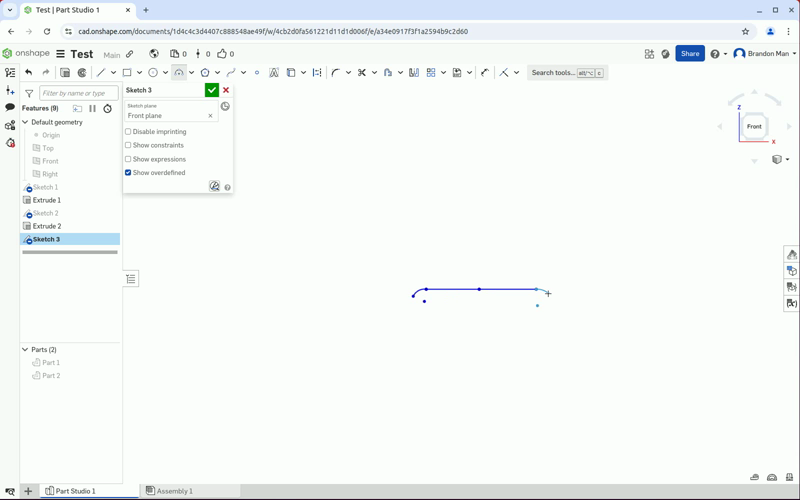
scroll(6)
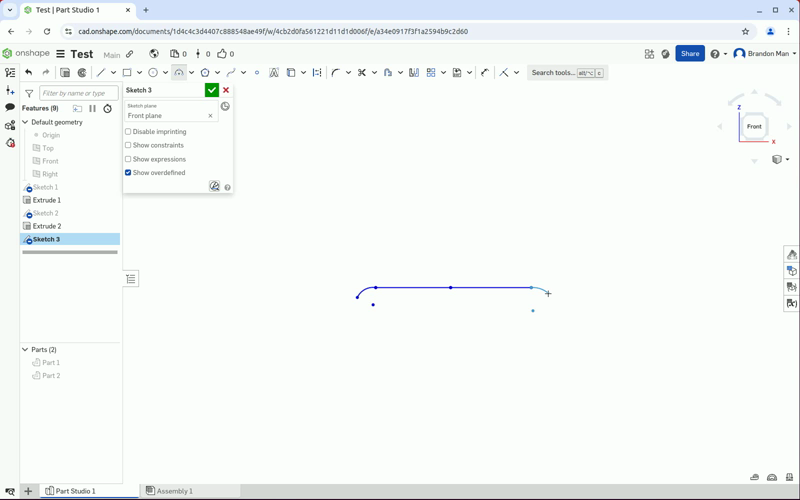
scroll(6)
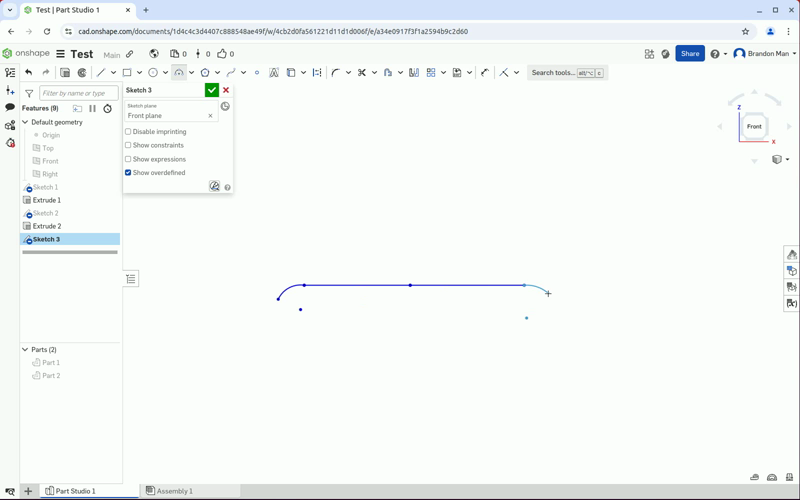
scroll(6)
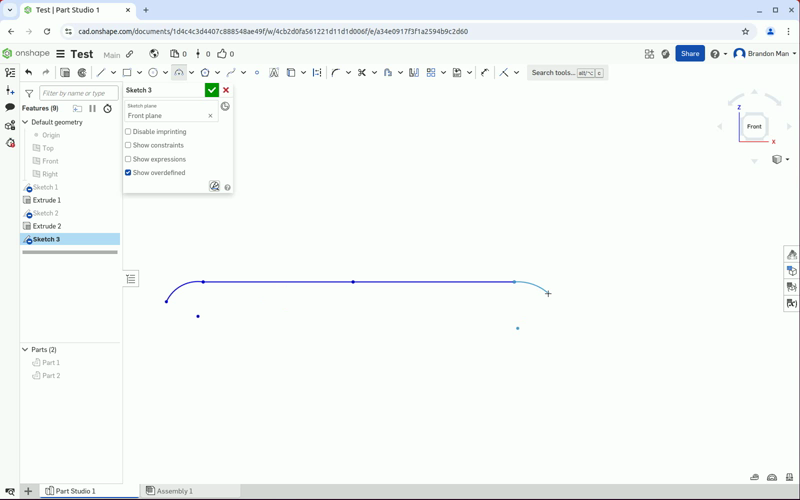
scroll(6)
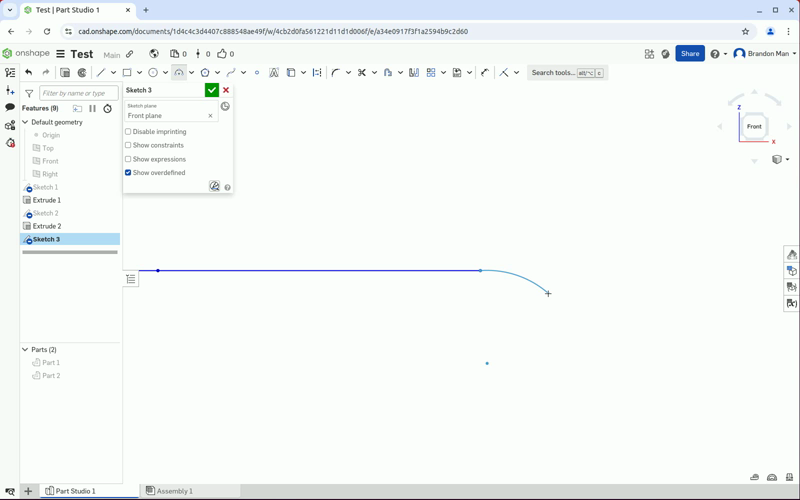
click(548, 293)
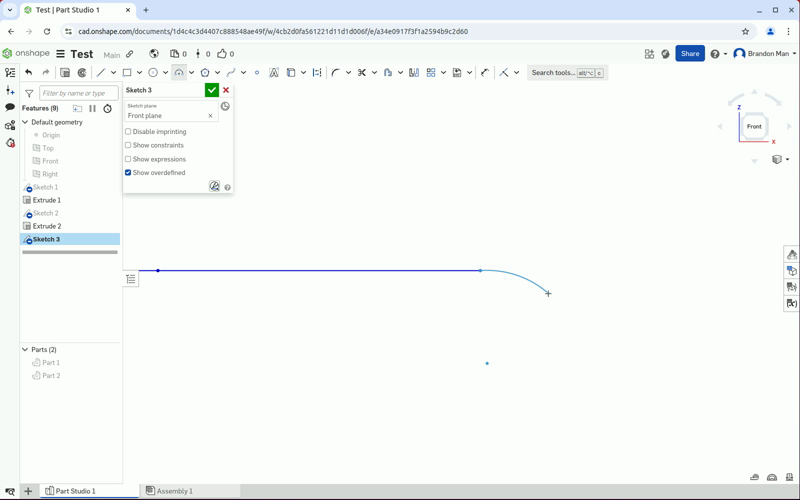
scroll(-6)
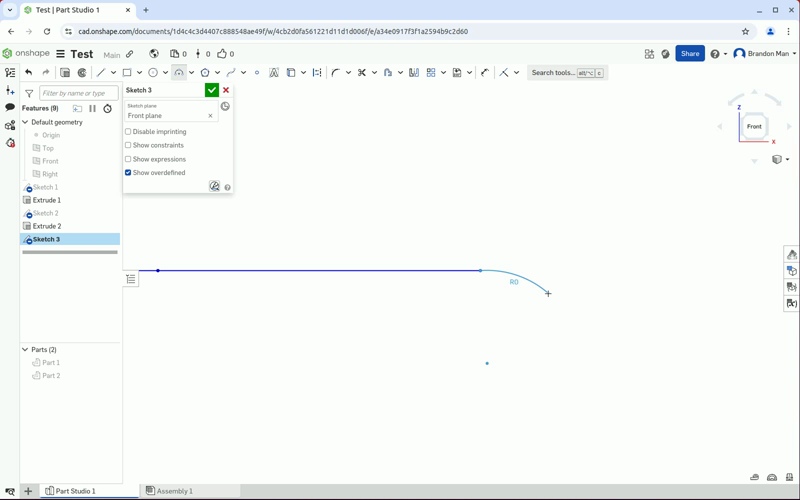
scroll(-6)
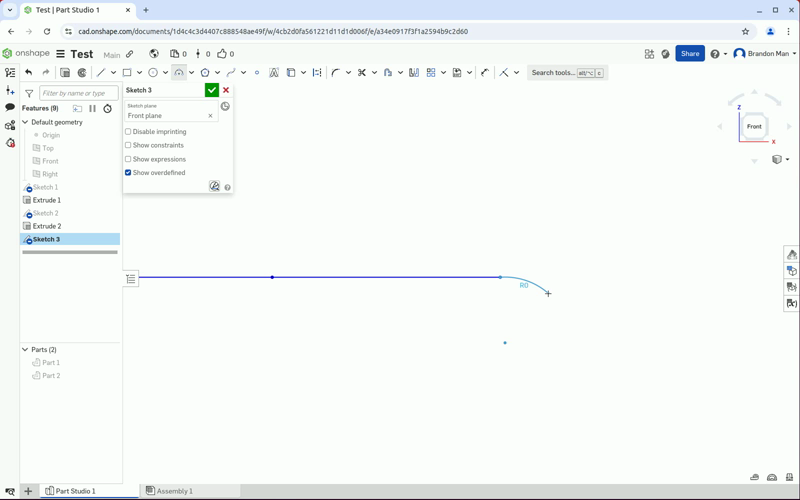
scroll(-6)
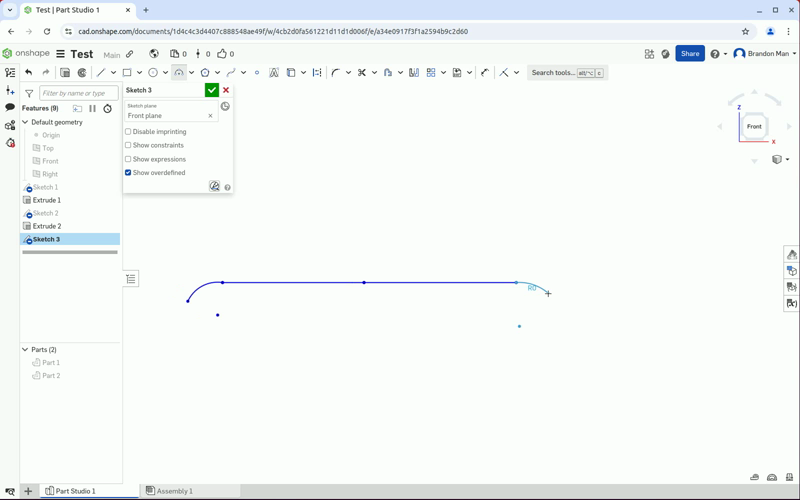
scroll(-6)
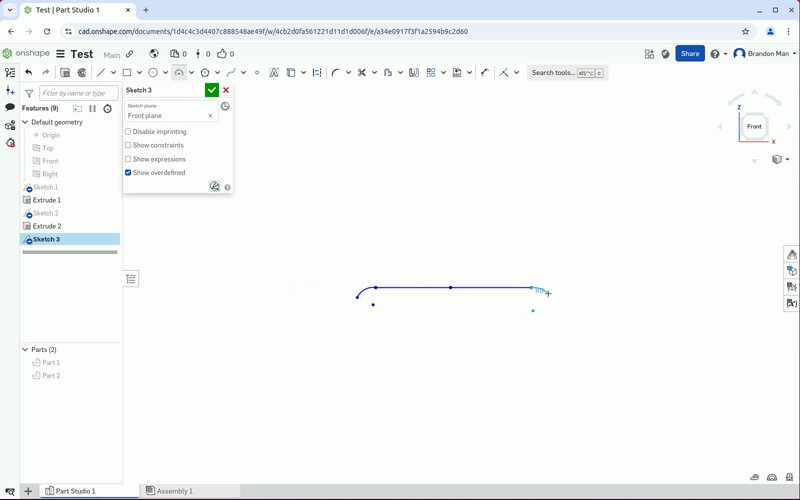
scroll(-6)
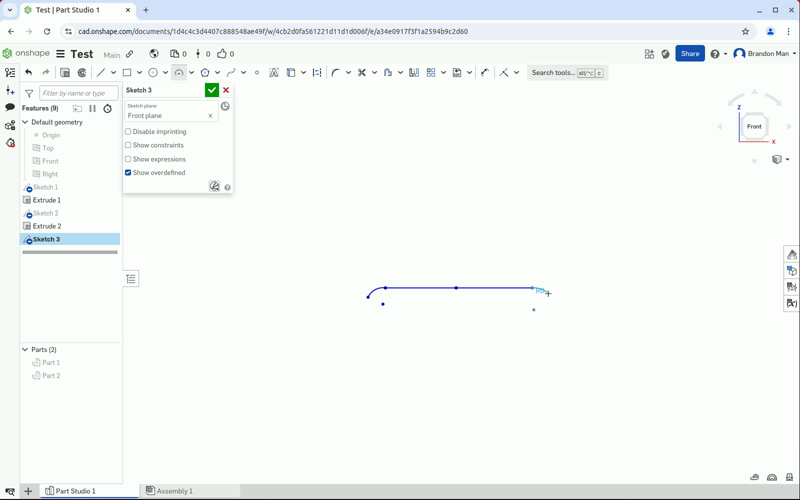
scroll(-6)
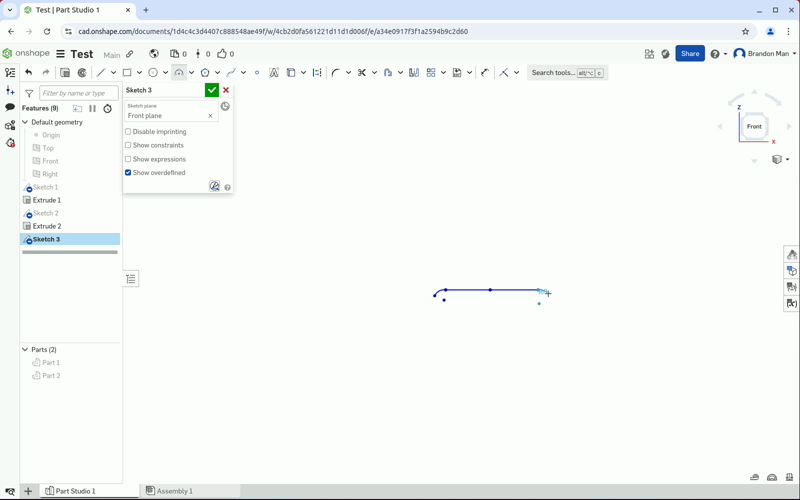
scroll(-6)
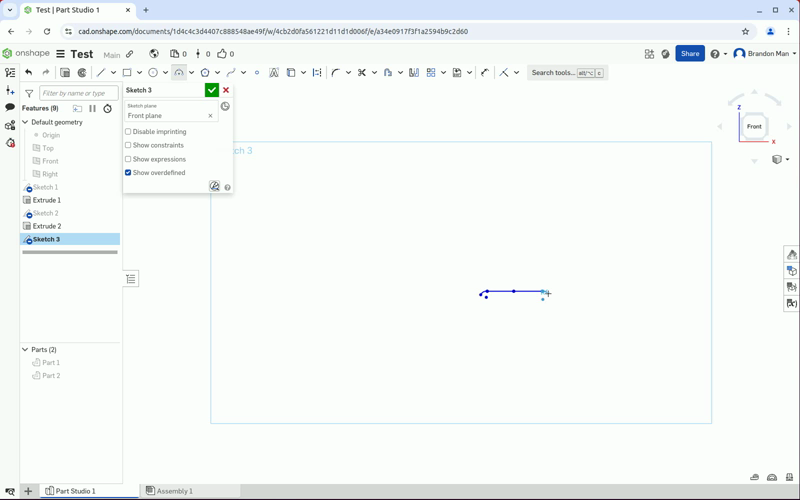
mouse_move(545, 291)
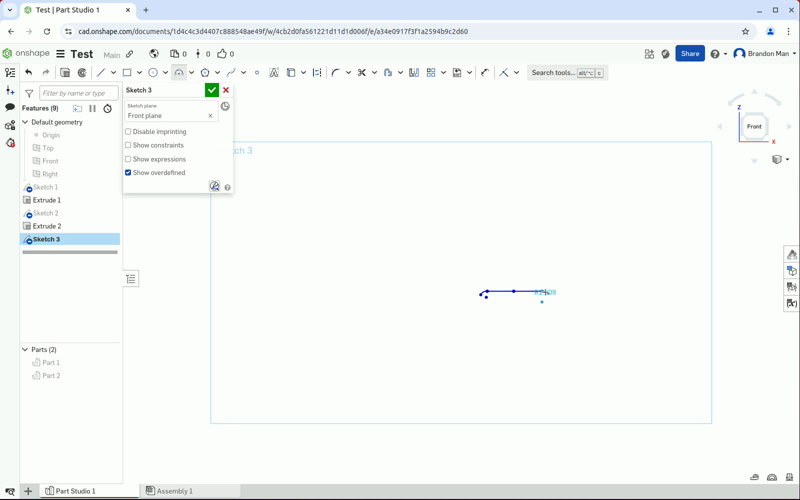
scroll(6)
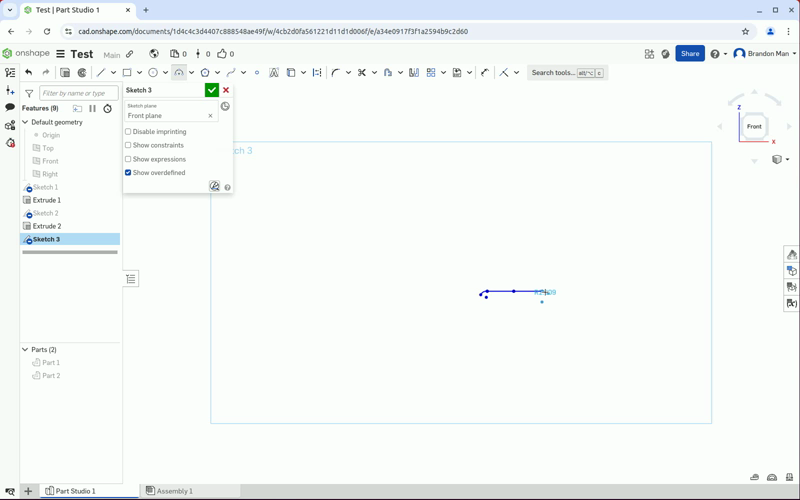
scroll(6)
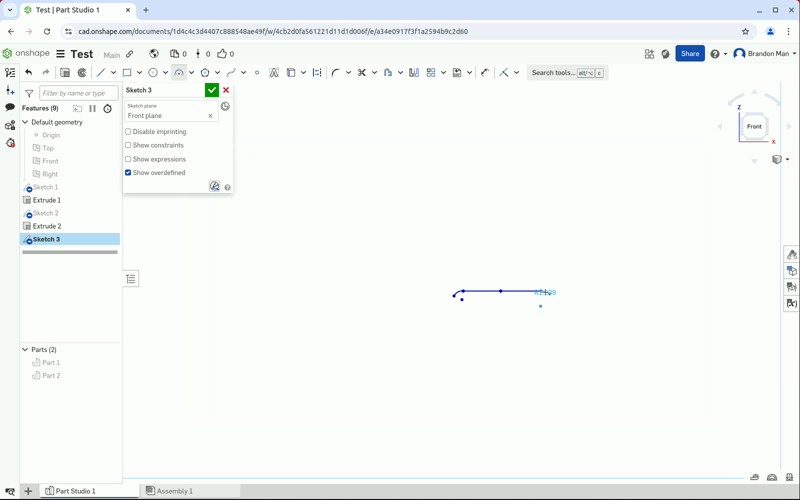
scroll(6)
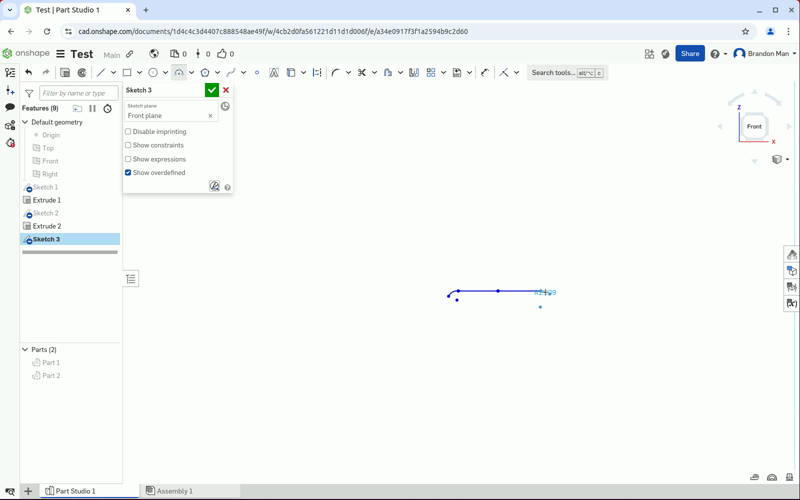
scroll(6)
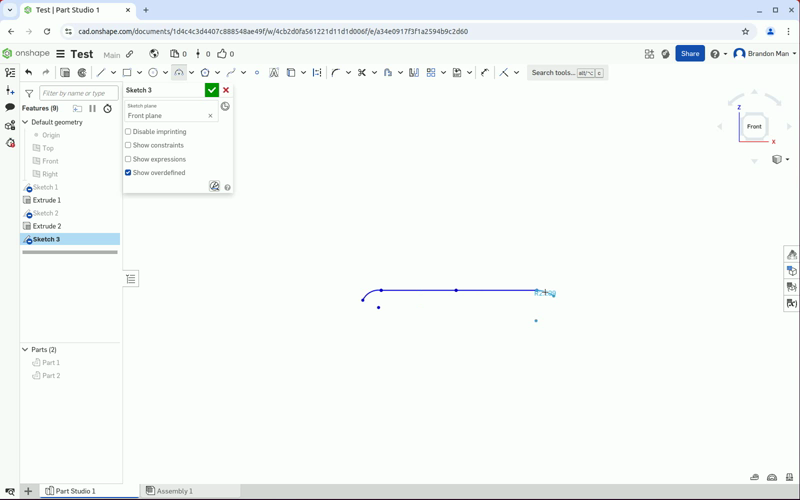
scroll(6)
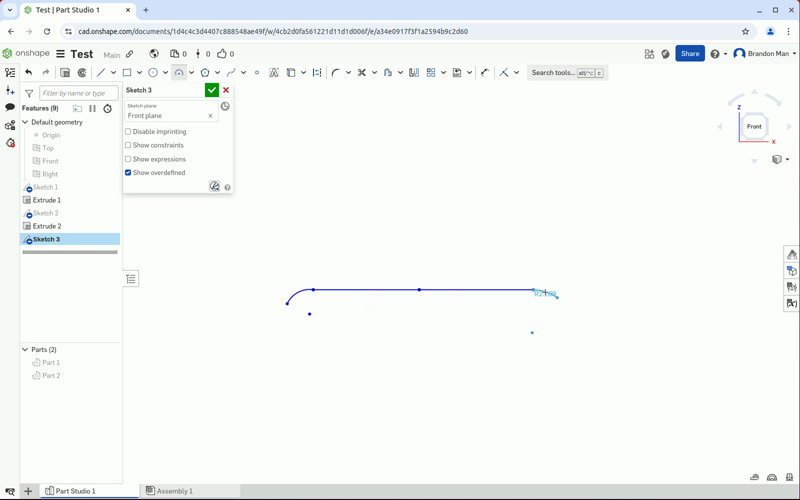
scroll(6)
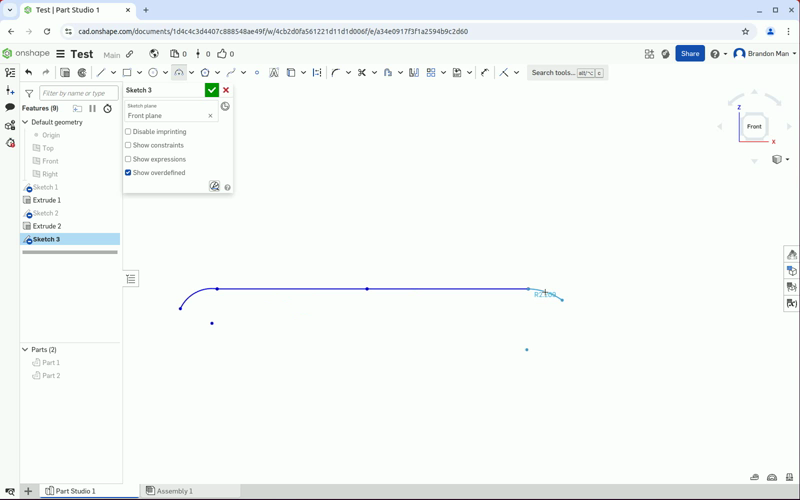
scroll(6)
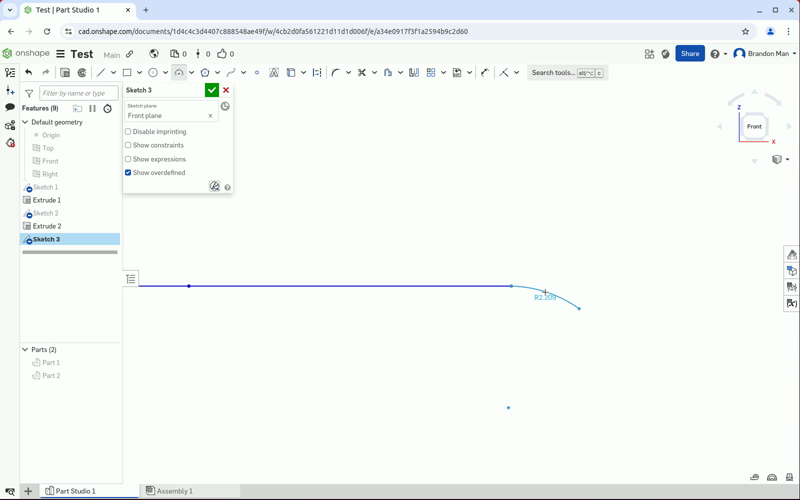
click(545, 291)
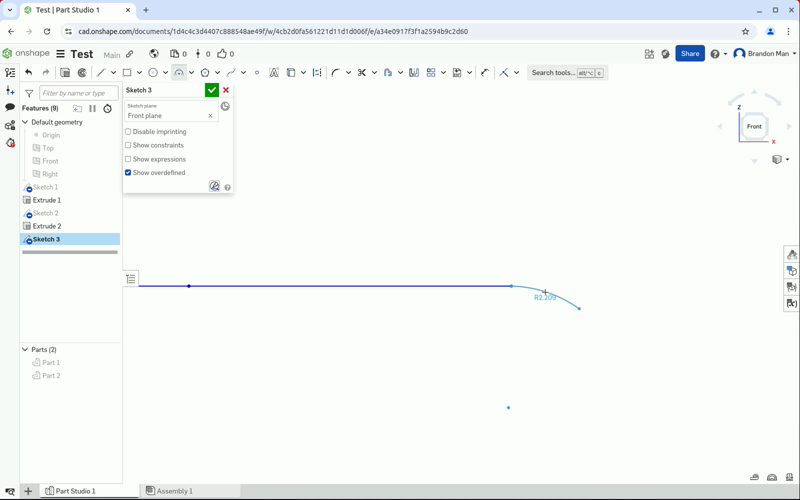
scroll(-6)
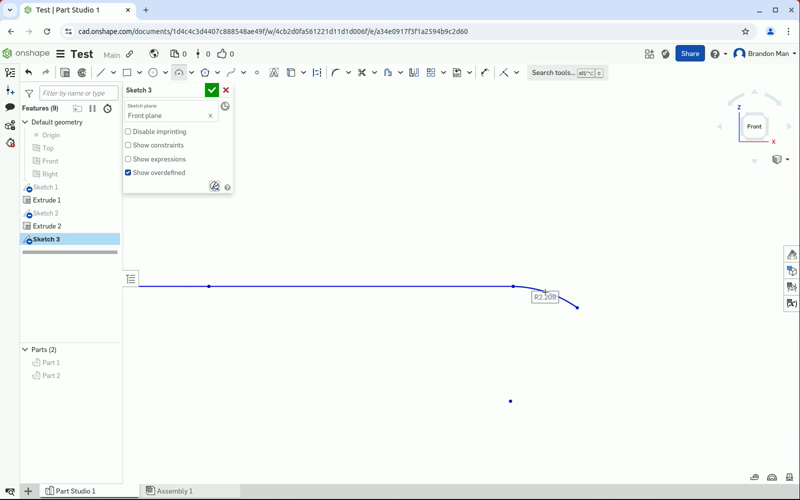
scroll(-6)
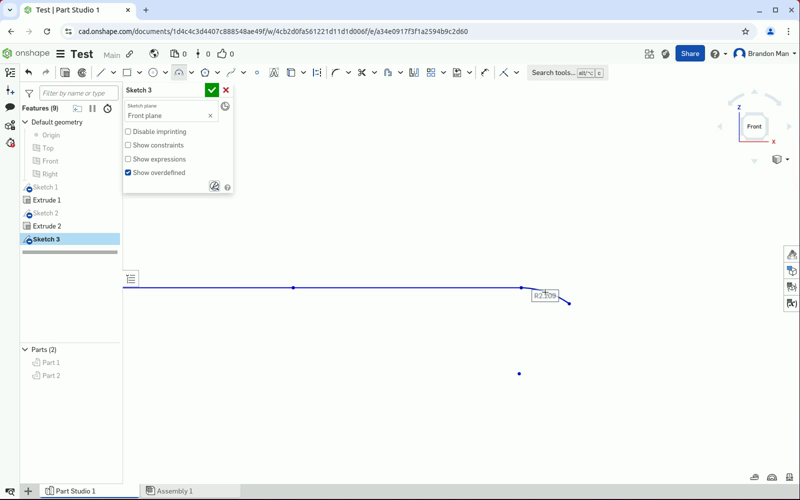
scroll(-6)
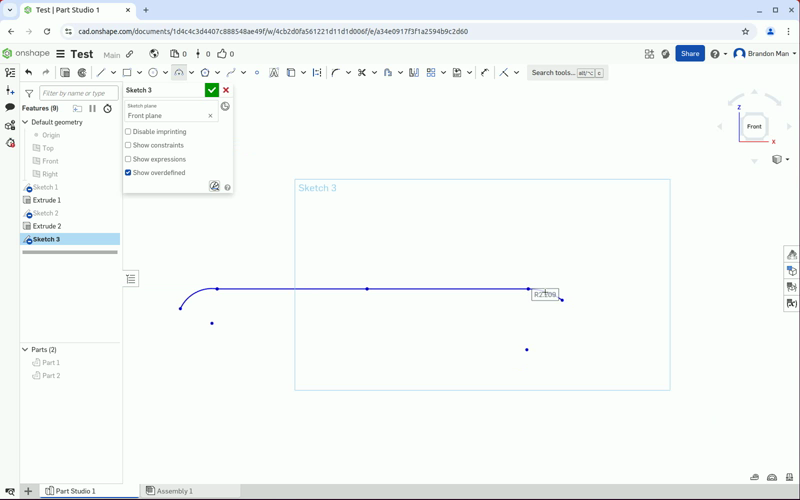
scroll(-6)
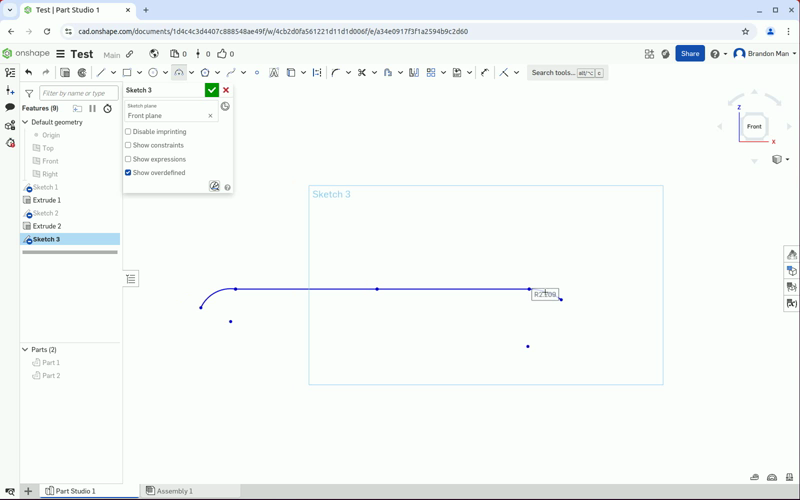
scroll(-6)
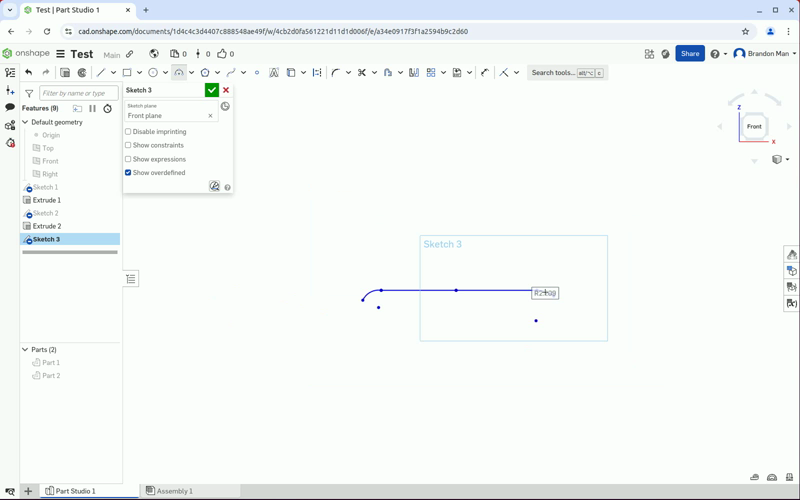
scroll(-6)
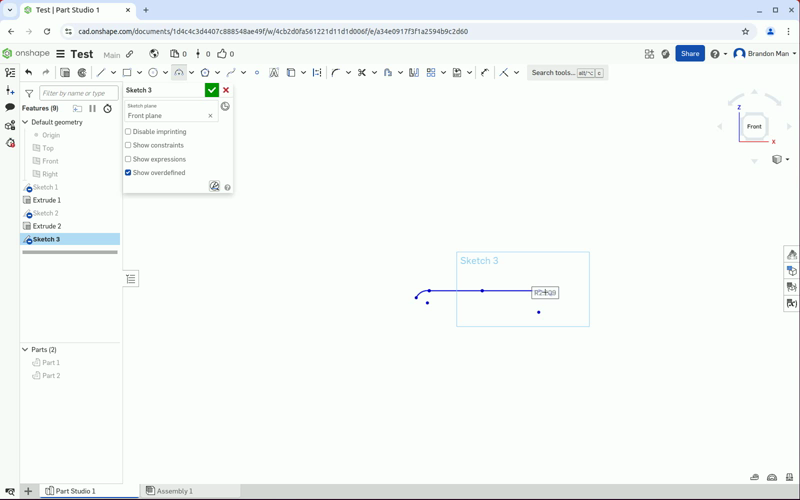
scroll(-6)
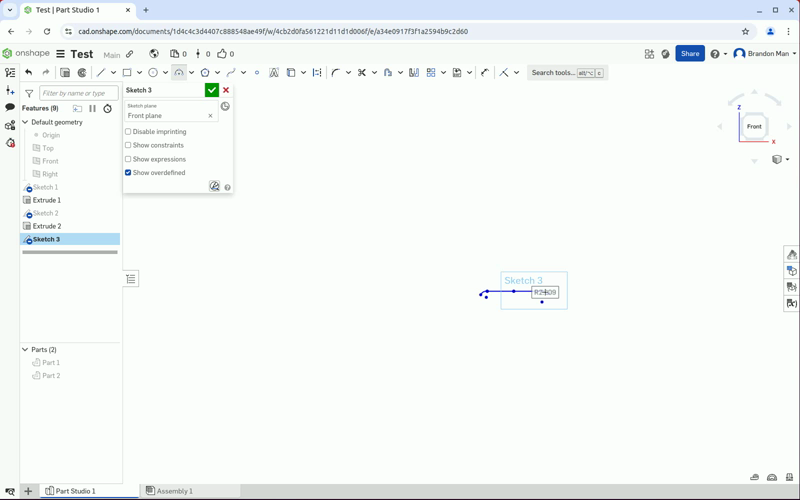
key_up(shift)
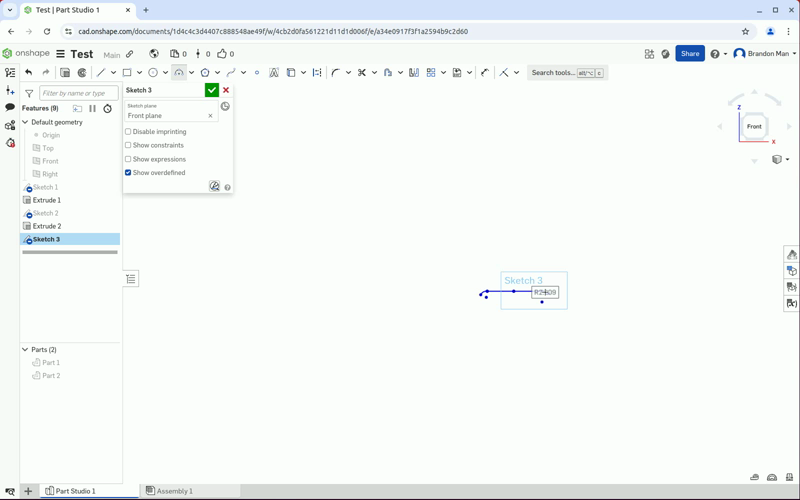
mouse_move(548, 293)
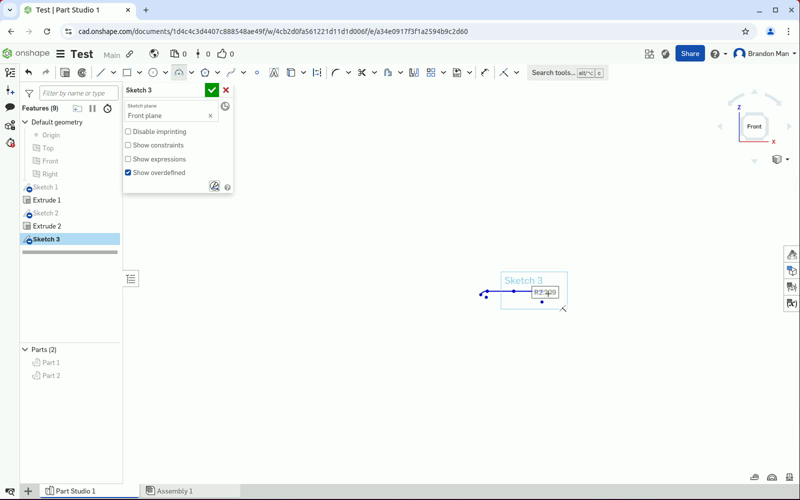
scroll(6)
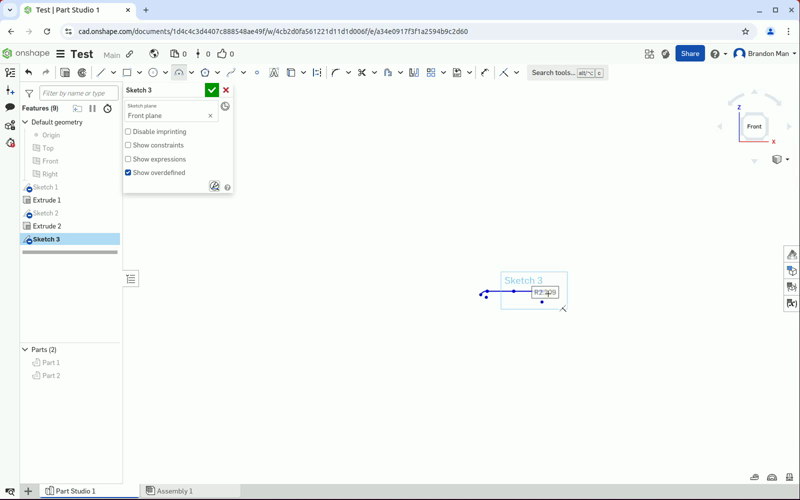
scroll(6)
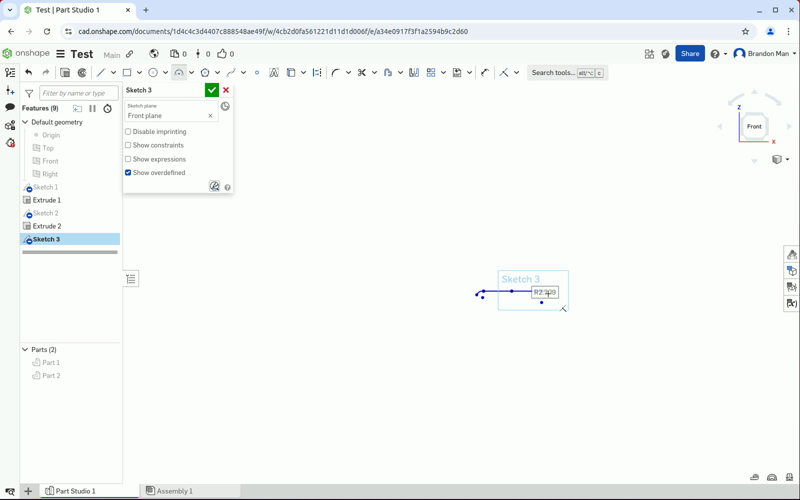
scroll(6)
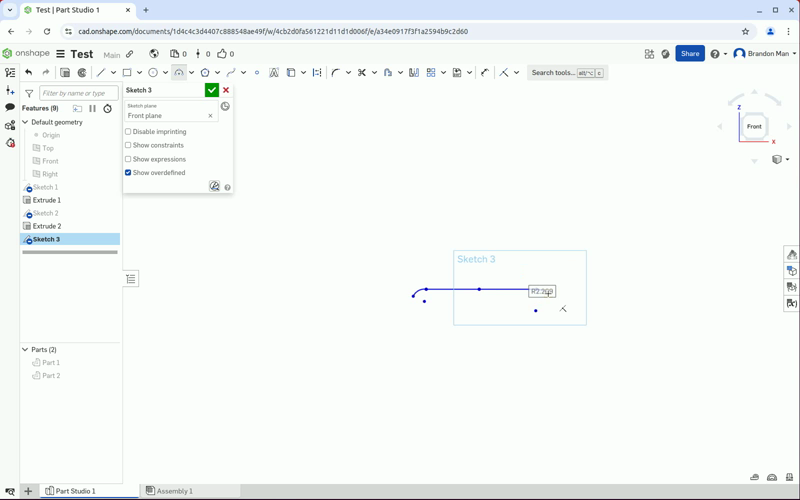
scroll(6)
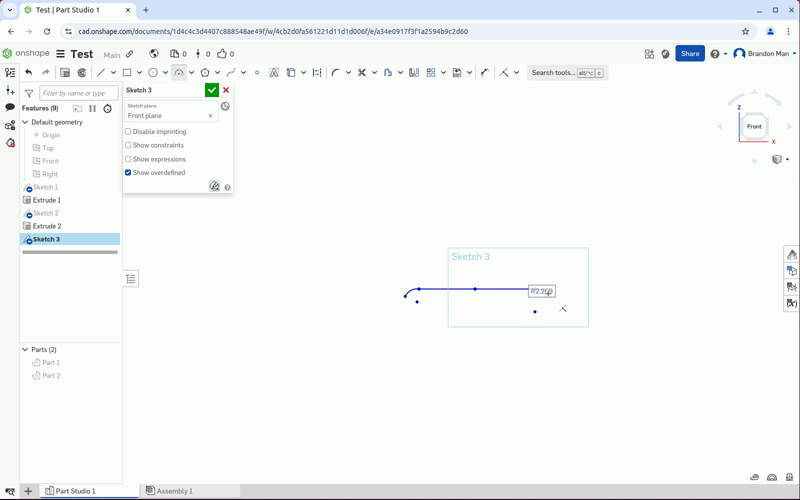
scroll(6)
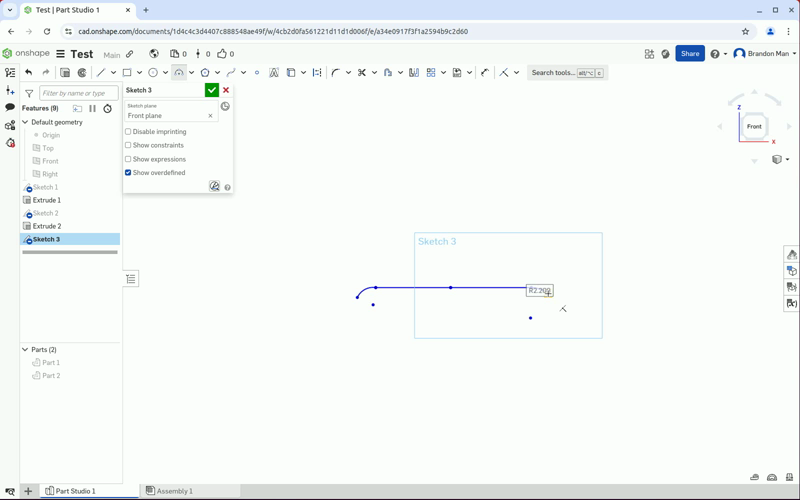
scroll(6)
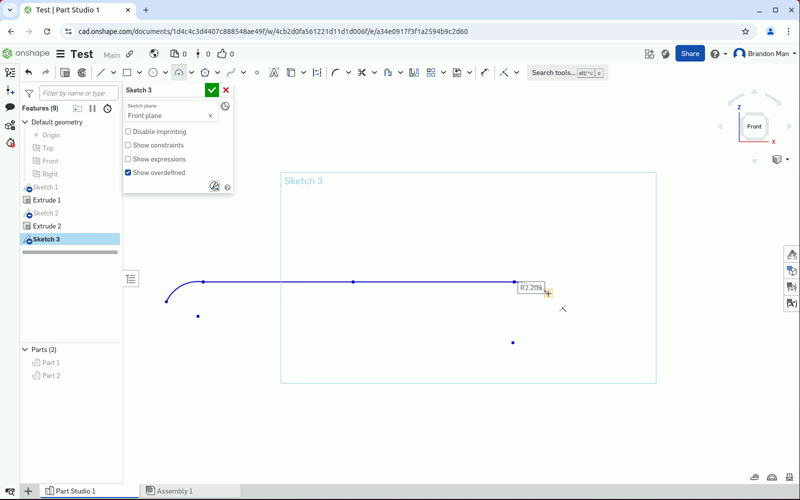
scroll(6)
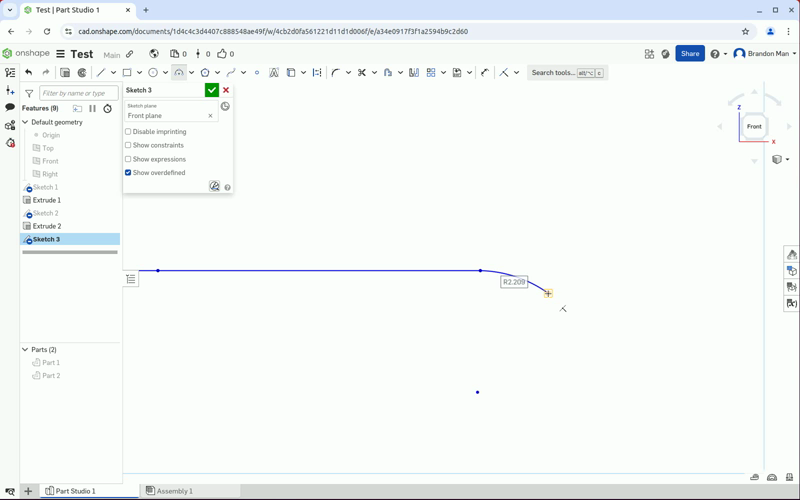
click(548, 293)
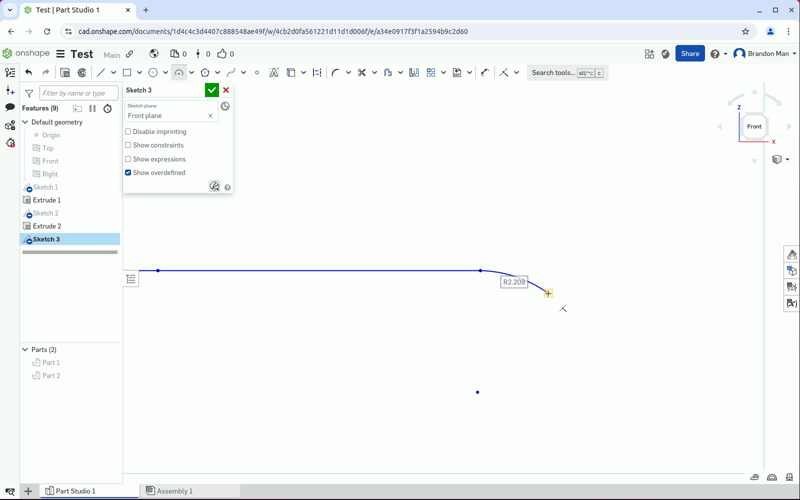
scroll(-6)
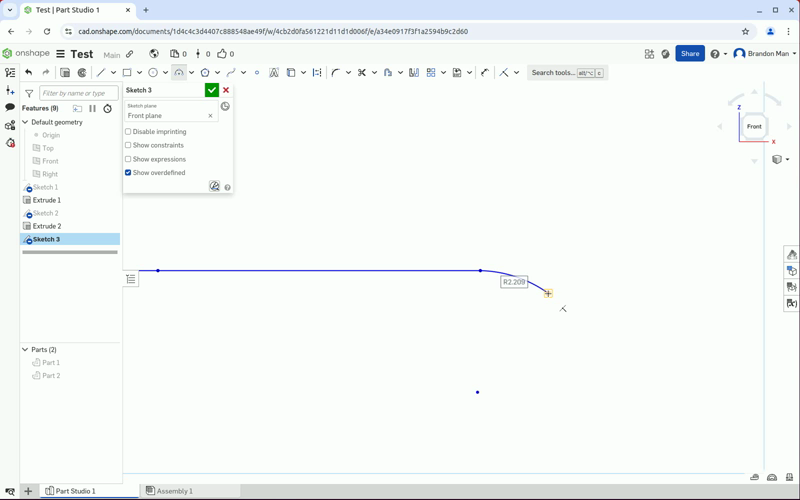
scroll(-6)
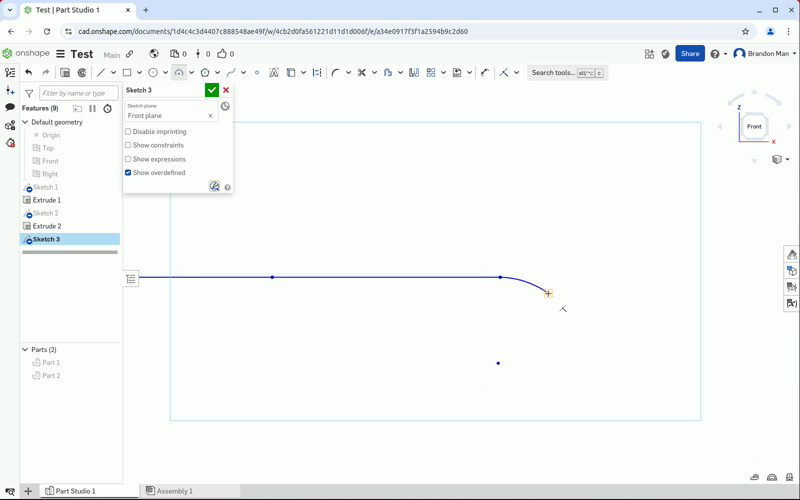
scroll(-6)
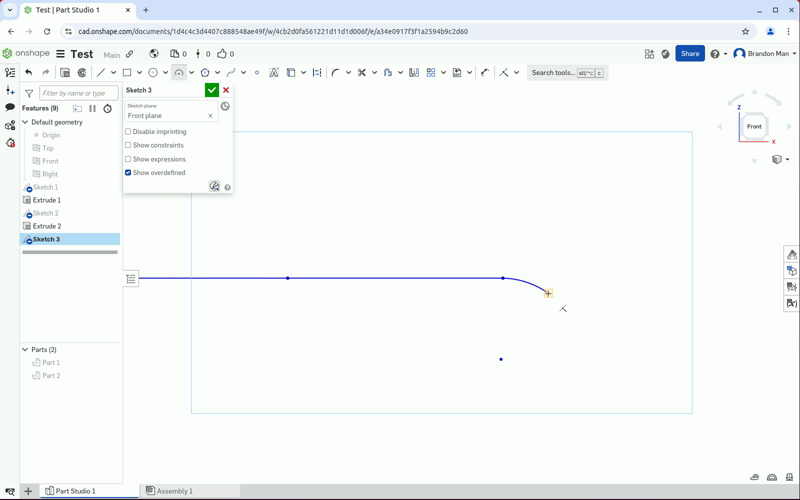
scroll(-6)
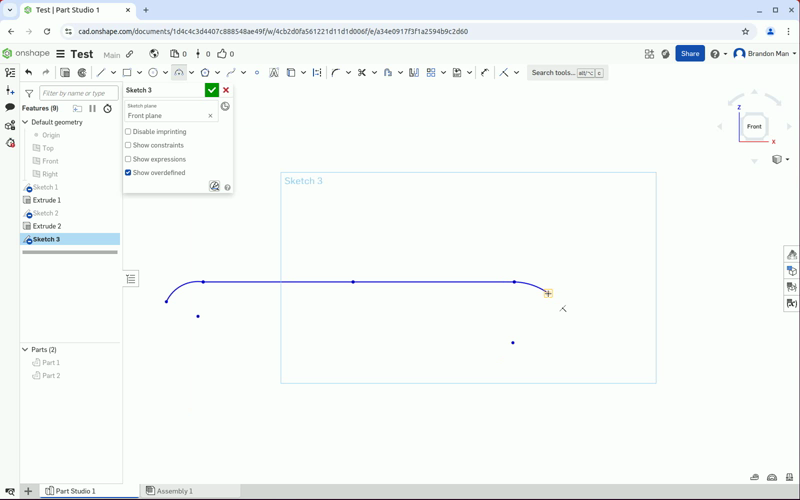
scroll(-6)
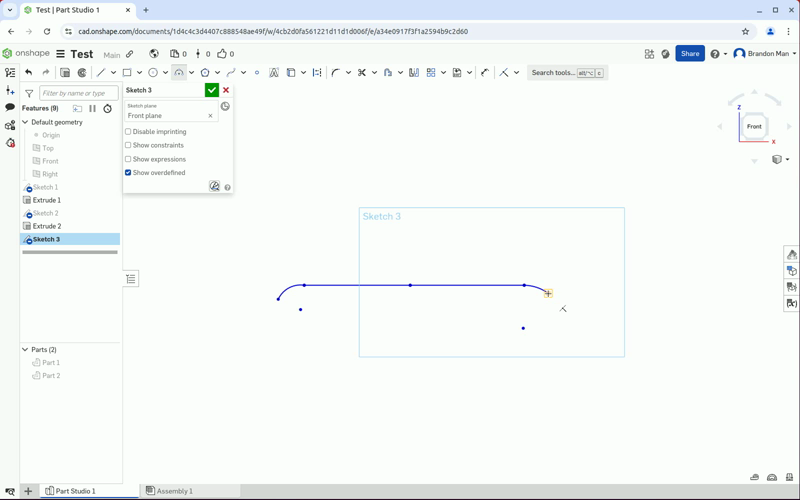
scroll(-6)
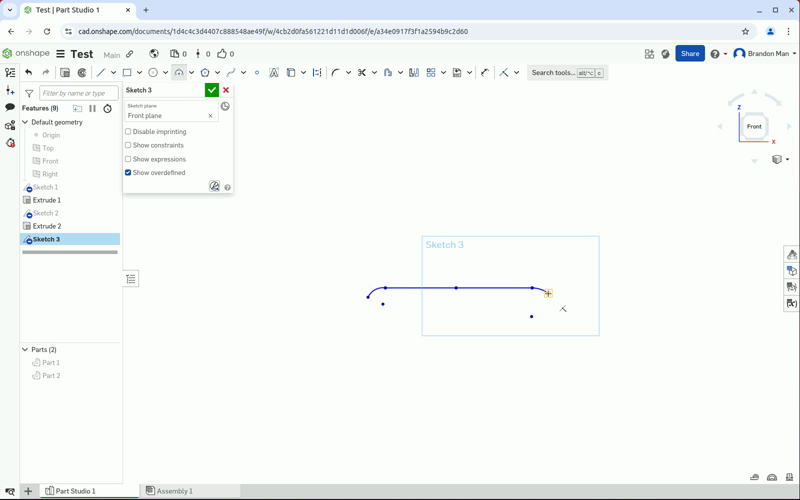
scroll(-6)
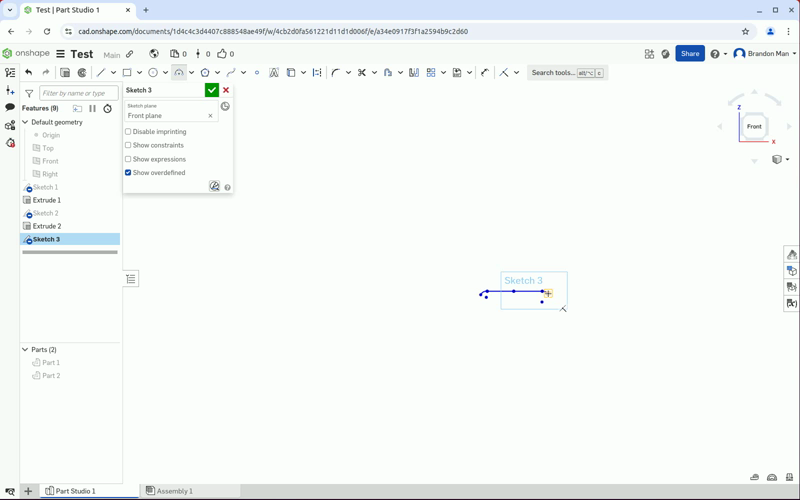
key_down(shift)
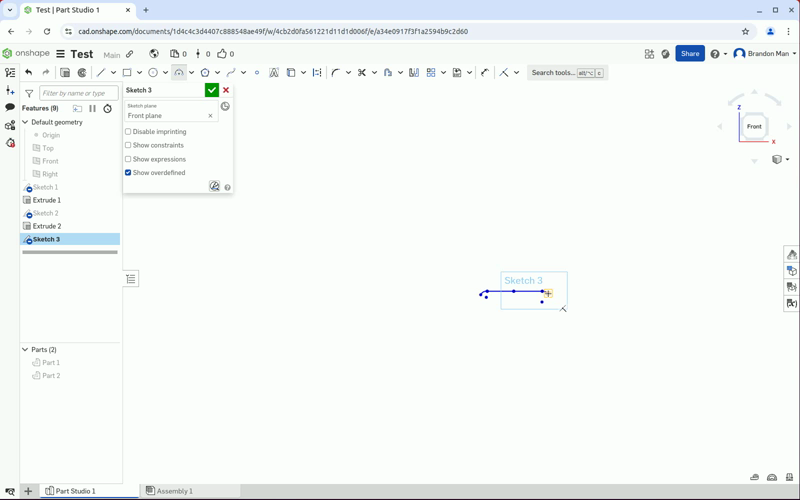
mouse_move(548, 272)
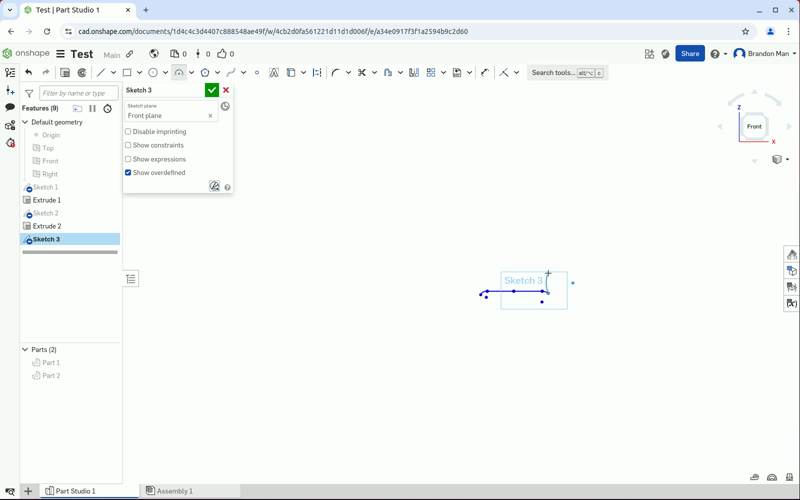
click(548, 272)
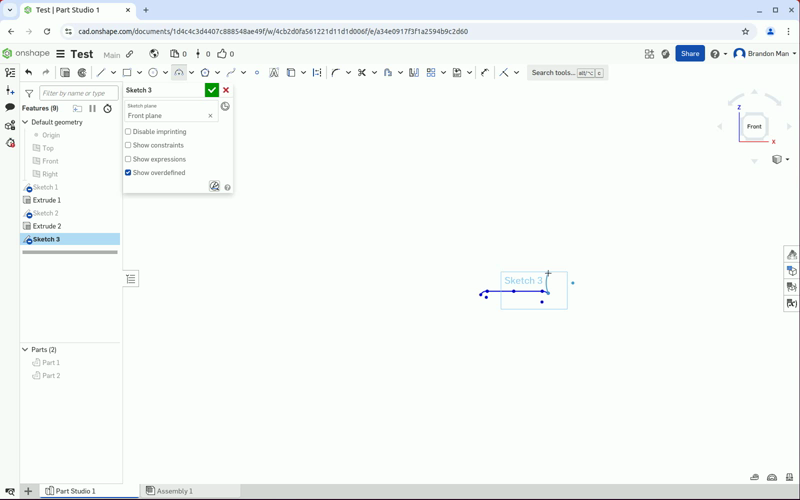
mouse_move(544, 282)
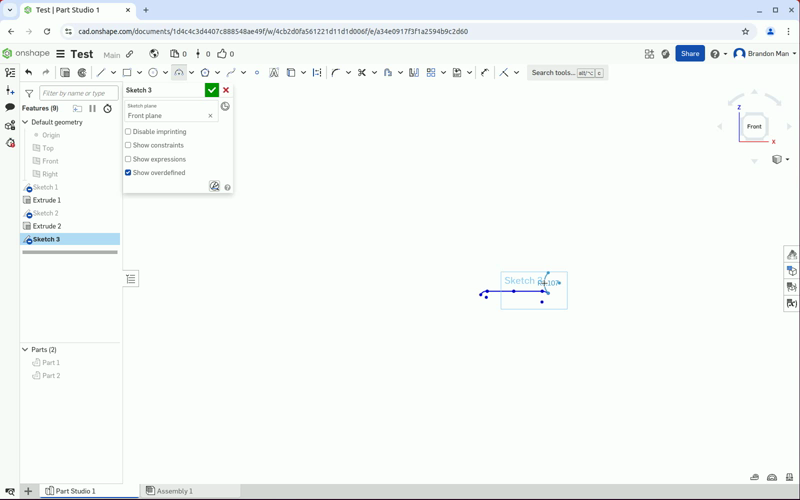
click(544, 282)
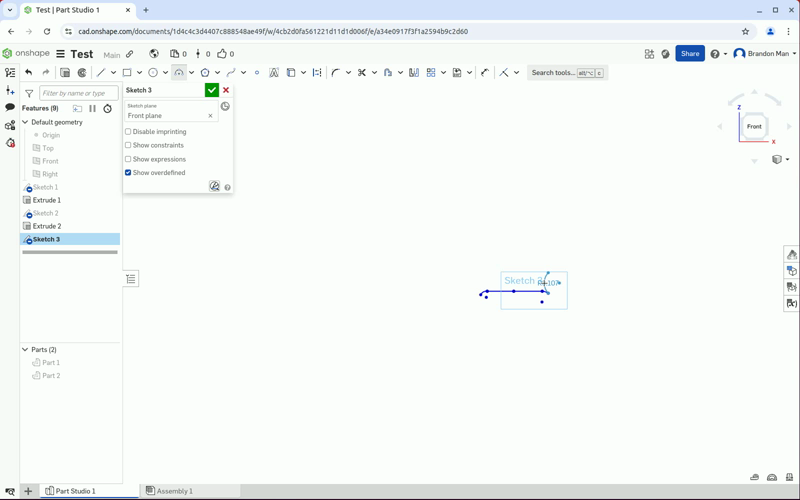
key_up(shift)
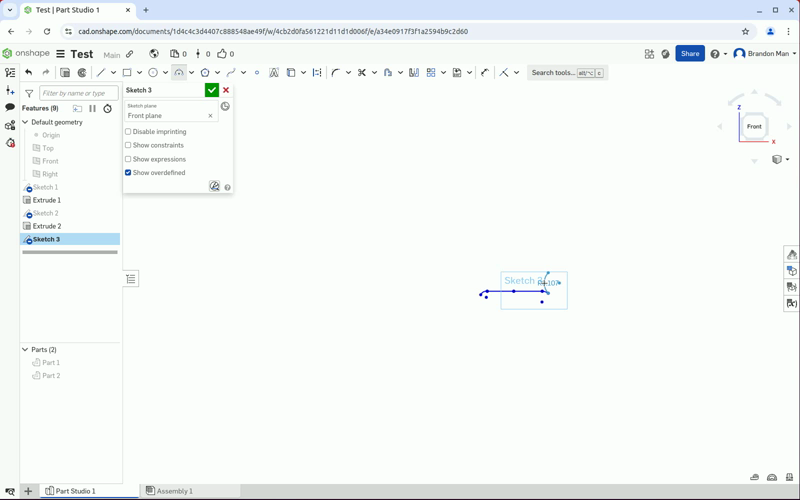
mouse_move(548, 272)
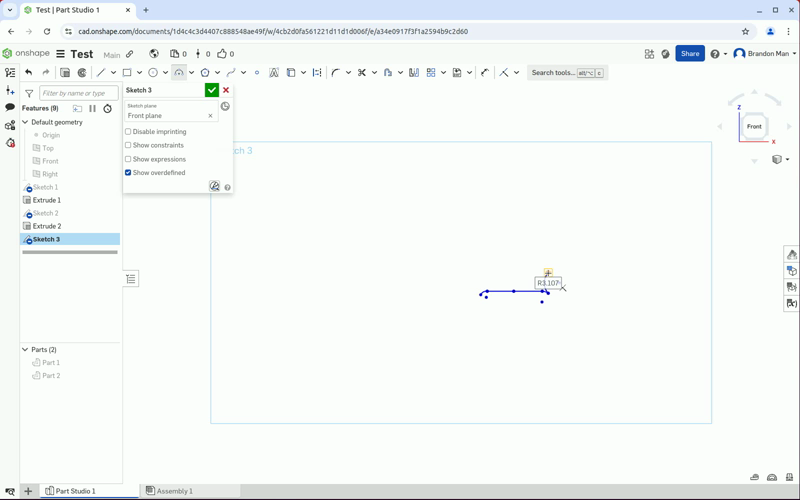
click(548, 272)
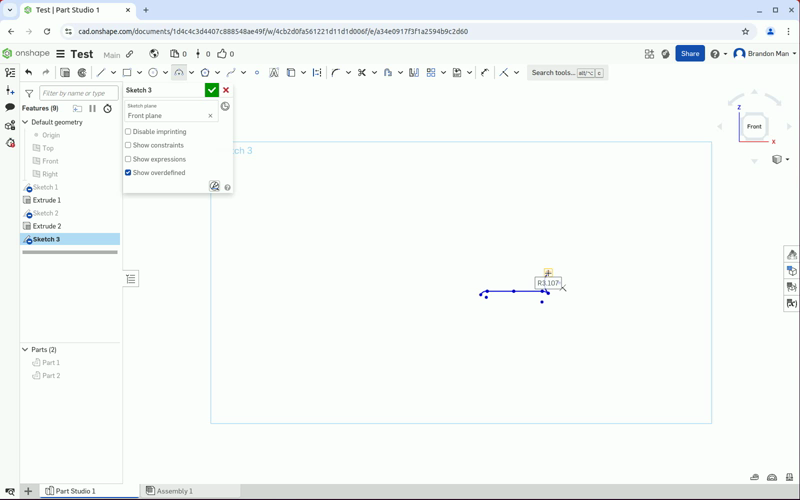
key_down(shift)
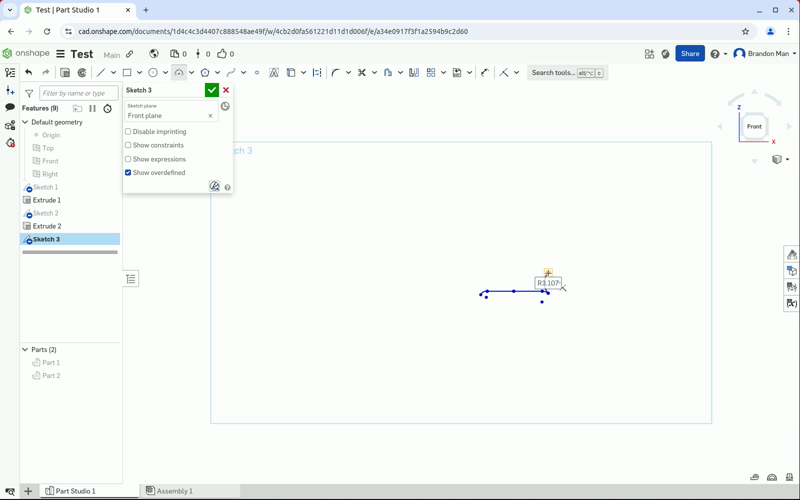
mouse_move(542, 275)
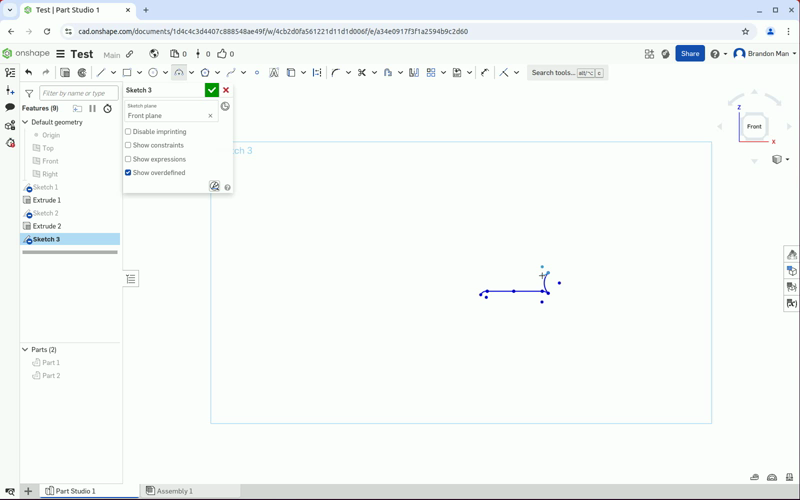
scroll(6)
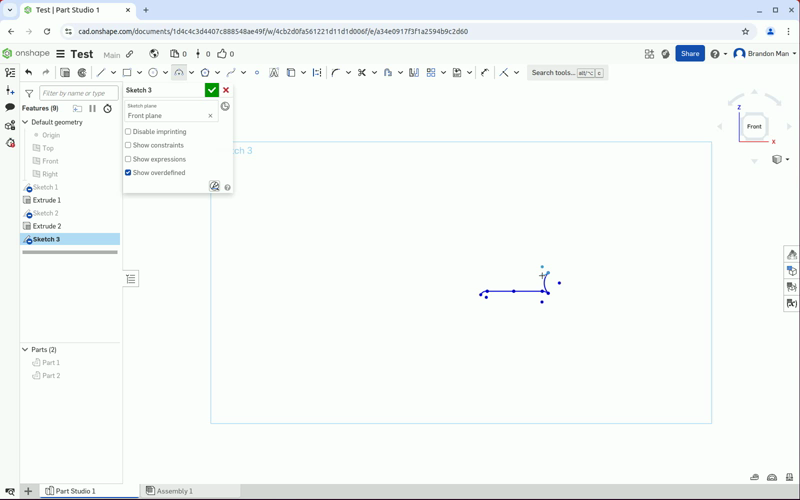
scroll(6)
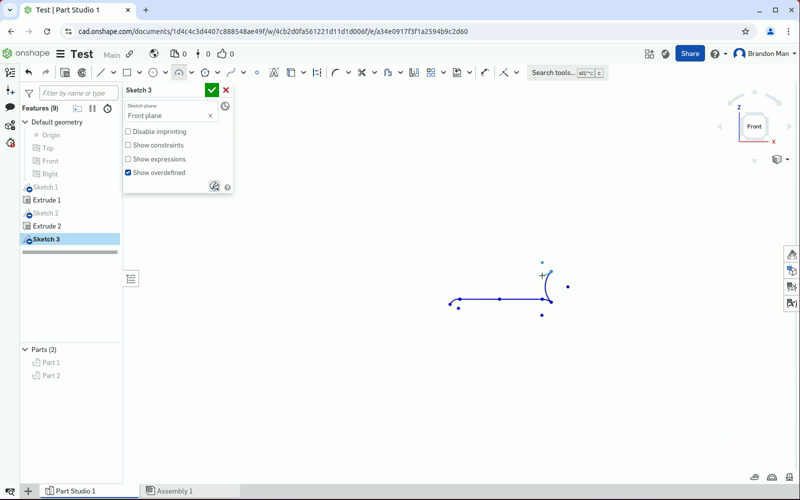
scroll(6)
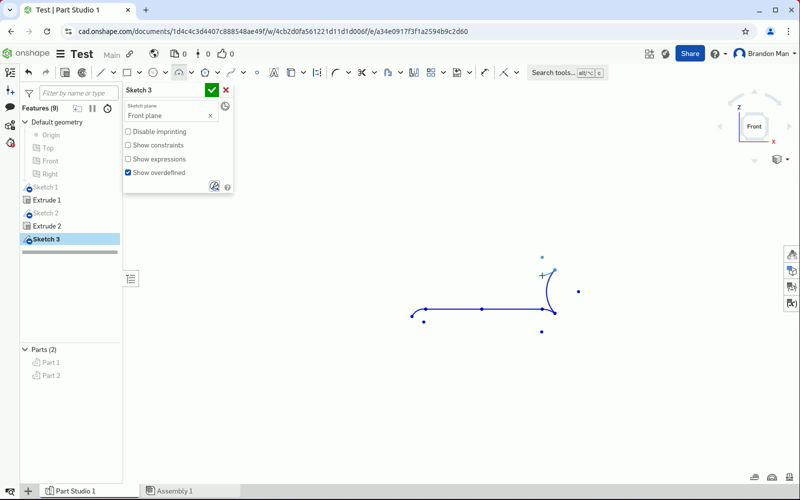
scroll(6)
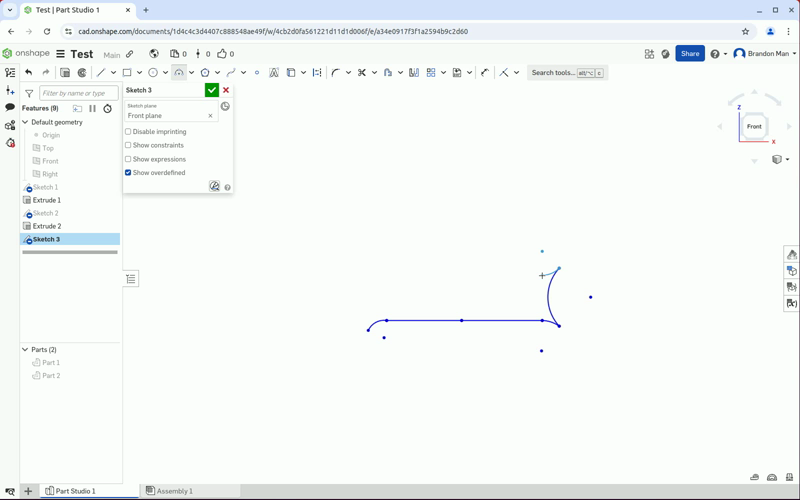
scroll(6)
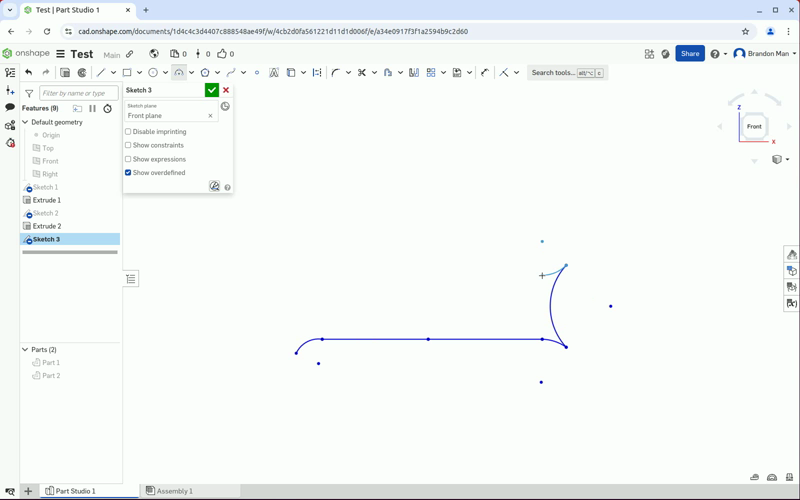
scroll(6)
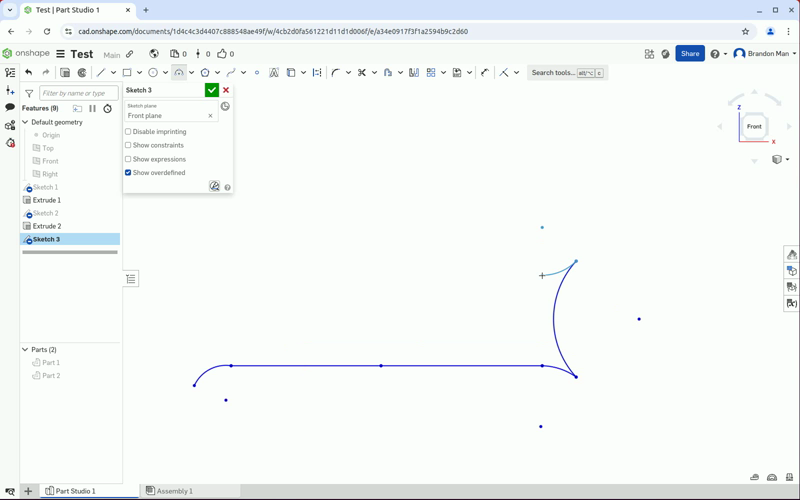
scroll(6)
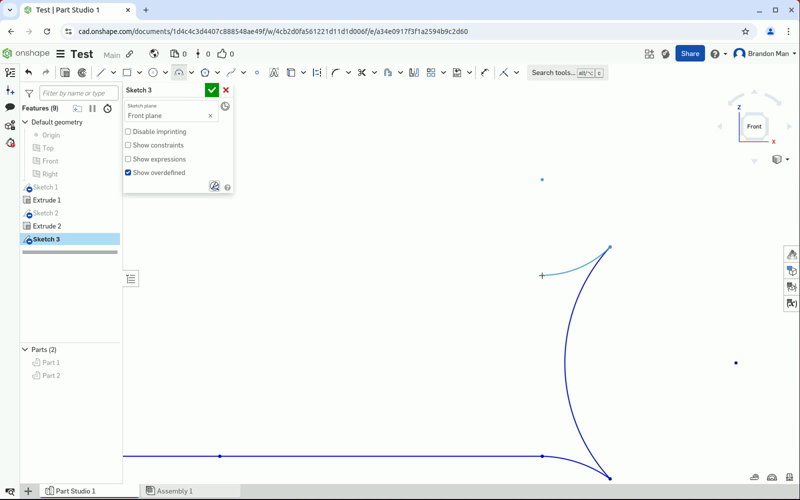
click(542, 275)
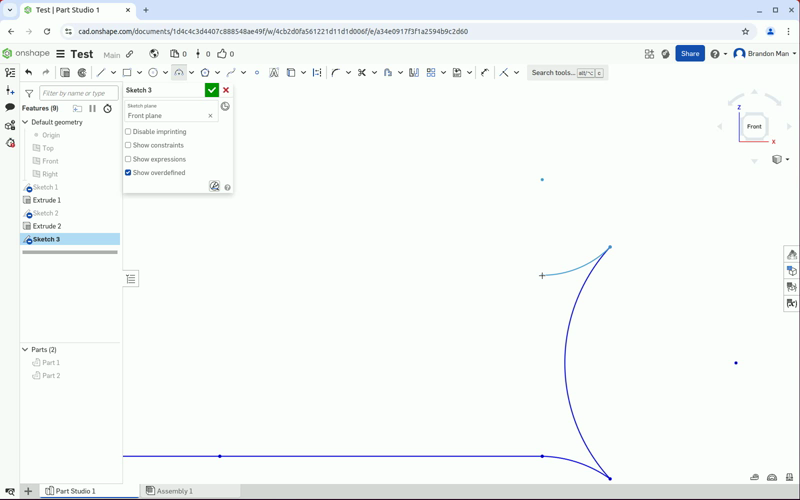
scroll(-6)
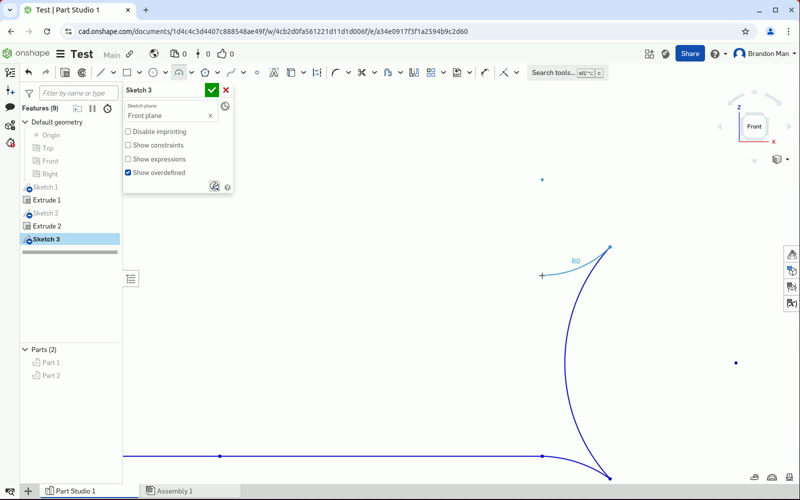
scroll(-6)
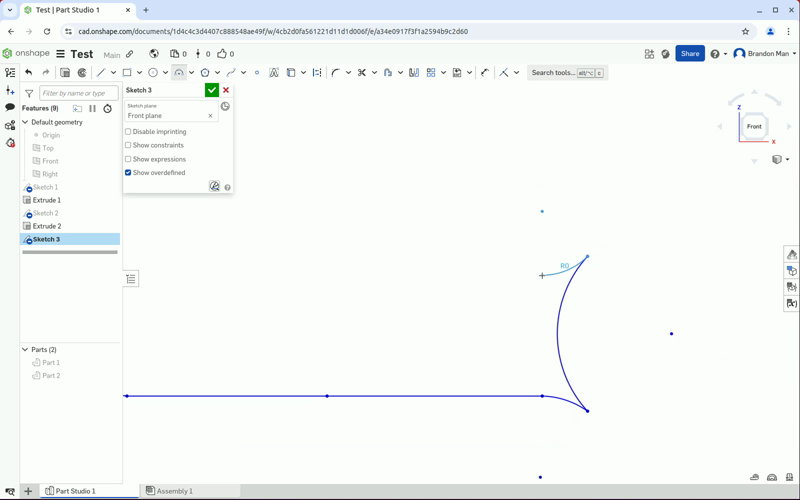
scroll(-6)
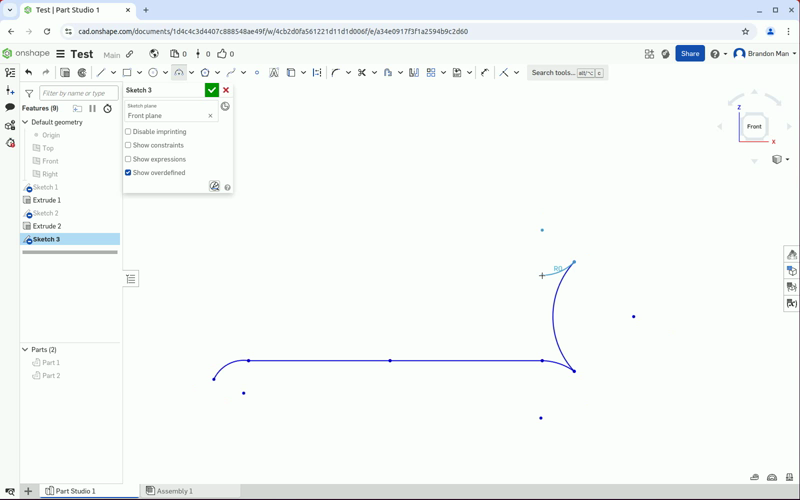
scroll(-6)
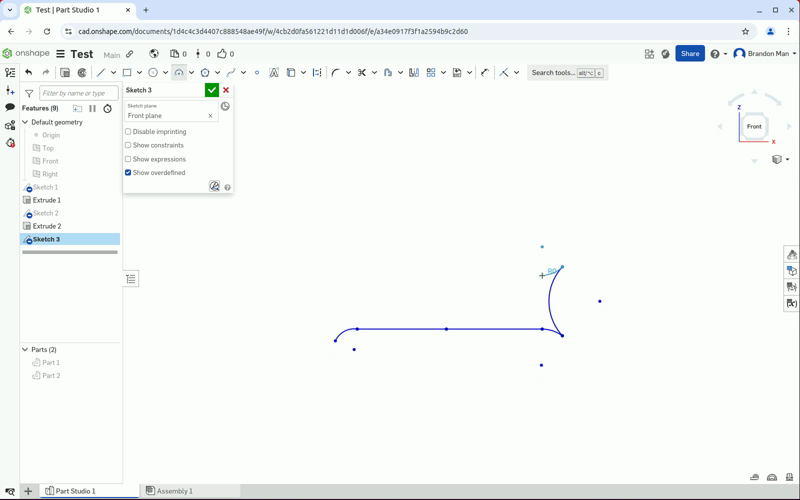
scroll(-6)
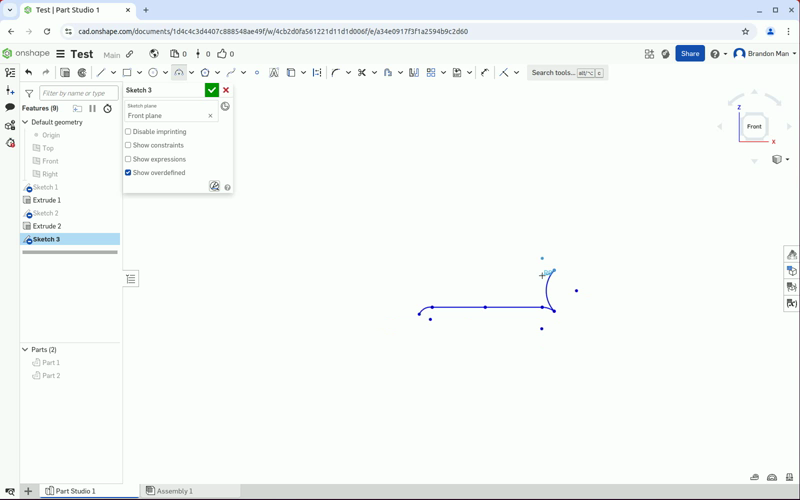
scroll(-6)
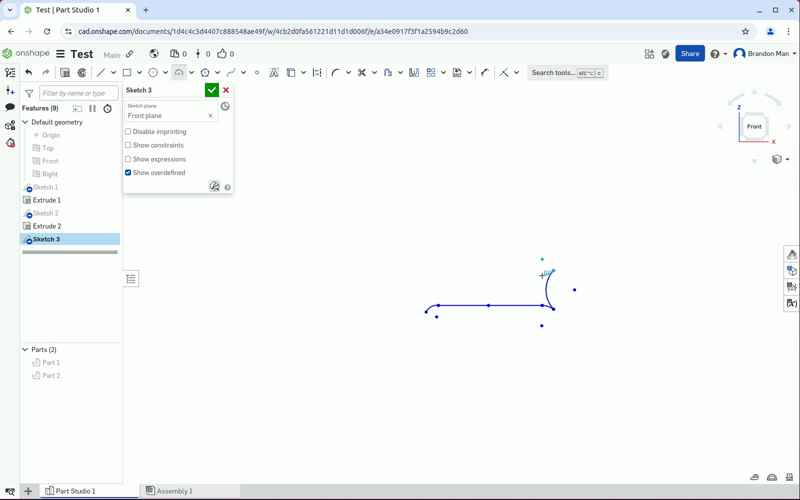
scroll(-6)
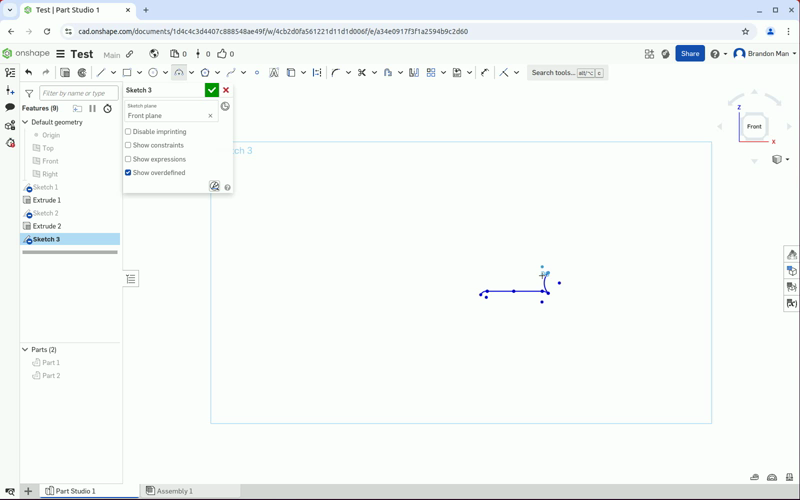
mouse_move(545, 274)
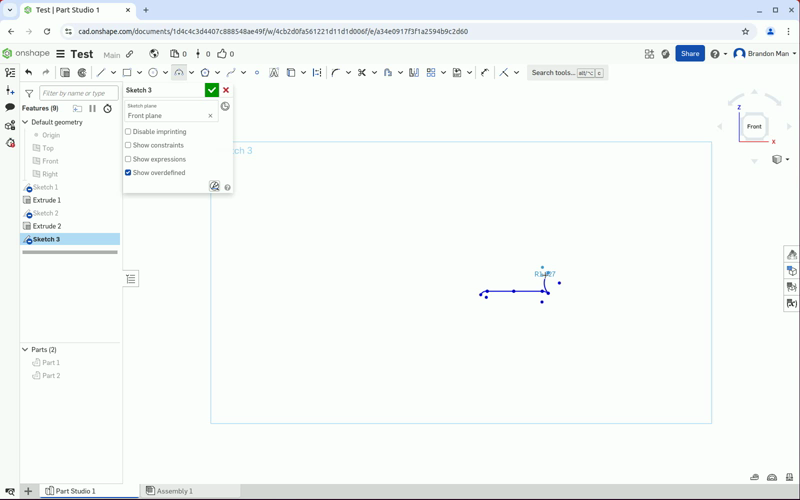
scroll(6)
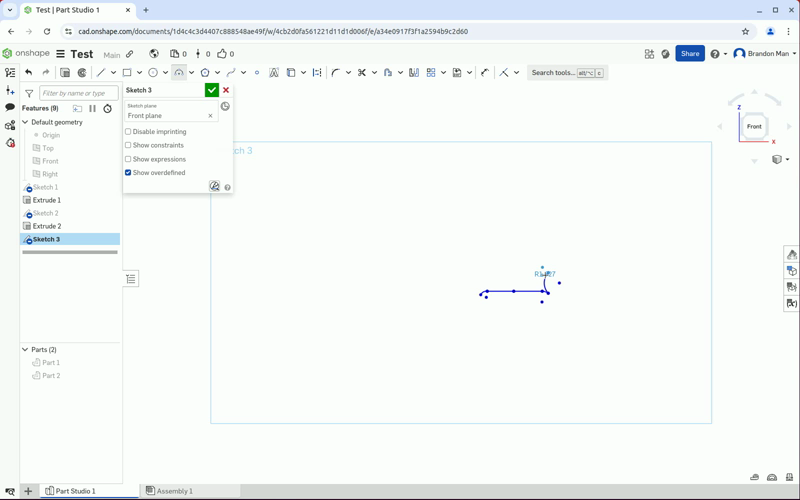
scroll(6)
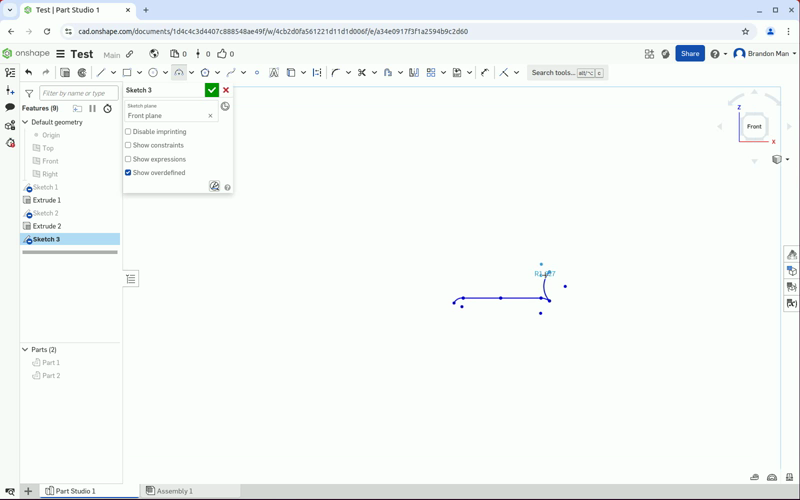
scroll(6)
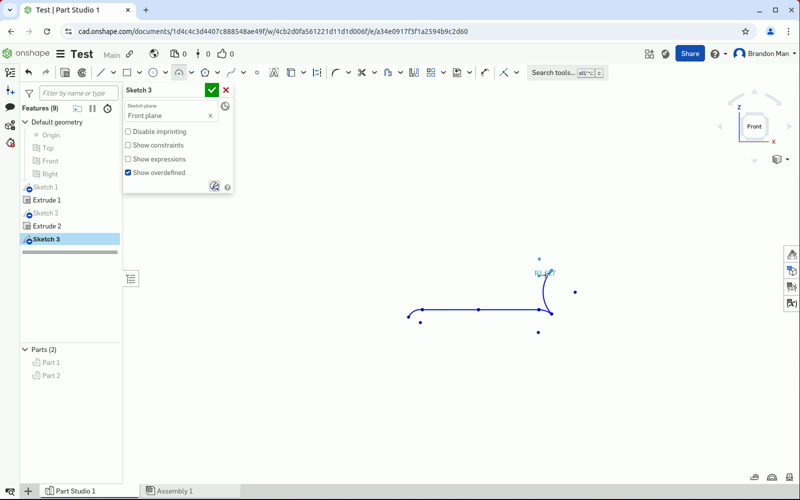
scroll(6)
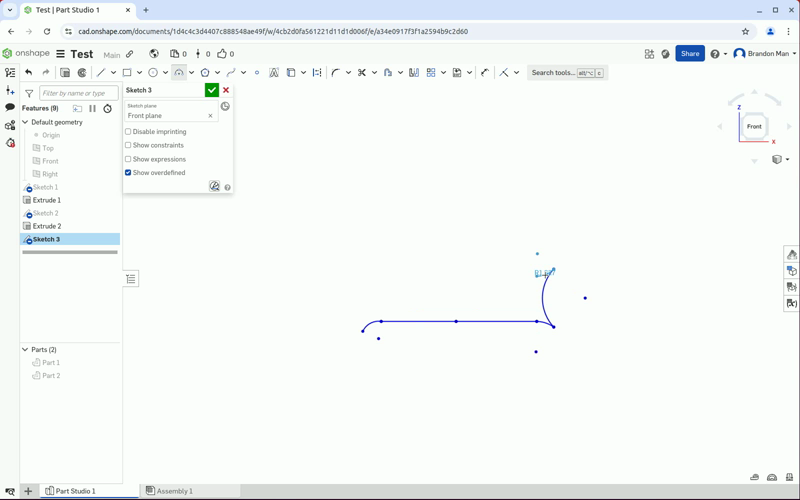
scroll(6)
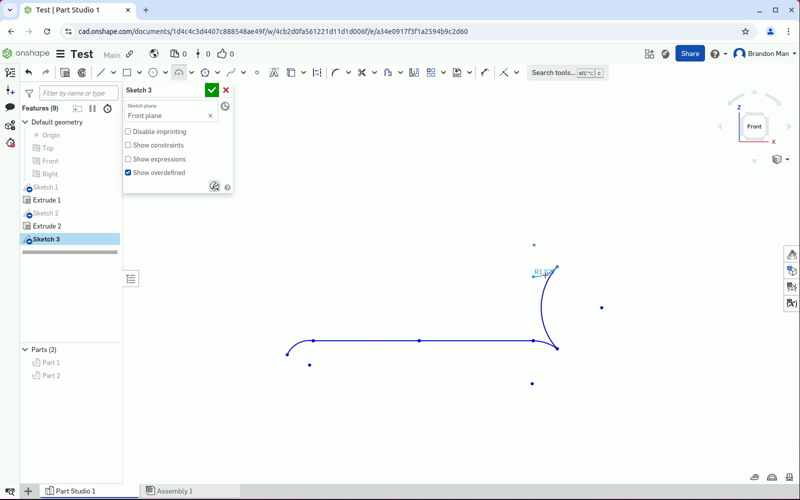
scroll(6)
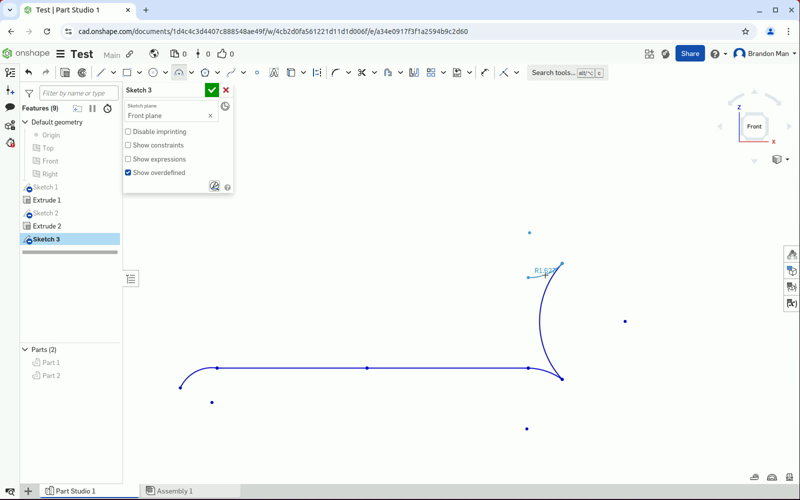
scroll(6)
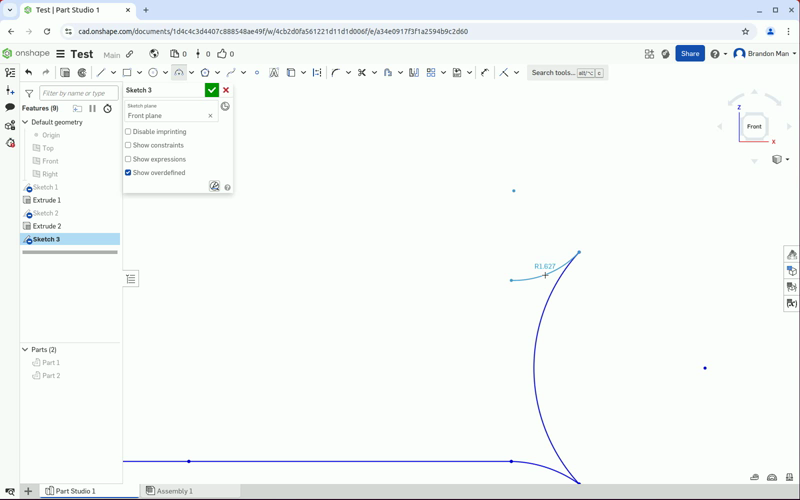
click(545, 274)
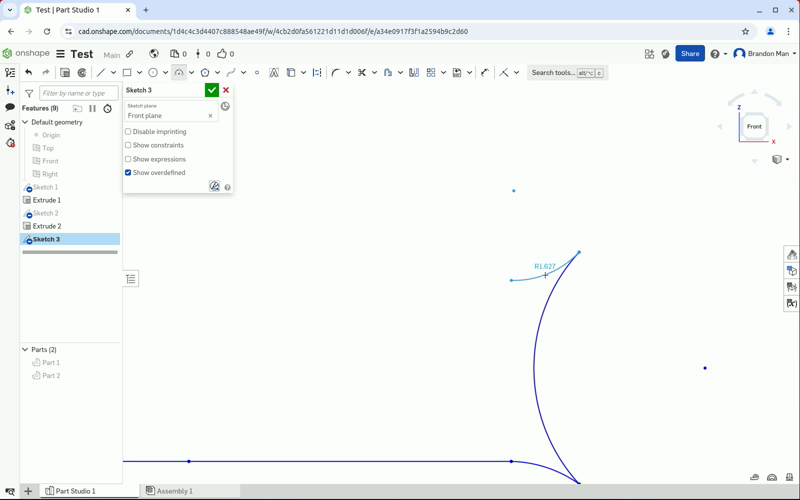
scroll(-6)
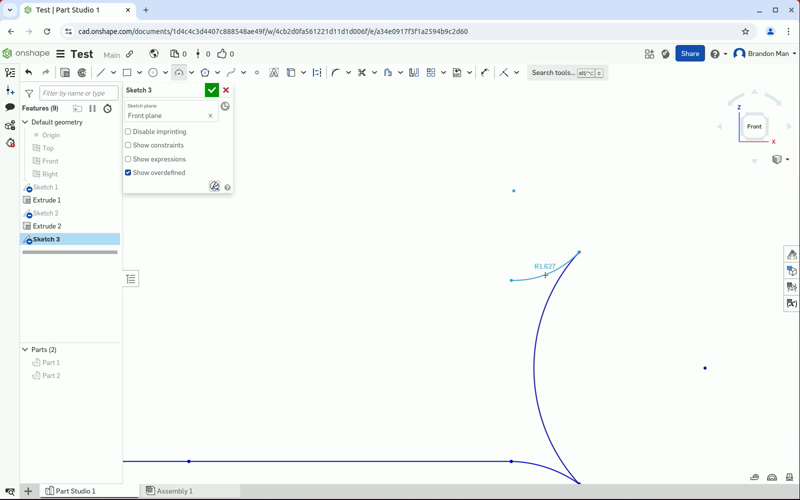
scroll(-6)
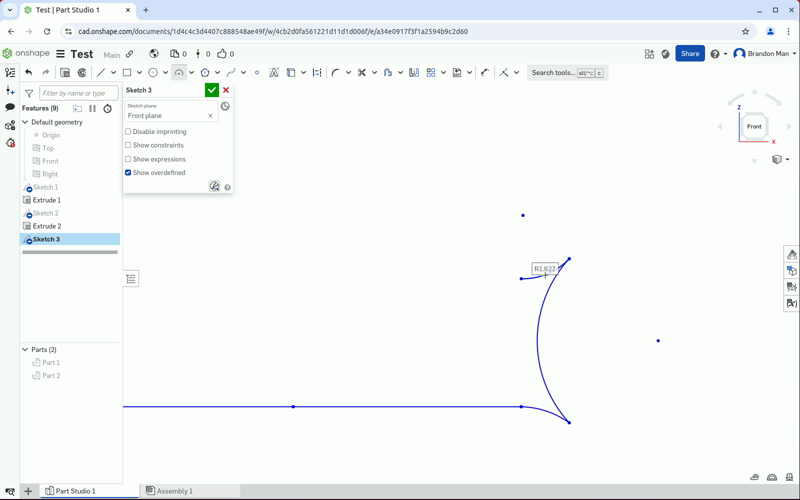
scroll(-6)
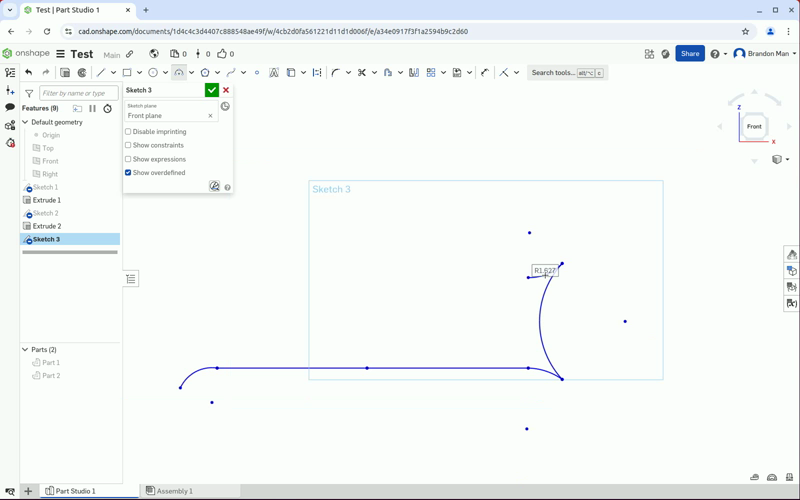
scroll(-6)
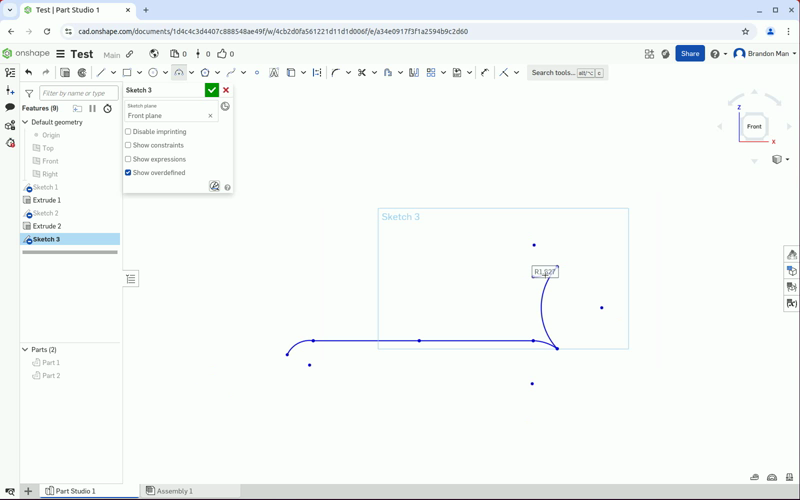
scroll(-6)
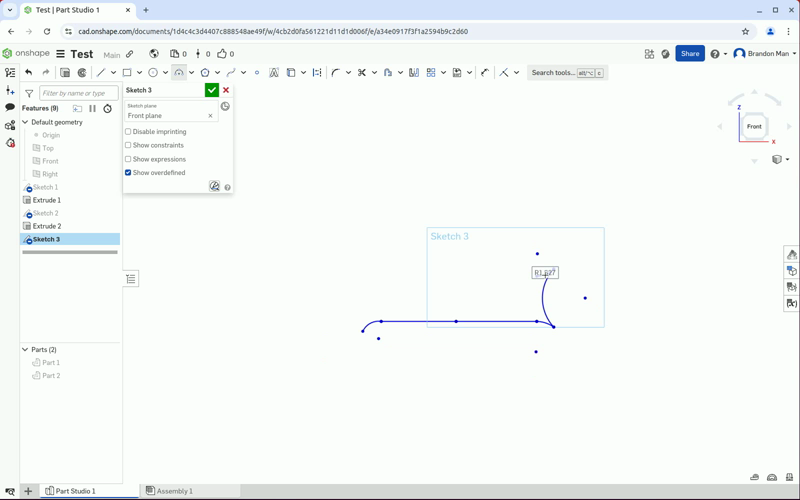
scroll(-6)
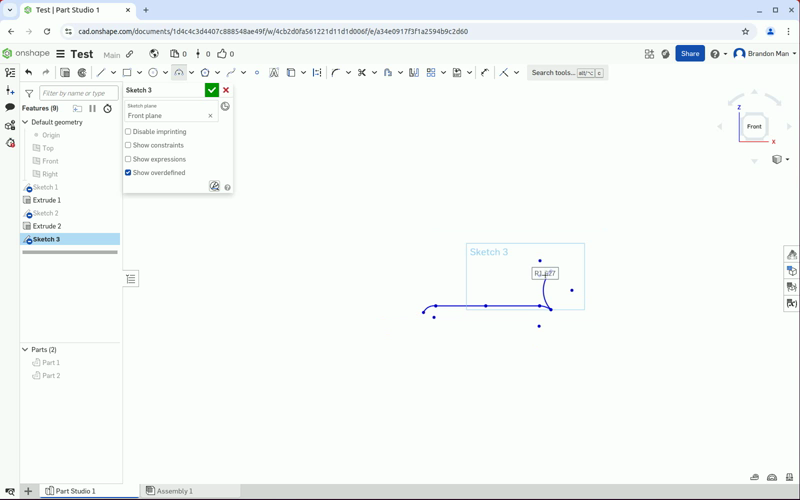
scroll(-6)
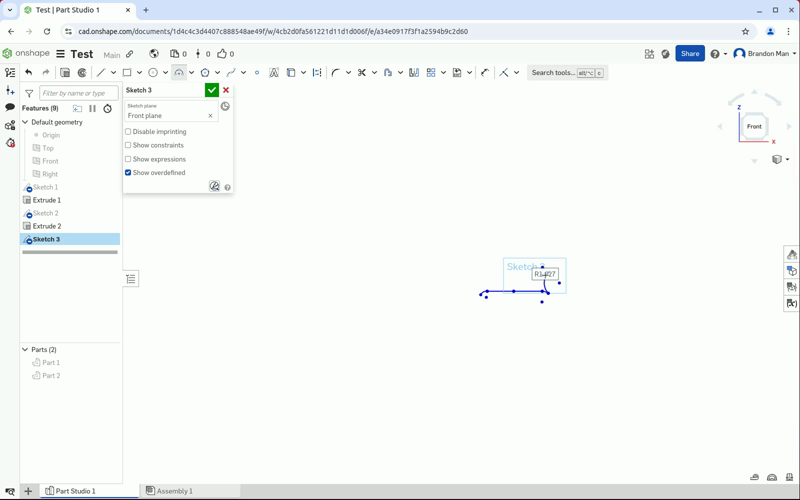
key_up(shift)
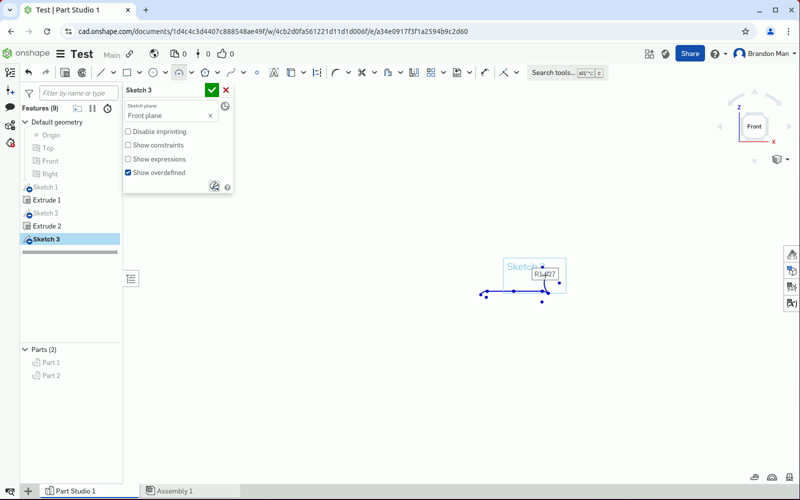
key(esc)
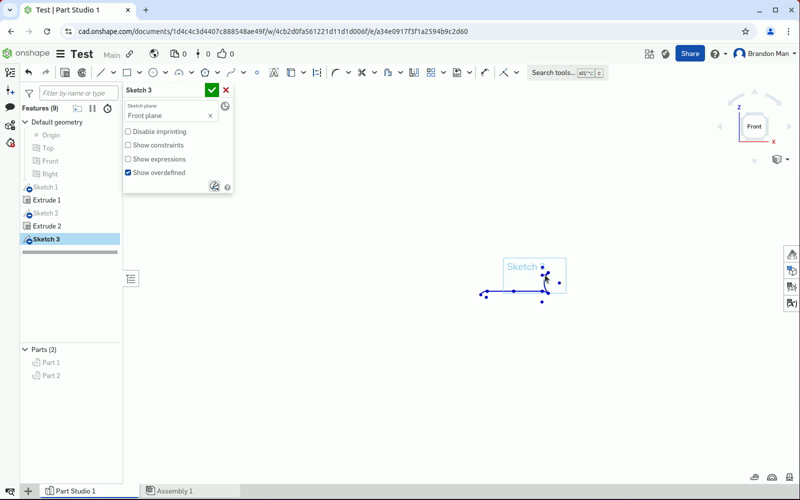
key(l)
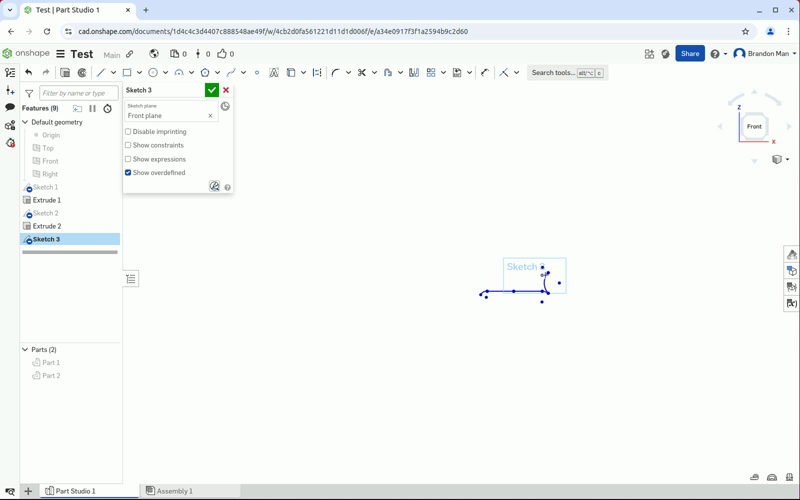
mouse_move(542, 275)
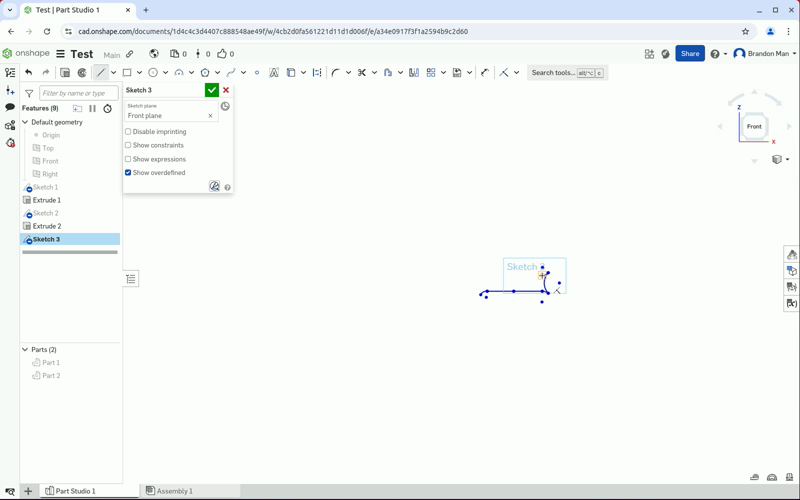
scroll(6)
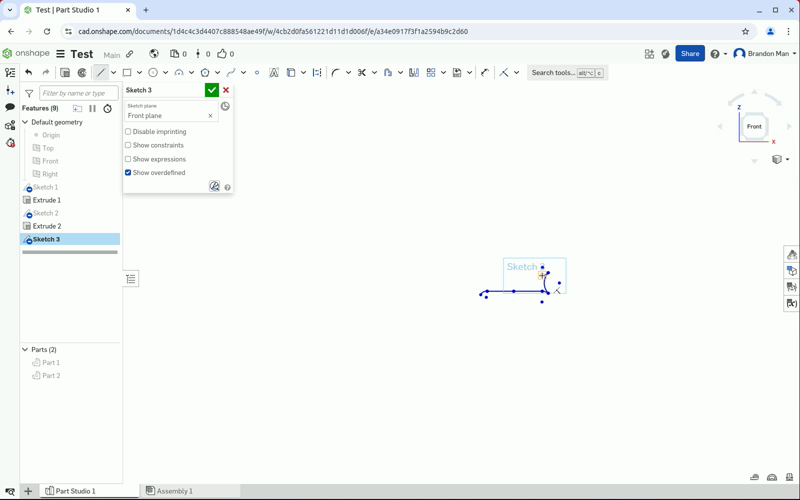
scroll(6)
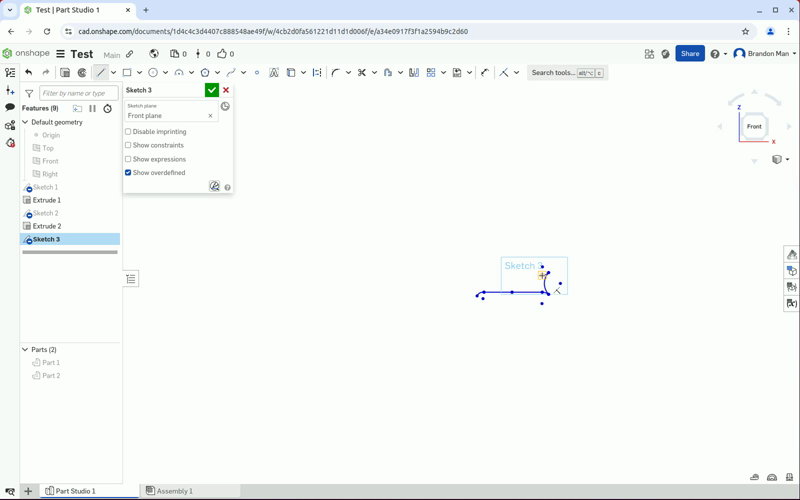
scroll(6)
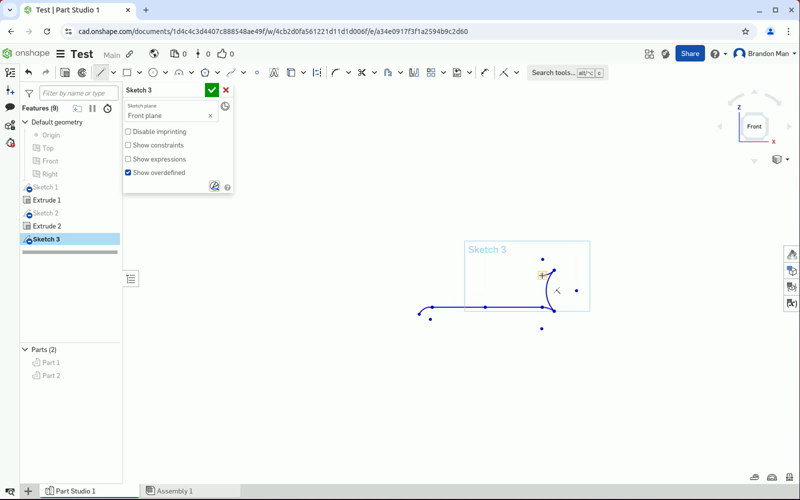
scroll(6)
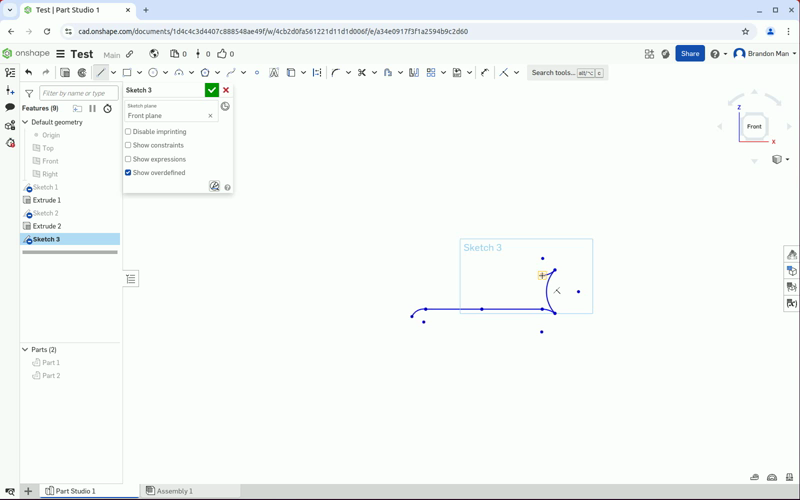
scroll(6)
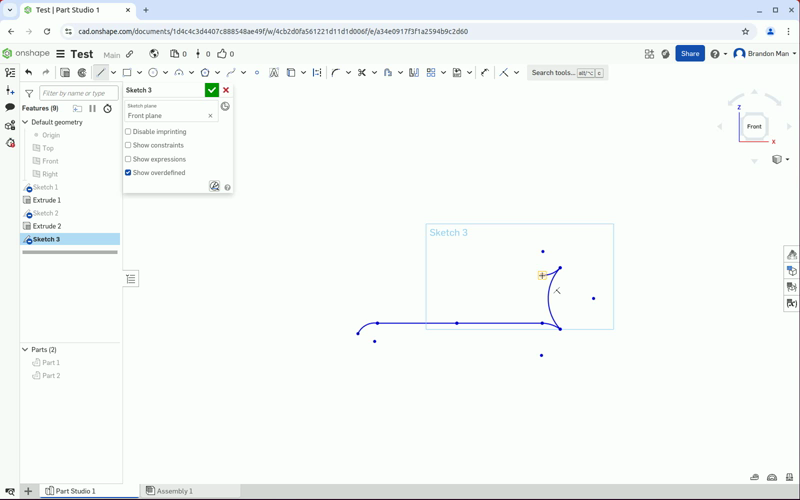
scroll(6)
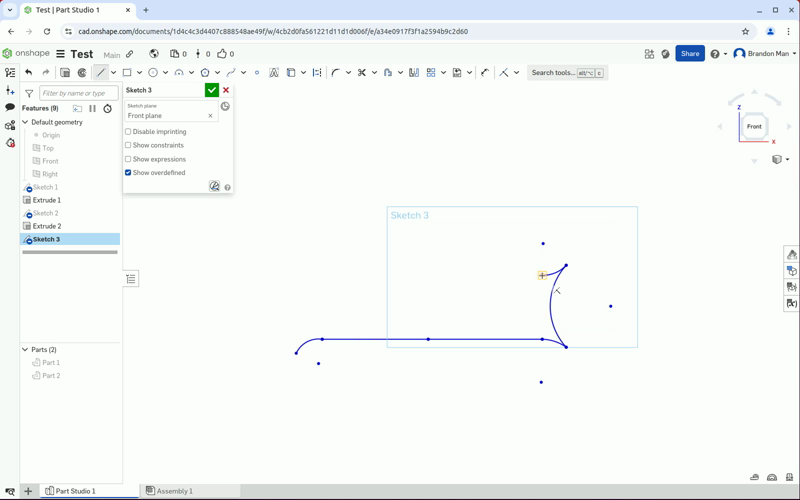
scroll(6)
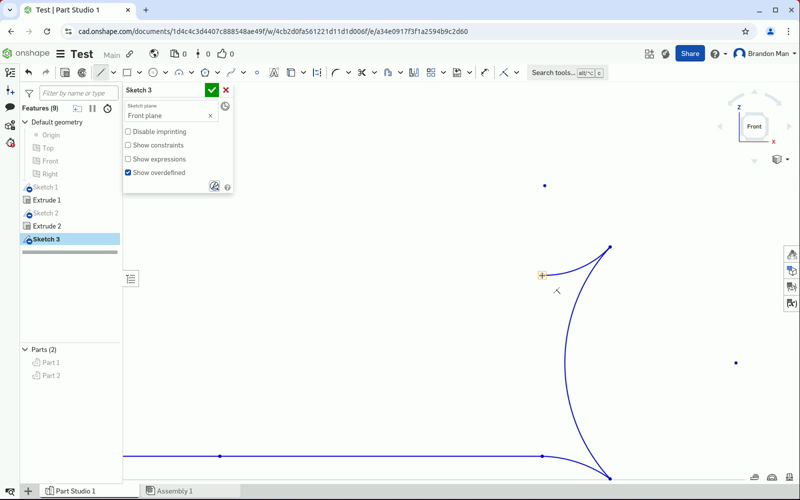
click(542, 275)
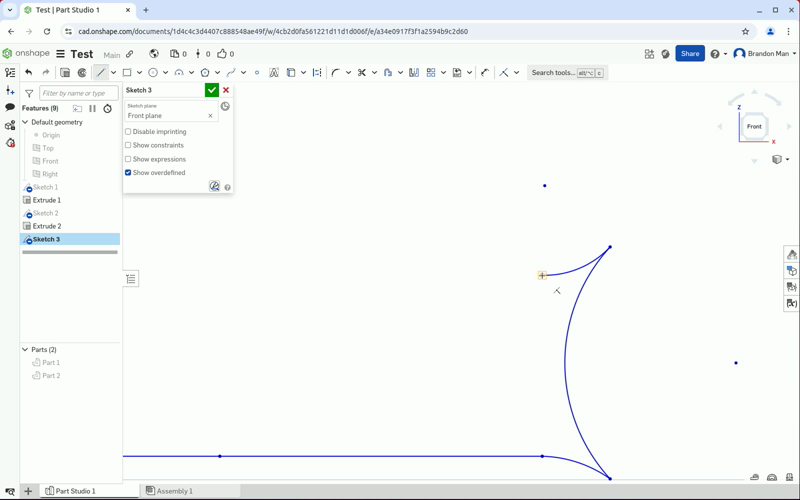
scroll(-6)
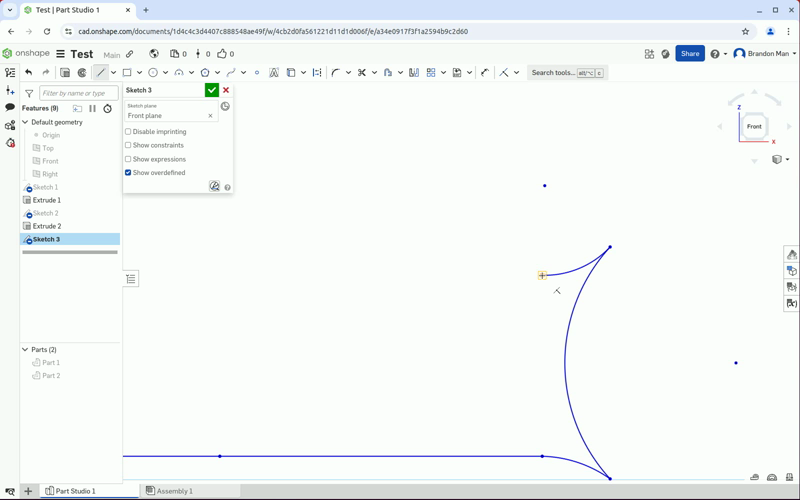
scroll(-6)
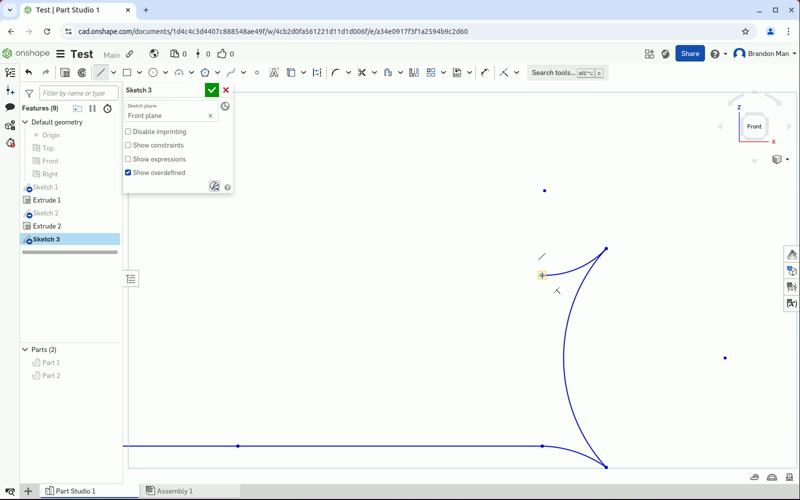
scroll(-6)
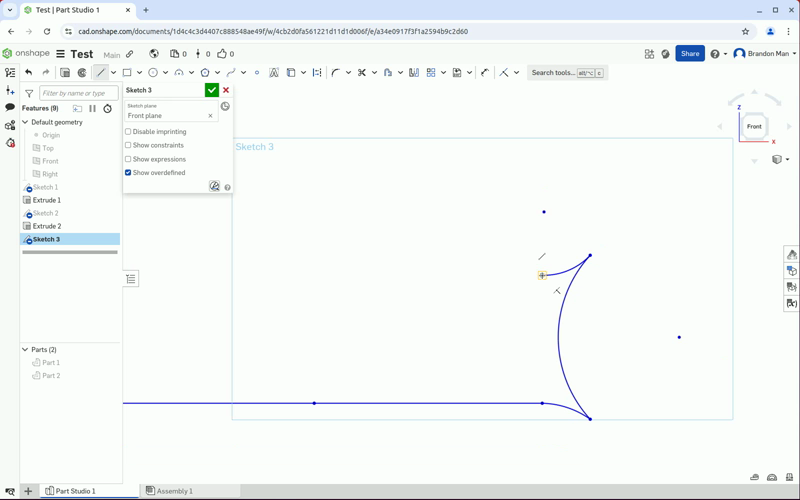
scroll(-6)
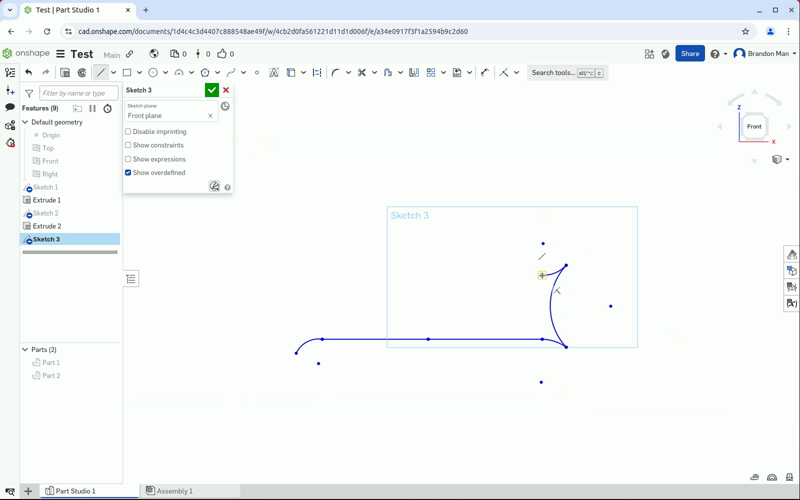
scroll(-6)
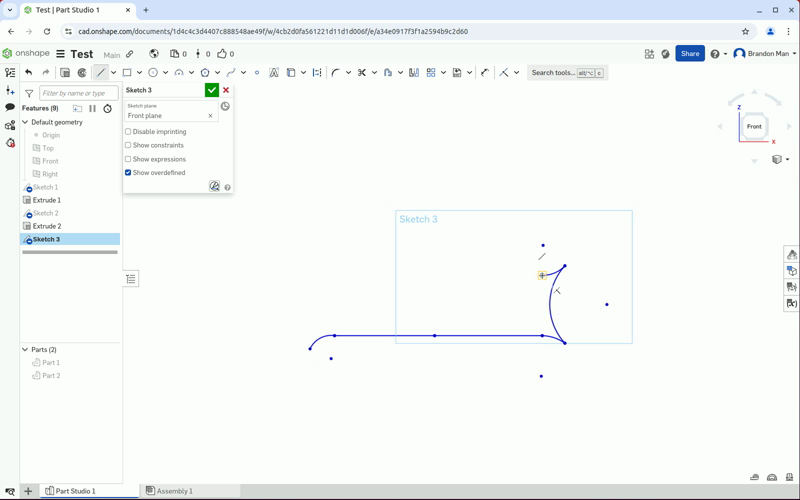
scroll(-6)
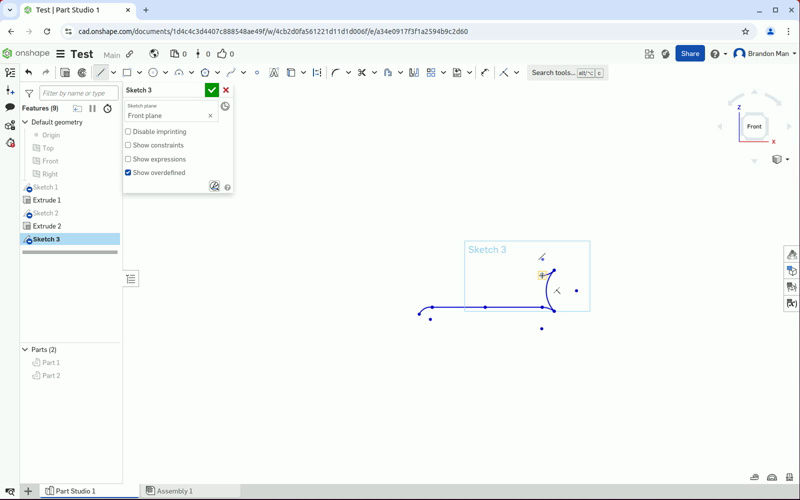
scroll(-6)
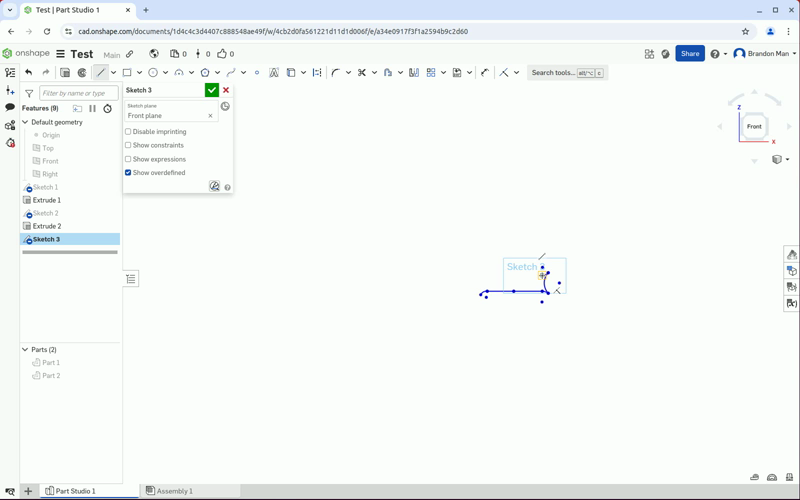
key_down(shift)
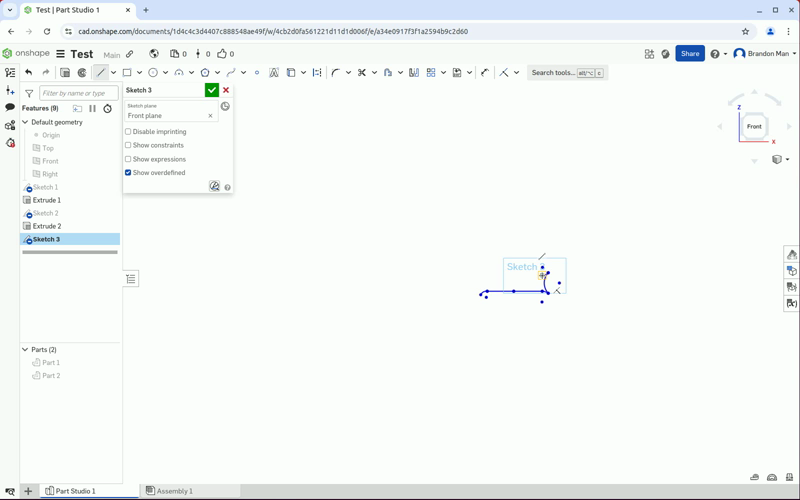
mouse_move(572, 275)
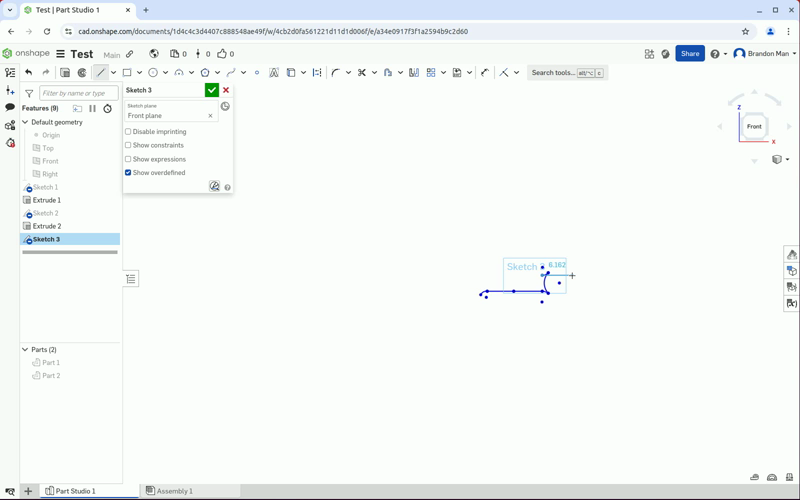
mouse_move(513, 275)
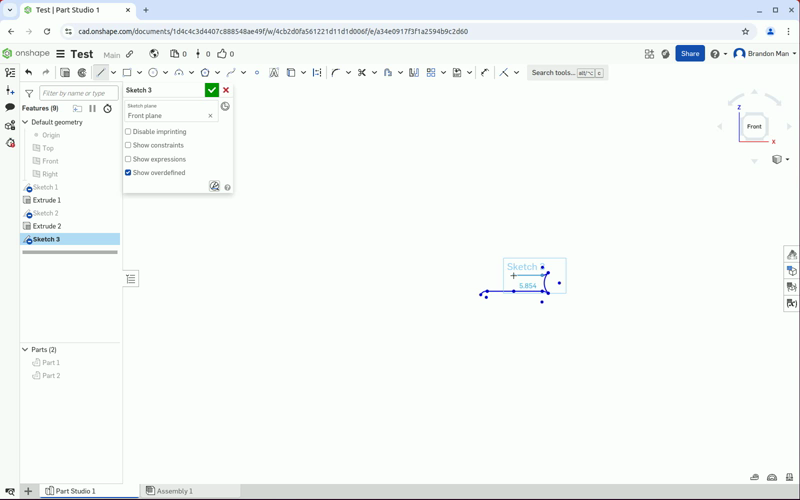
click(513, 275)
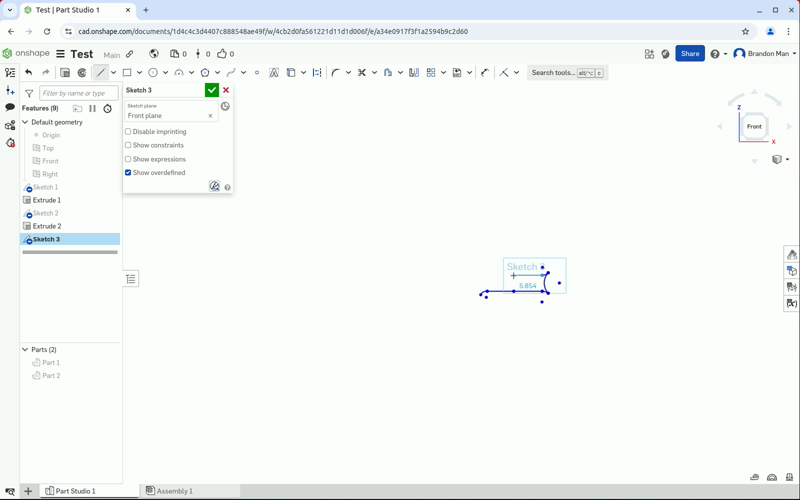
key_up(shift)
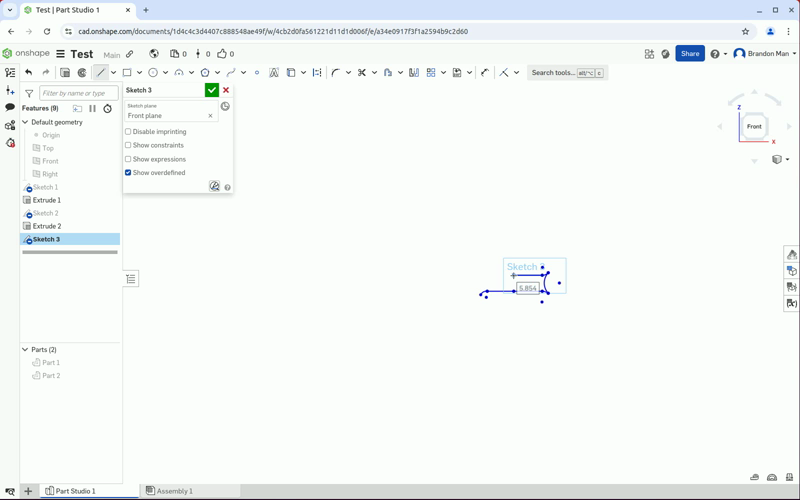
key_down(shift)
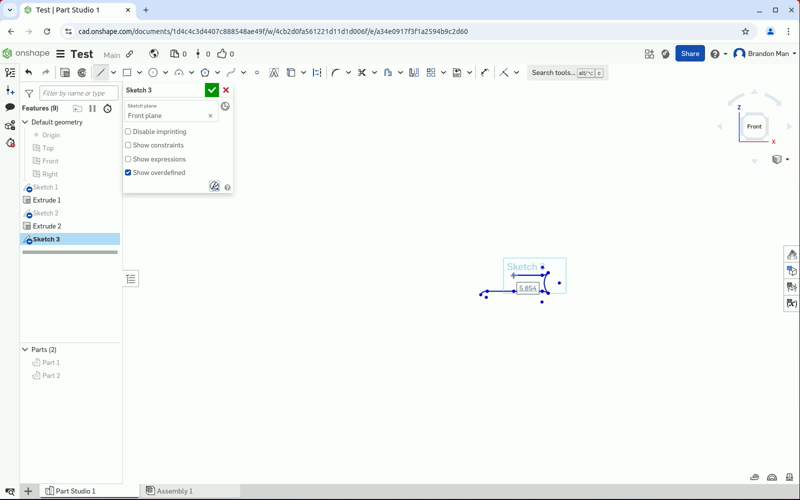
mouse_move(543, 275)
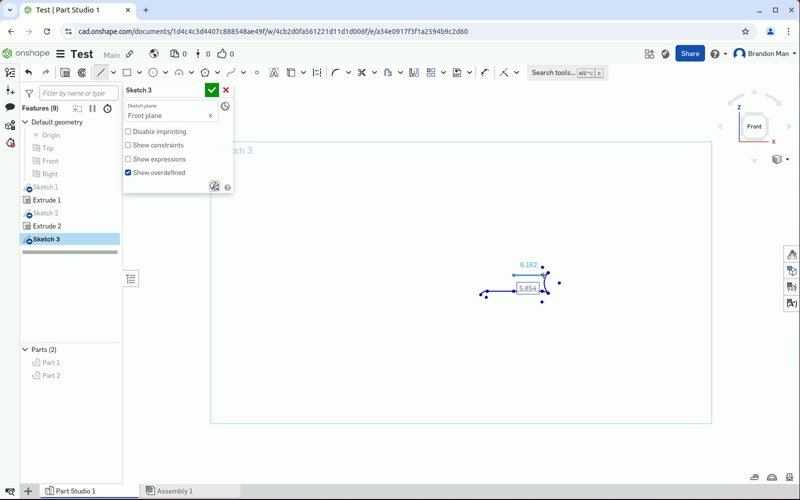
mouse_move(487, 275)
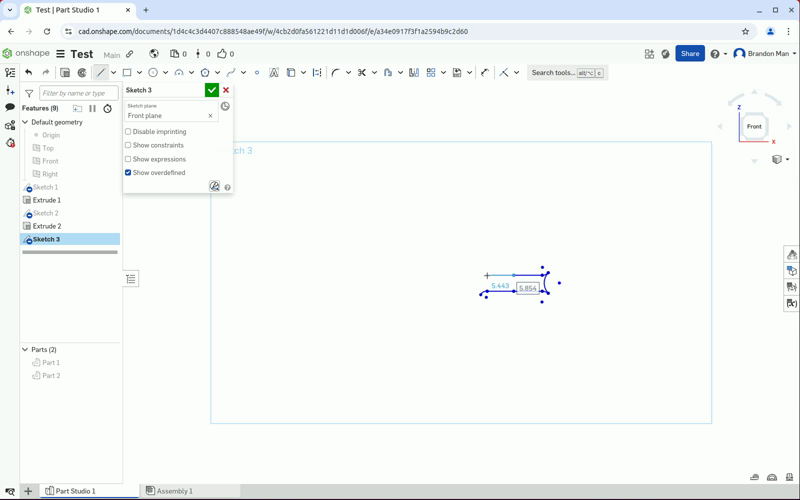
click(487, 275)
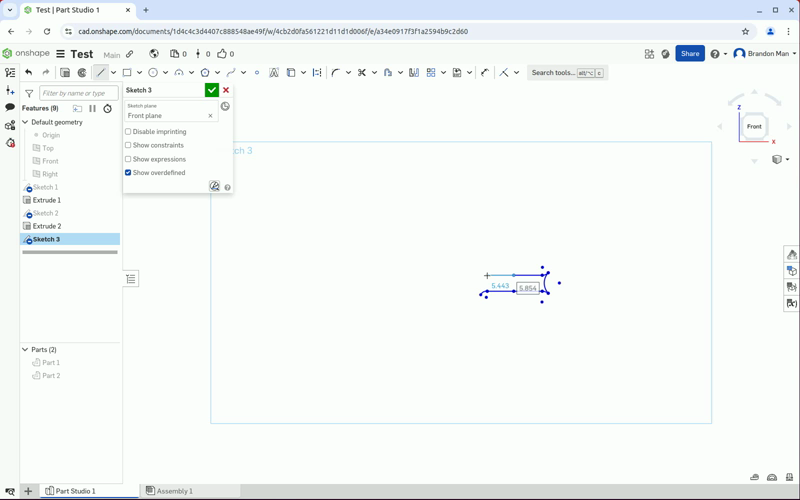
key_up(shift)
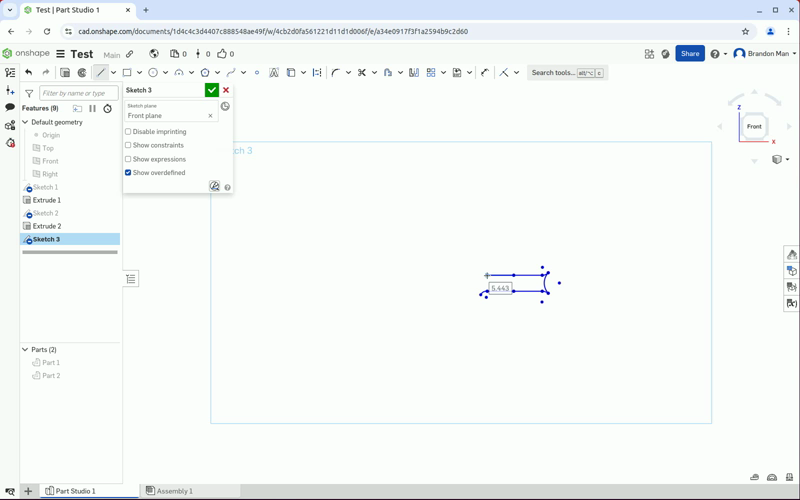
key(esc)
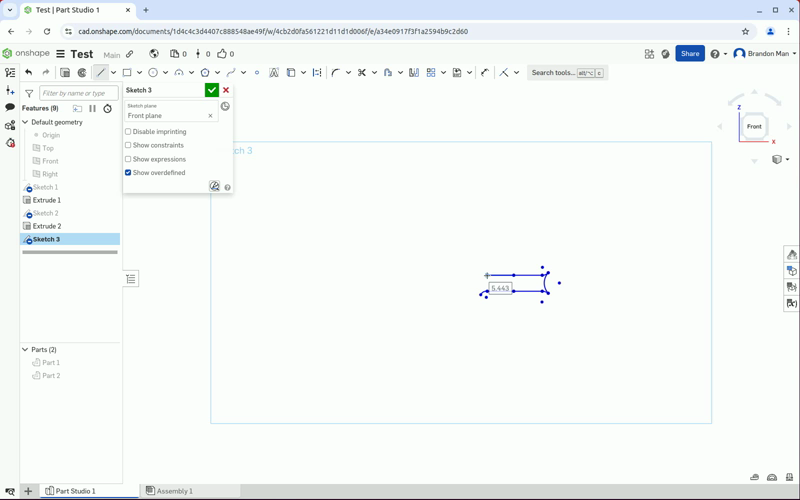
key(a)
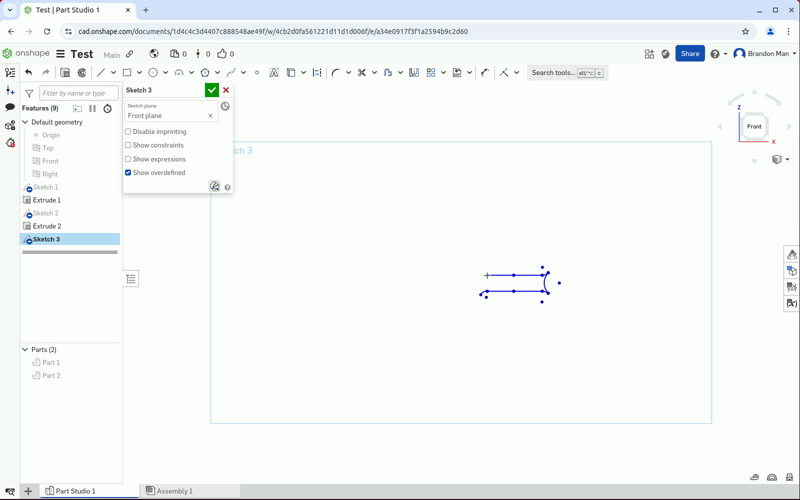
mouse_move(487, 275)
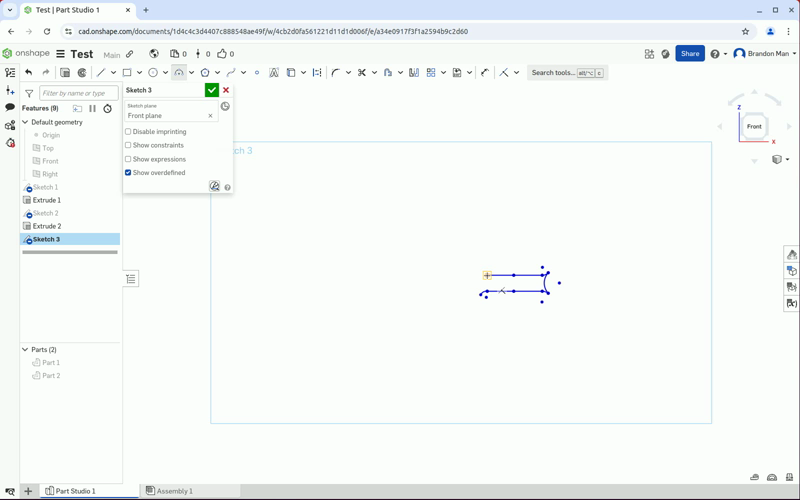
click(487, 275)
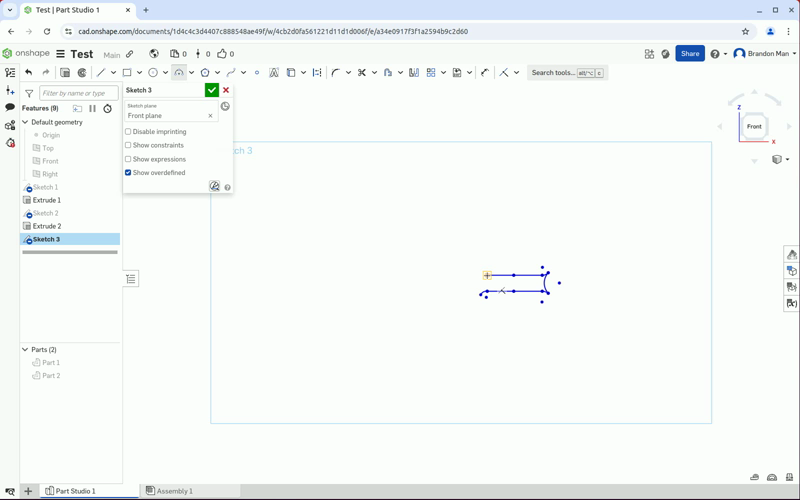
key_down(shift)
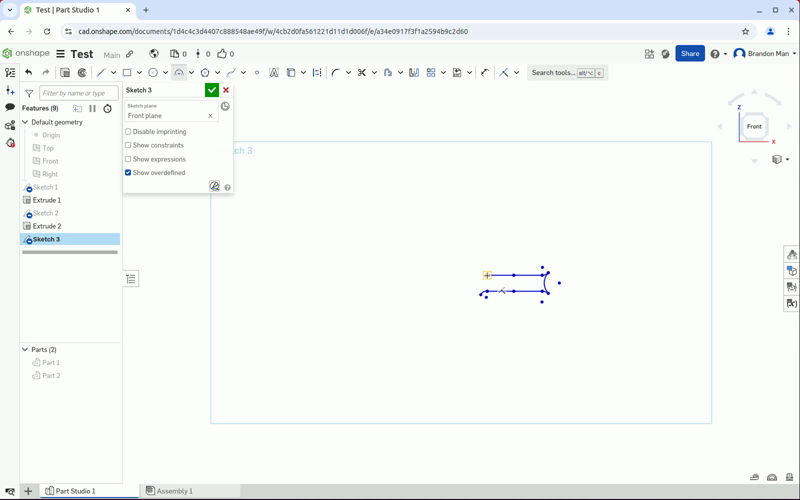
mouse_move(480, 271)
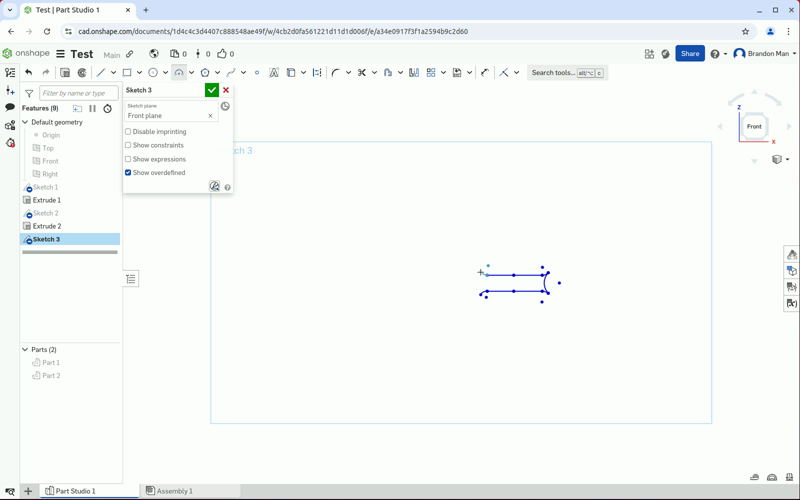
click(480, 271)
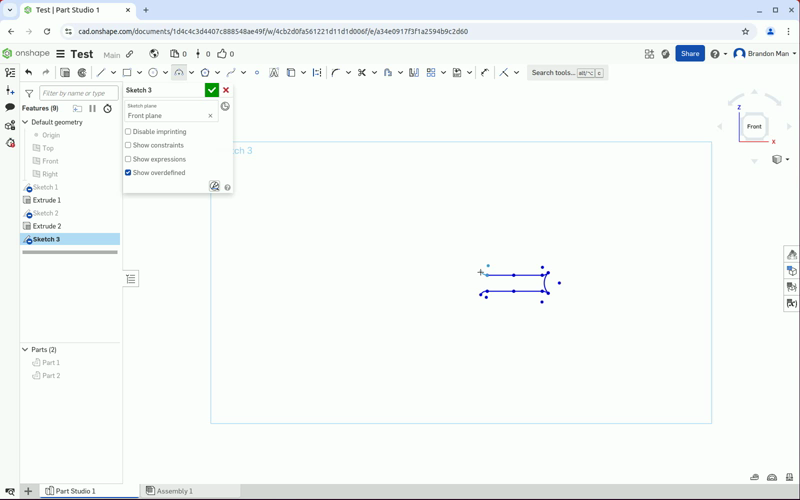
mouse_move(483, 274)
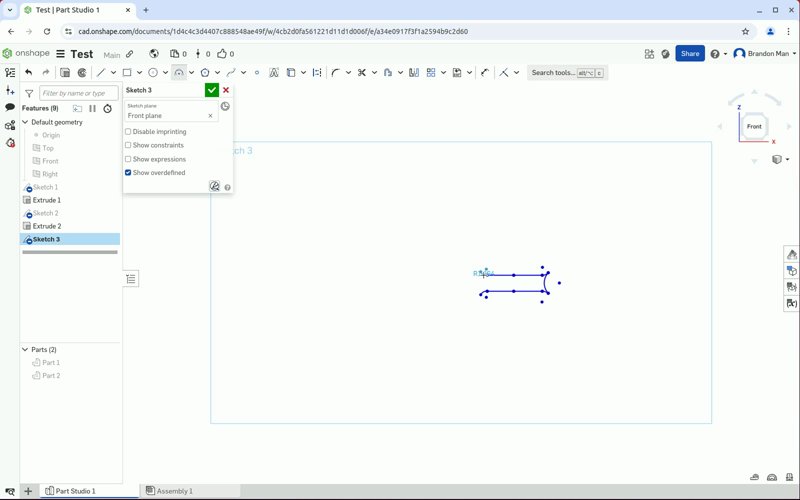
scroll(6)
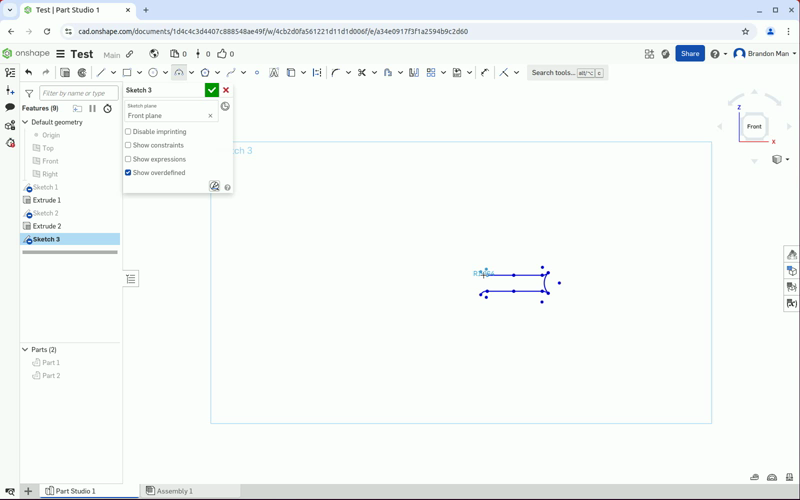
scroll(6)
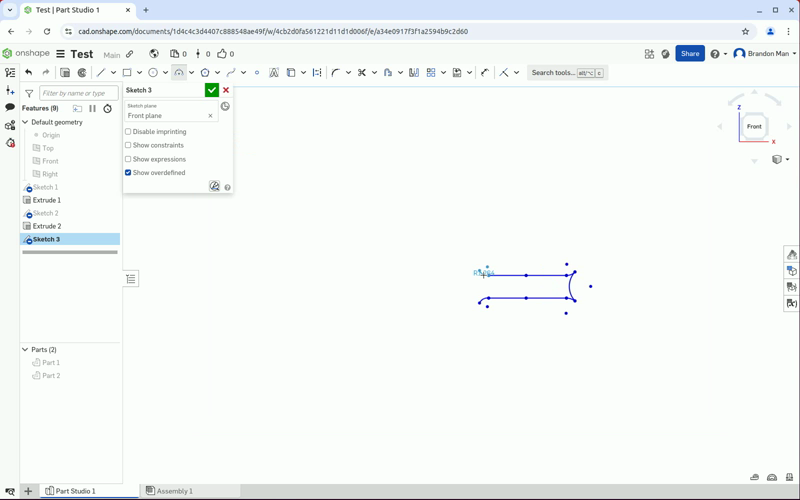
scroll(6)
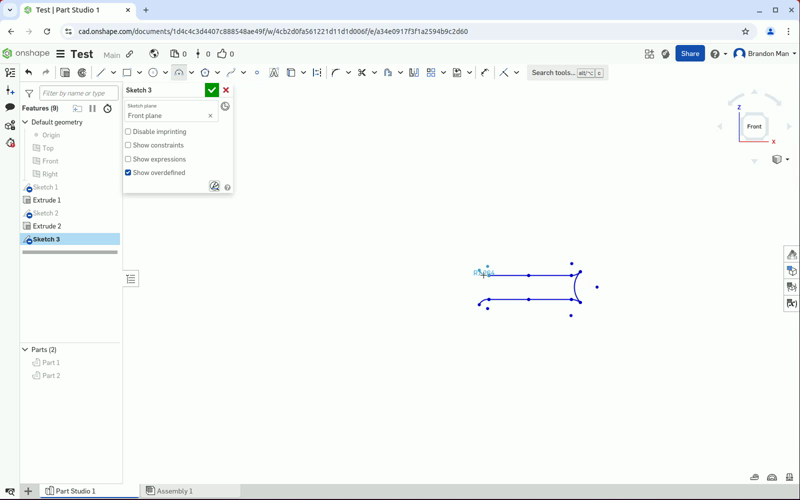
scroll(6)
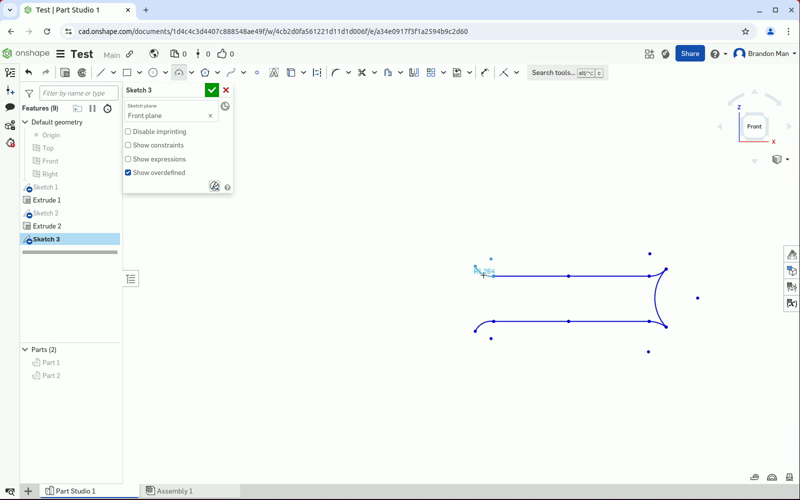
scroll(6)
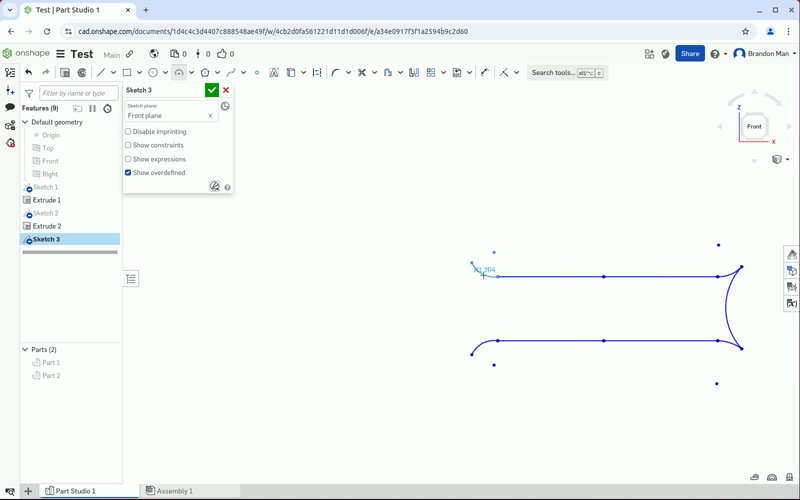
scroll(6)
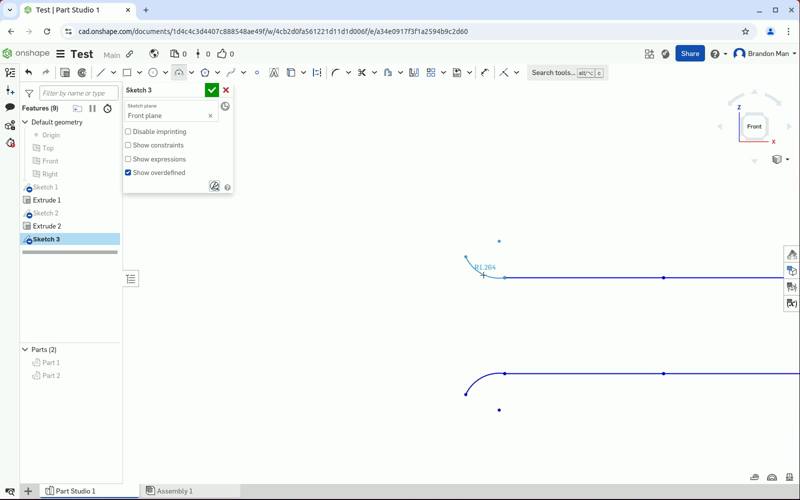
scroll(6)
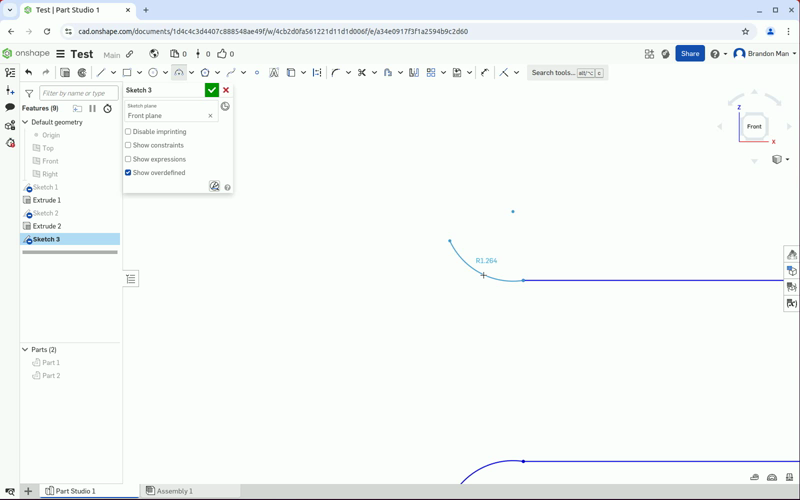
click(483, 274)
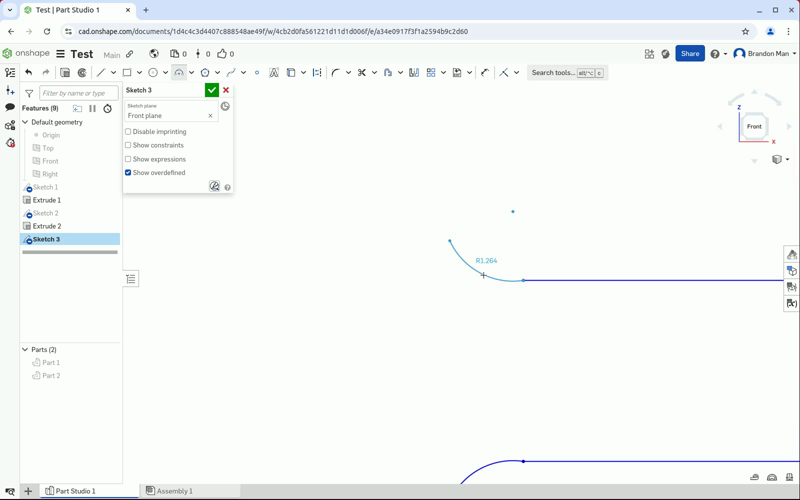
scroll(-6)
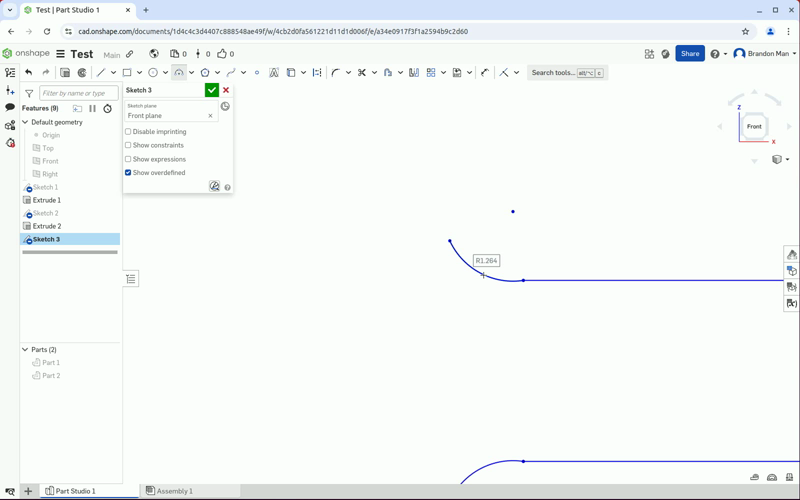
scroll(-6)
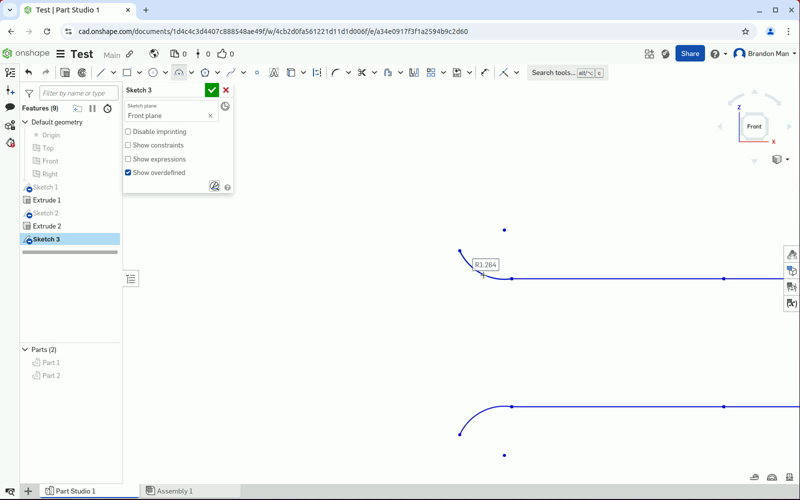
scroll(-6)
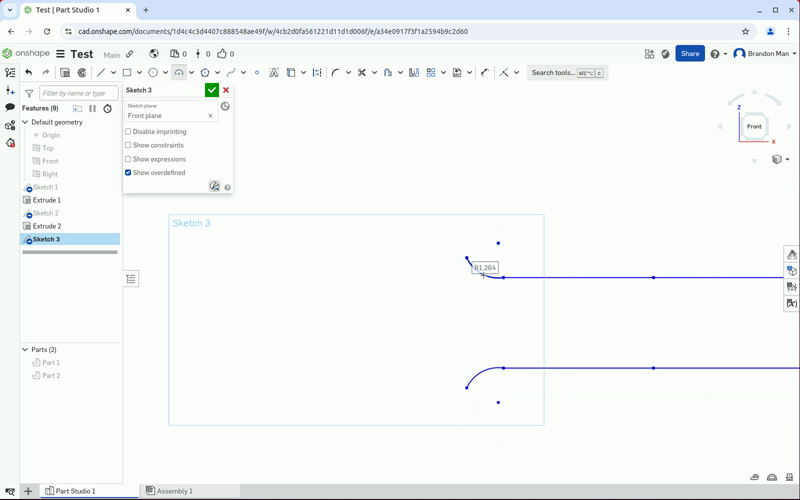
scroll(-6)
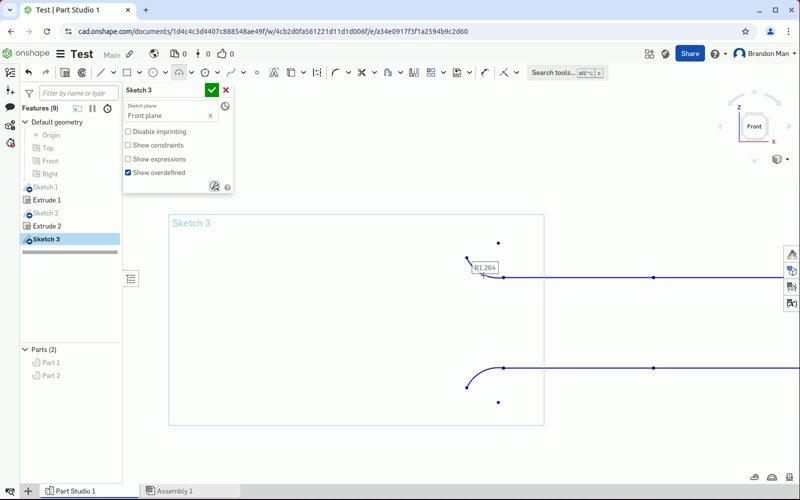
scroll(-6)
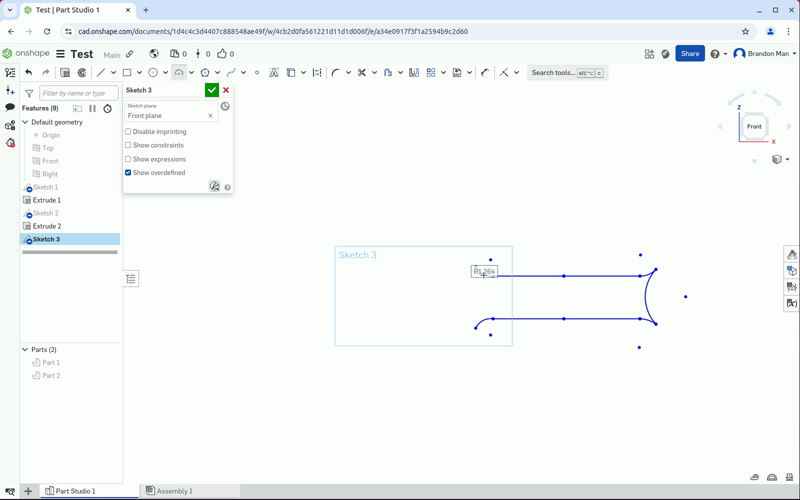
scroll(-6)
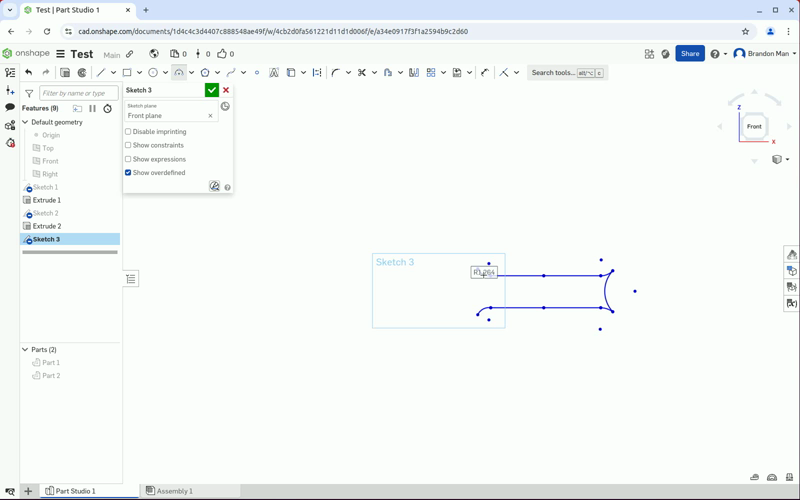
scroll(-6)
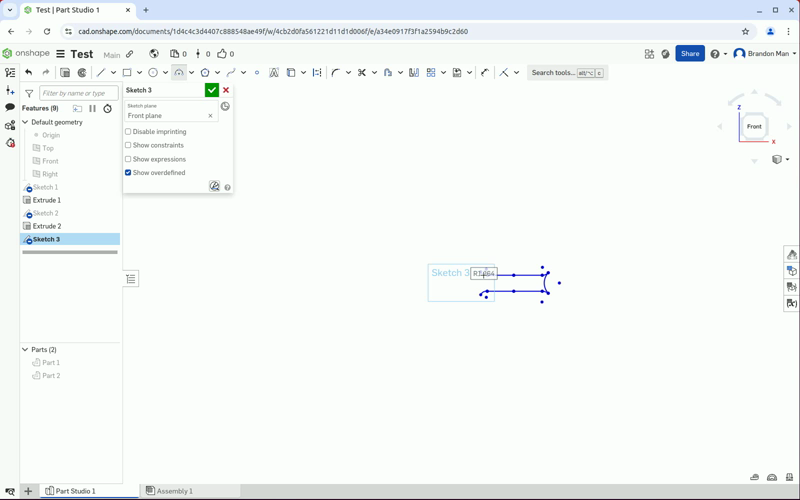
key_up(shift)
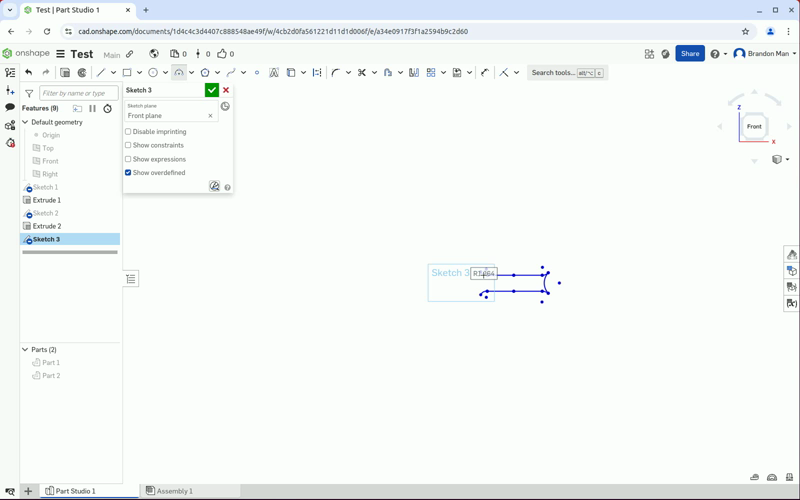
mouse_move(480, 271)
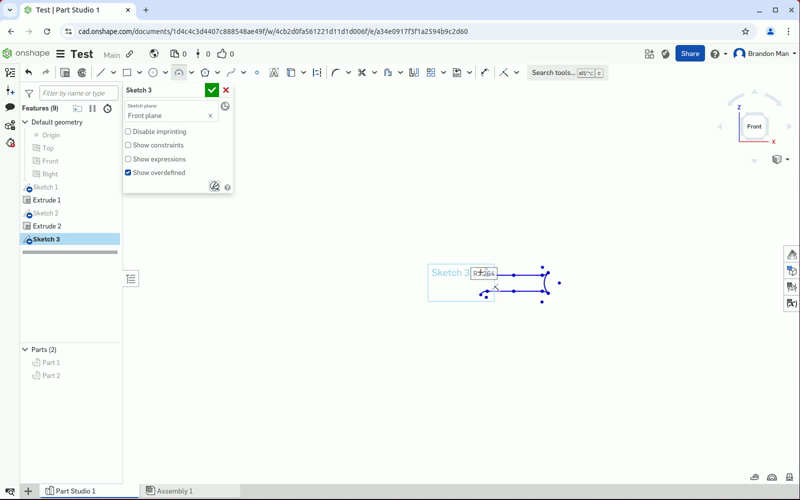
scroll(6)
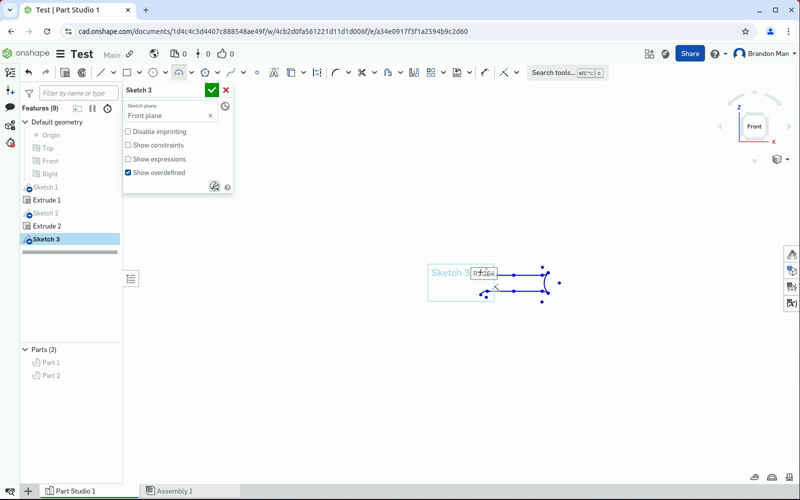
scroll(6)
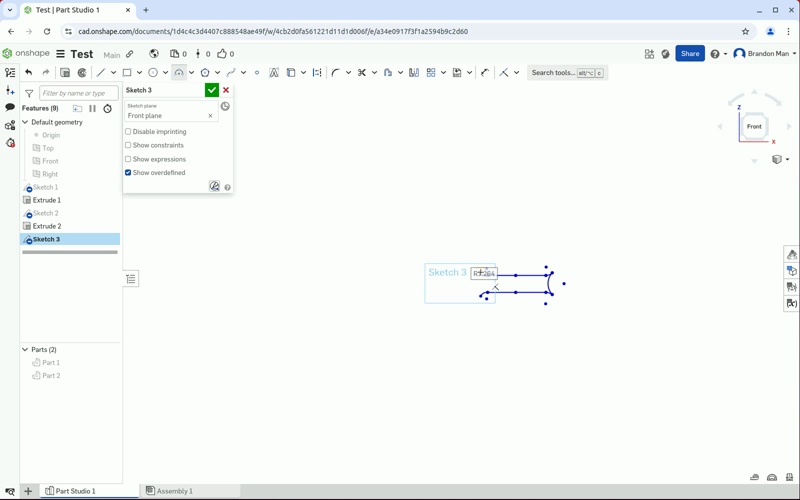
scroll(6)
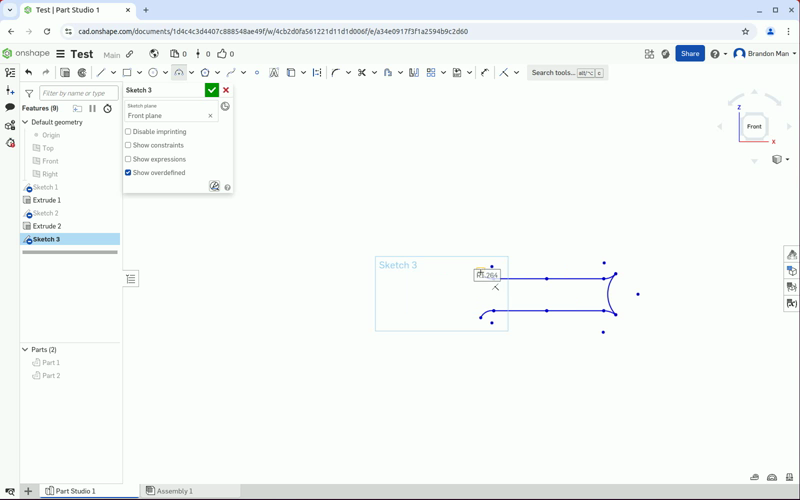
scroll(6)
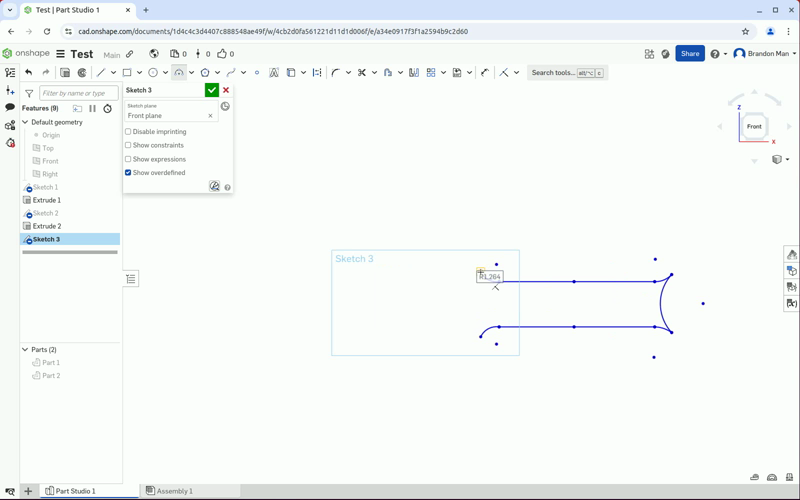
scroll(6)
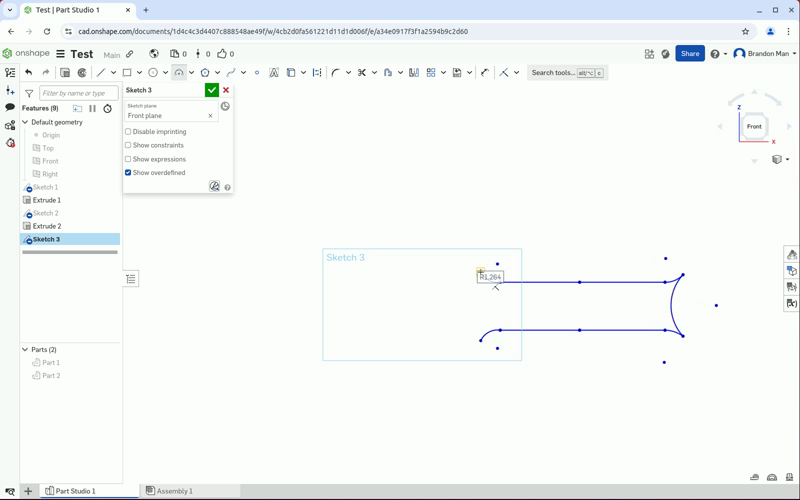
scroll(6)
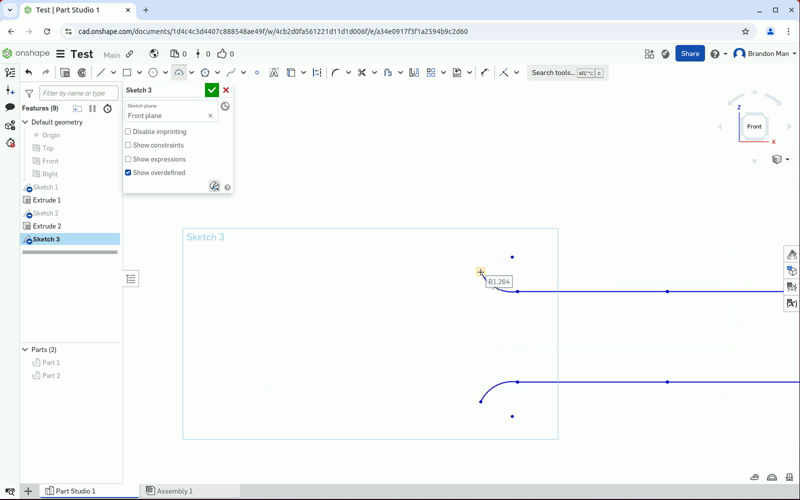
scroll(6)
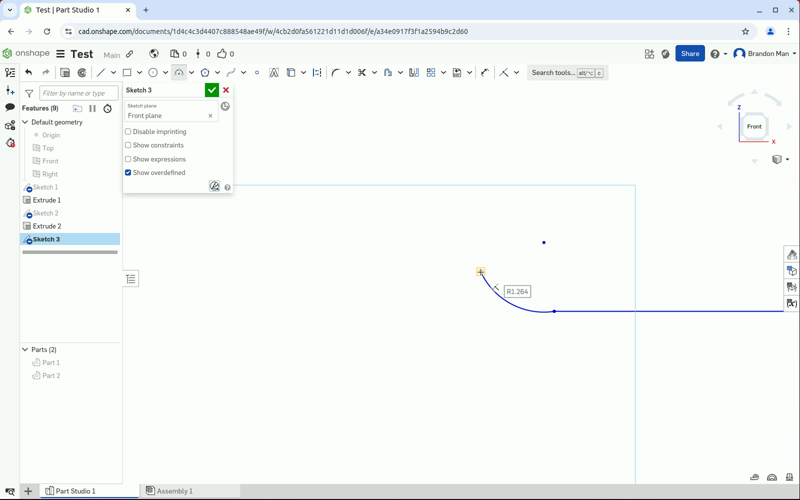
click(480, 271)
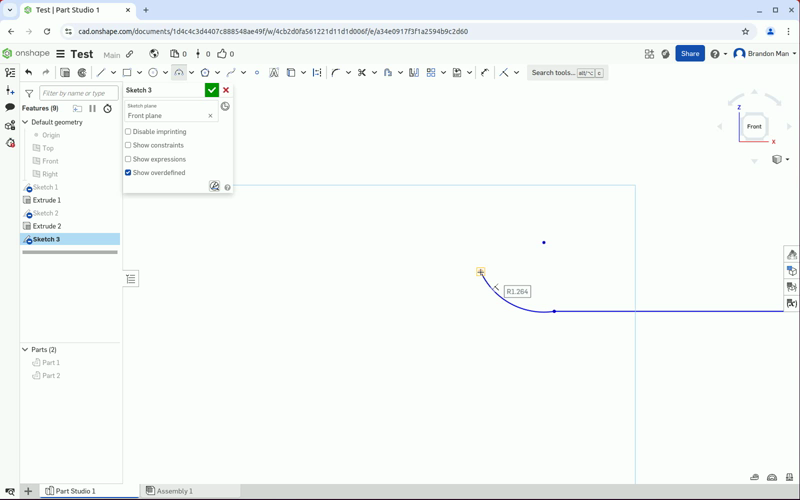
scroll(-6)
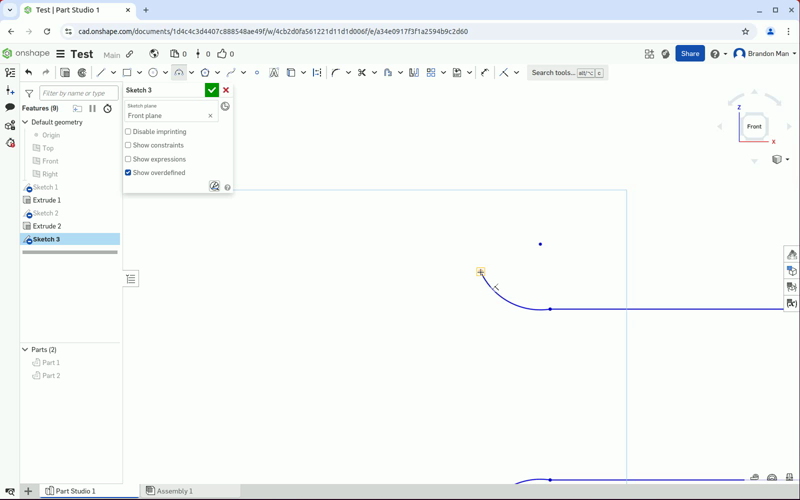
scroll(-6)
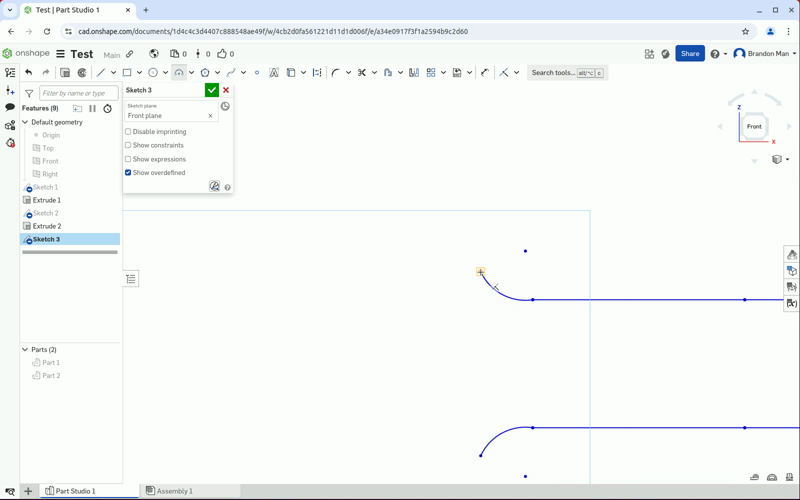
scroll(-6)
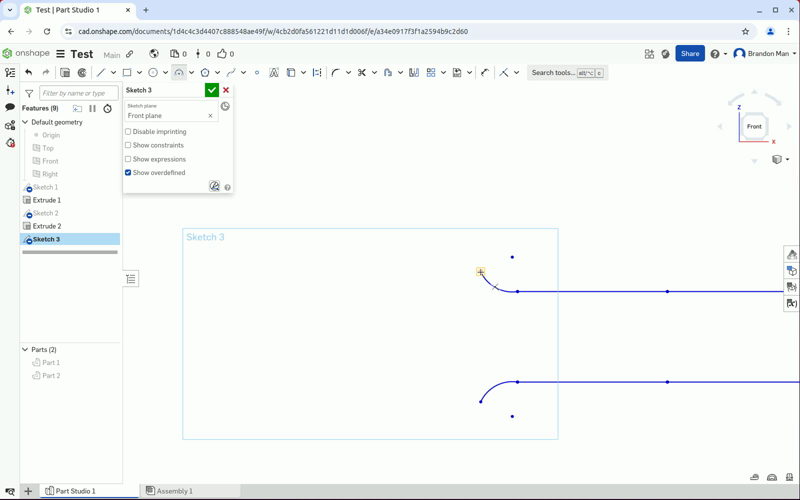
scroll(-6)
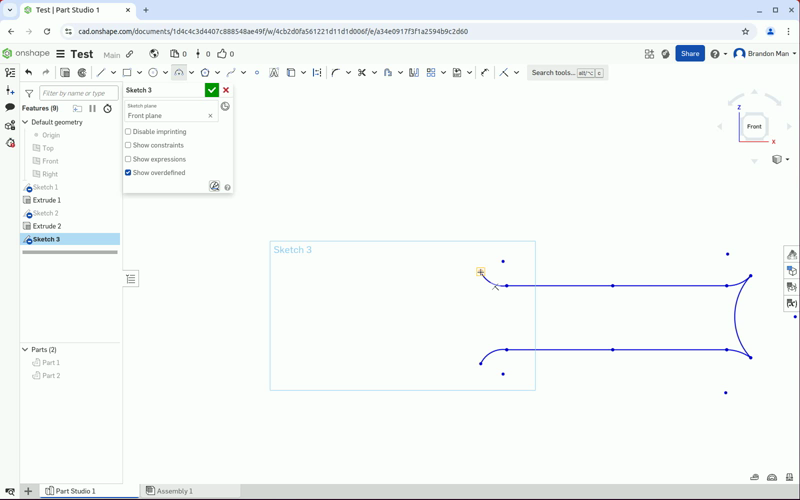
scroll(-6)
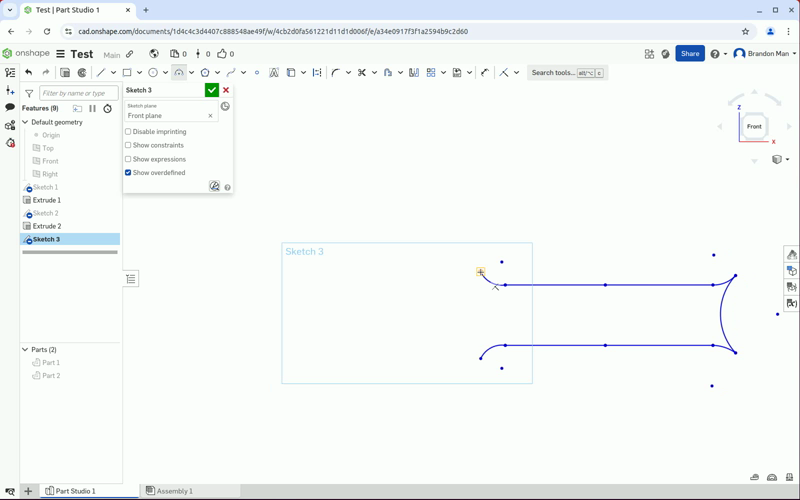
scroll(-6)
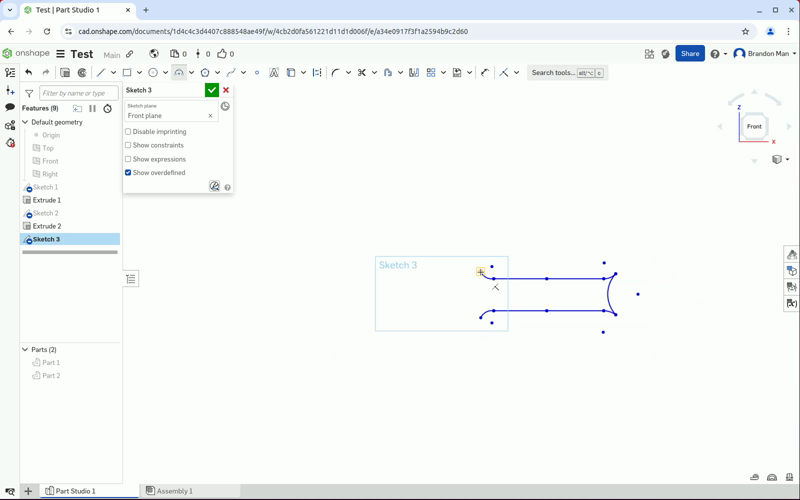
scroll(-6)
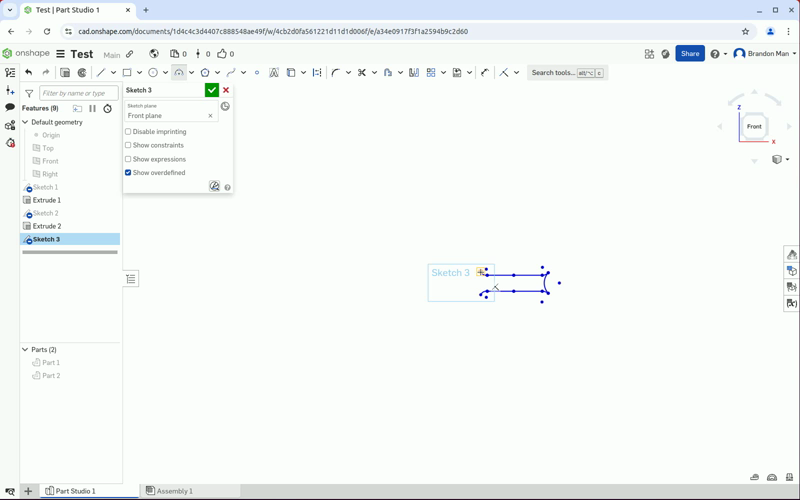
mouse_move(480, 294)
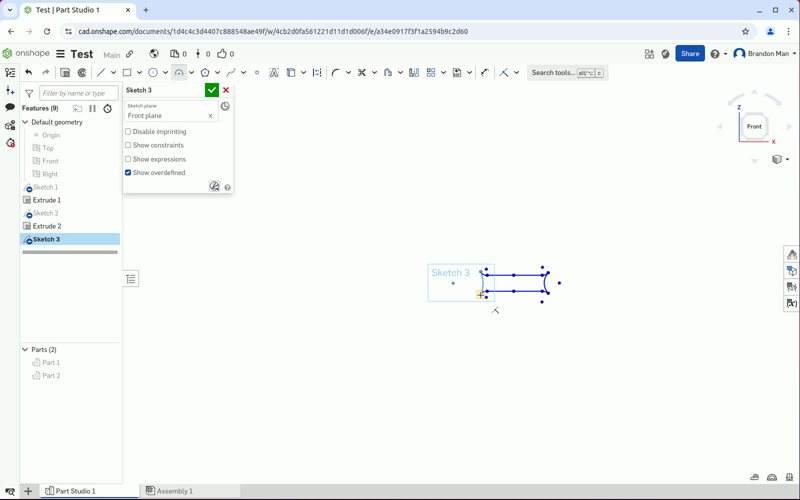
scroll(6)
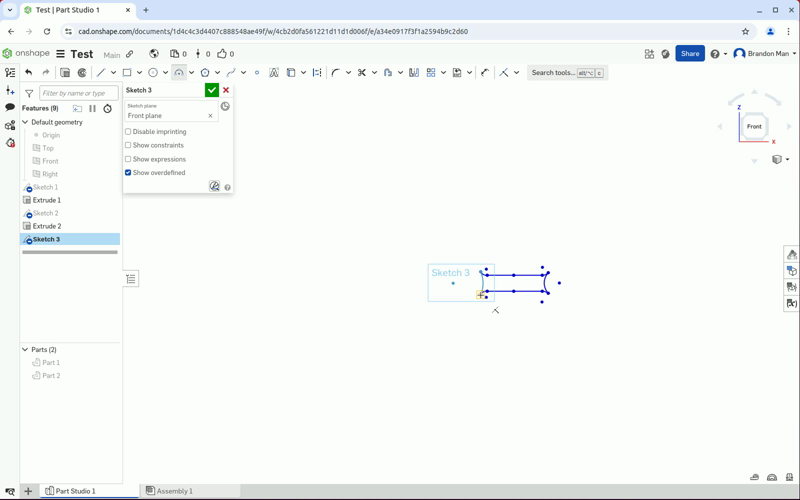
scroll(6)
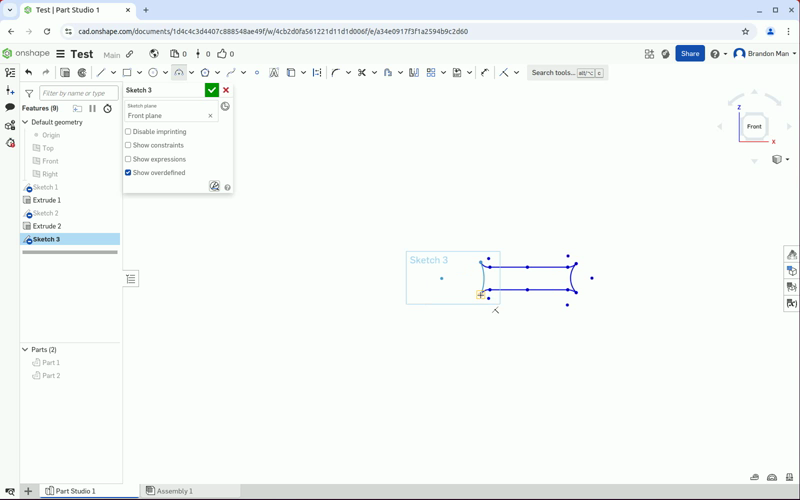
scroll(6)
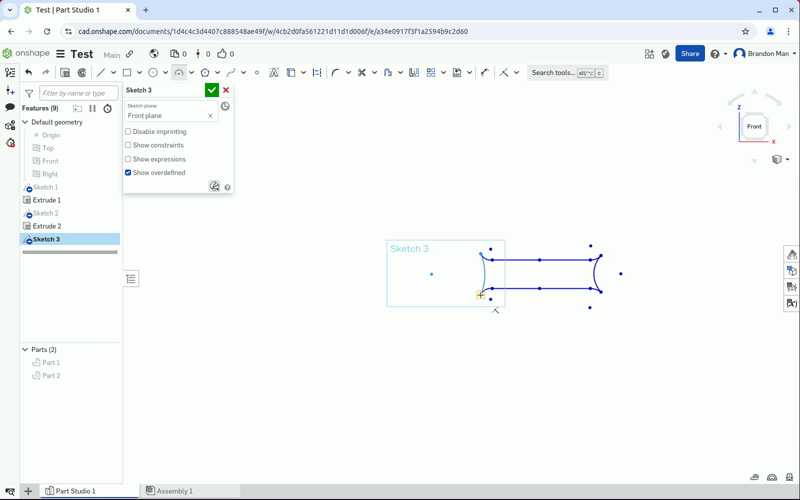
scroll(6)
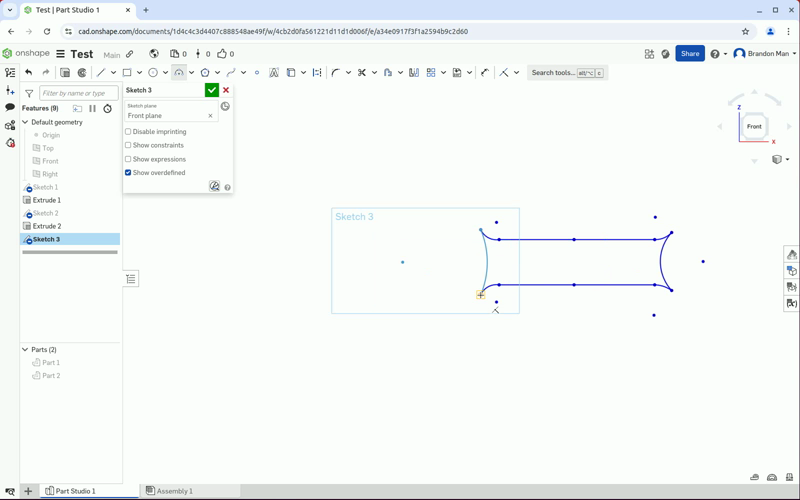
scroll(6)
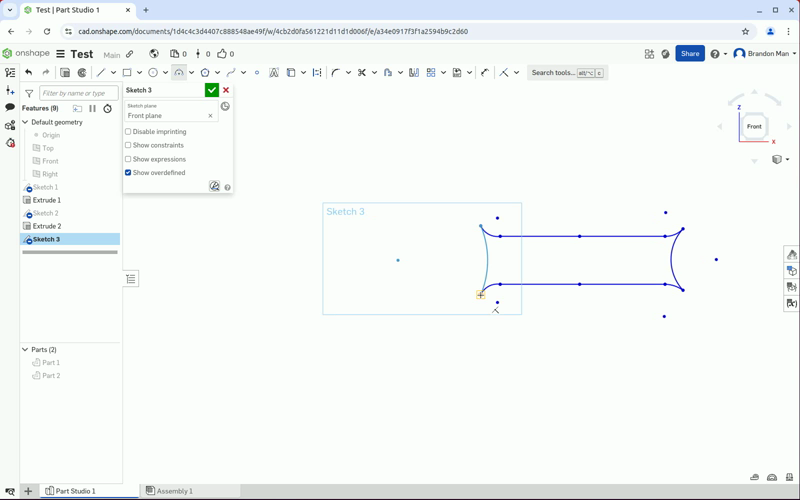
scroll(6)
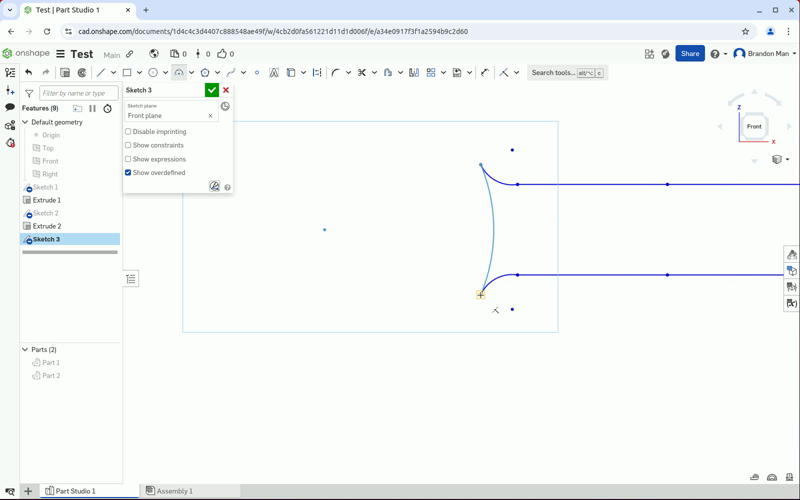
scroll(6)
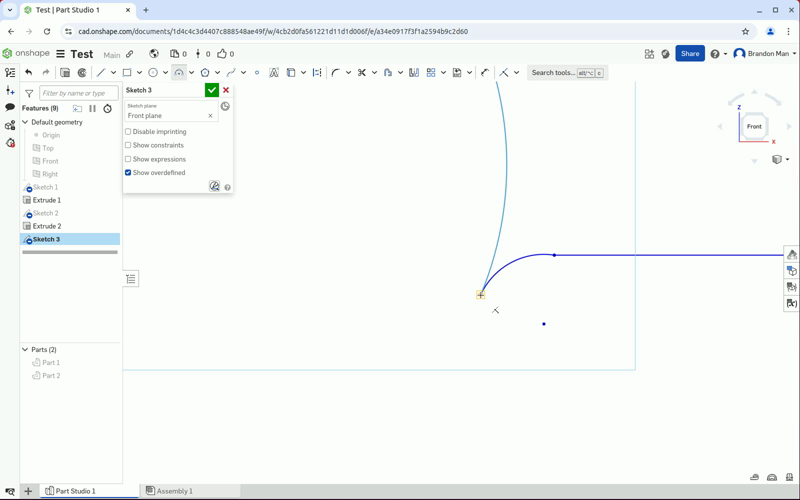
click(480, 294)
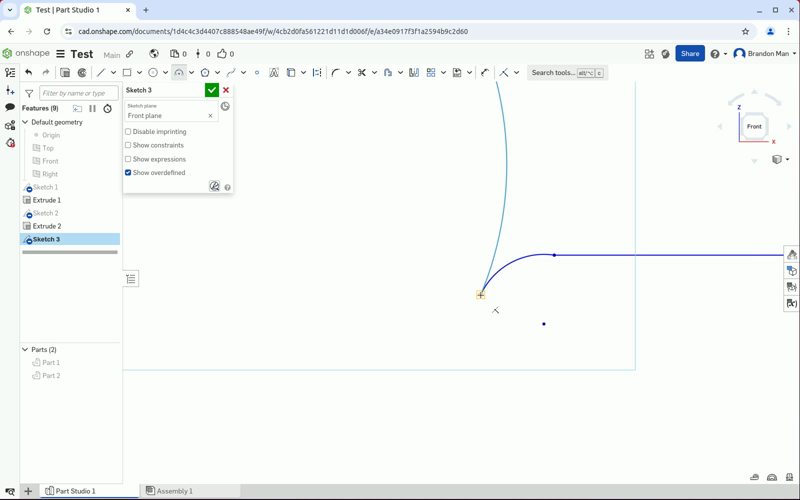
scroll(-6)
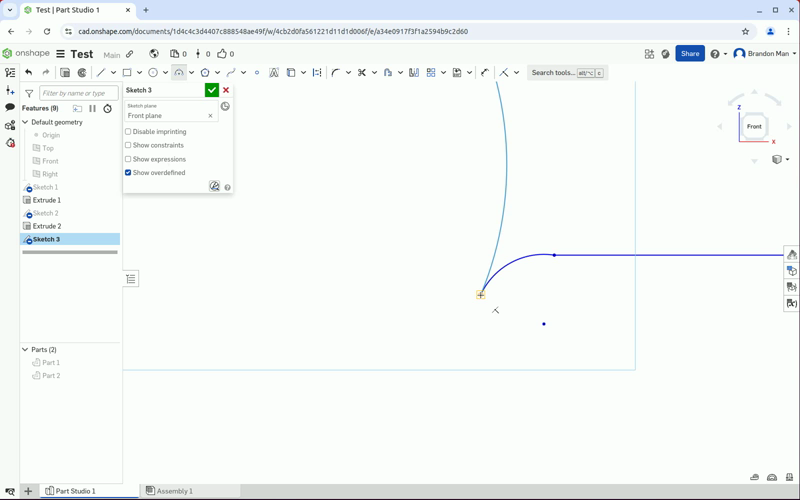
scroll(-6)
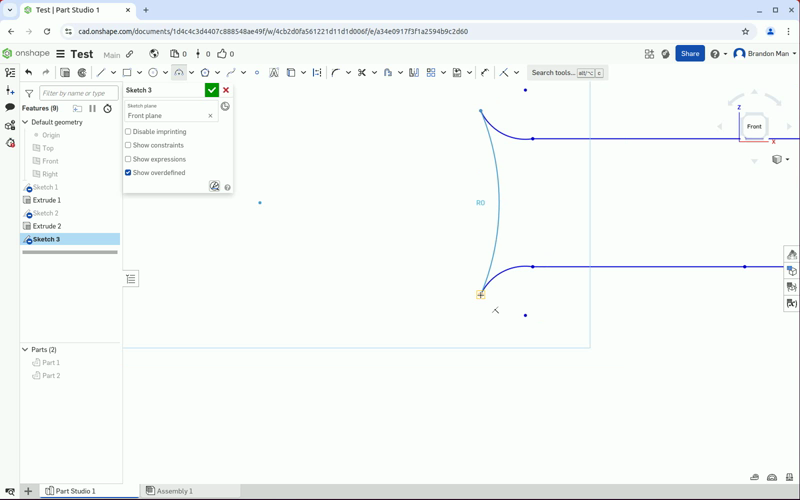
scroll(-6)
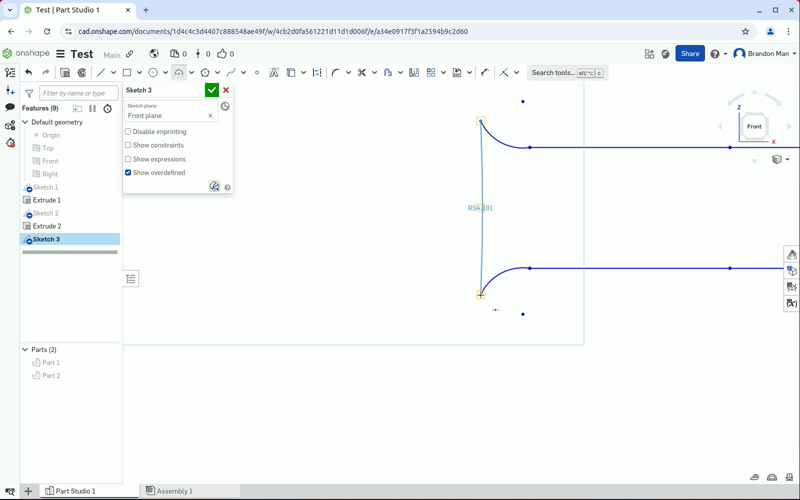
scroll(-6)
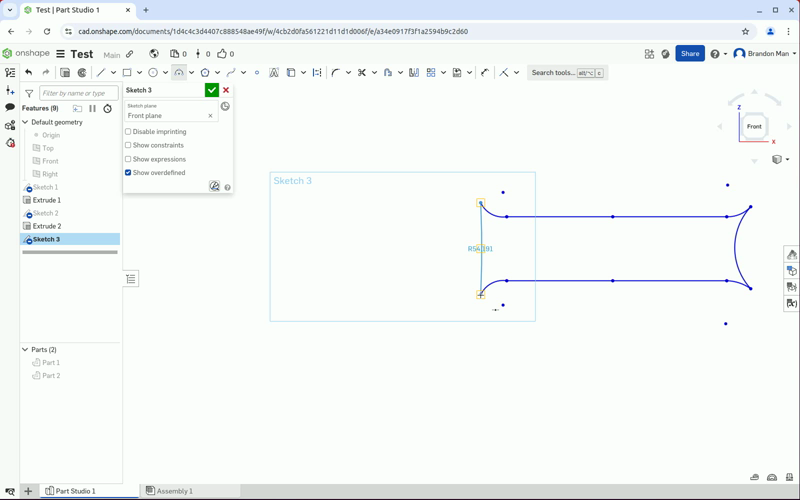
scroll(-6)
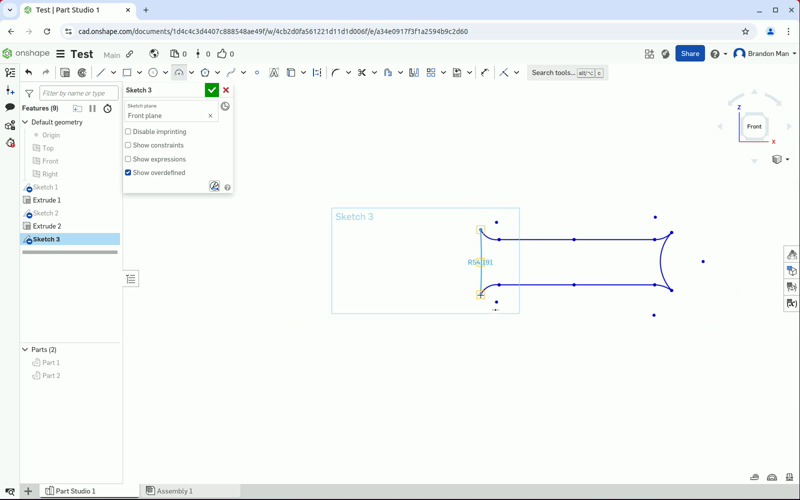
scroll(-6)
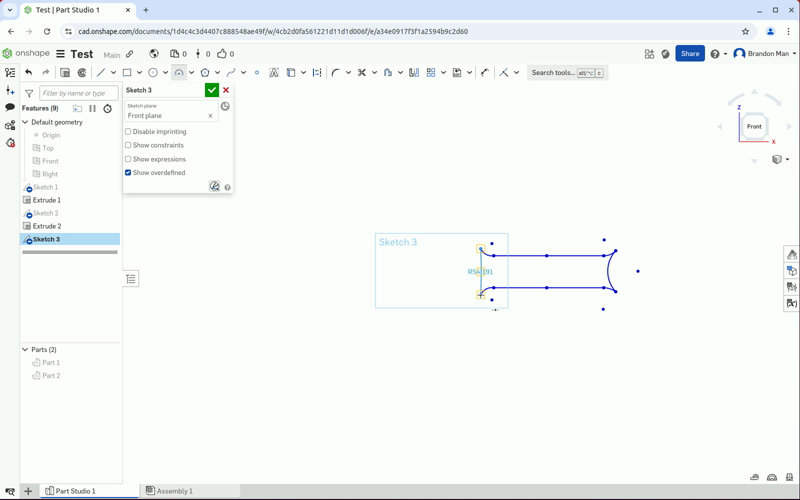
scroll(-6)
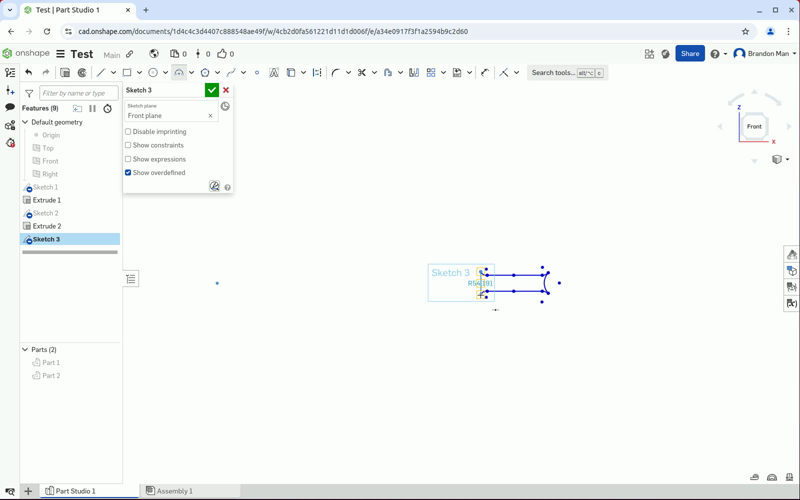
key_down(shift)
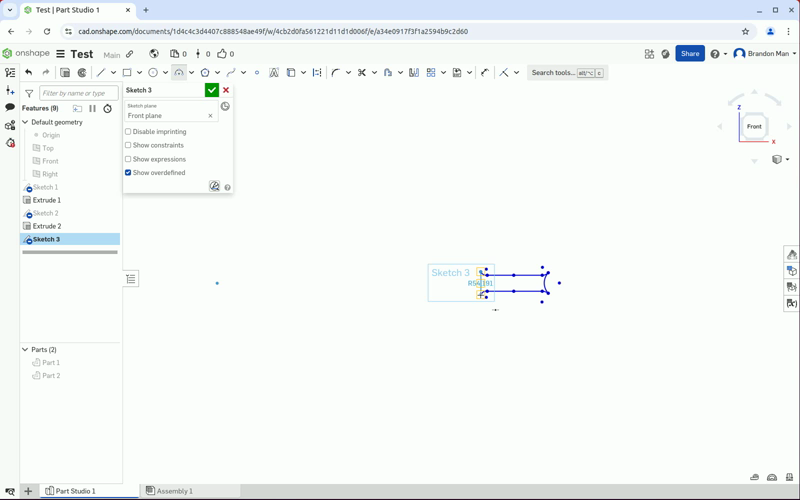
mouse_move(483, 283)
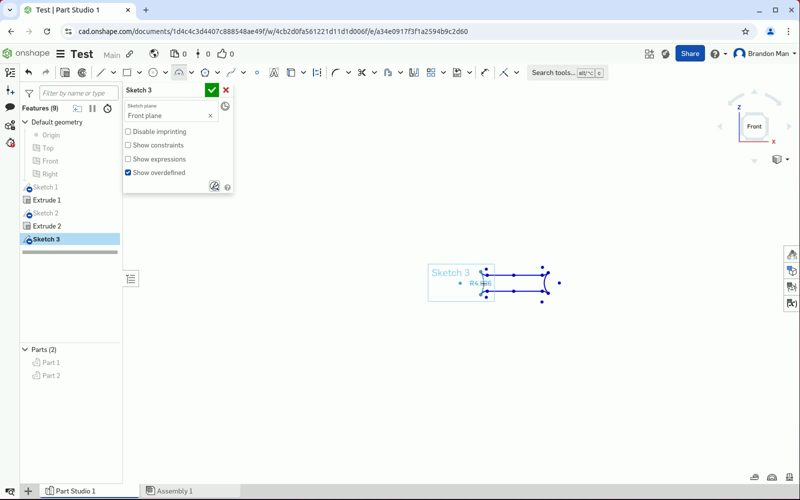
click(483, 283)
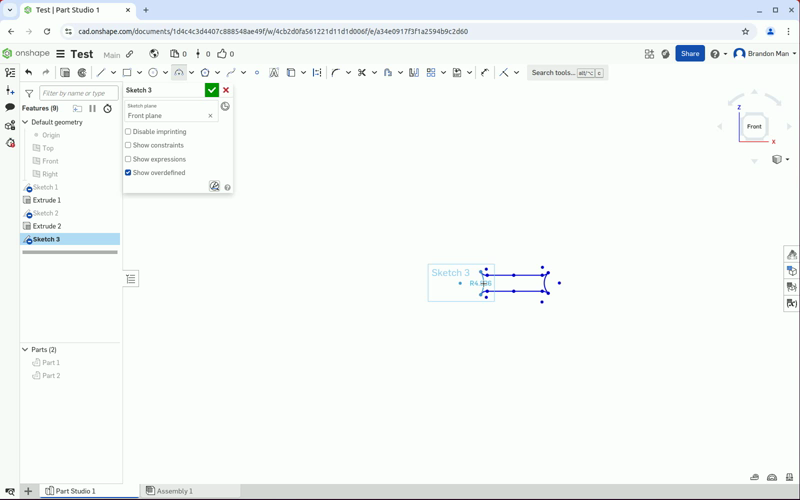
key_up(shift)
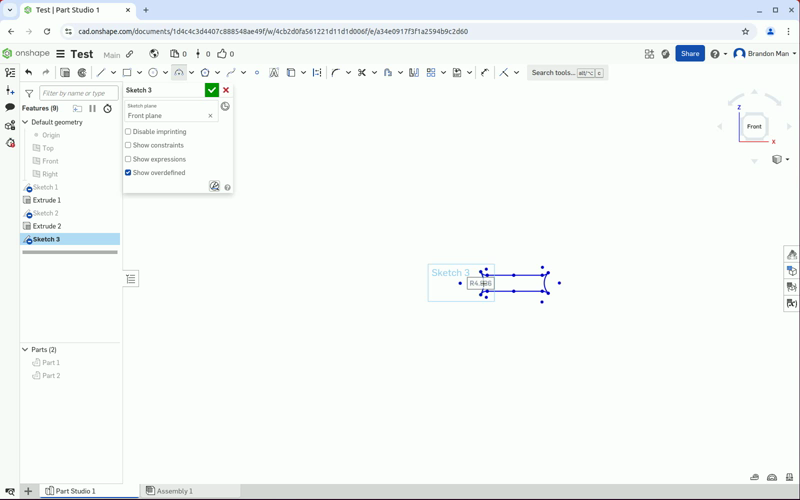
key(esc)
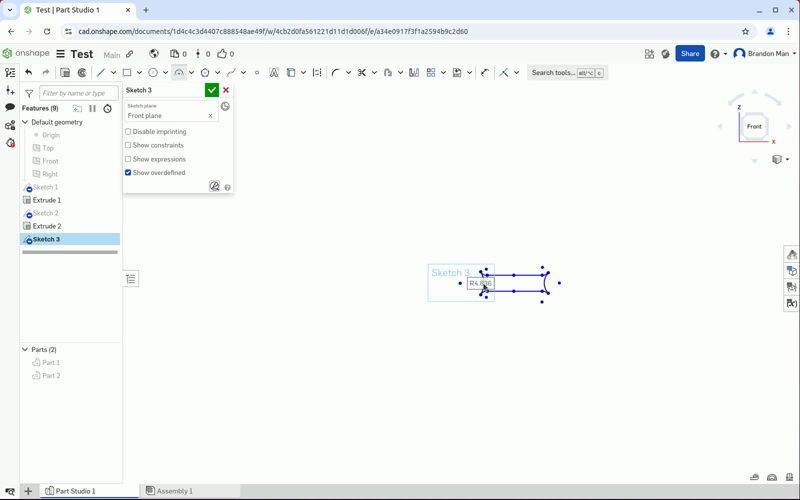
key(l)
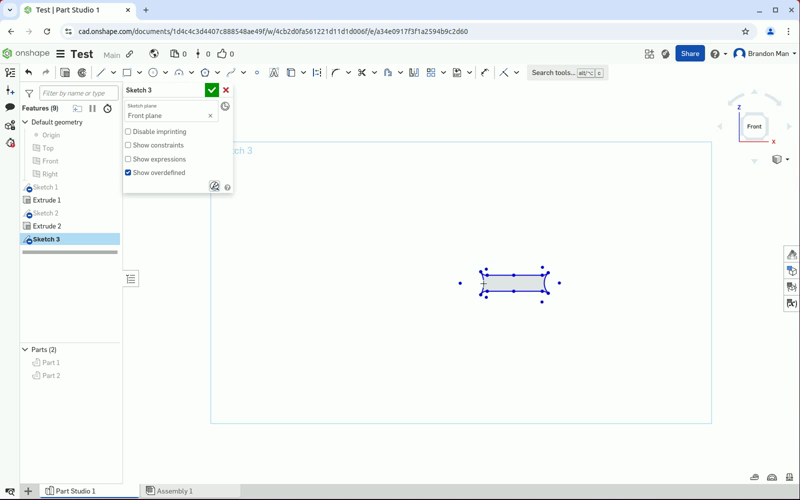
key_down(shift)
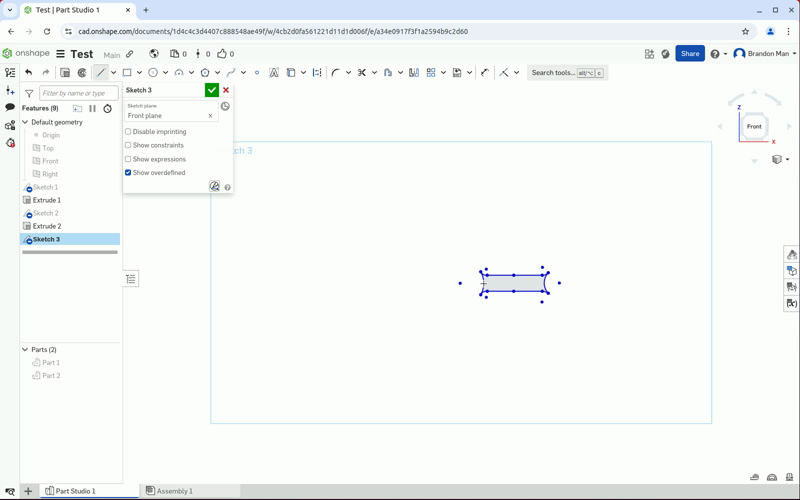
mouse_move(491, 286)
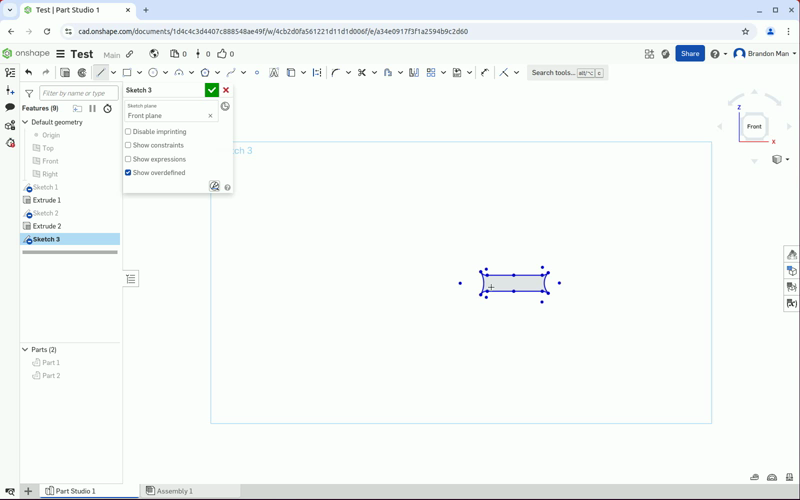
click(491, 286)
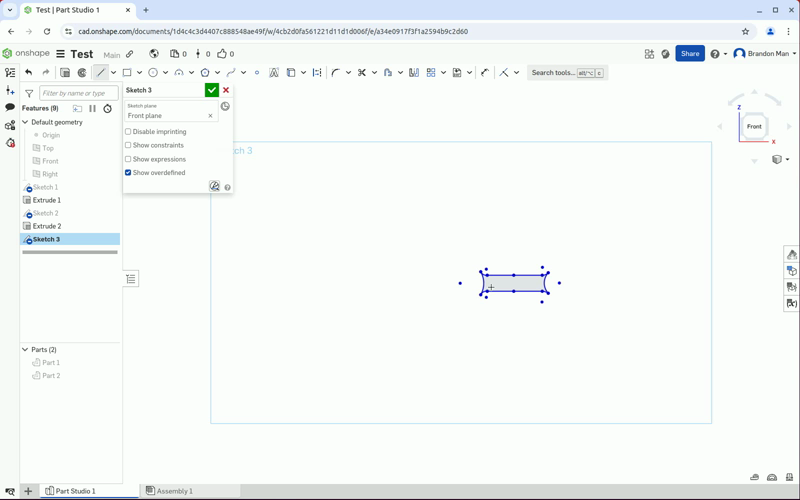
key_up(shift)
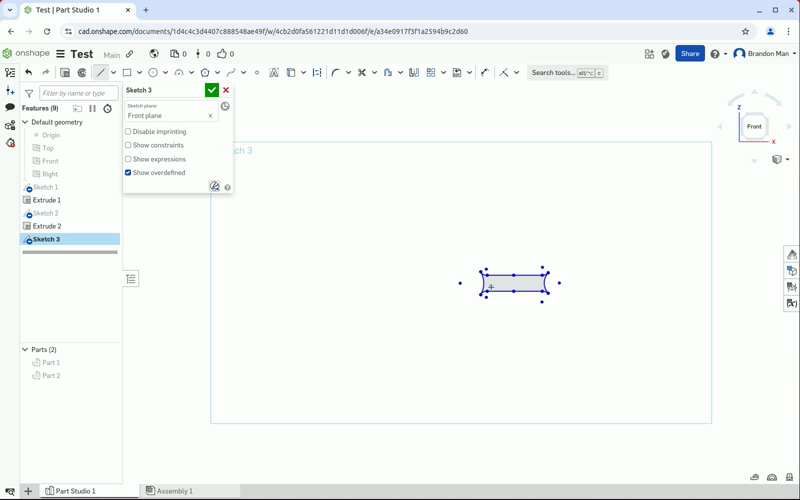
key_down(shift)
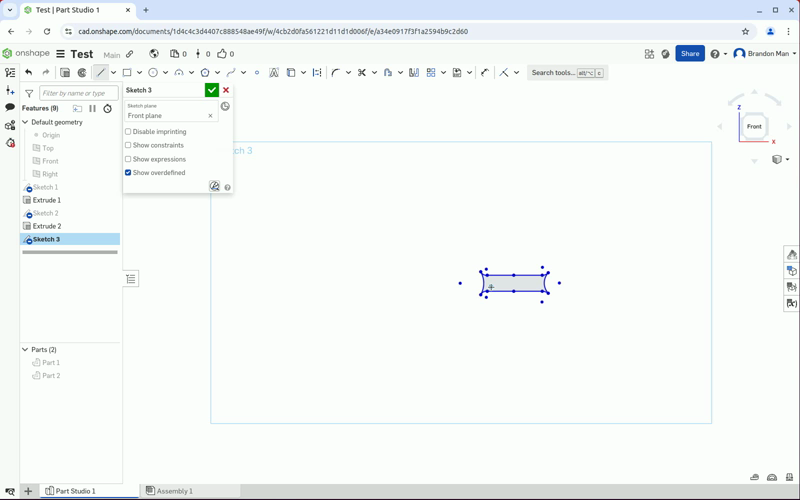
mouse_move(521, 286)
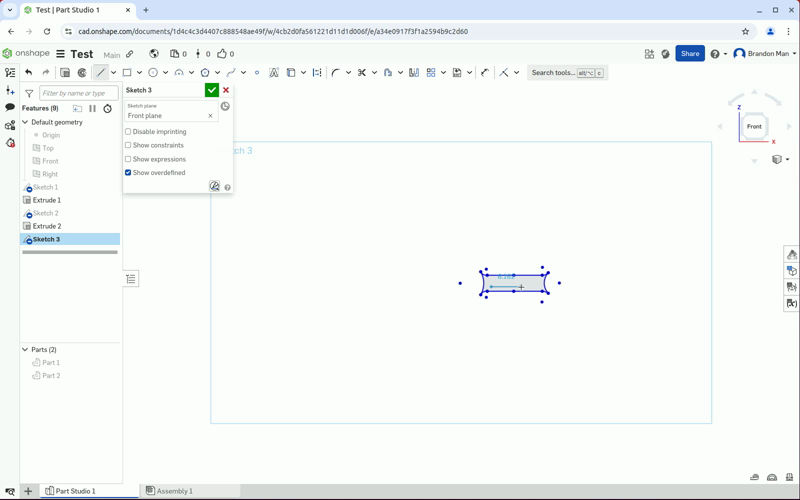
mouse_move(536, 286)
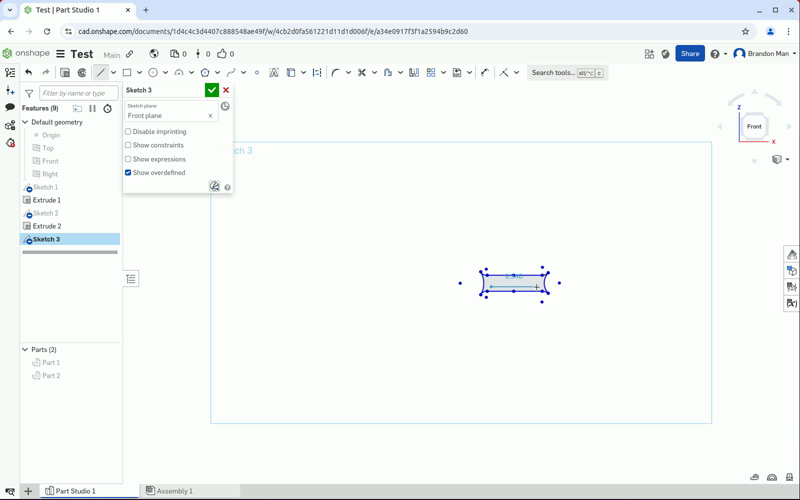
click(536, 286)
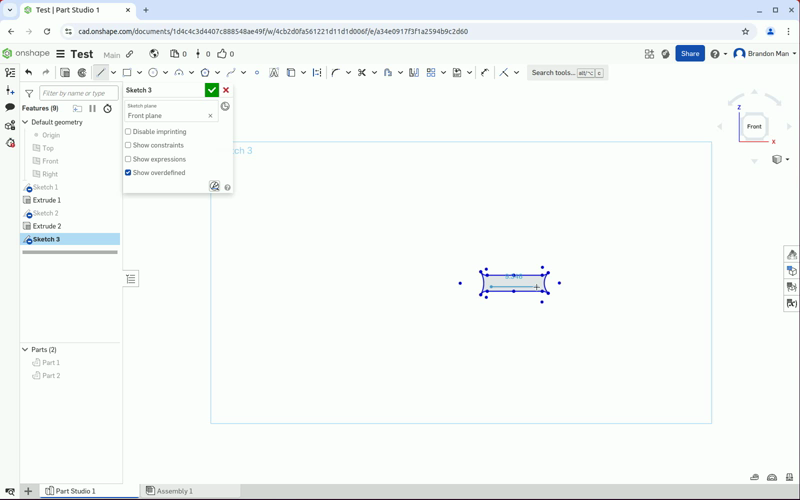
key_up(shift)
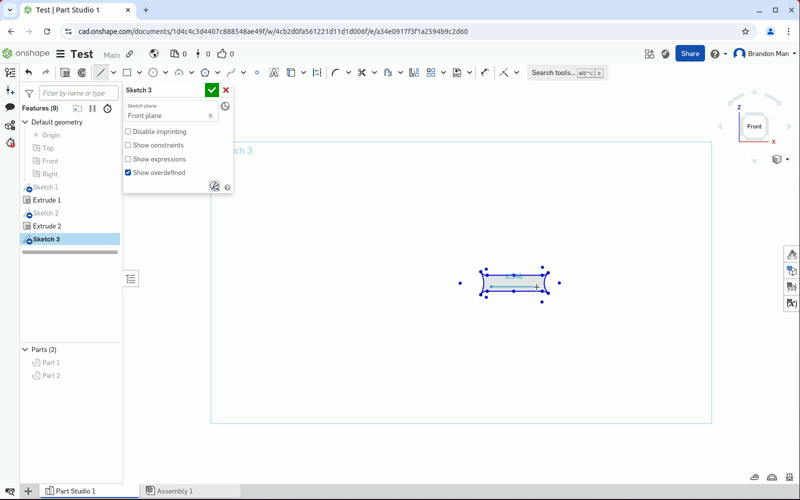
key(esc)
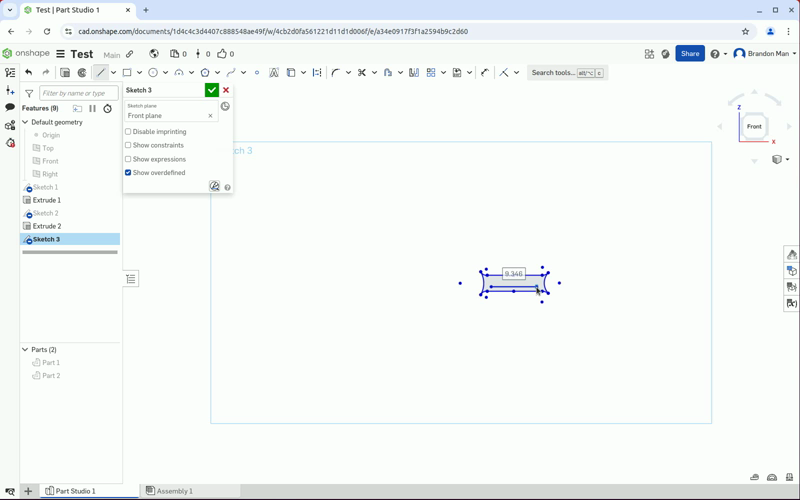
key(a)
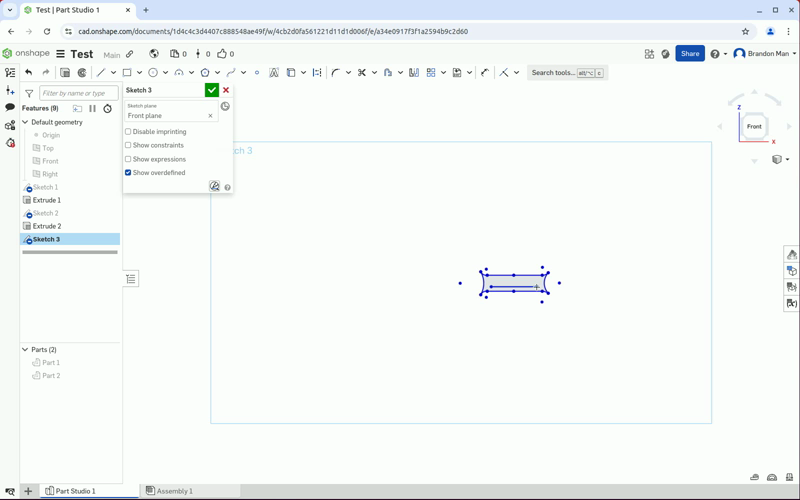
mouse_move(536, 286)
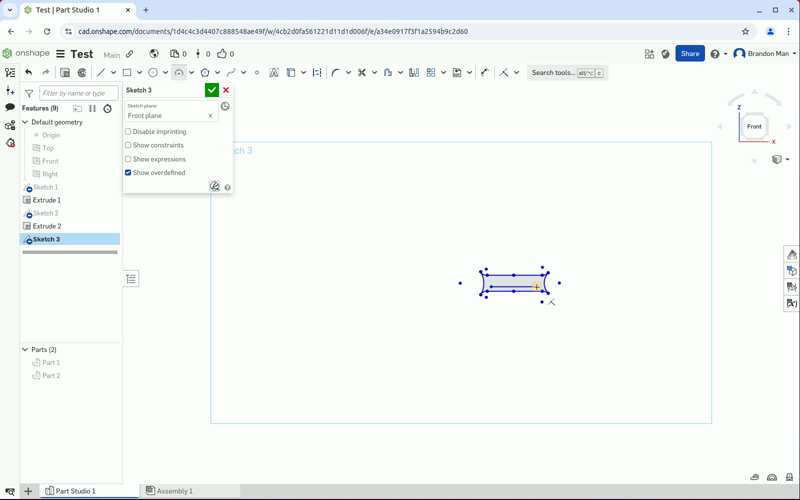
click(536, 286)
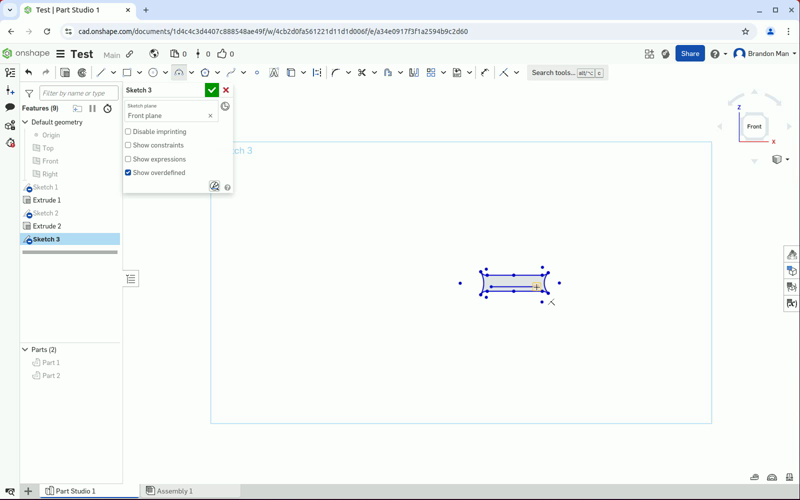
key_down(shift)
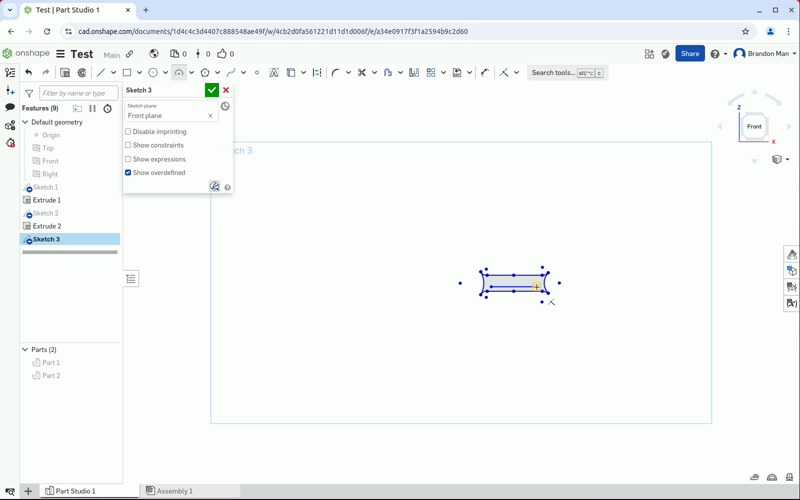
mouse_move(536, 279)
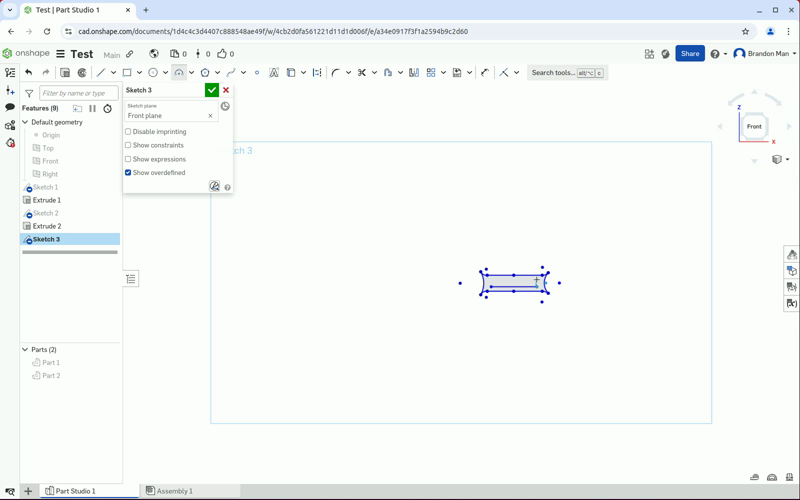
click(536, 279)
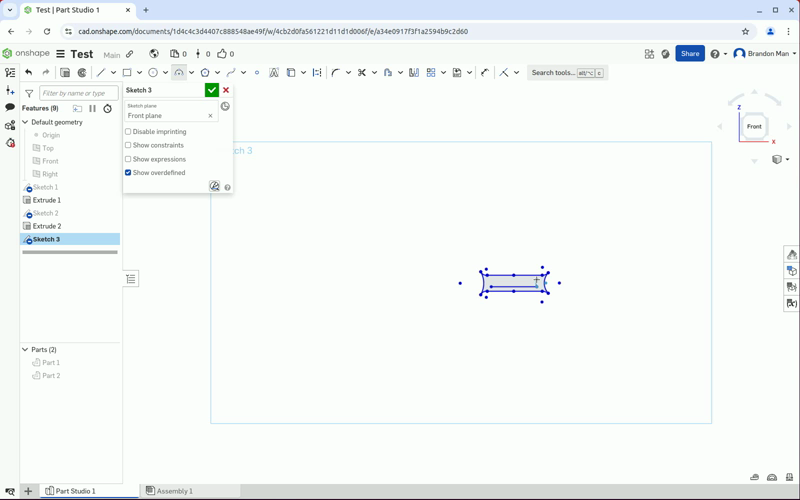
mouse_move(540, 282)
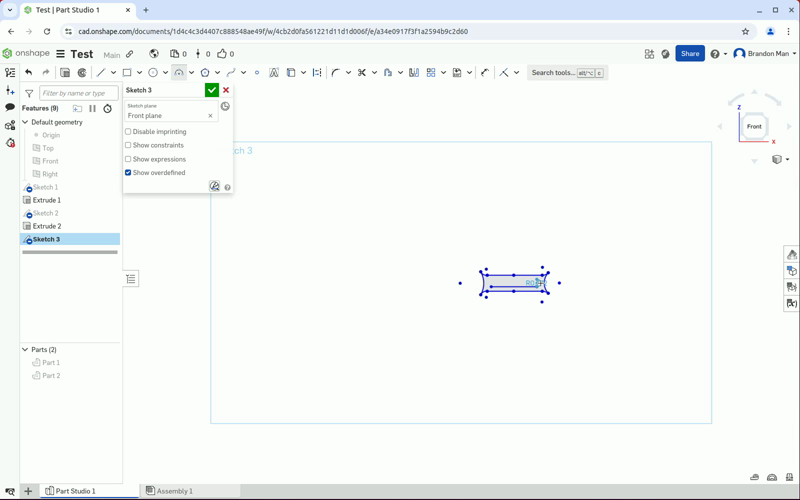
scroll(6)
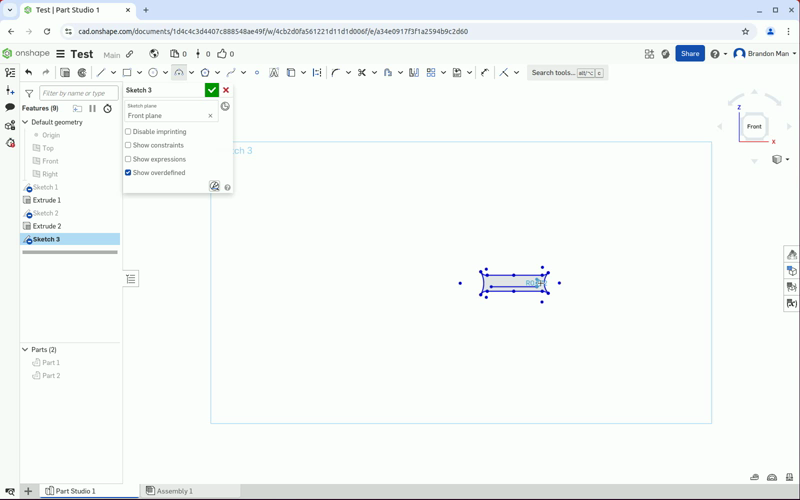
scroll(6)
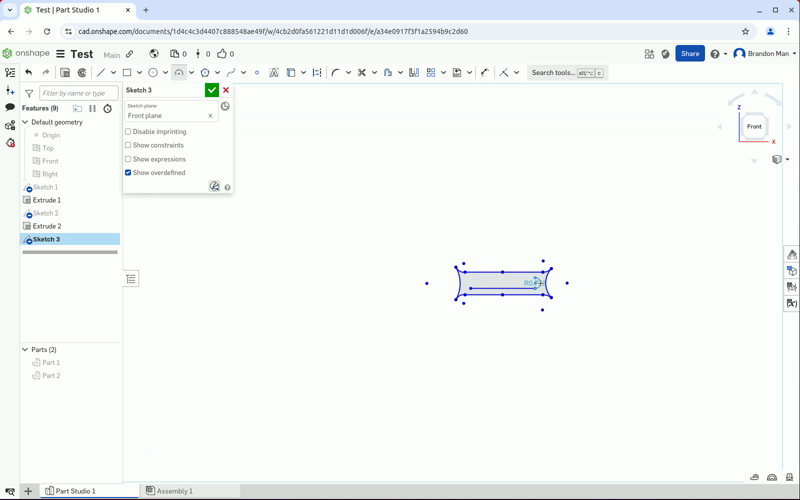
scroll(6)
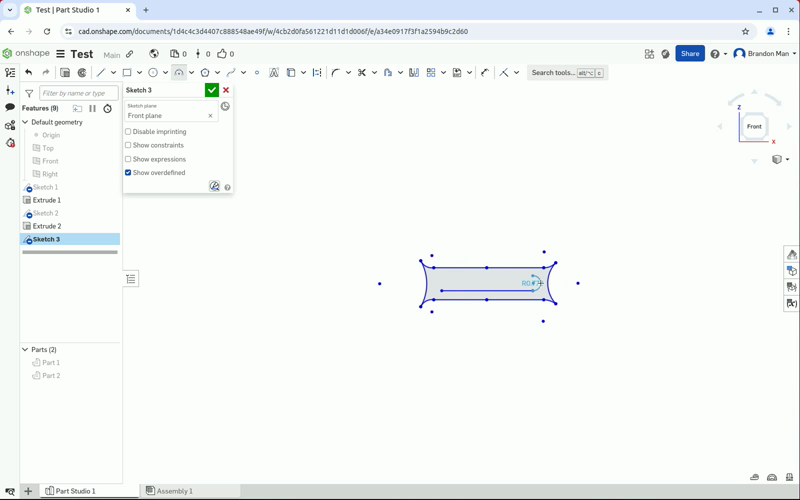
scroll(6)
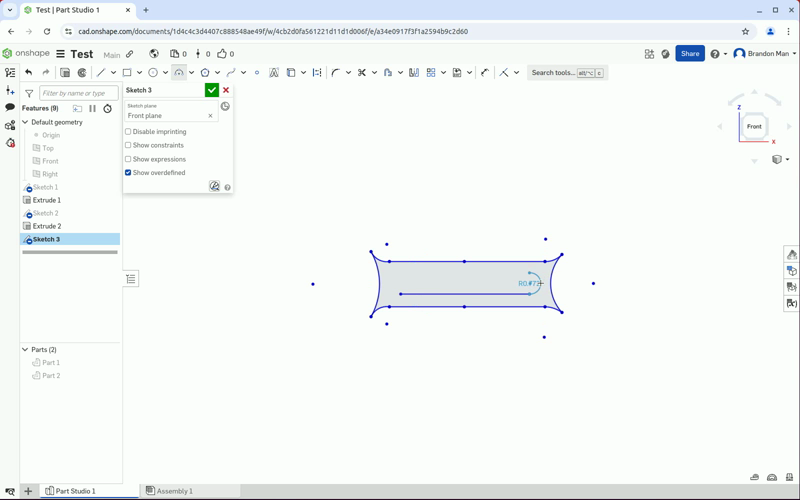
scroll(6)
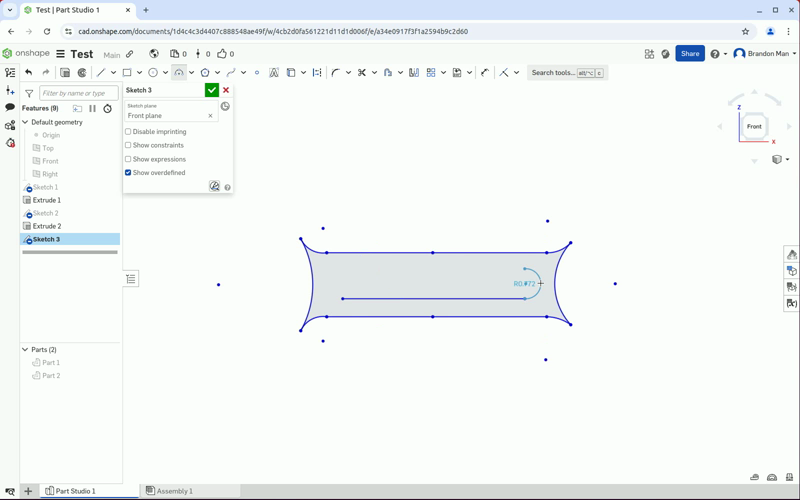
scroll(6)
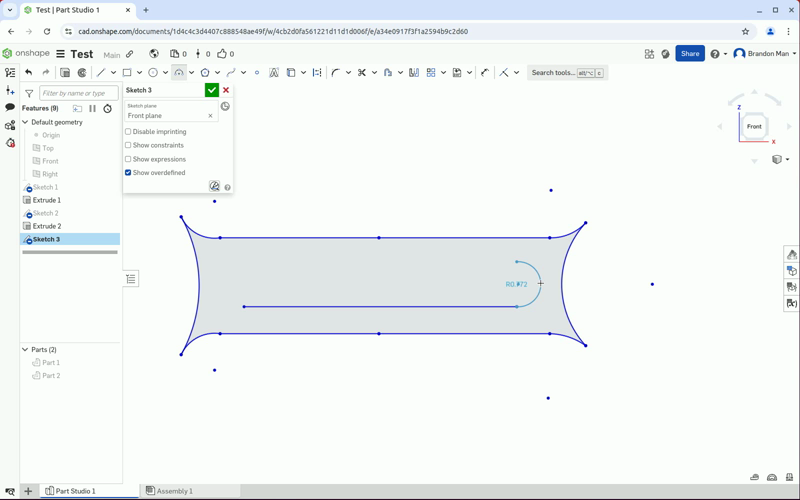
scroll(6)
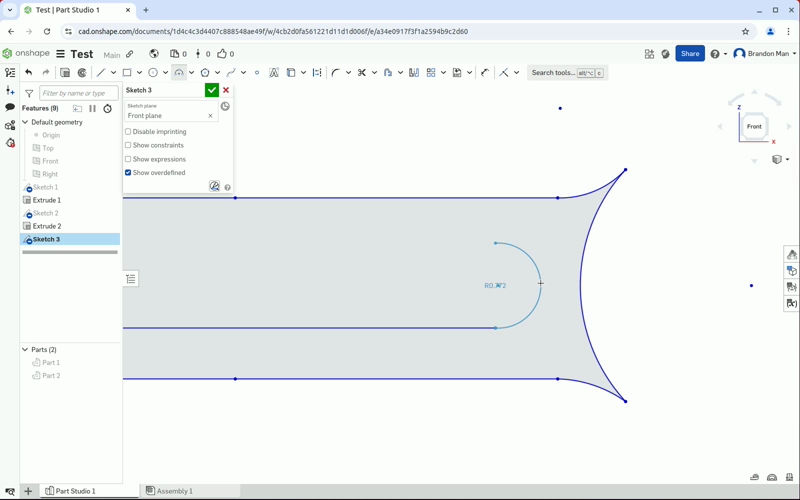
click(540, 282)
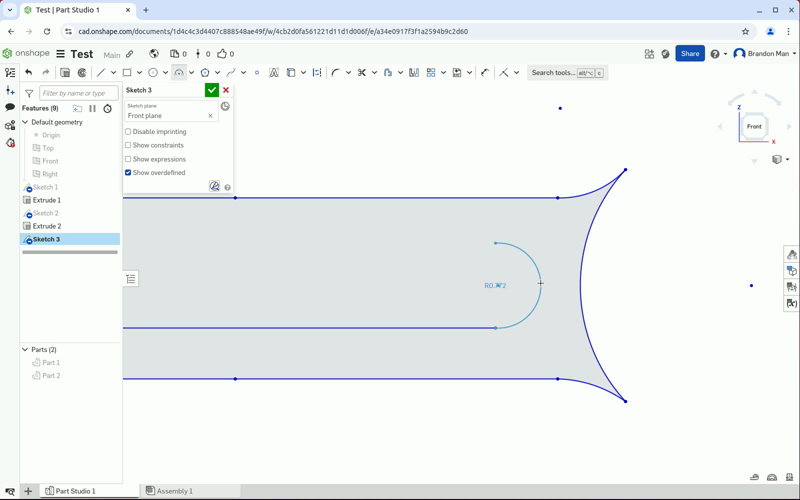
scroll(-6)
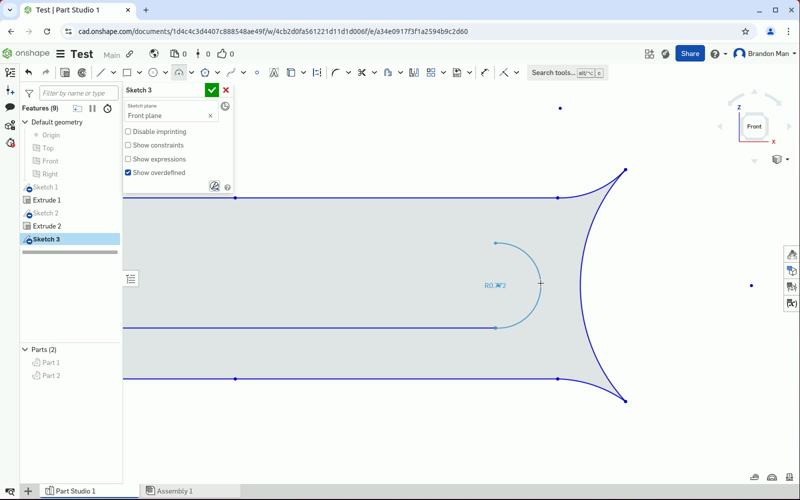
scroll(-6)
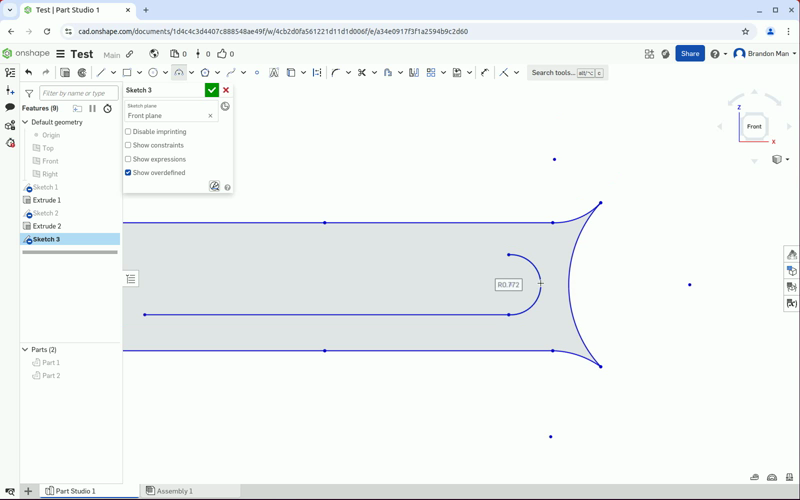
scroll(-6)
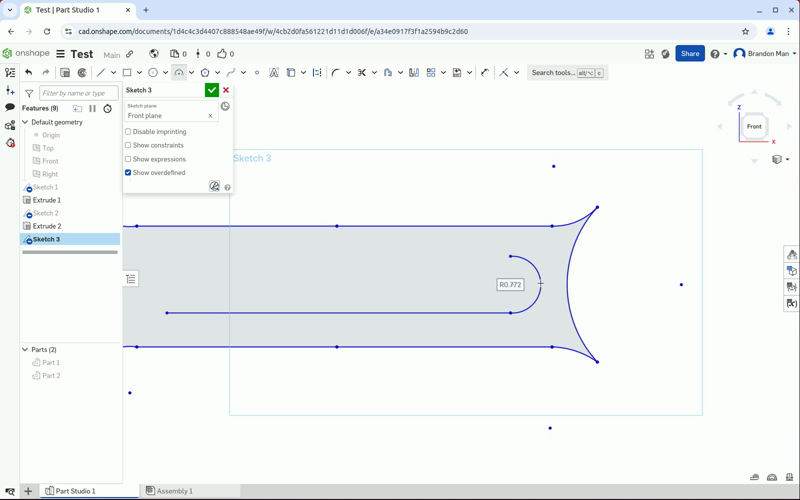
scroll(-6)
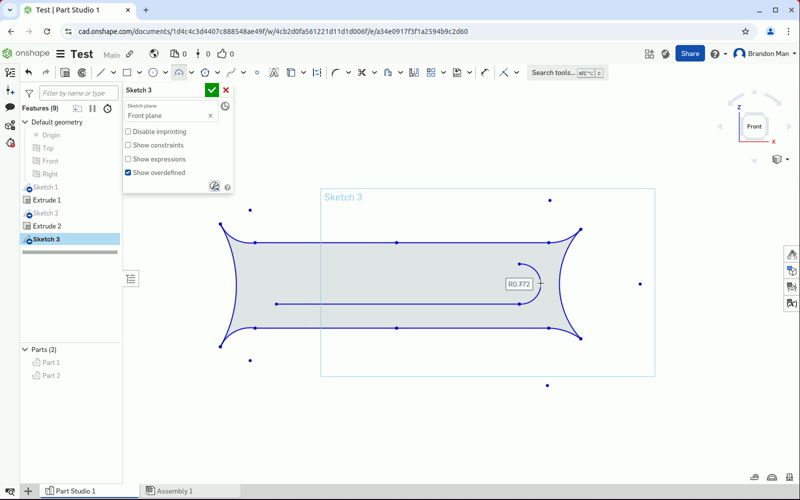
scroll(-6)
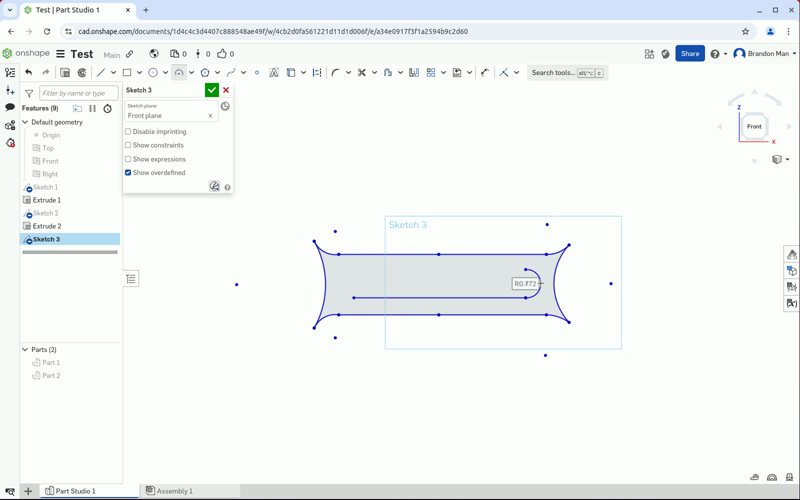
scroll(-6)
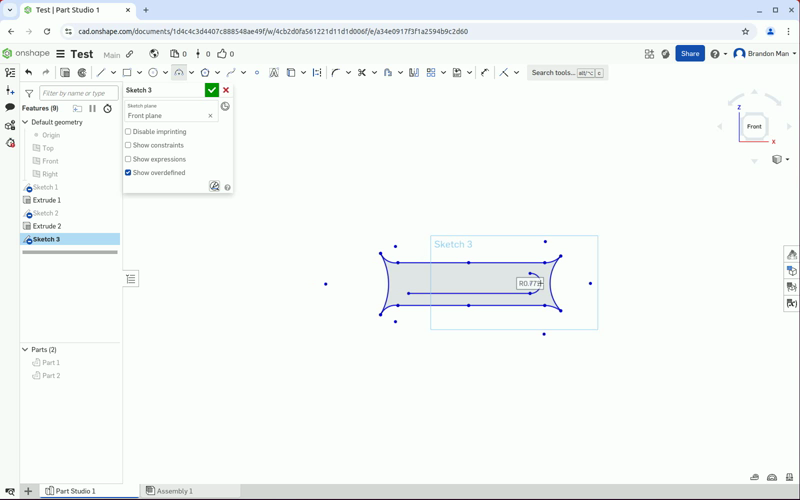
scroll(-6)
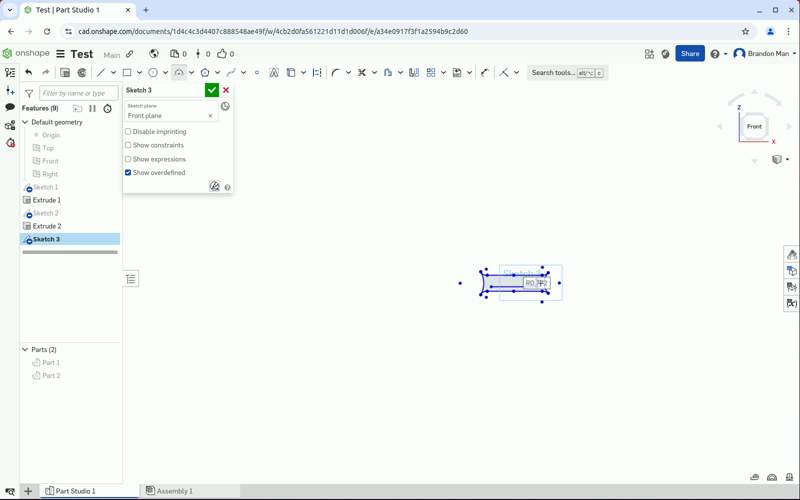
key_up(shift)
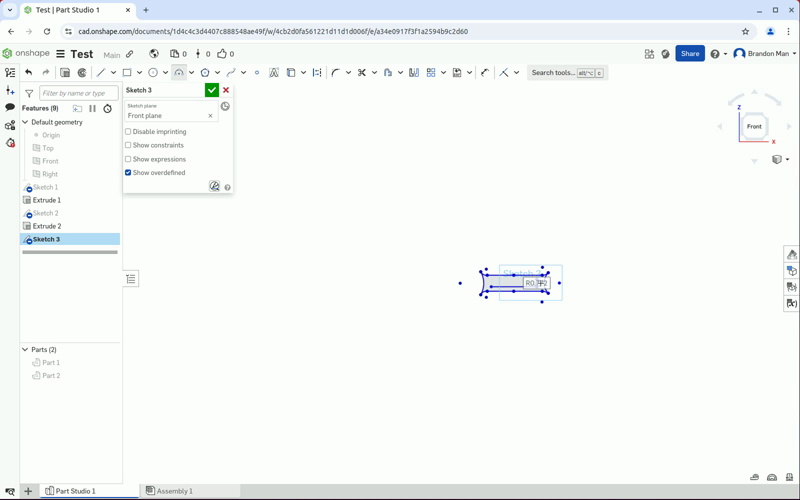
key(esc)
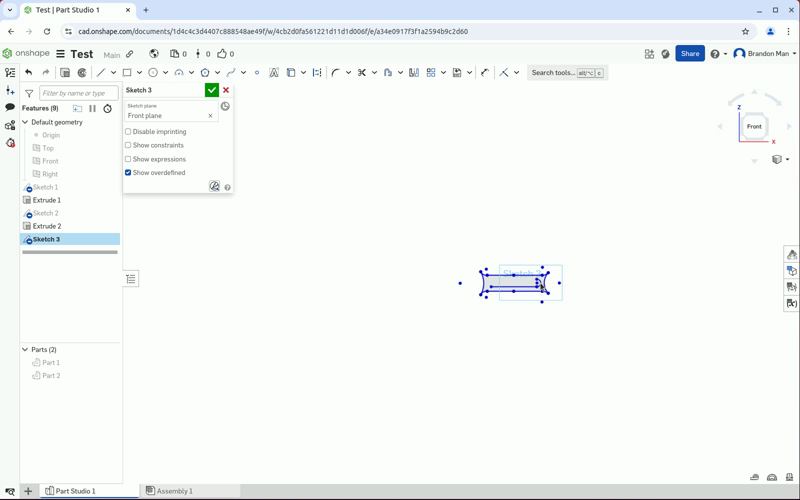
key(l)
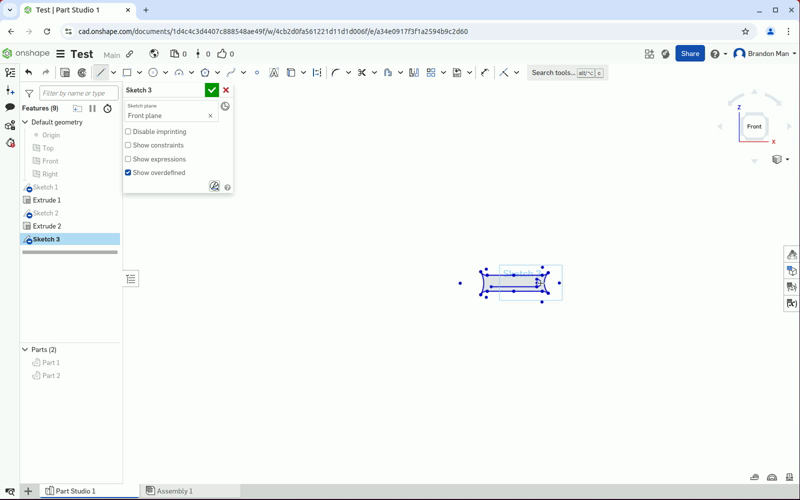
mouse_move(536, 279)
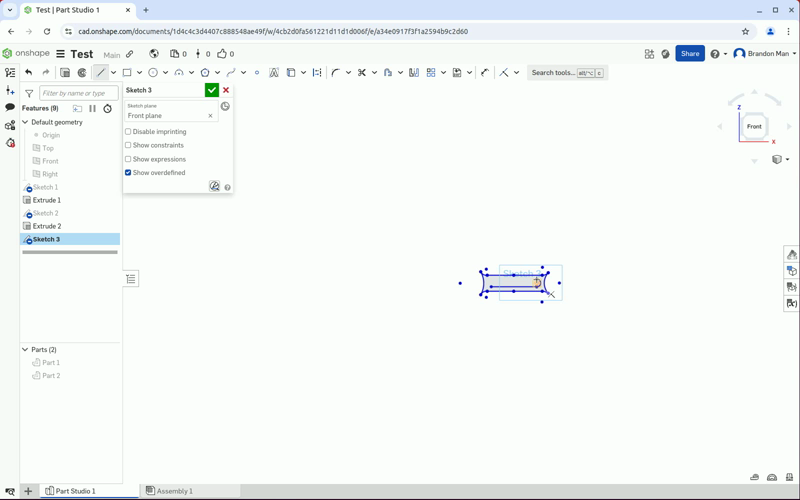
scroll(6)
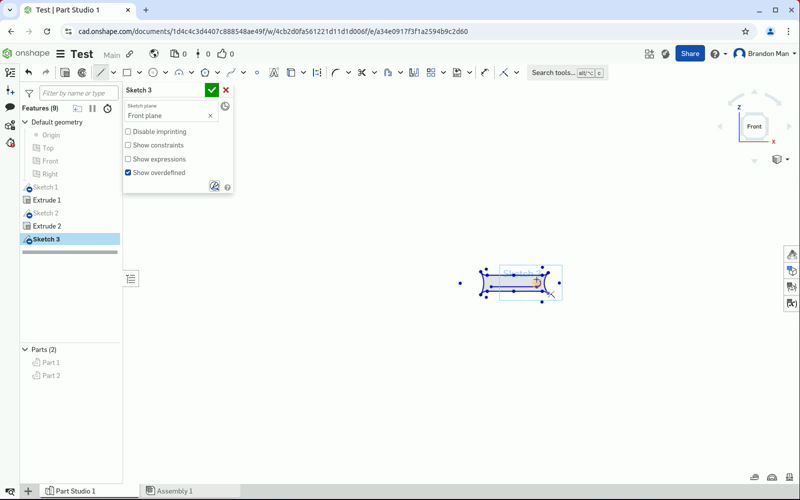
scroll(6)
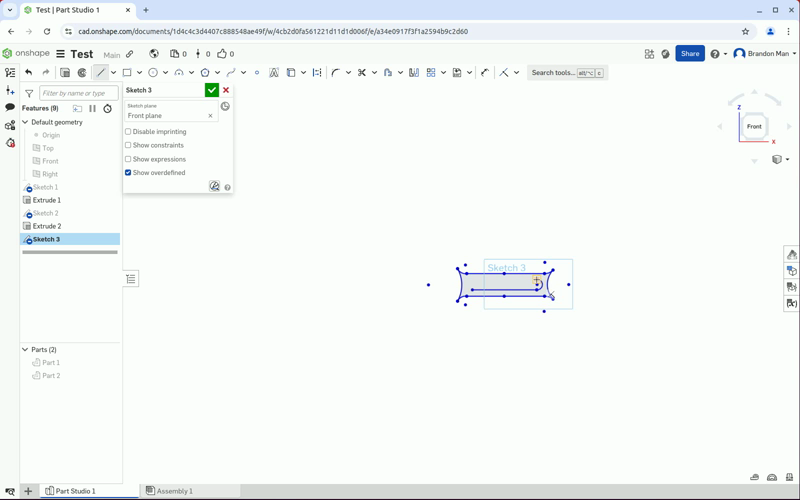
scroll(6)
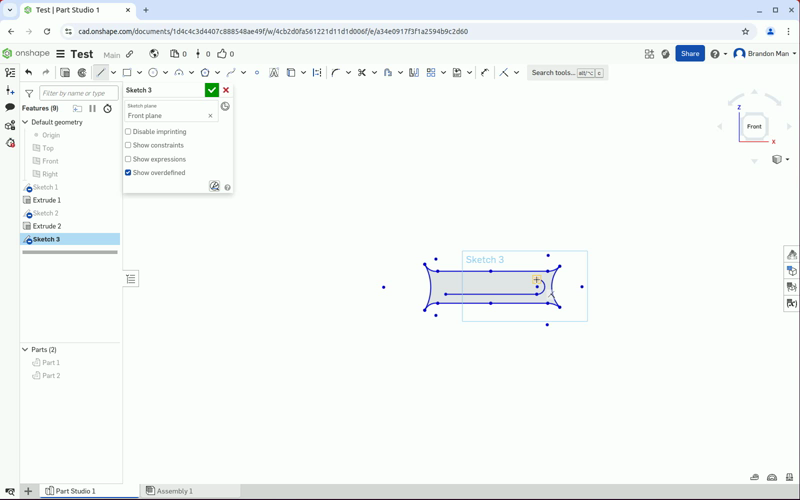
scroll(6)
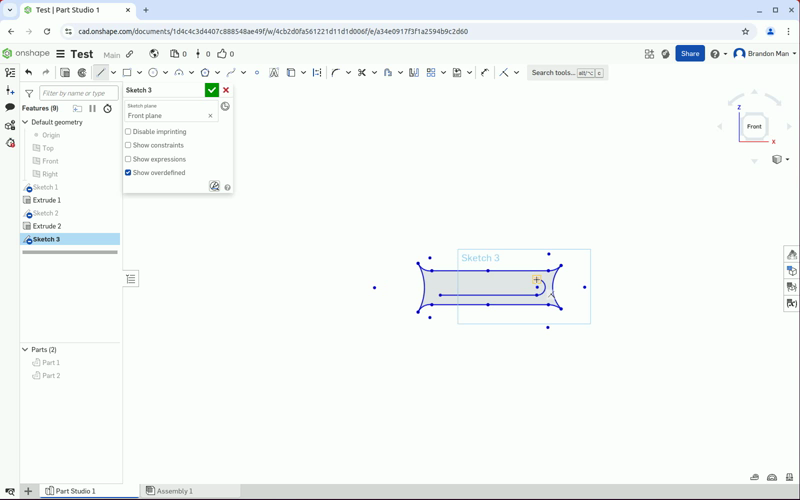
scroll(6)
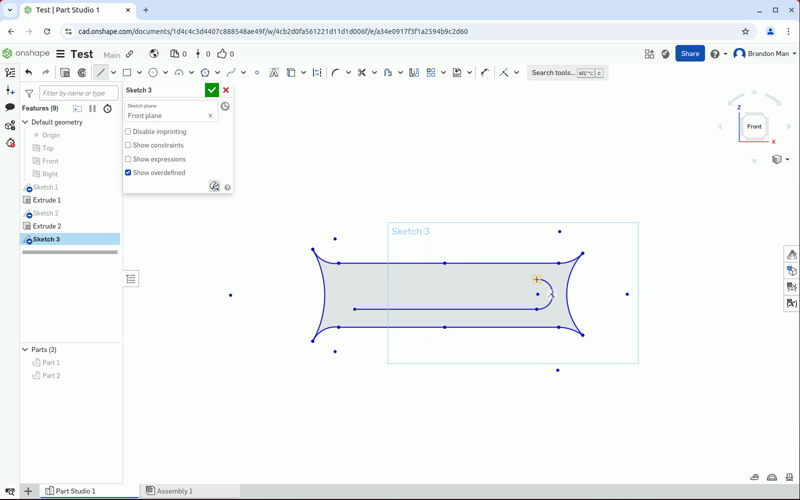
scroll(6)
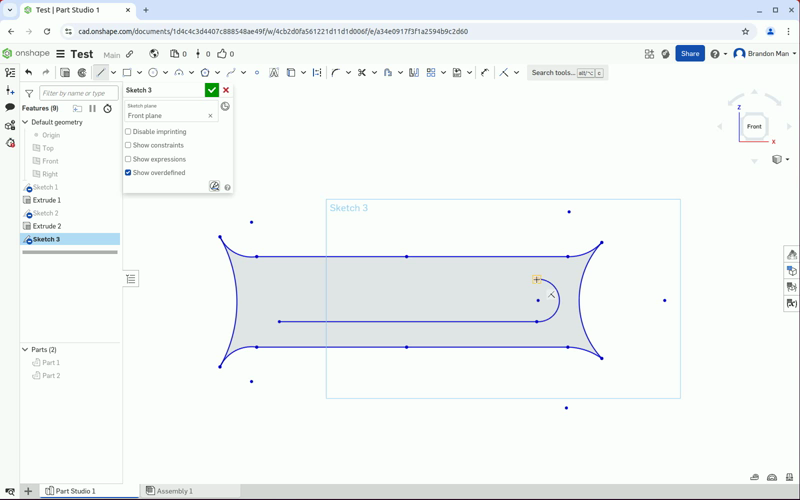
scroll(6)
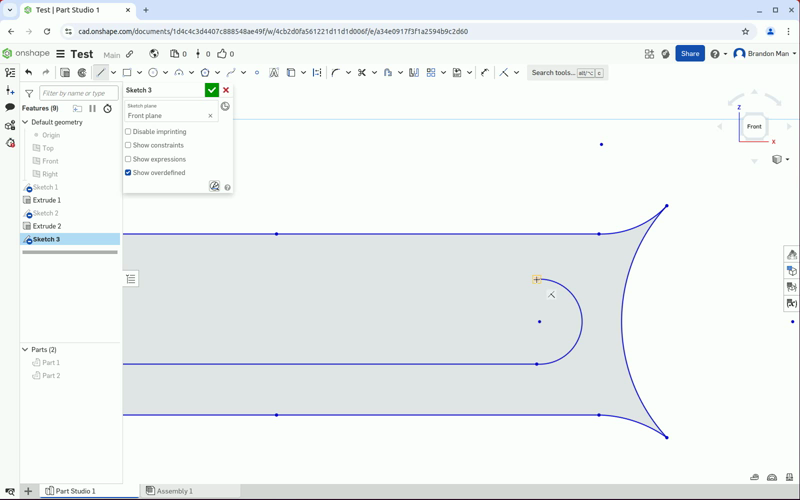
click(536, 279)
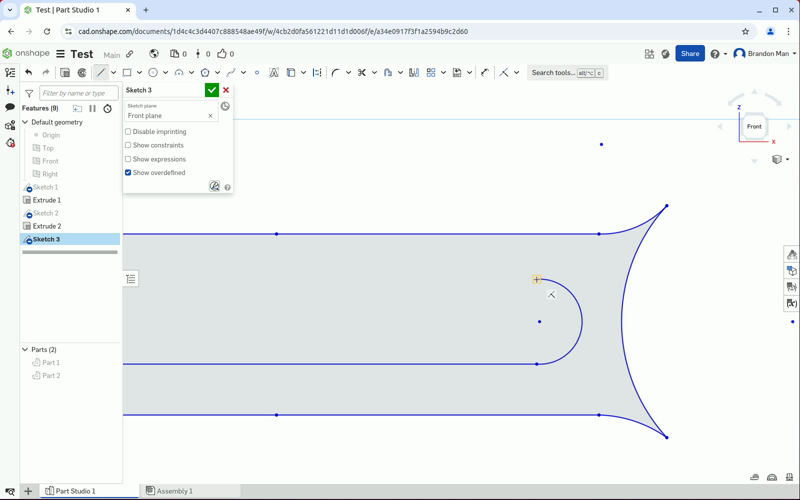
scroll(-6)
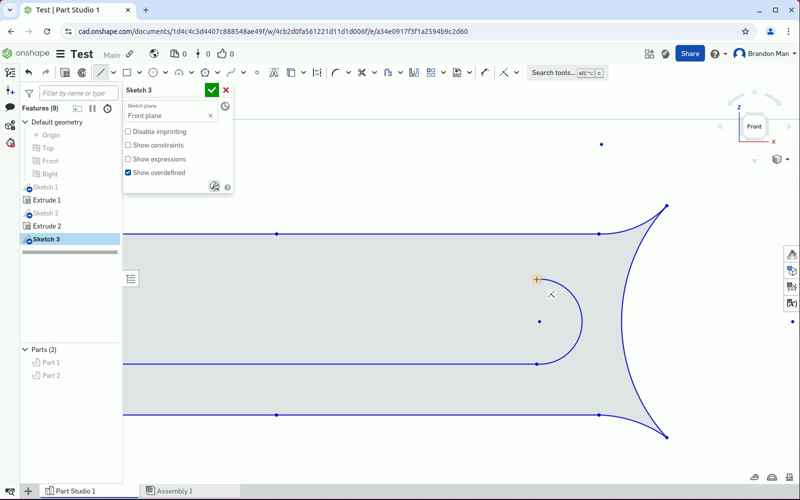
scroll(-6)
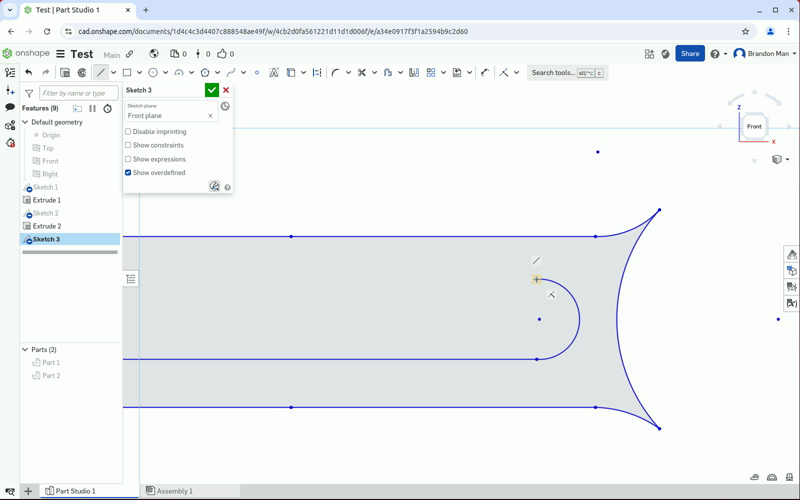
scroll(-6)
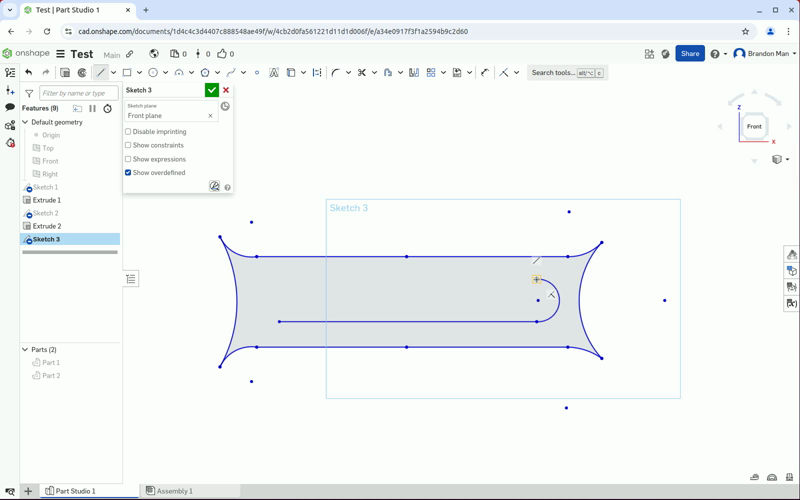
scroll(-6)
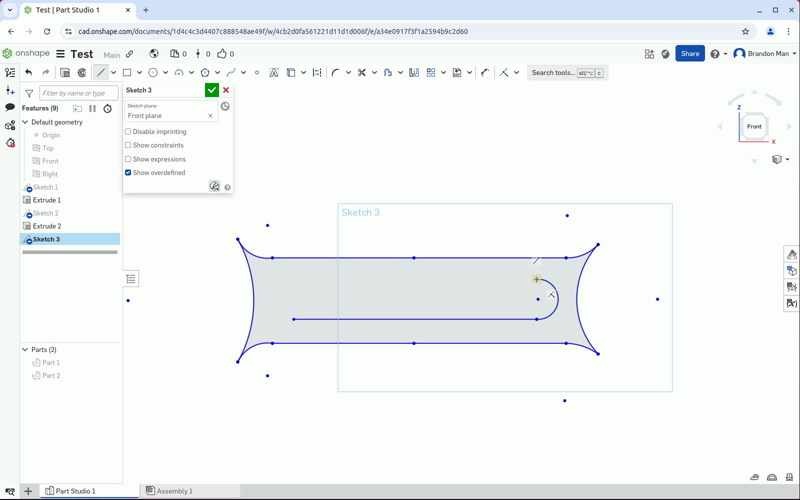
scroll(-6)
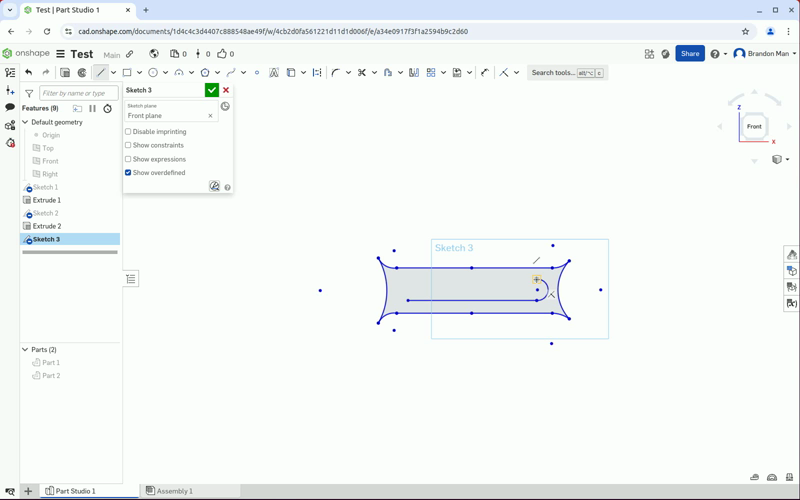
scroll(-6)
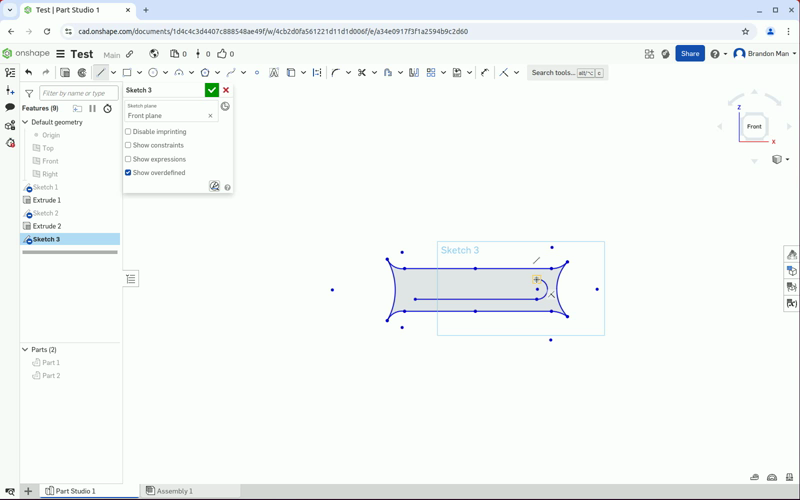
scroll(-6)
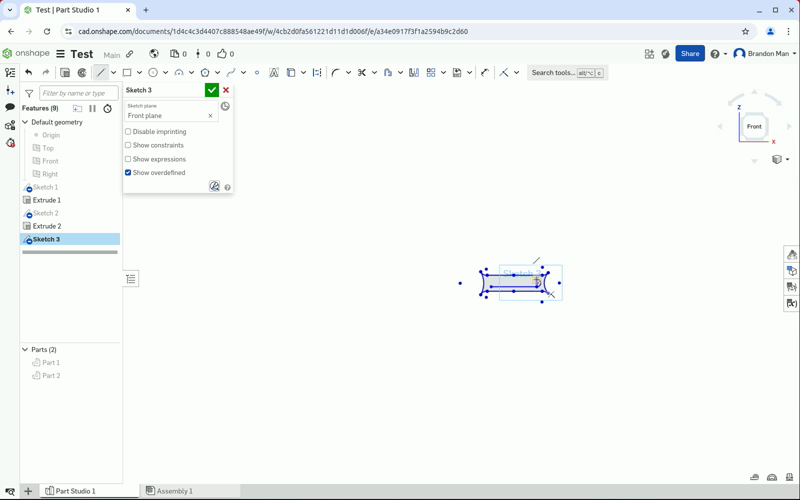
key_down(shift)
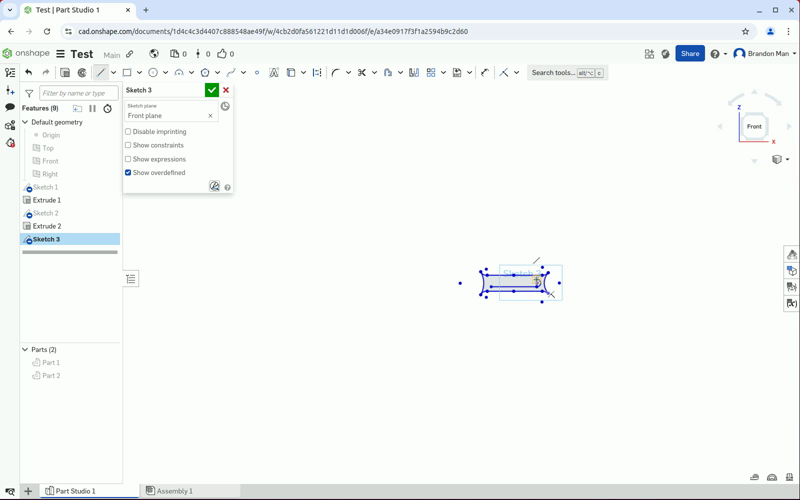
mouse_move(566, 279)
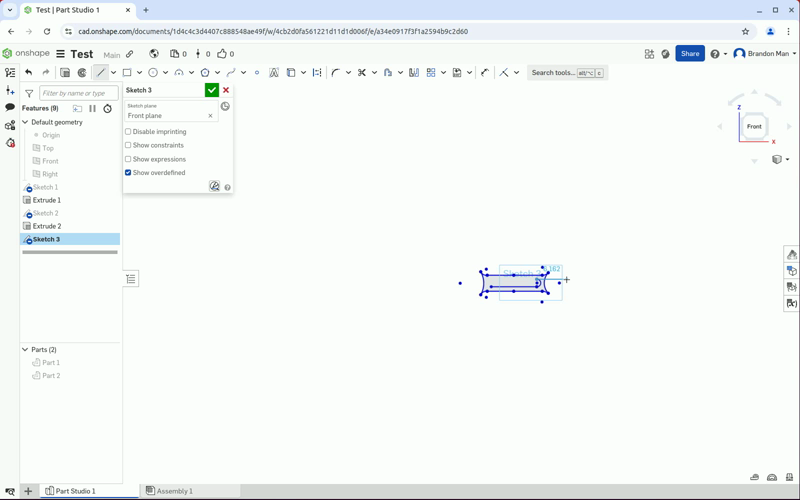
mouse_move(513, 279)
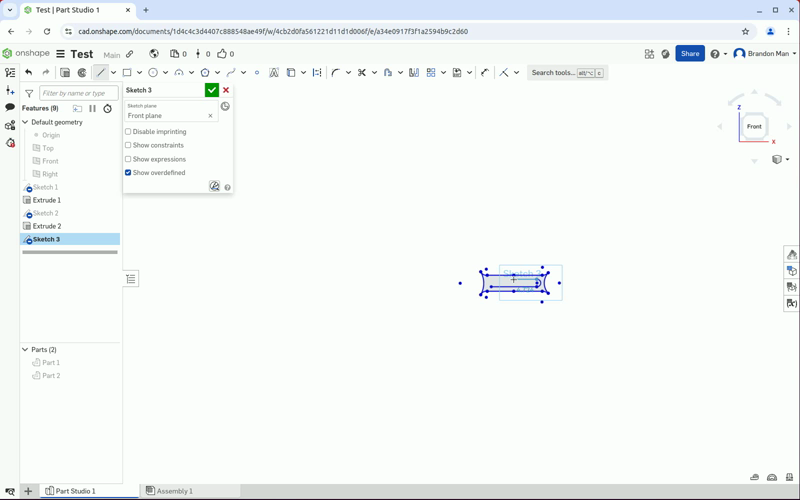
scroll(6)
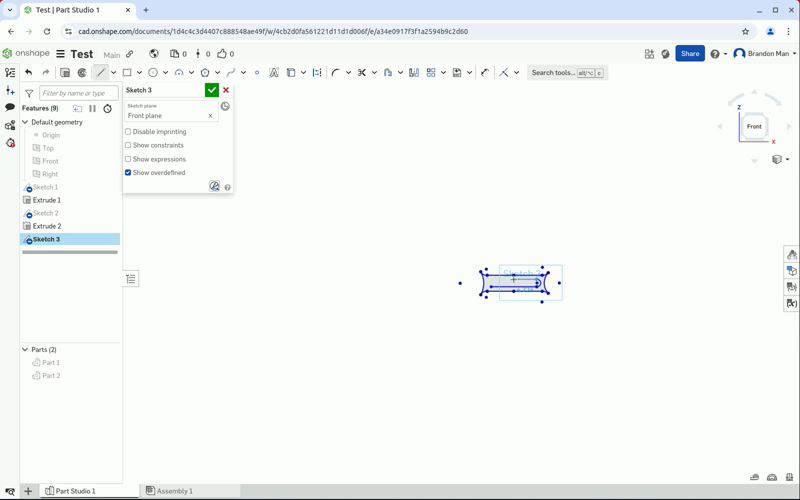
scroll(6)
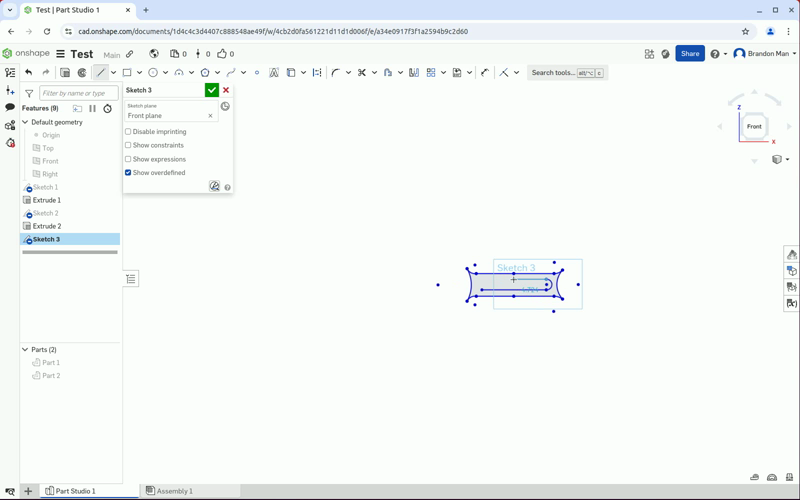
scroll(6)
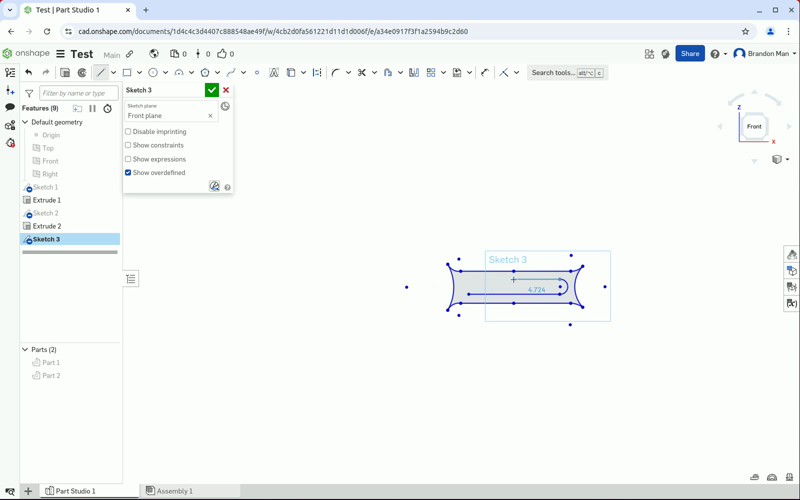
scroll(6)
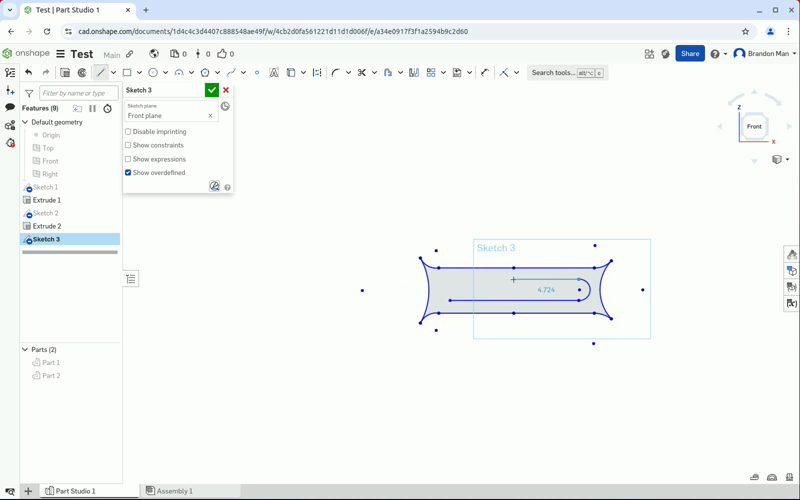
scroll(6)
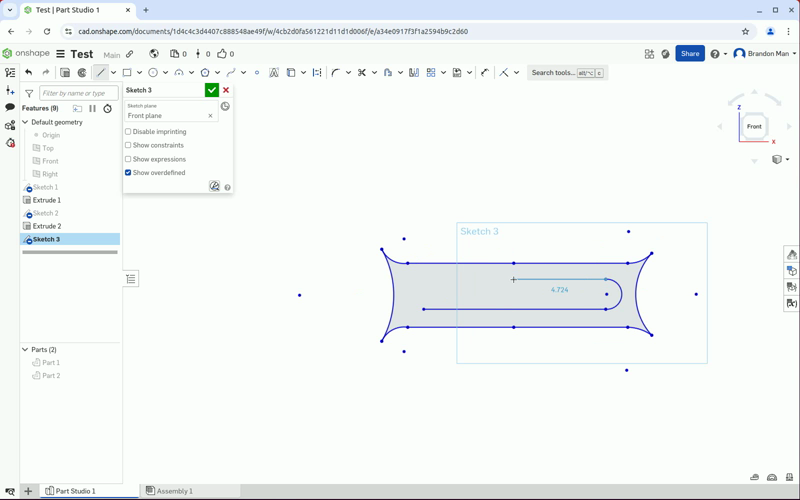
scroll(6)
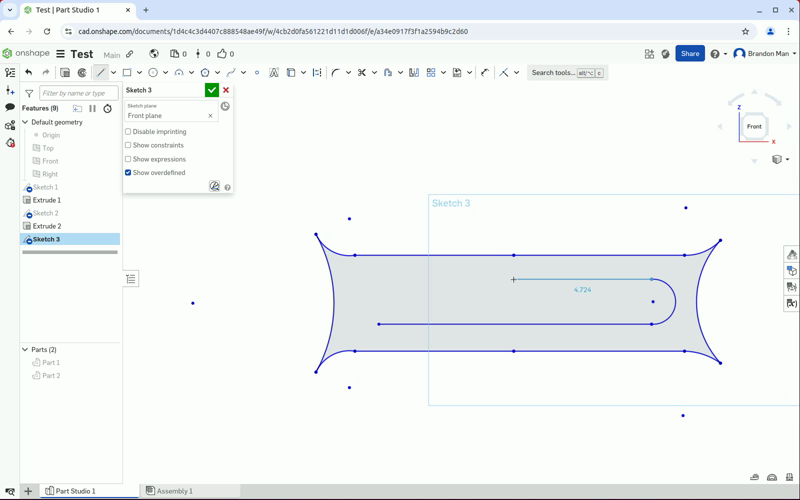
scroll(6)
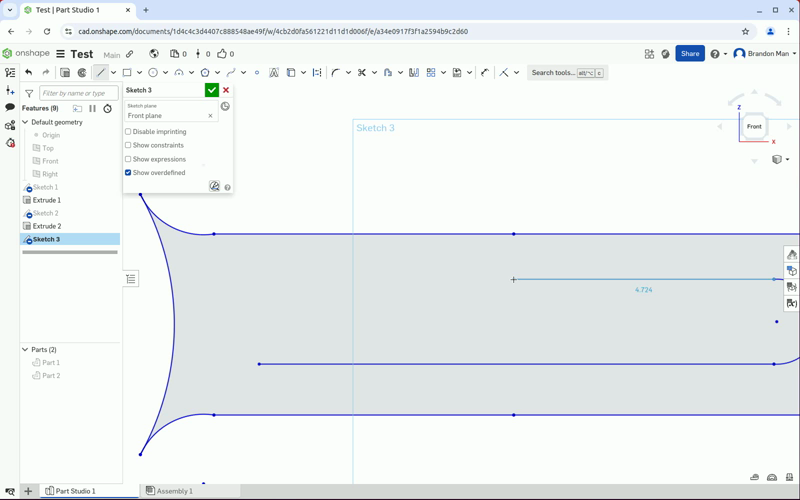
click(513, 279)
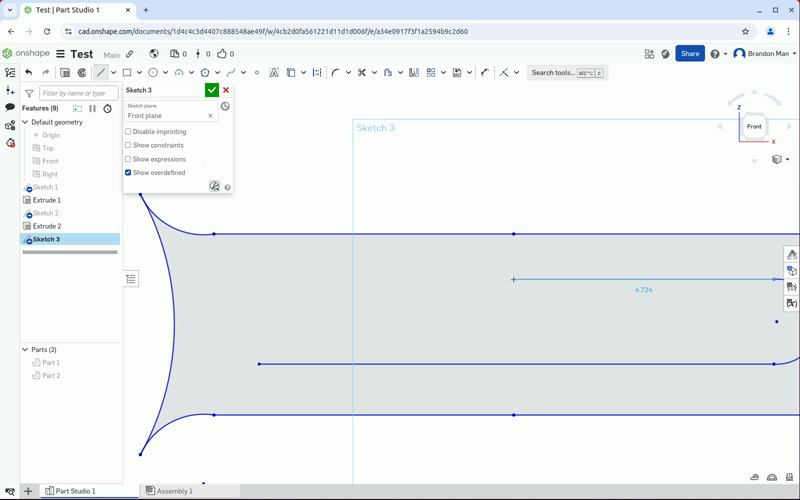
scroll(-6)
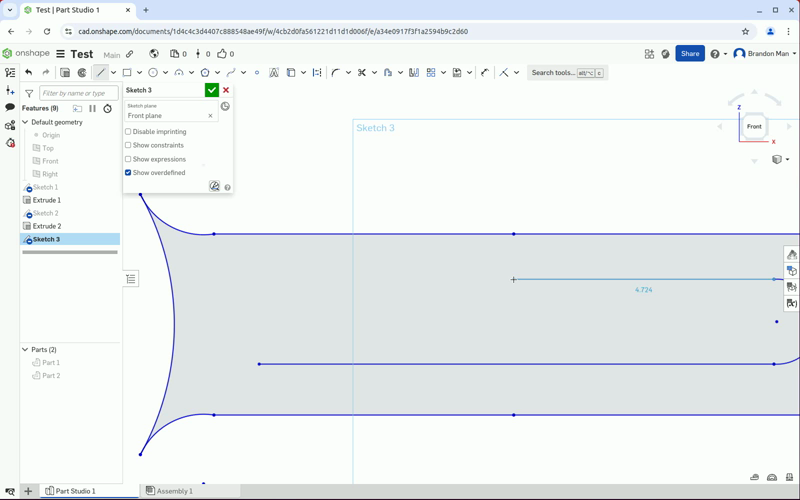
scroll(-6)
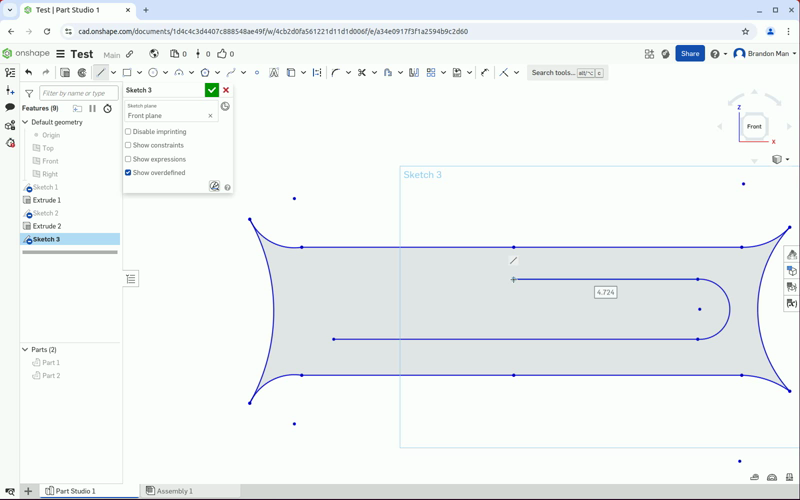
scroll(-6)
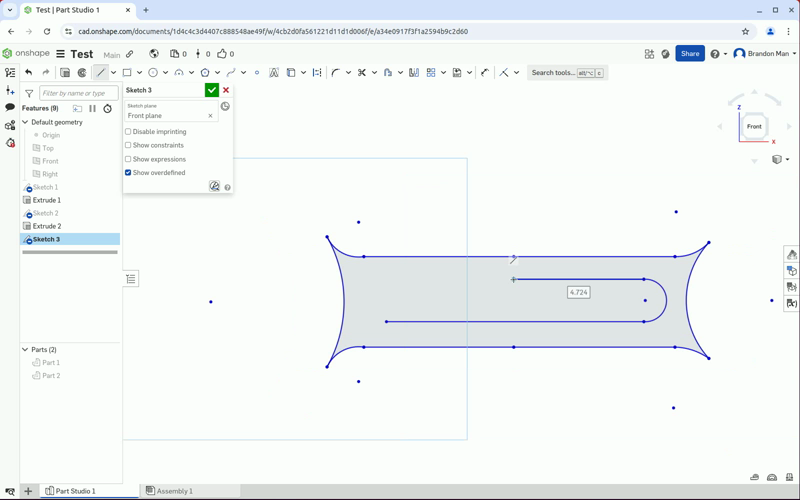
scroll(-6)
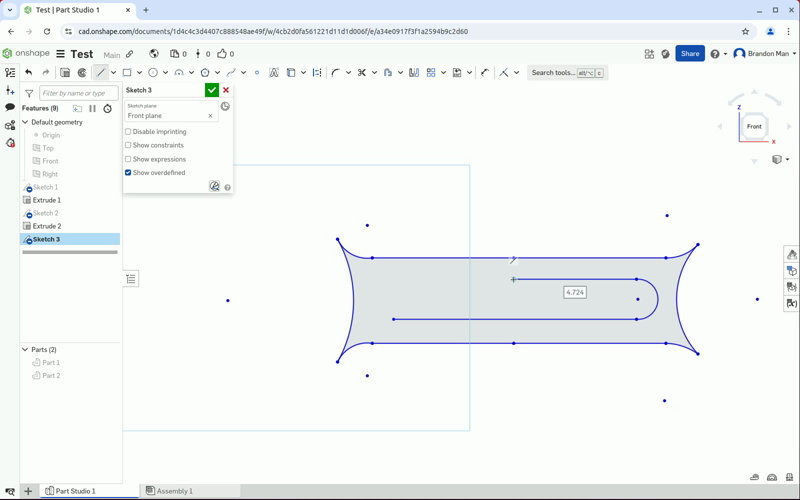
scroll(-6)
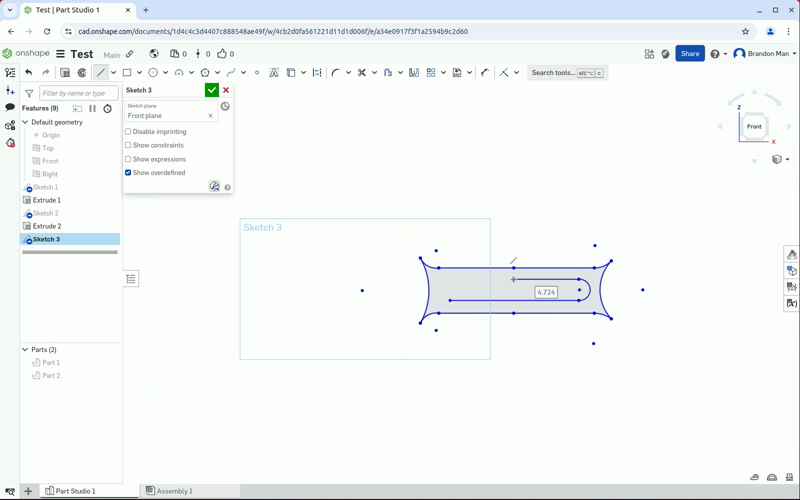
scroll(-6)
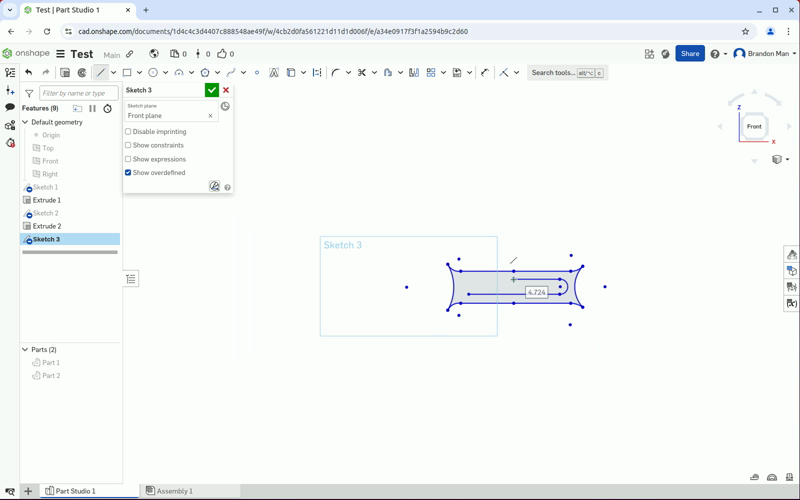
scroll(-6)
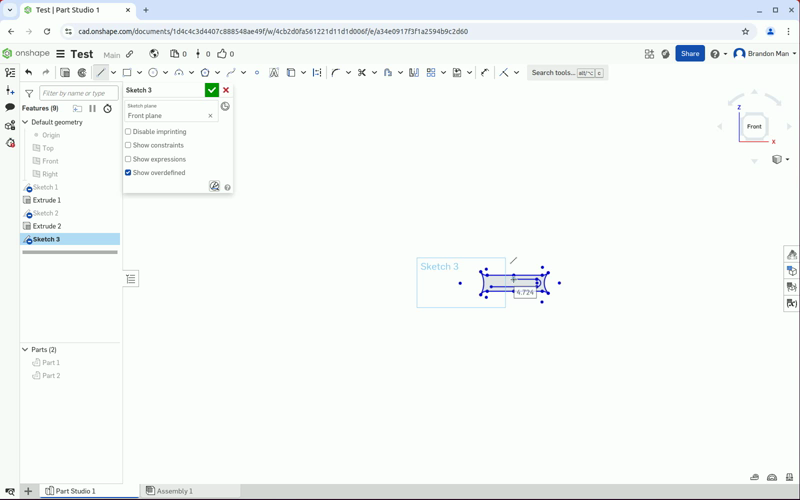
key_up(shift)
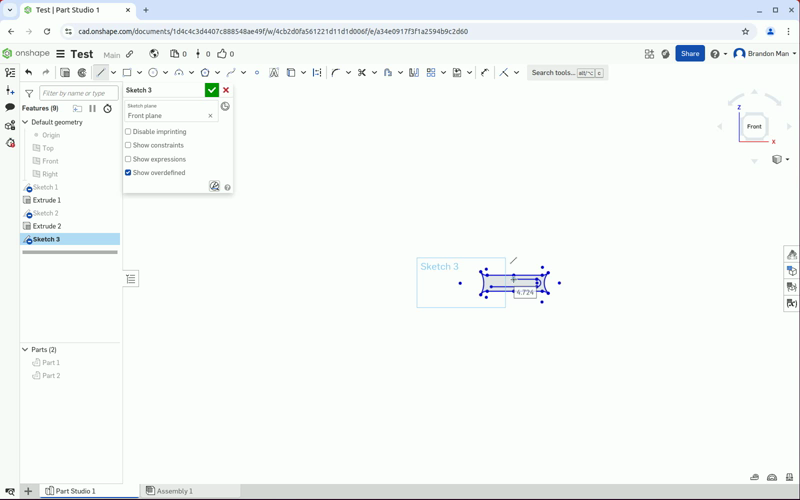
key_down(shift)
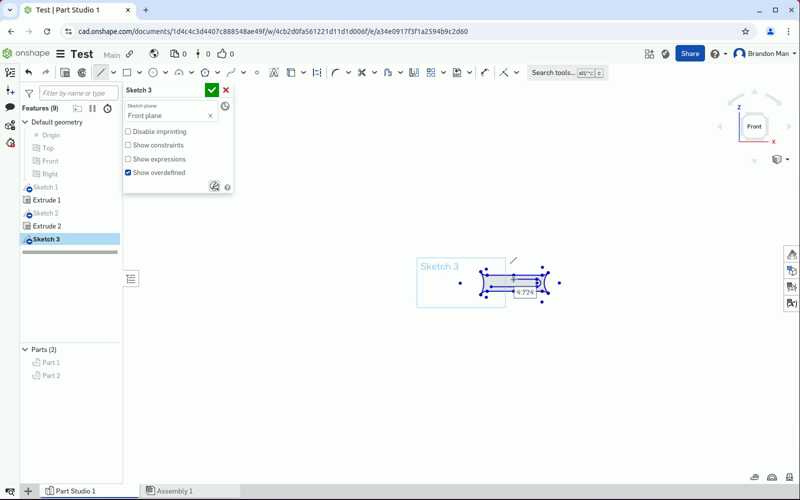
mouse_move(543, 279)
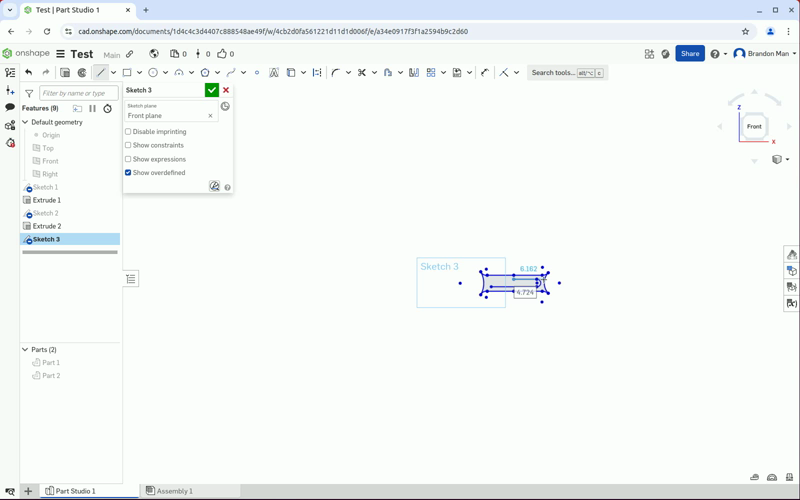
mouse_move(491, 279)
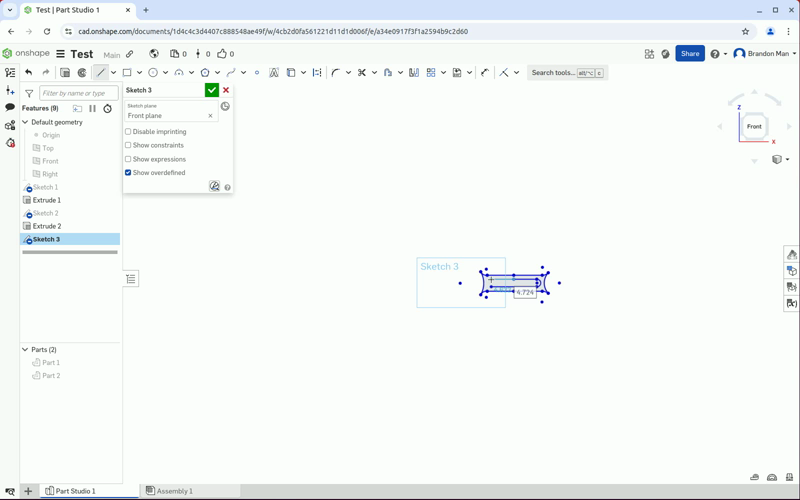
click(491, 279)
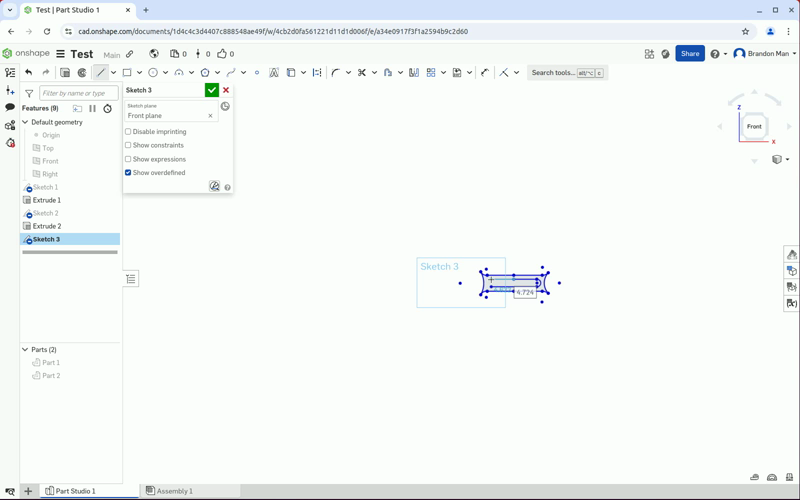
key_up(shift)
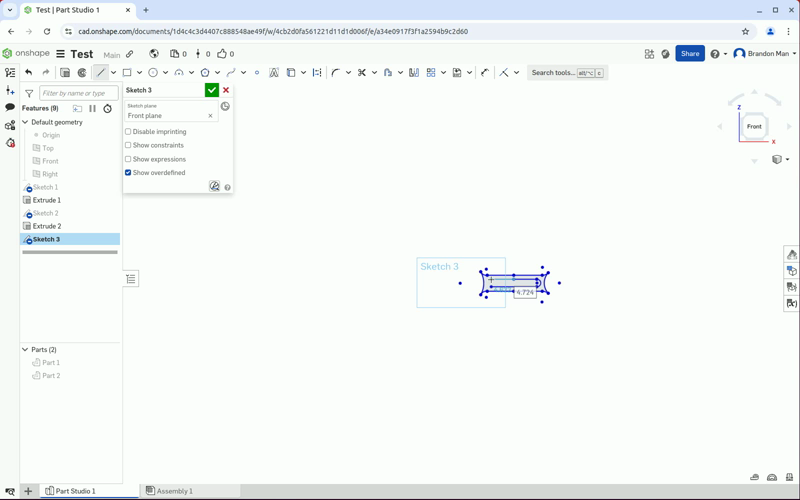
key(esc)
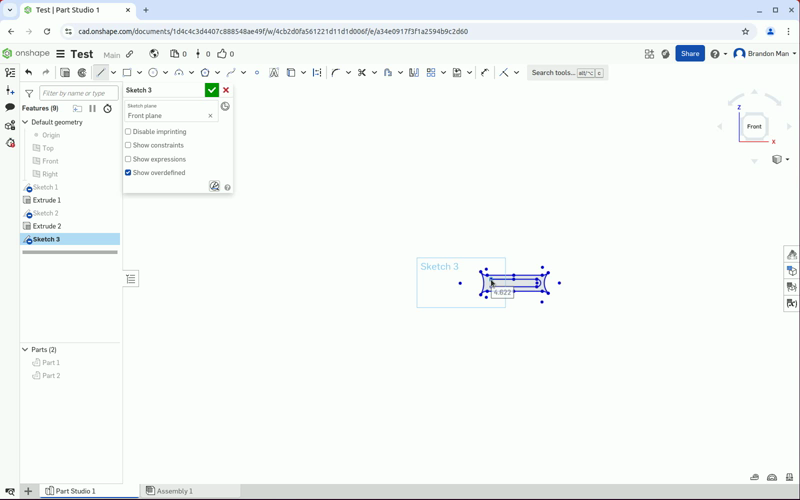
key(a)
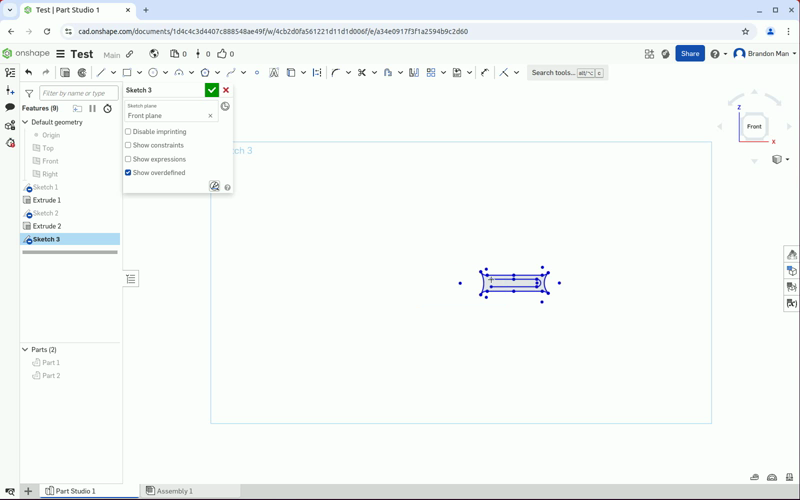
mouse_move(491, 279)
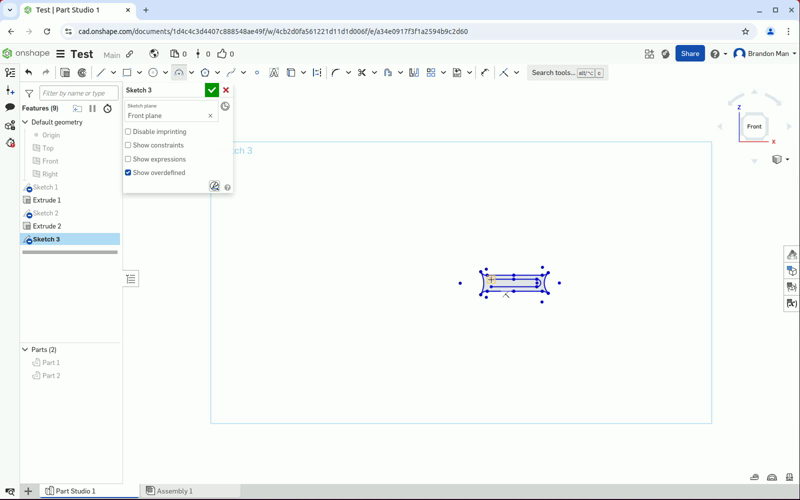
click(491, 279)
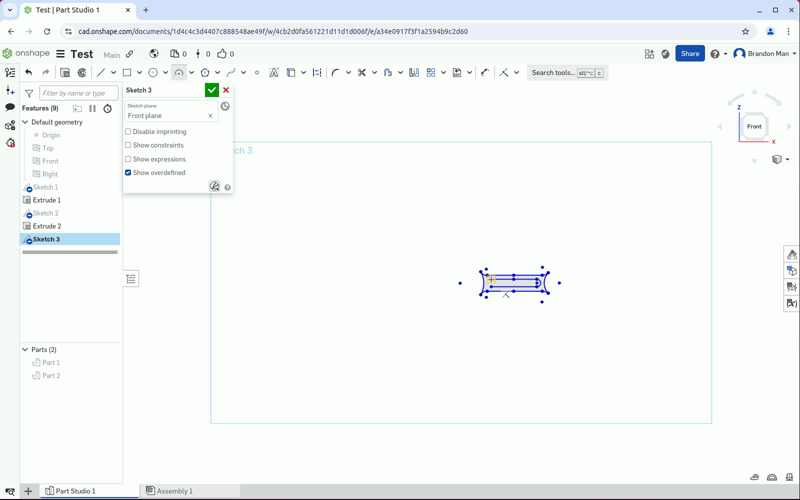
mouse_move(491, 286)
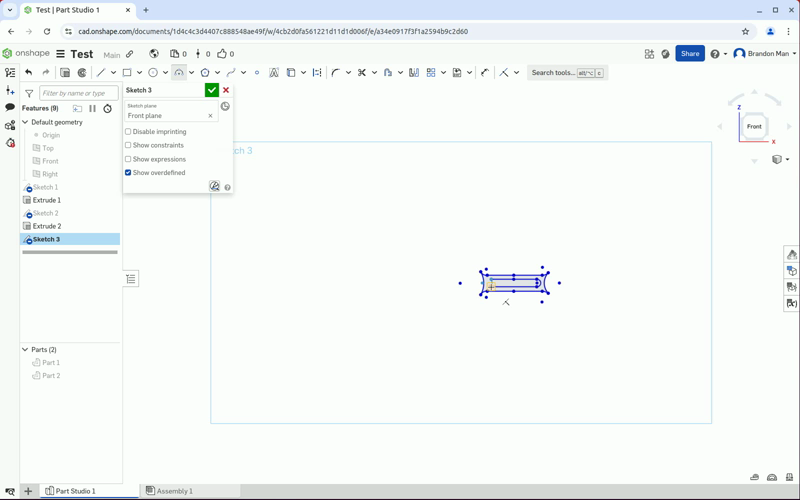
click(491, 286)
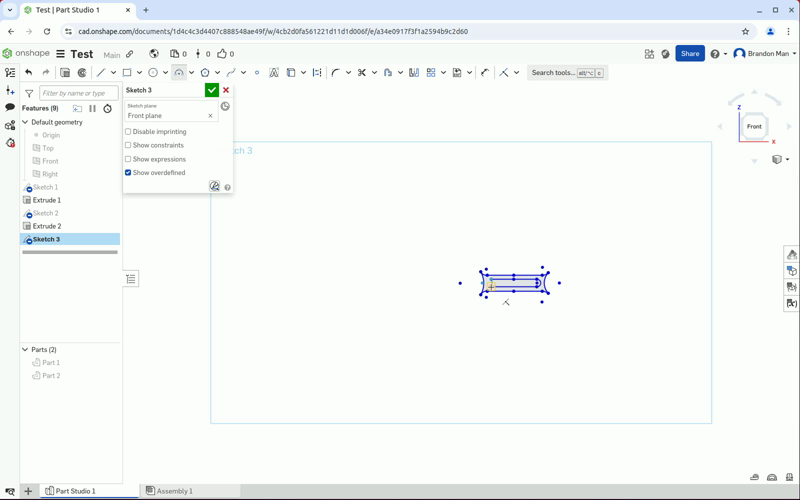
key_down(shift)
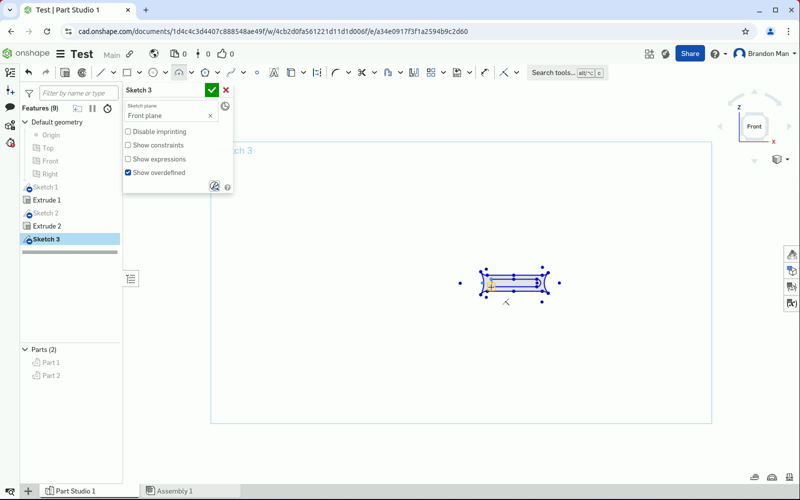
mouse_move(487, 282)
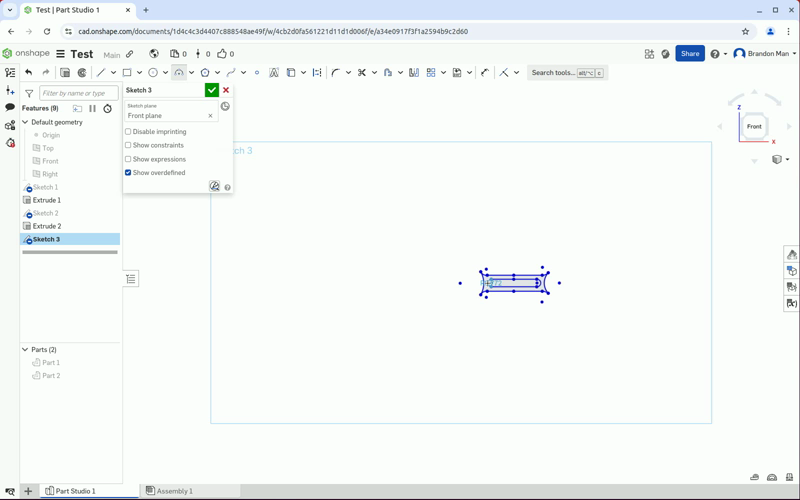
scroll(6)
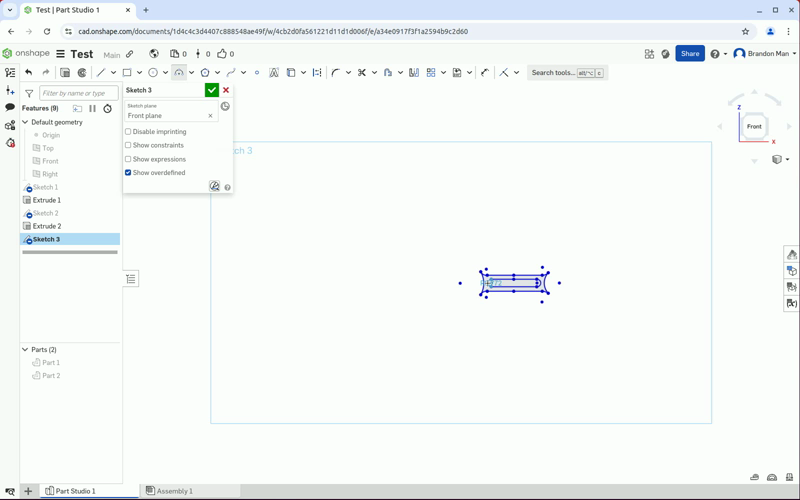
scroll(6)
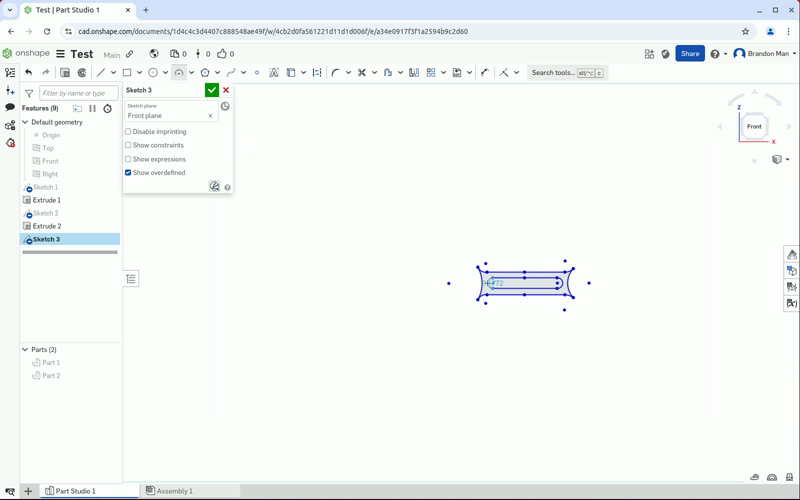
scroll(6)
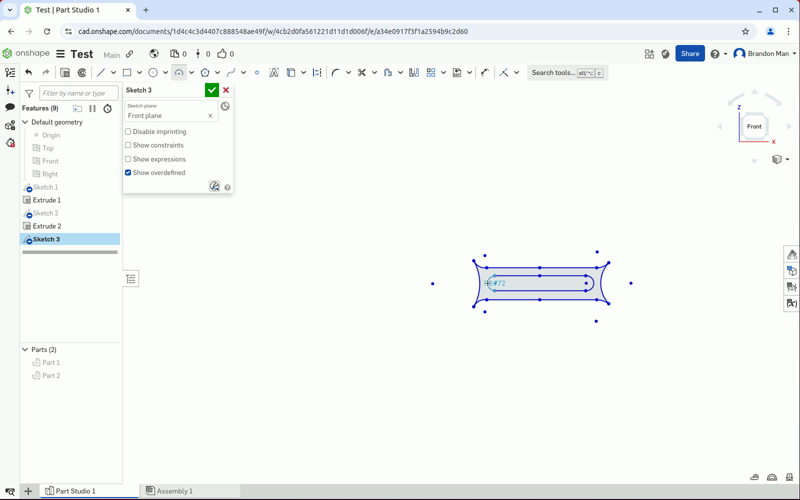
scroll(6)
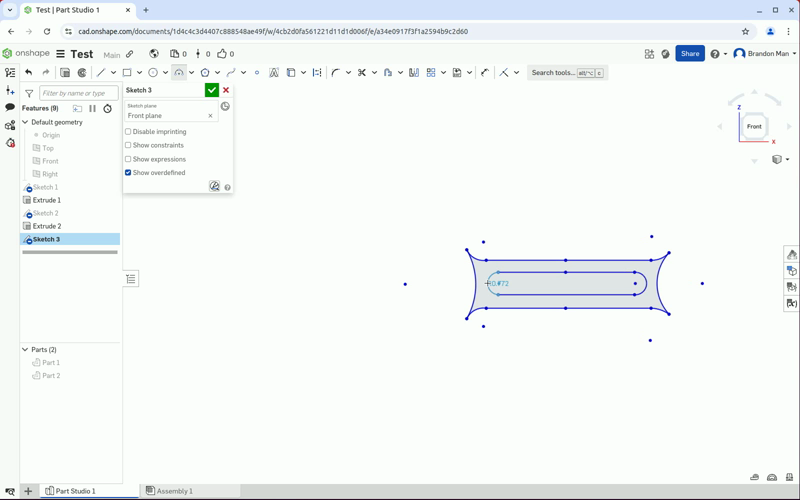
scroll(6)
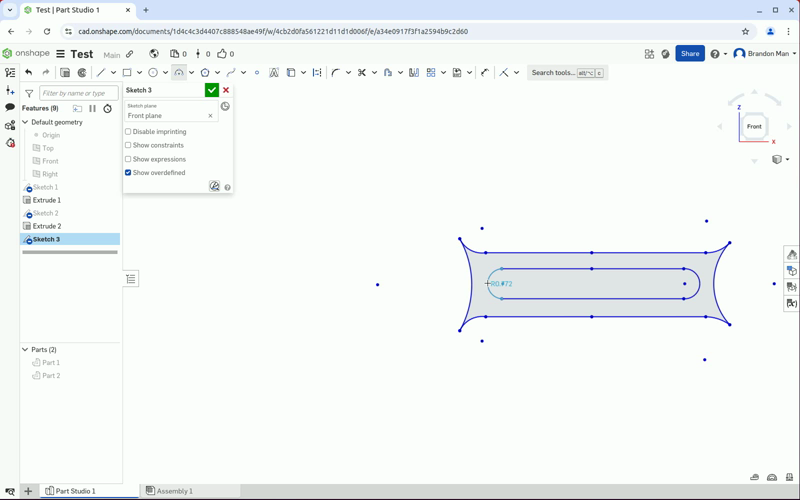
scroll(6)
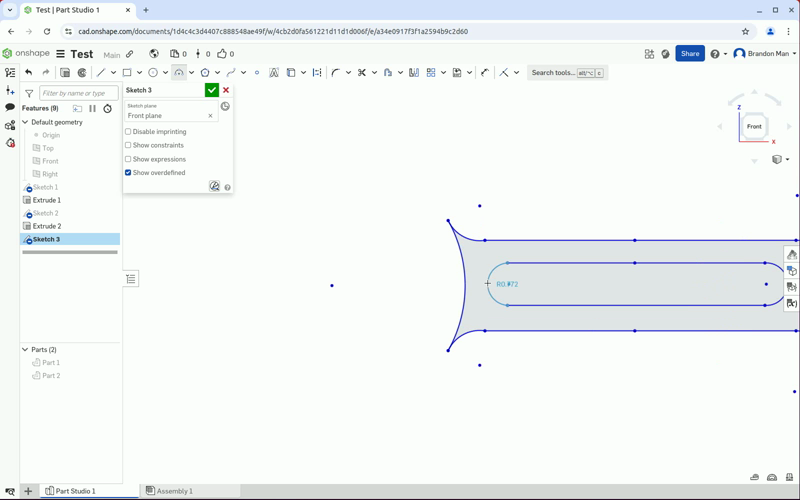
scroll(6)
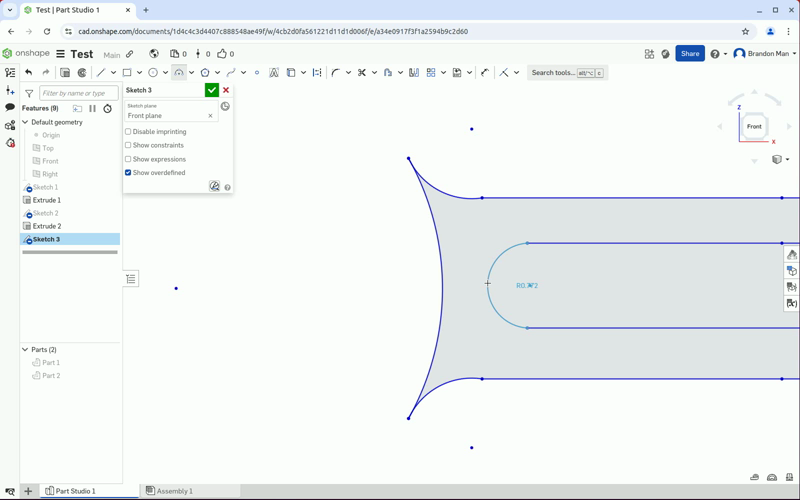
click(487, 282)
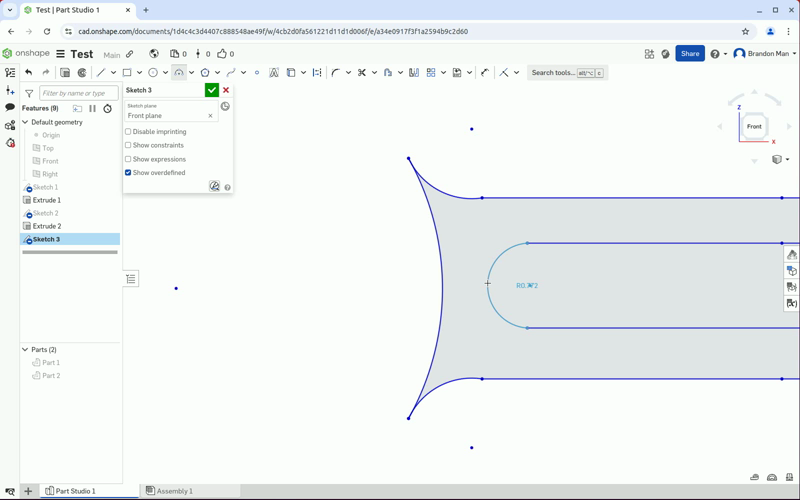
scroll(-6)
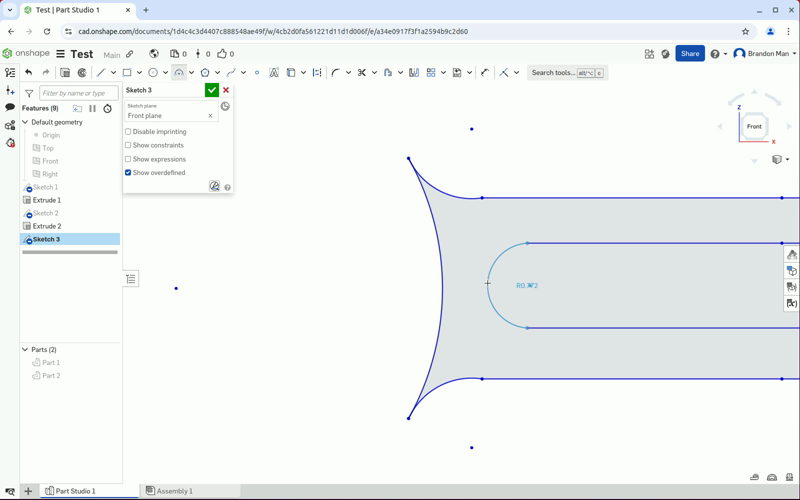
scroll(-6)
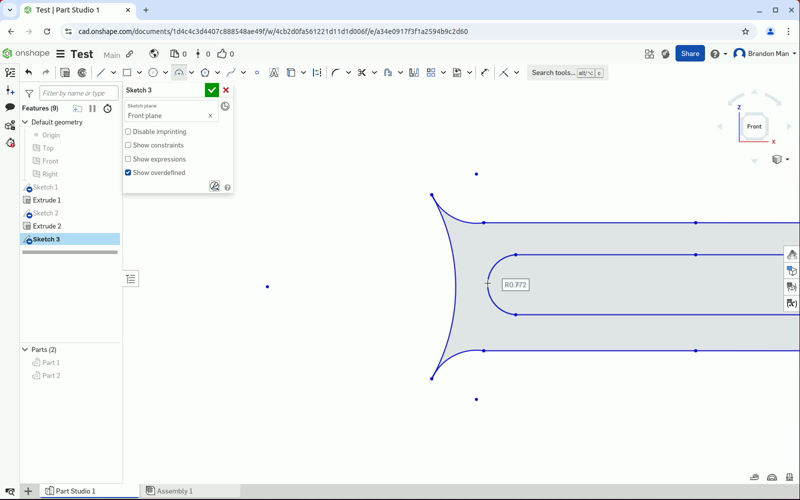
scroll(-6)
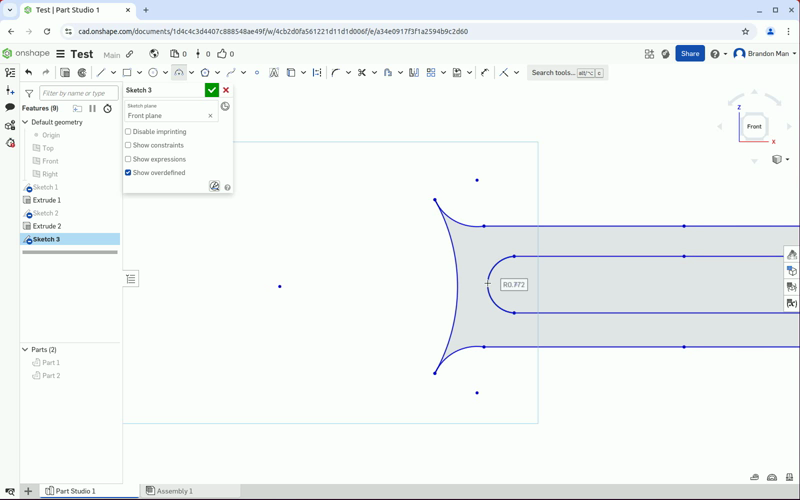
scroll(-6)
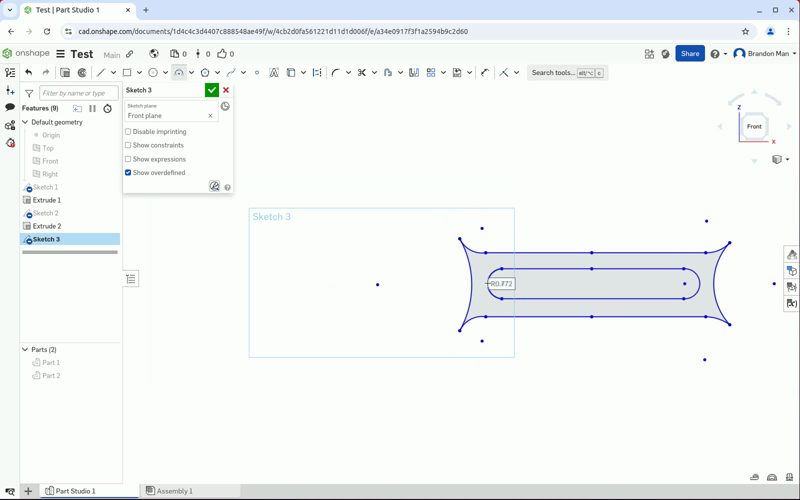
scroll(-6)
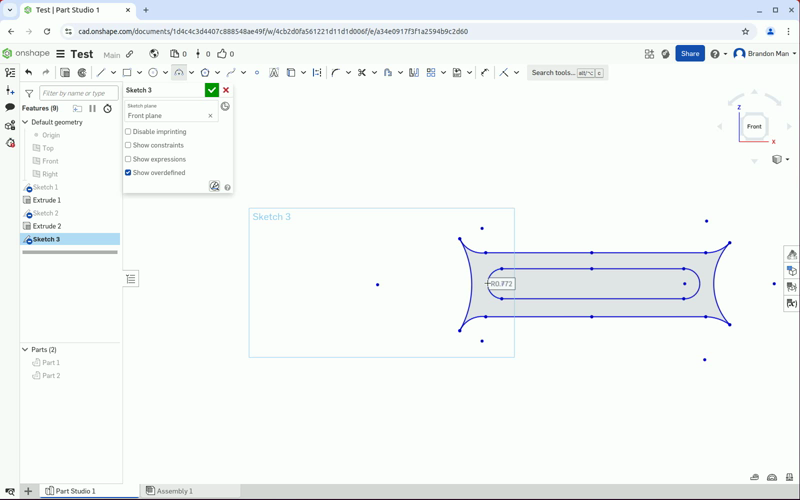
scroll(-6)
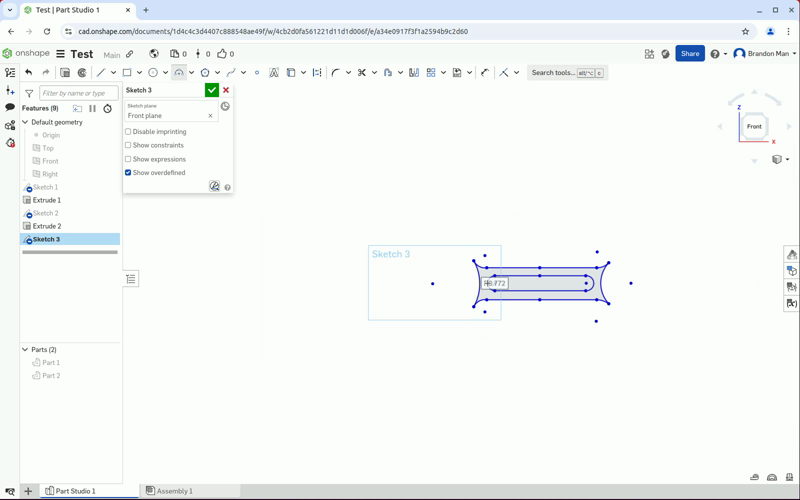
scroll(-6)
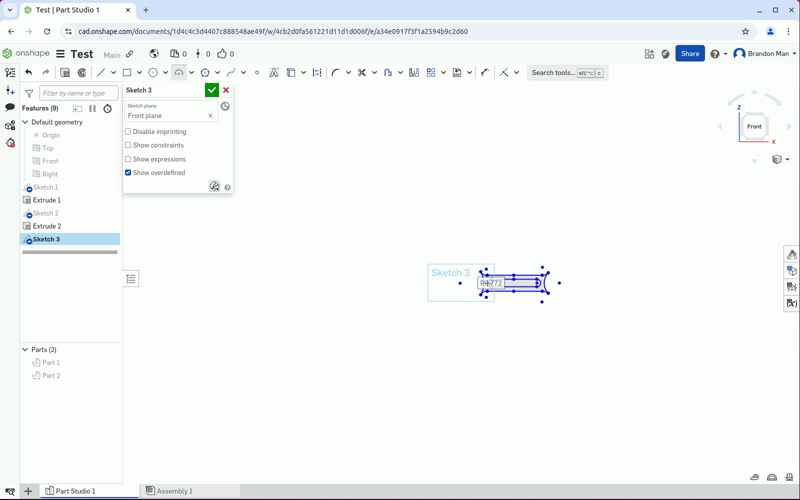
key_up(shift)
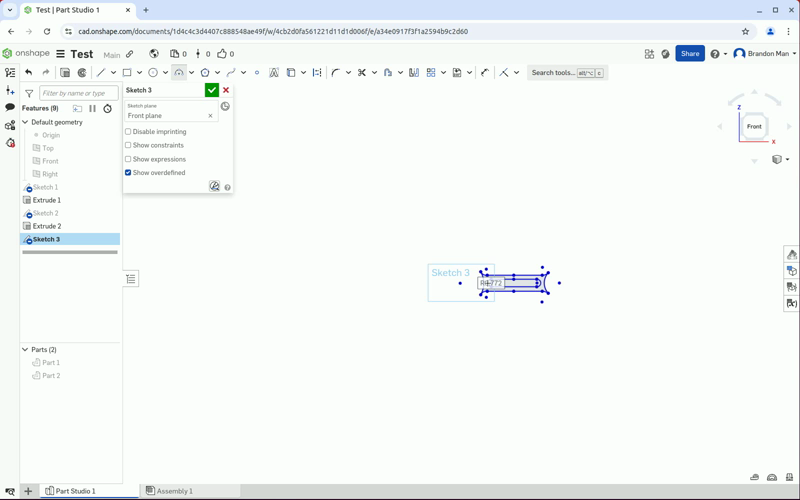
key(esc)
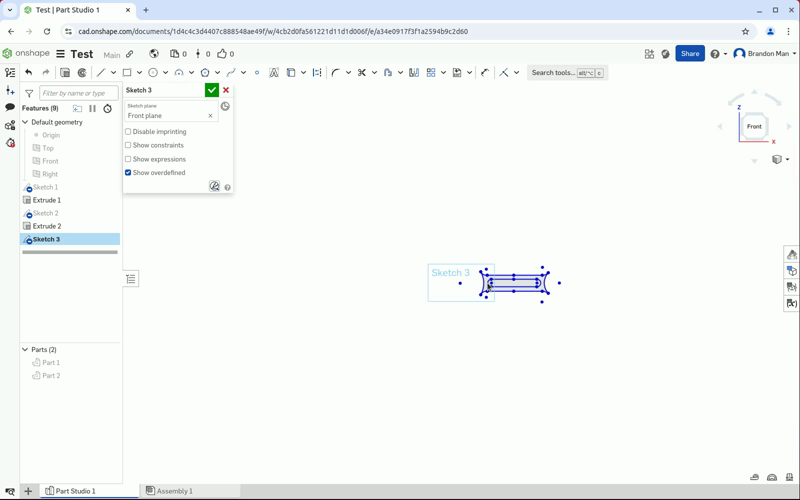
mouse_move(490, 290)
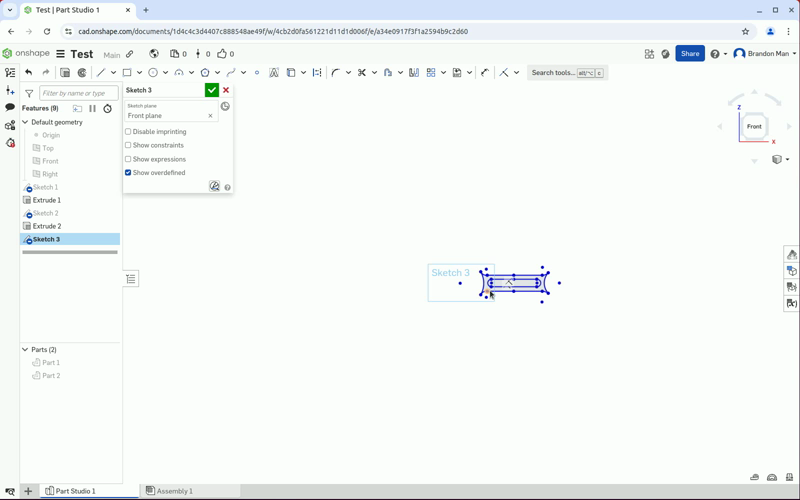
scroll(6)
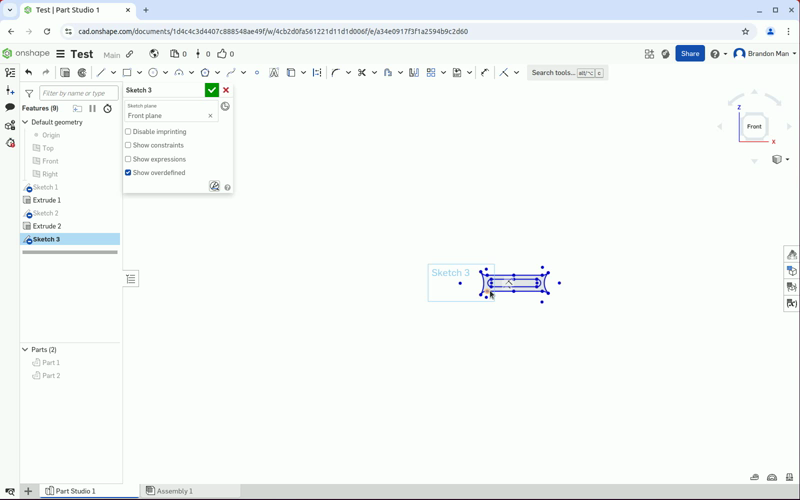
scroll(6)
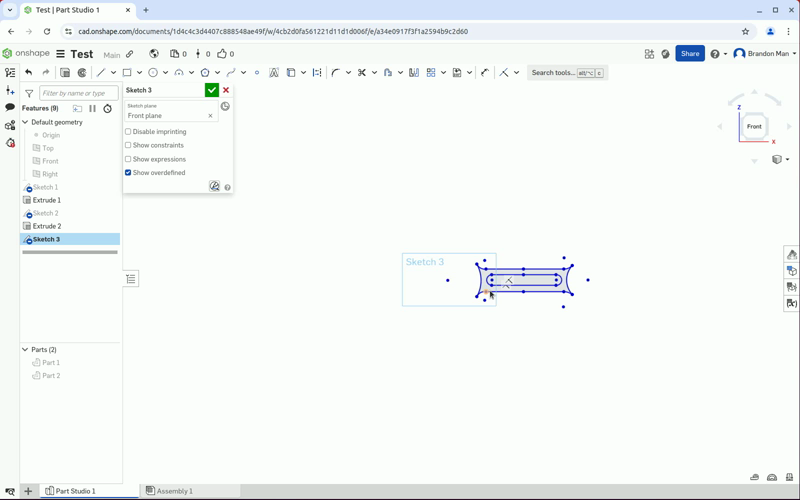
scroll(6)
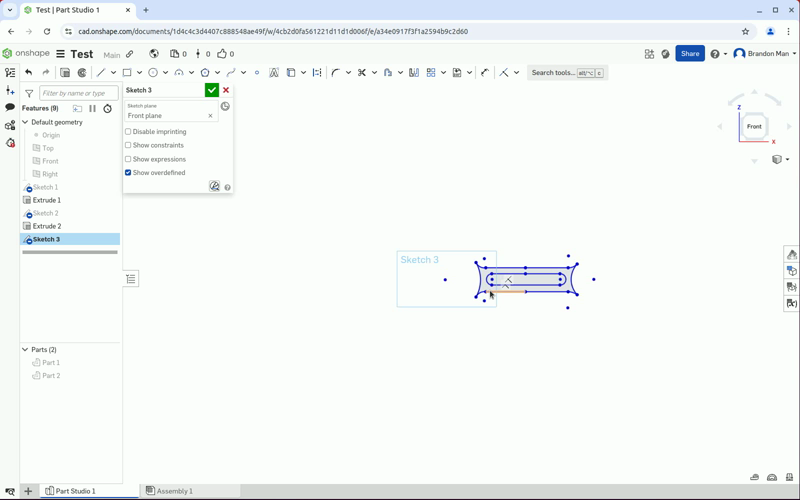
scroll(6)
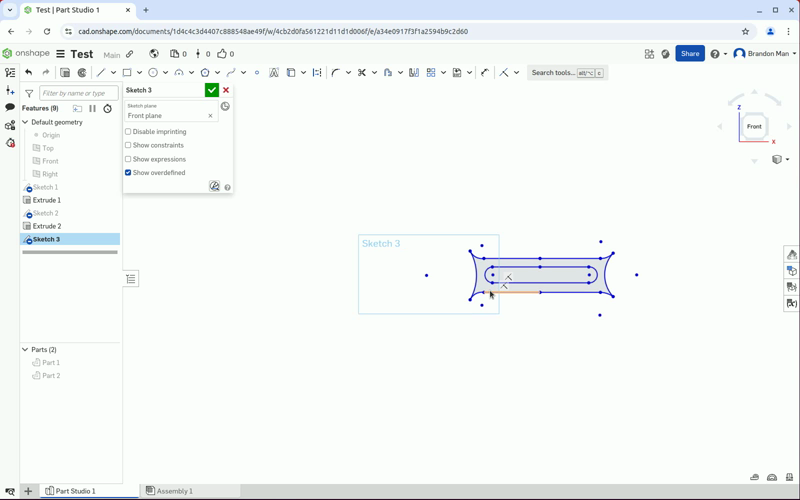
scroll(6)
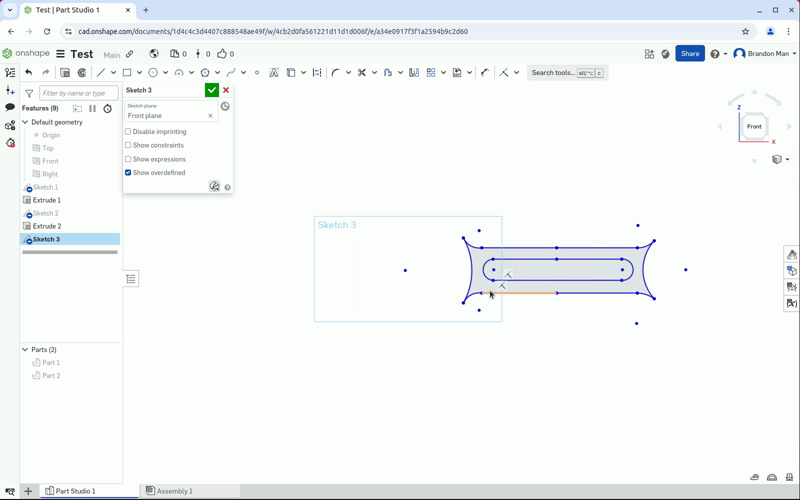
scroll(6)
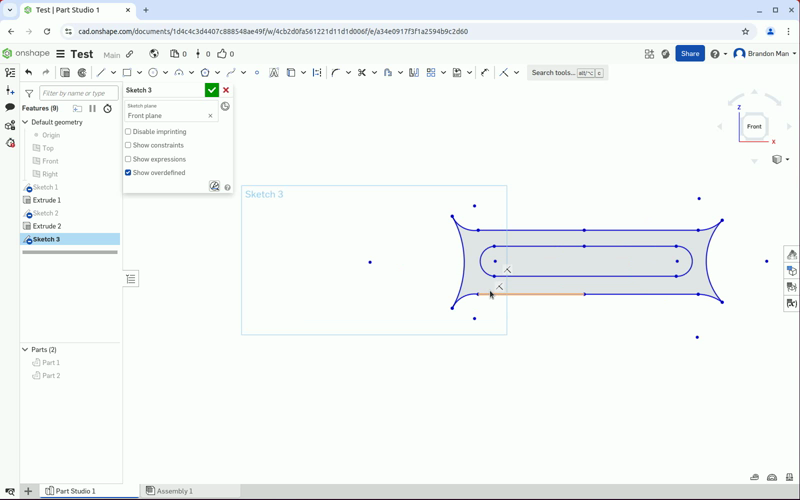
scroll(6)
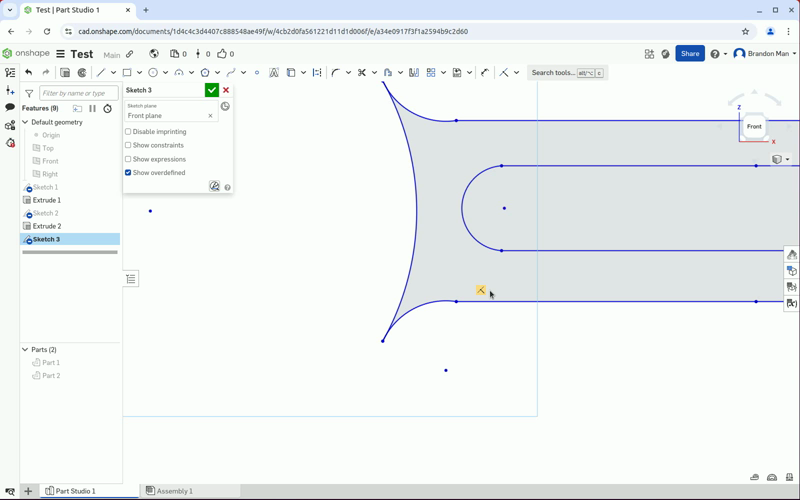
click(490, 290)
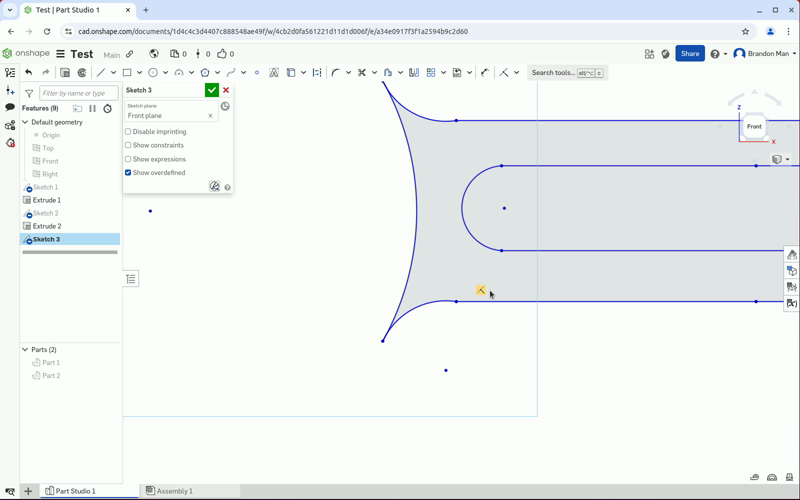
scroll(-6)
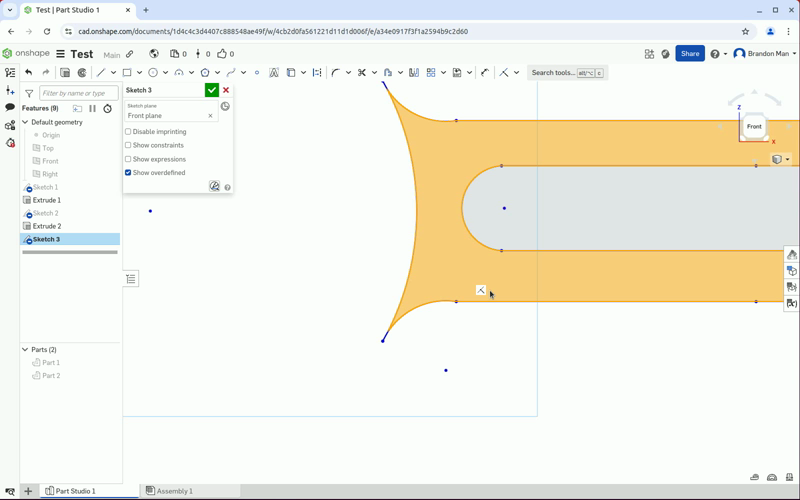
scroll(-6)
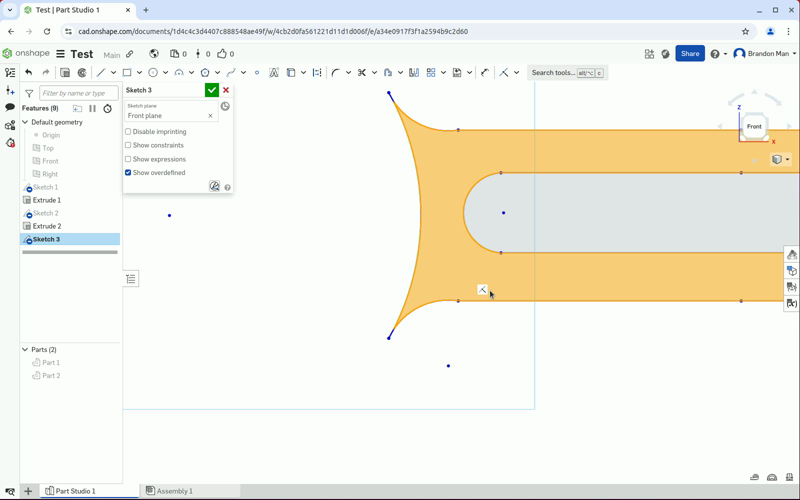
scroll(-6)
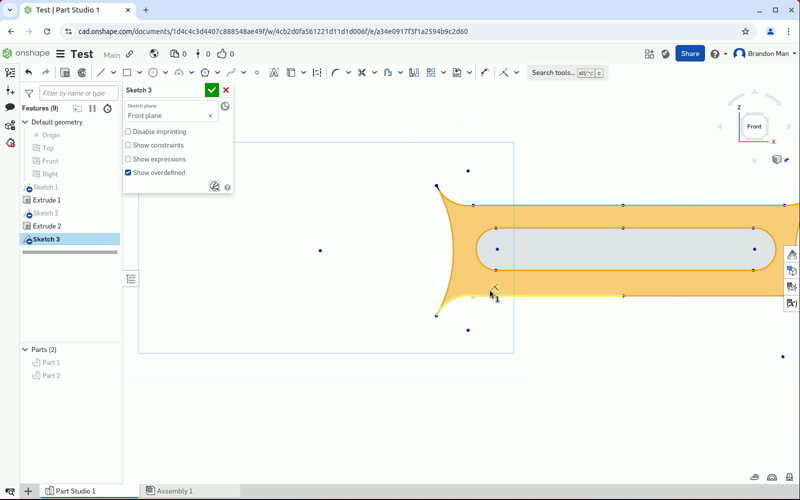
scroll(-6)
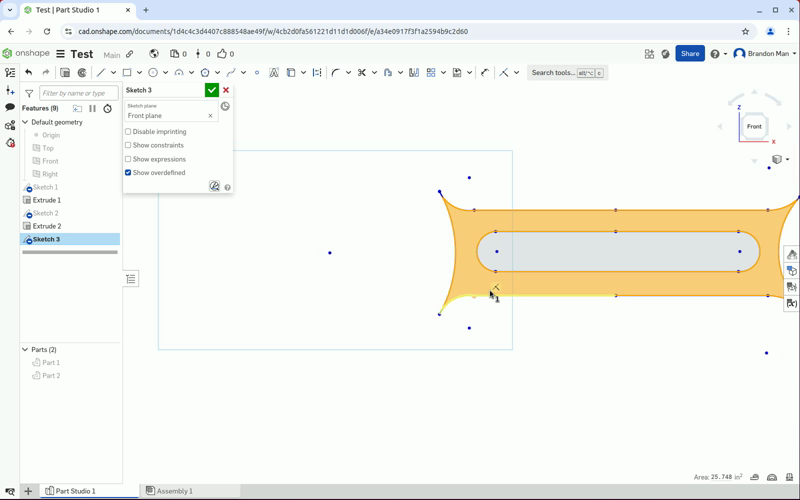
scroll(-6)
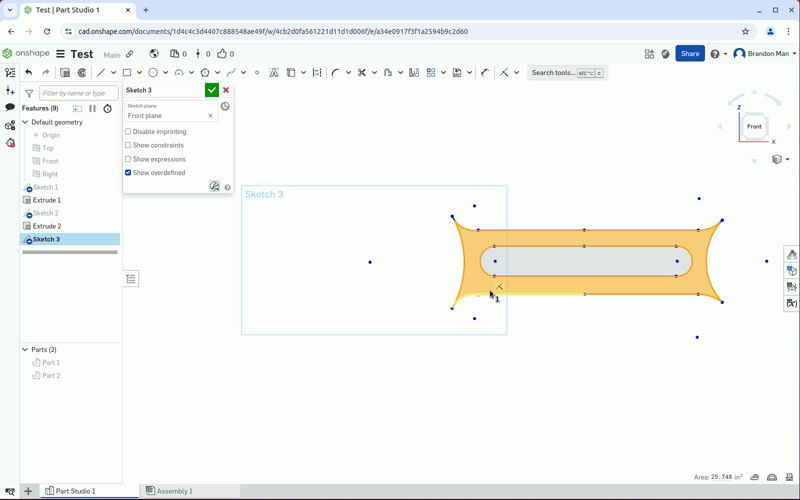
scroll(-6)
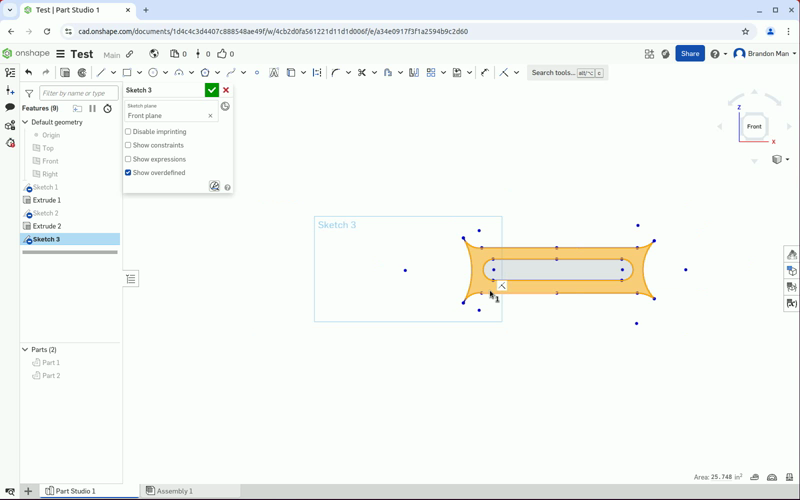
scroll(-6)
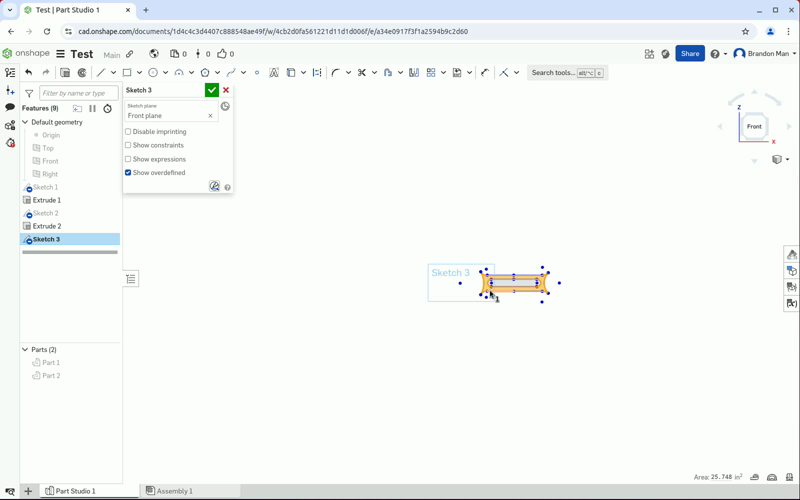
mouse_move(73, 352)
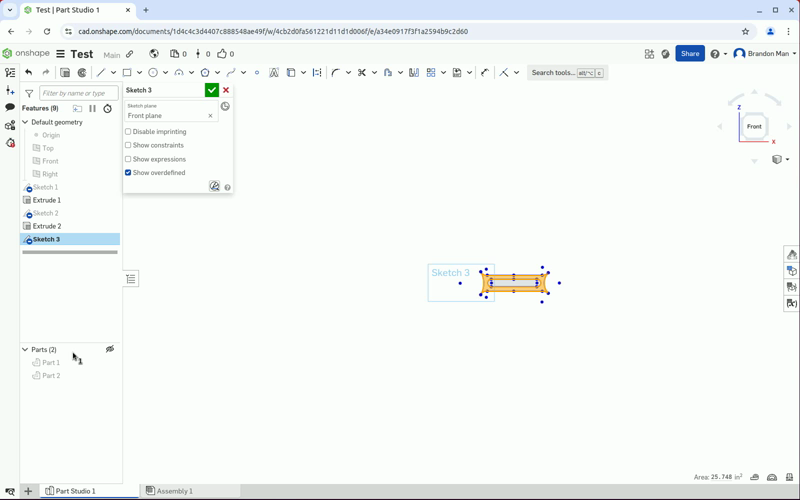
key(shift+y)
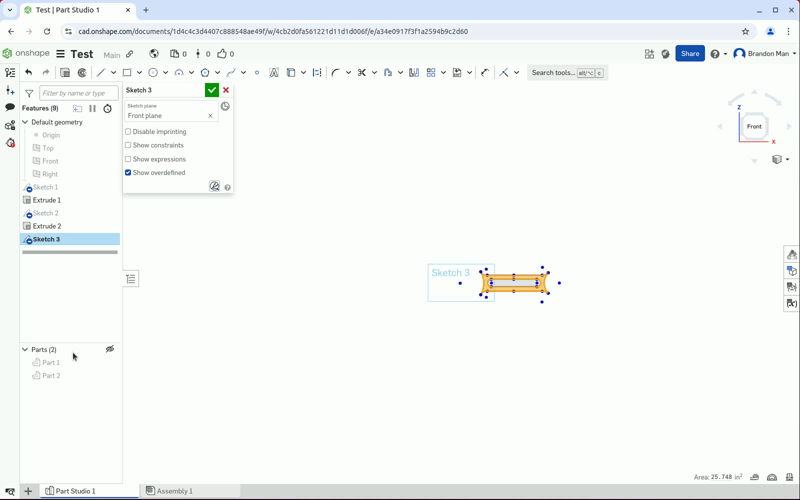
key(shift+e)
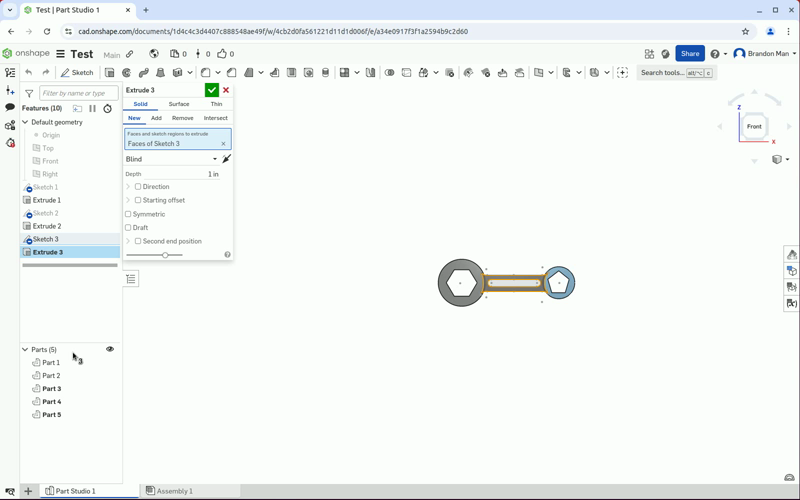
mouse_move(143, 106)
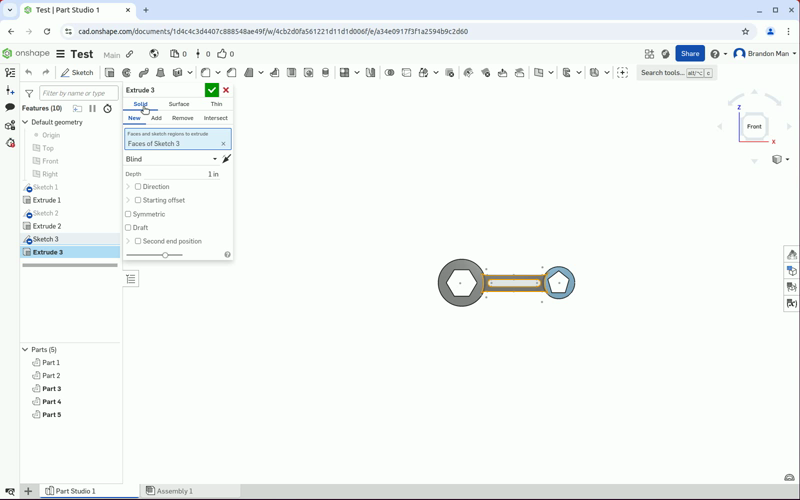
click(143, 106)
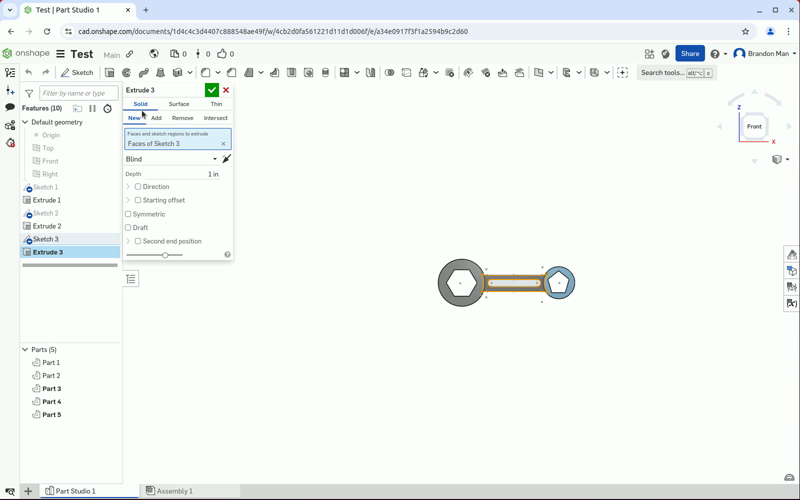
mouse_move(137, 120)
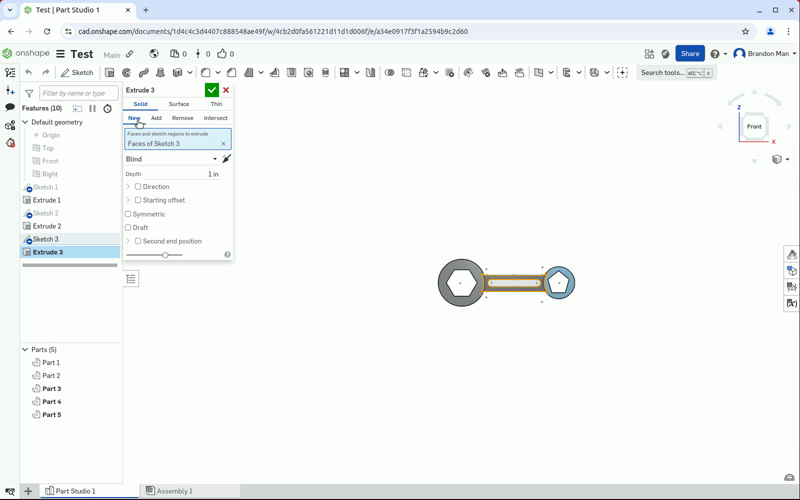
click(137, 120)
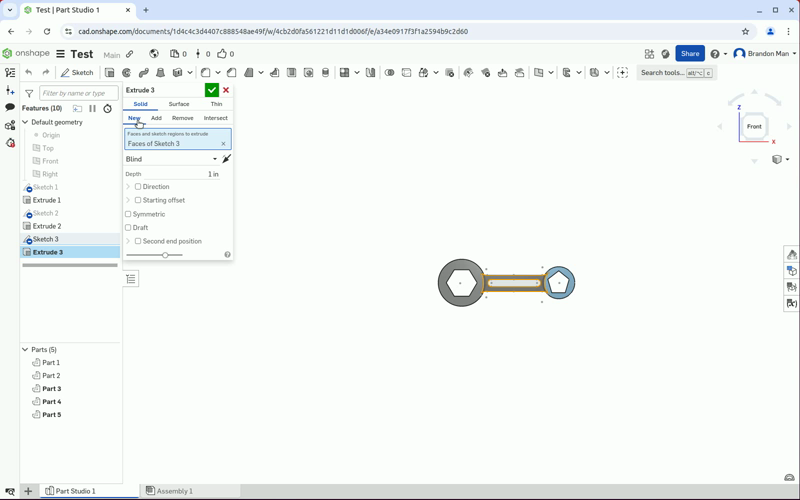
key(tab, 4)
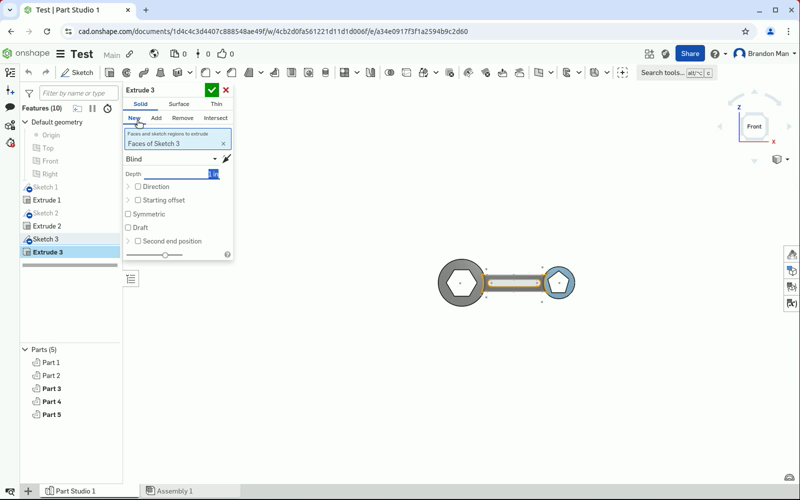
text(0.962)
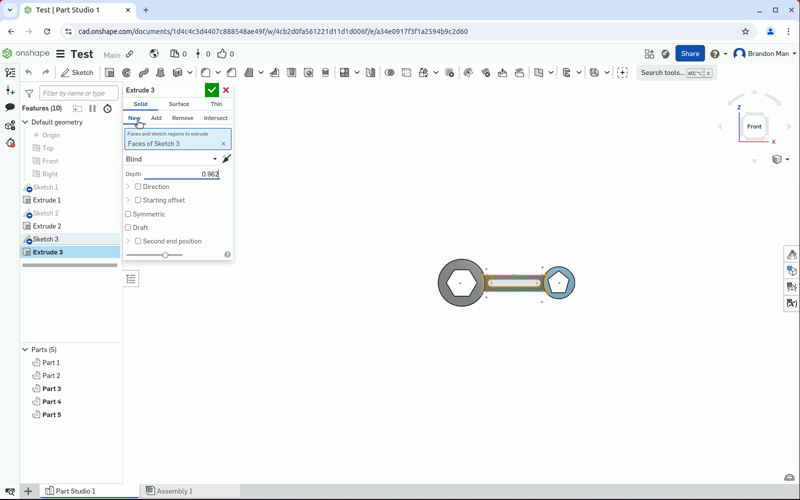
key(tab, 3)
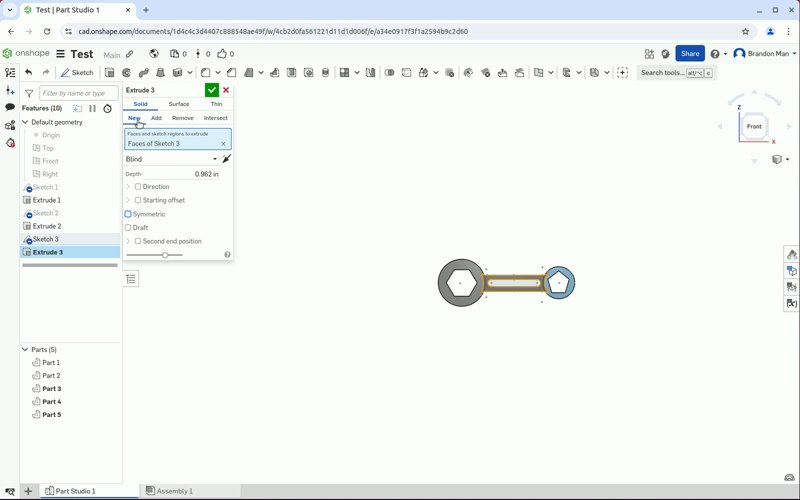
key(space)
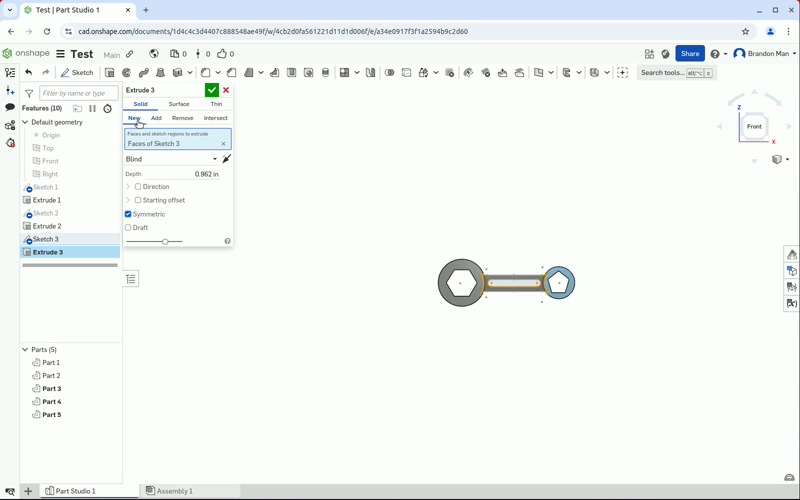
key(enter)
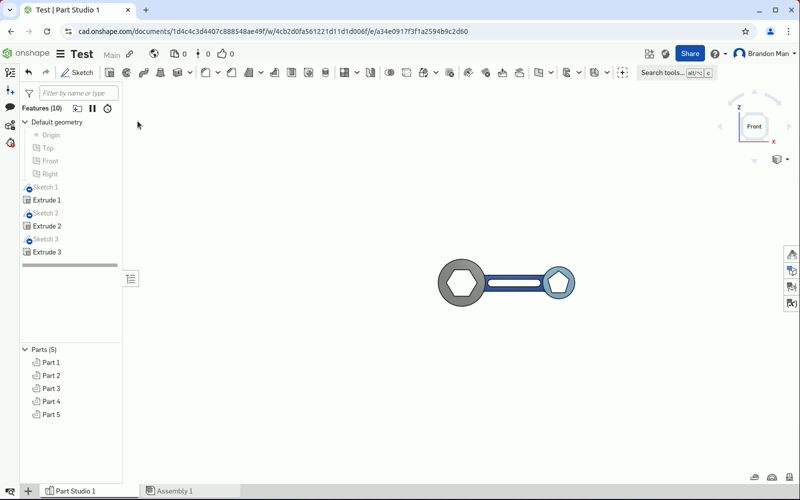
key(shift+h)
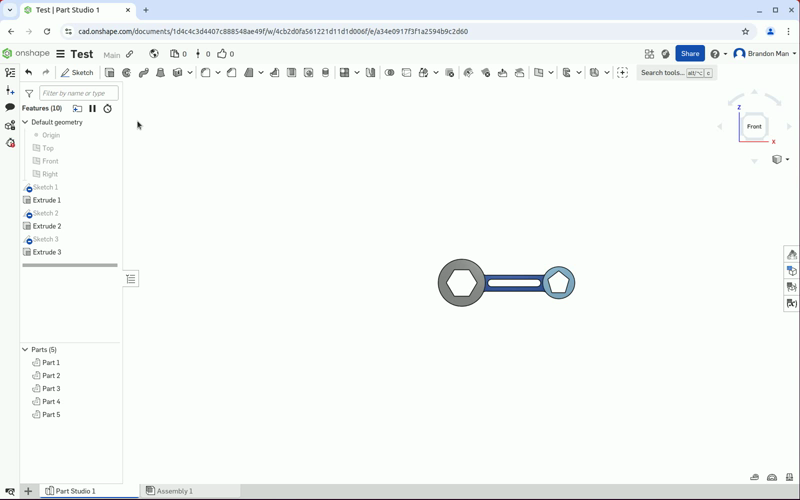
key(shift+h)
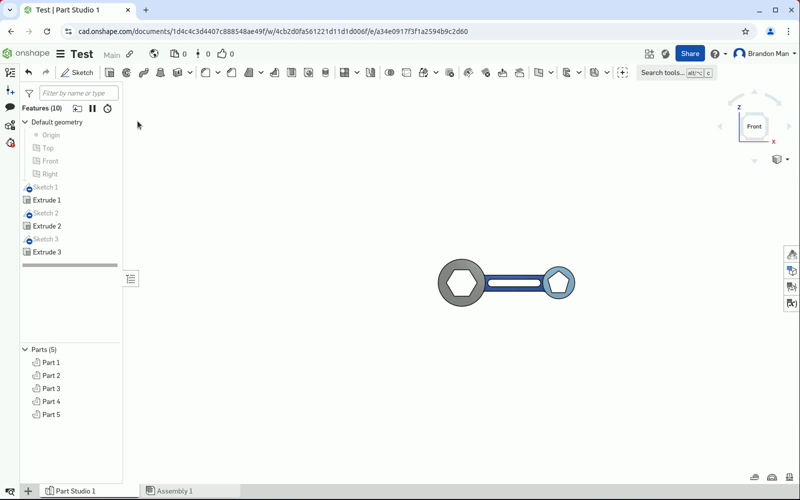
key(shift+7)
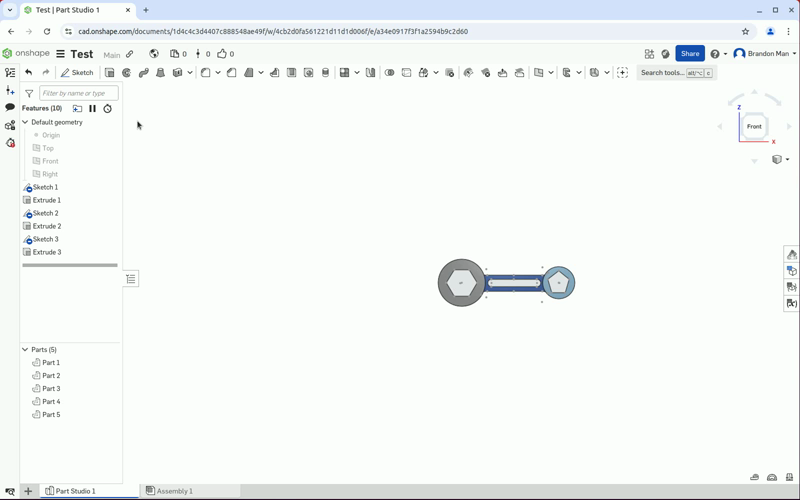
key(left, 2)
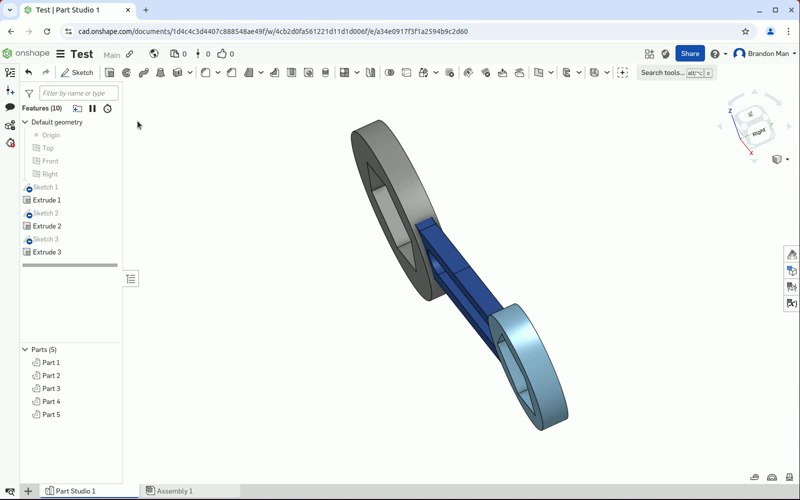
key(down, 2)
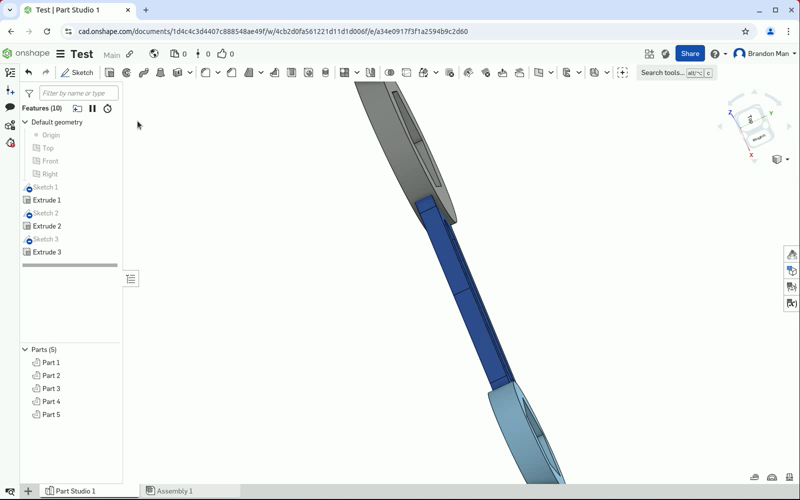
key(up, 2)
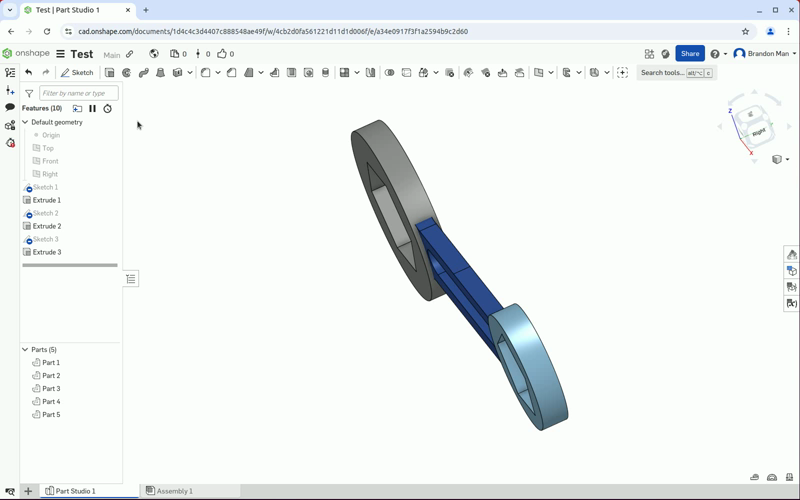
key(right, 2)
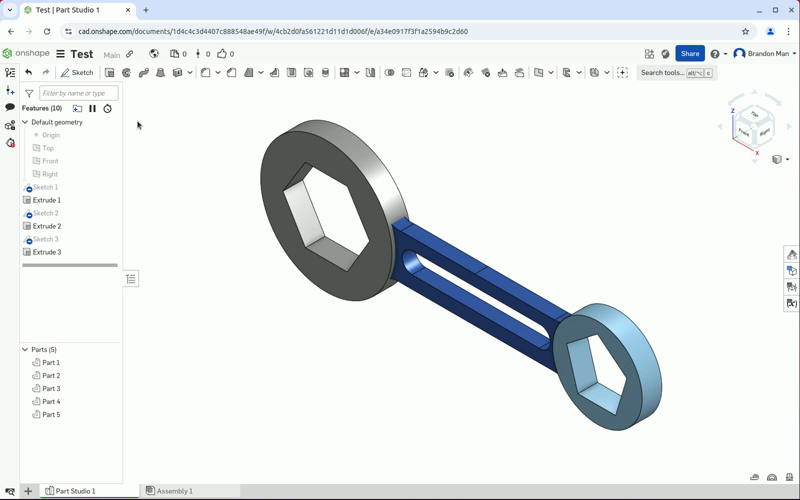
mouse_move(73, 189)
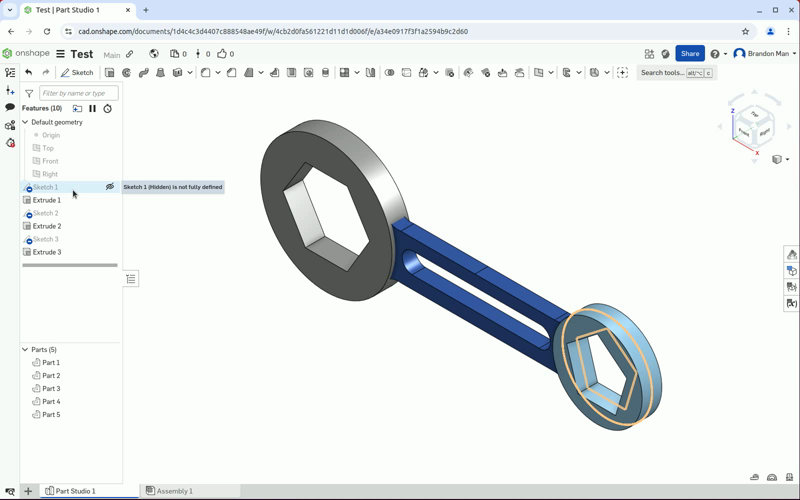
click(73, 189)